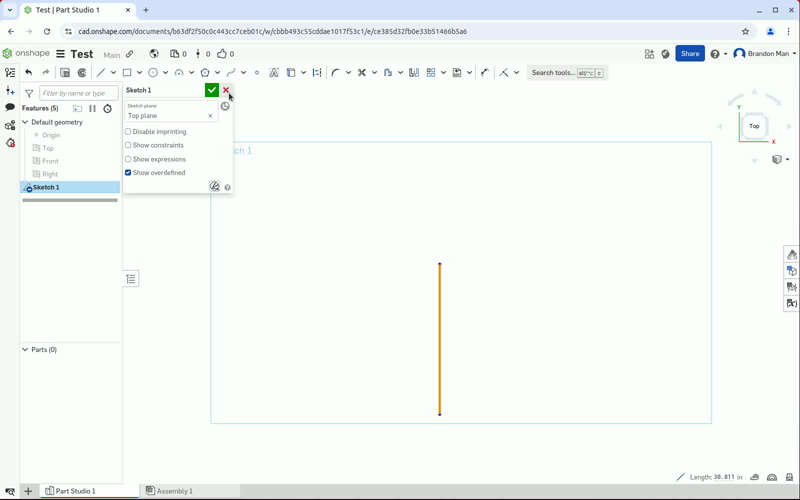
key(shift+h)
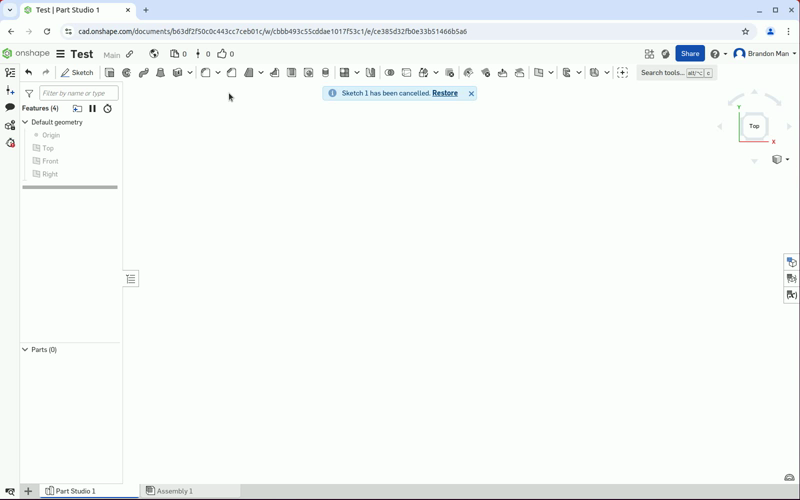
mouse_move(73, 352)
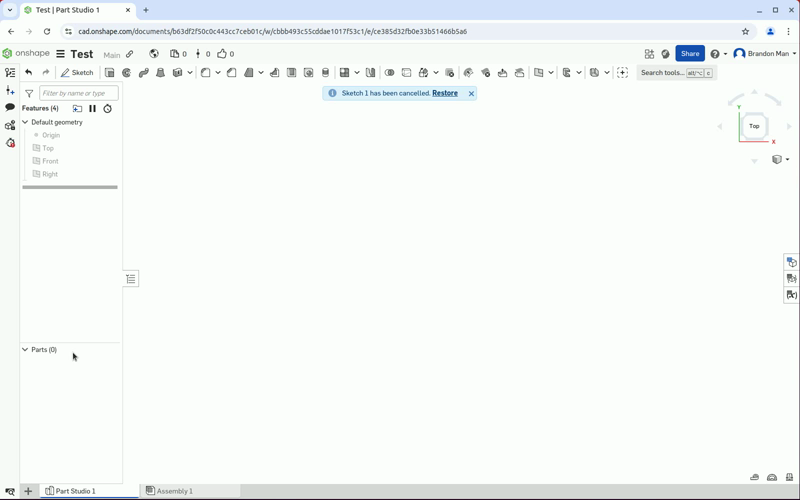
key(y)
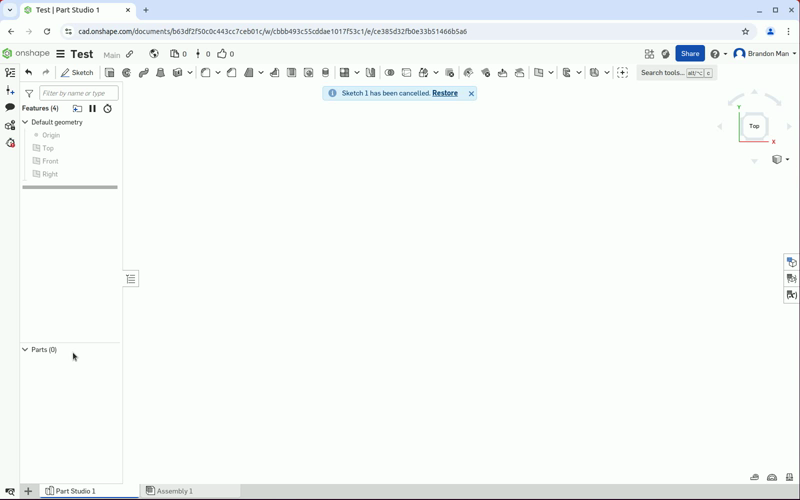
key(shift+p)
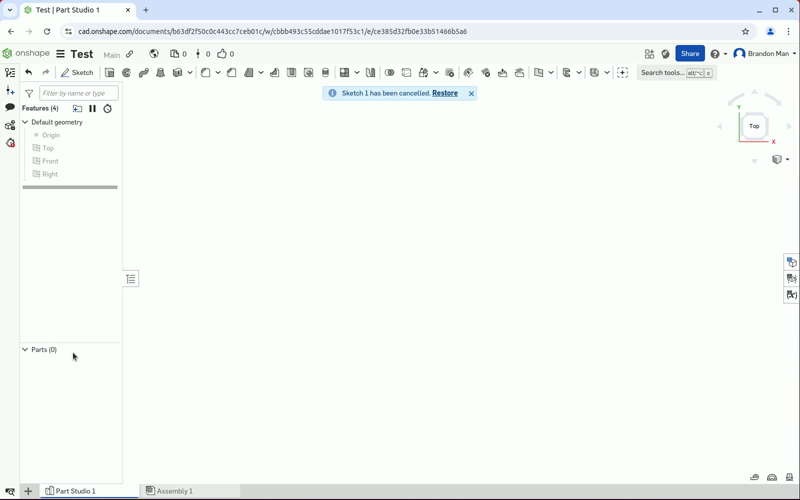
key(space)
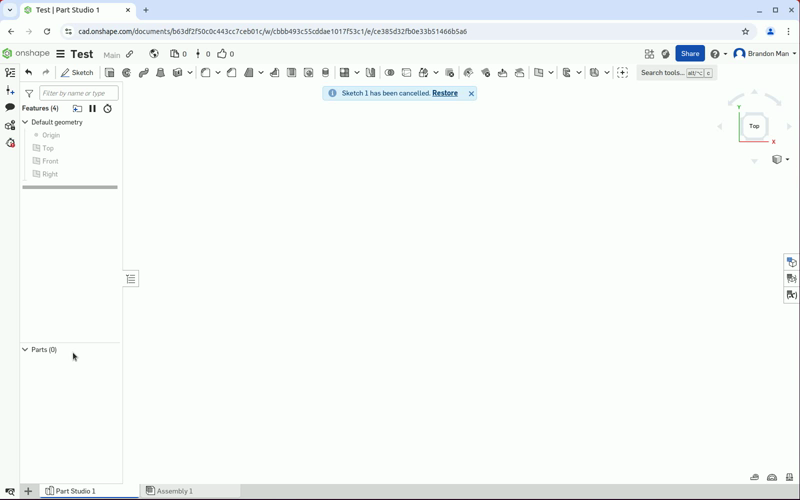
key_down(shift)
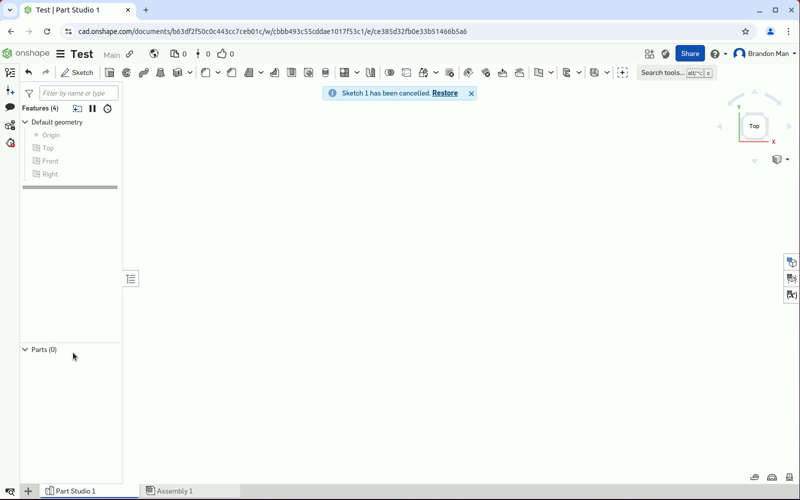
key(up)
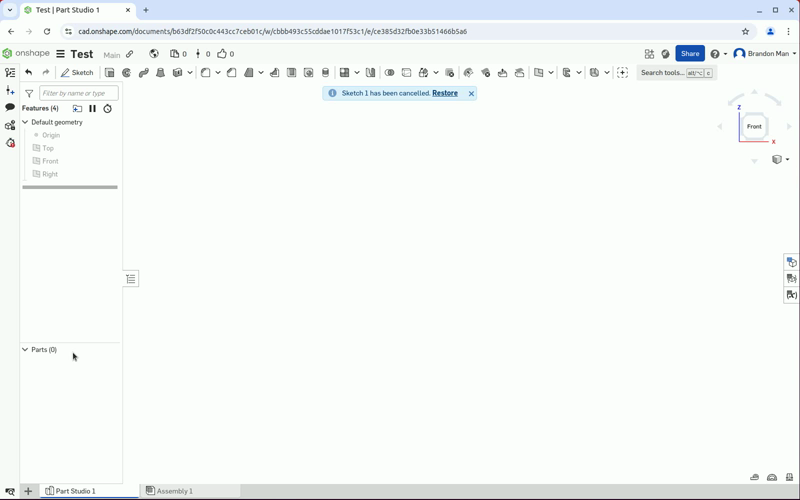
key_up(shift)
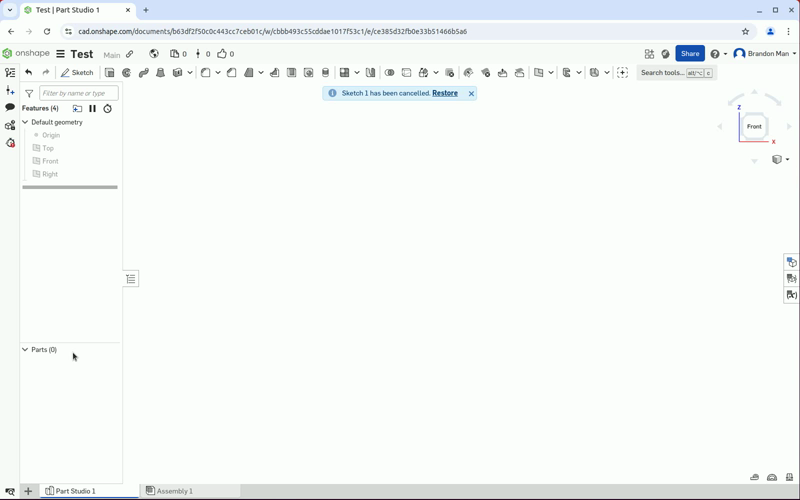
mouse_move(73, 352)
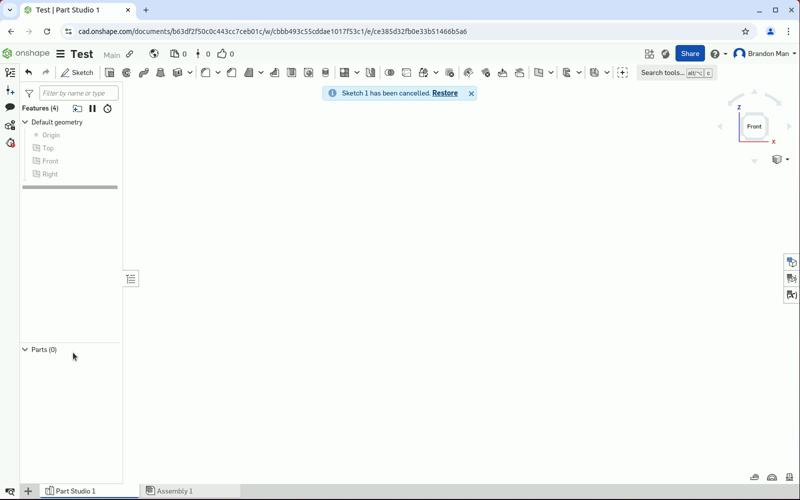
key(shift+y)
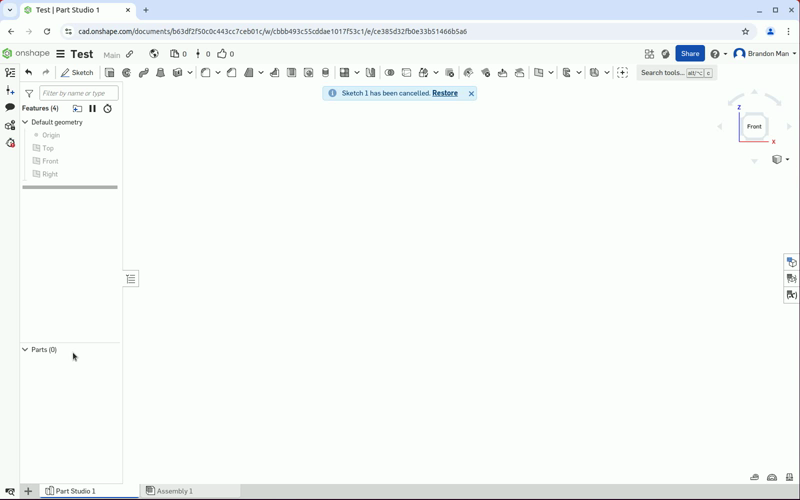
key(shift+s)
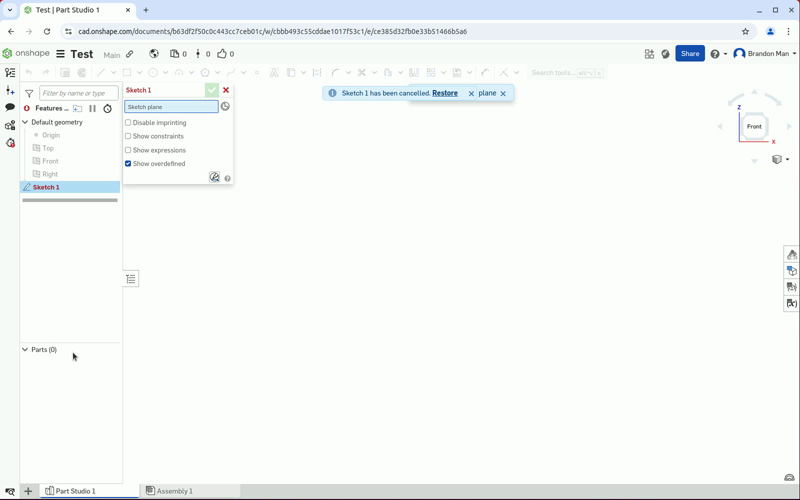
mouse_move(73, 163)
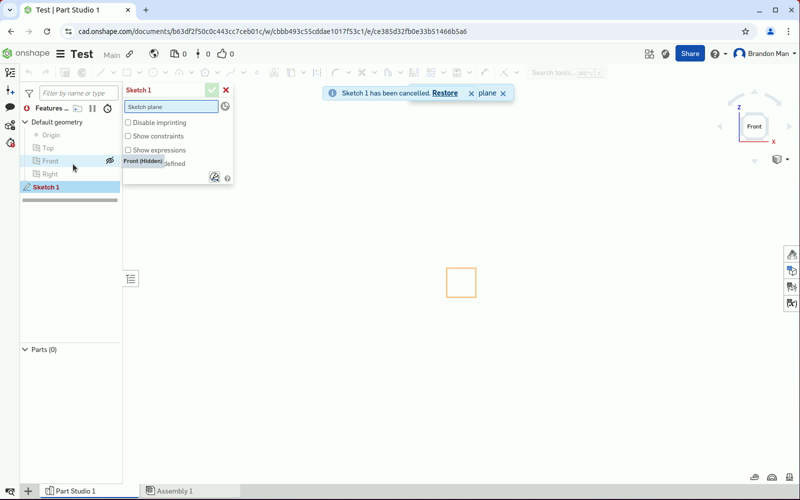
click(73, 163)
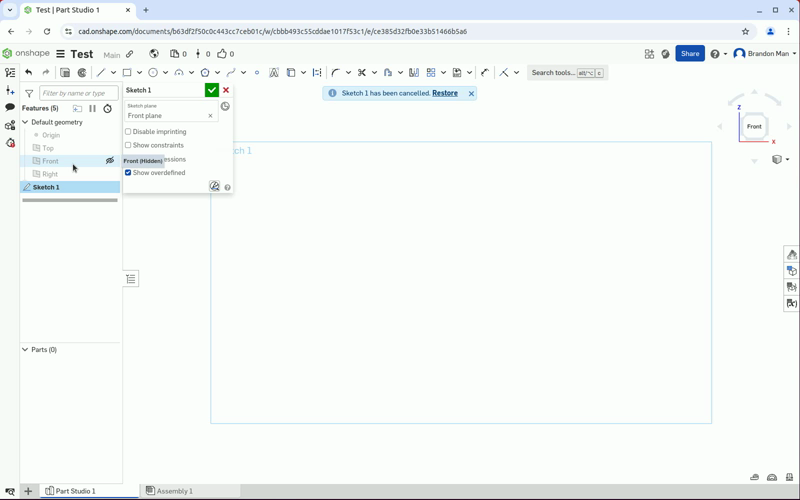
mouse_move(73, 352)
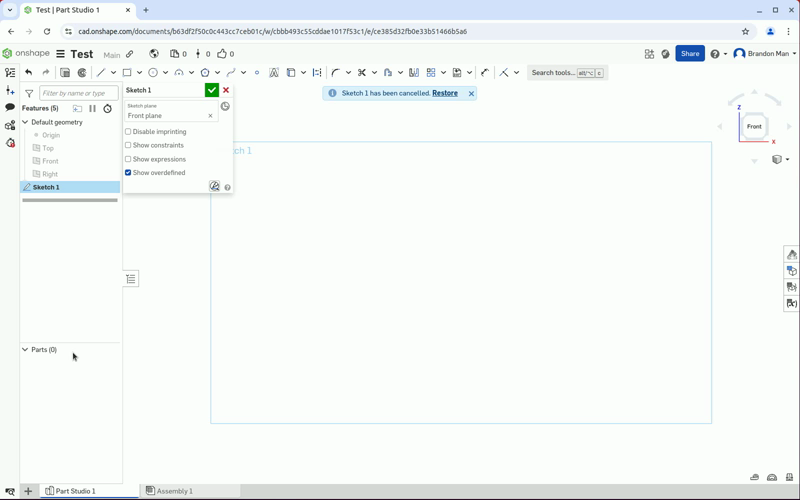
key(y)
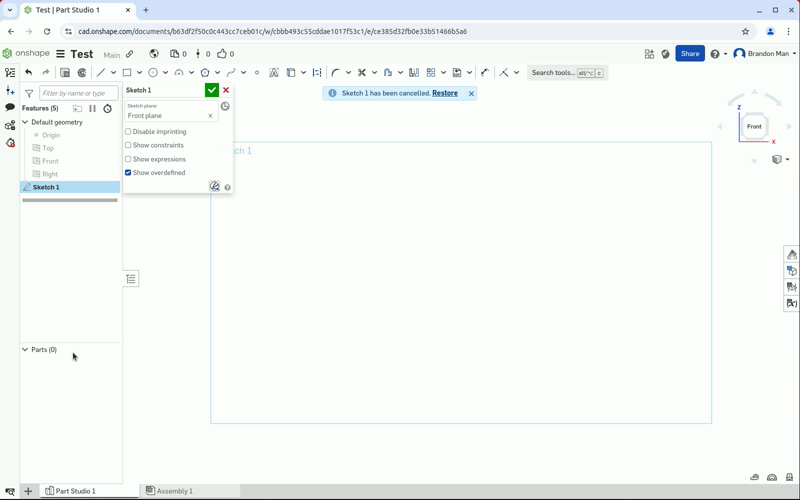
key(l)
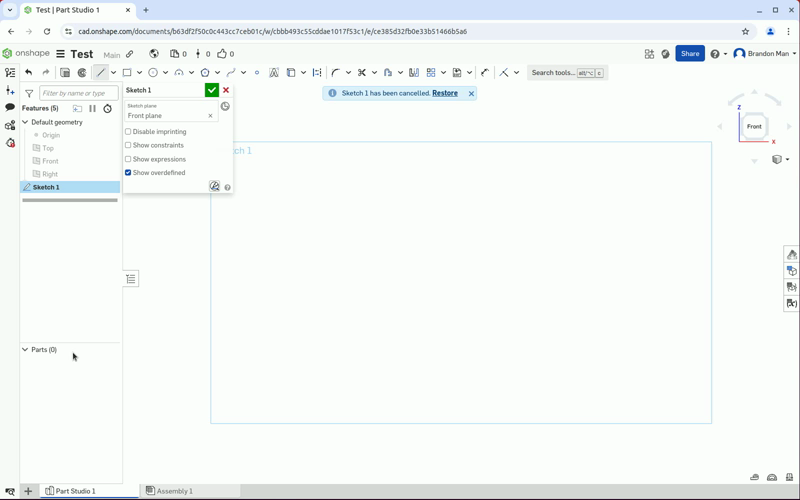
key_down(shift)
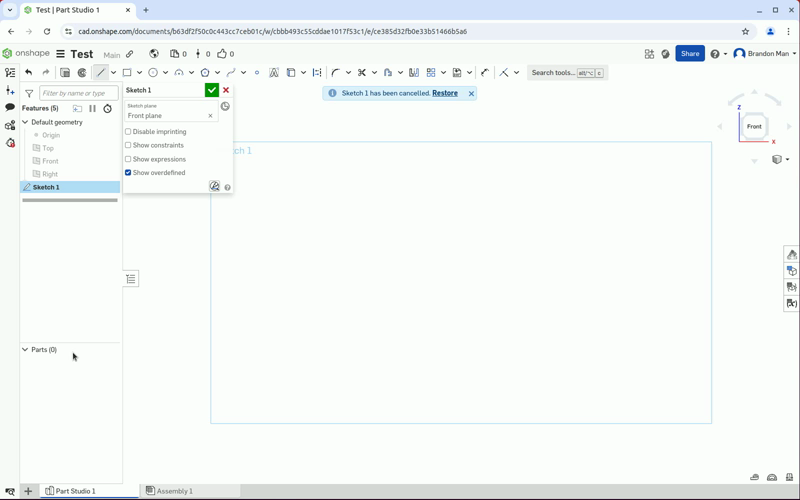
mouse_move(510, 282)
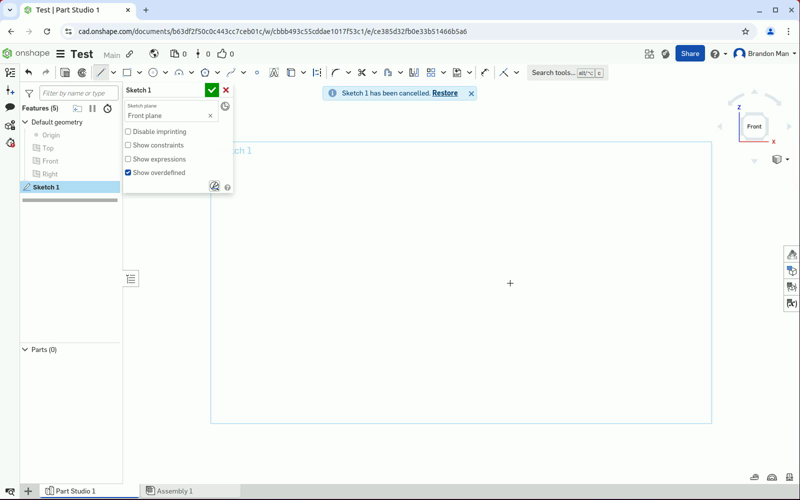
click(510, 282)
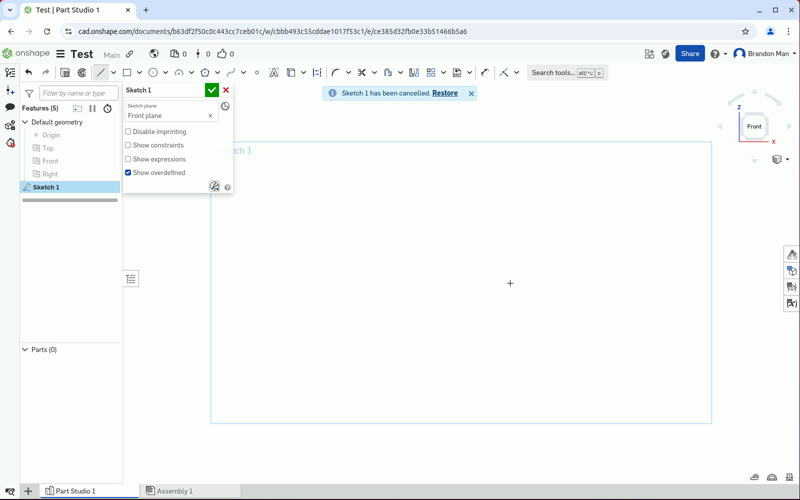
key_up(shift)
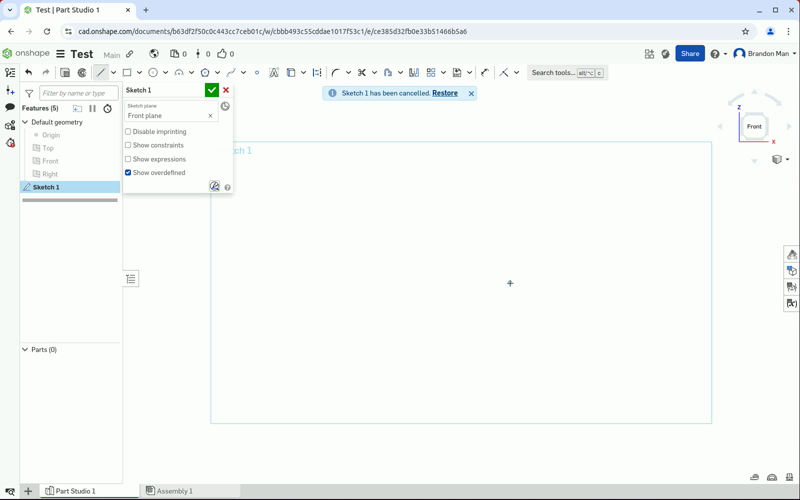
key_down(shift)
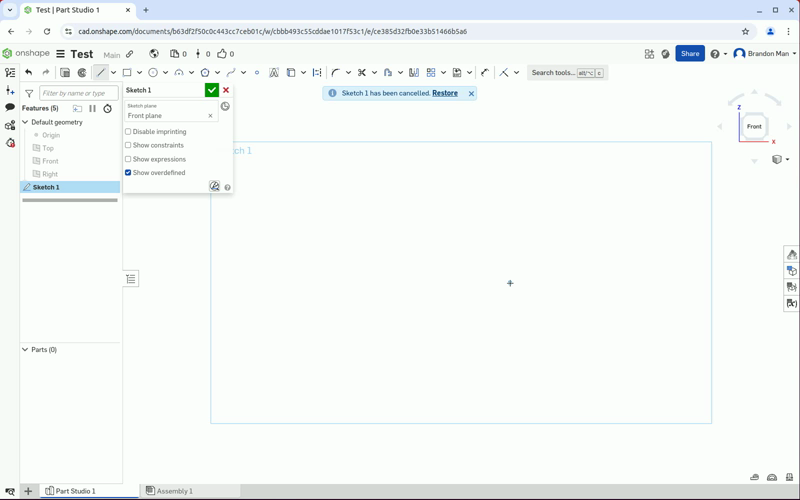
mouse_move(540, 282)
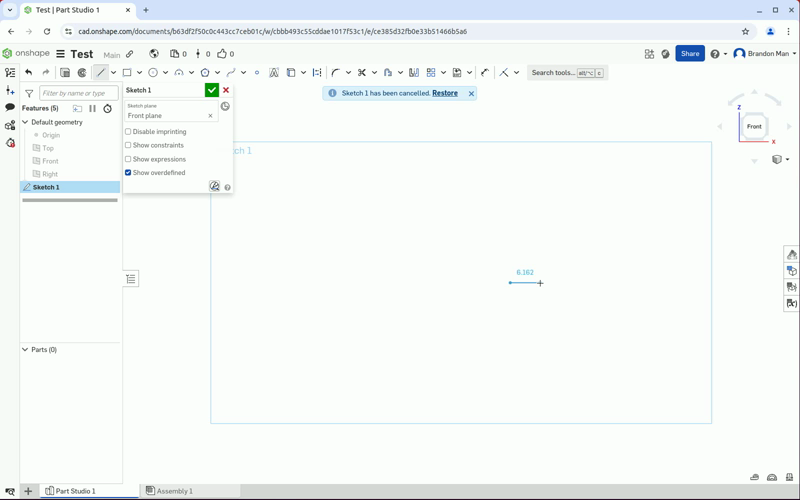
mouse_move(527, 282)
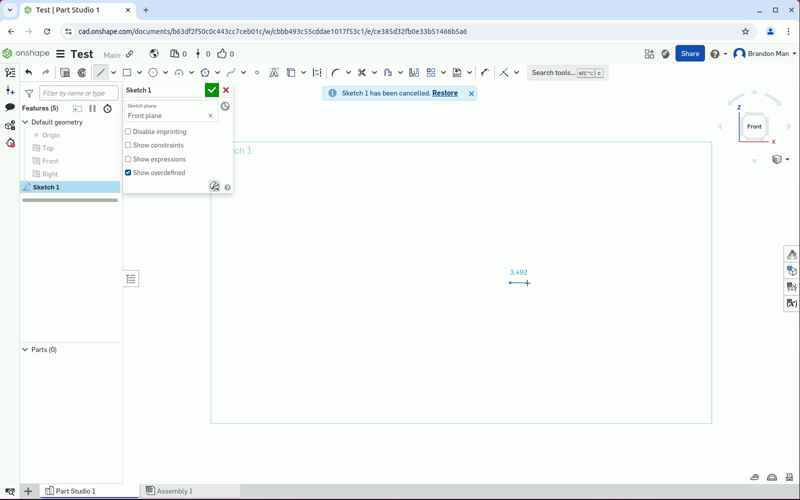
click(527, 282)
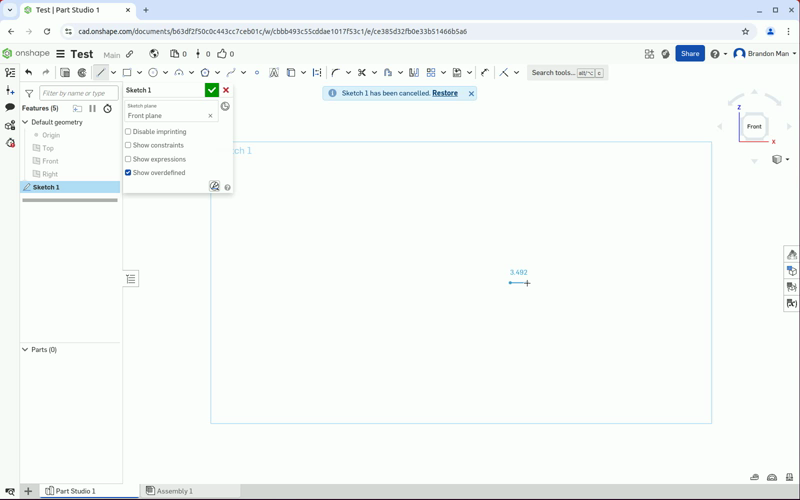
key_up(shift)
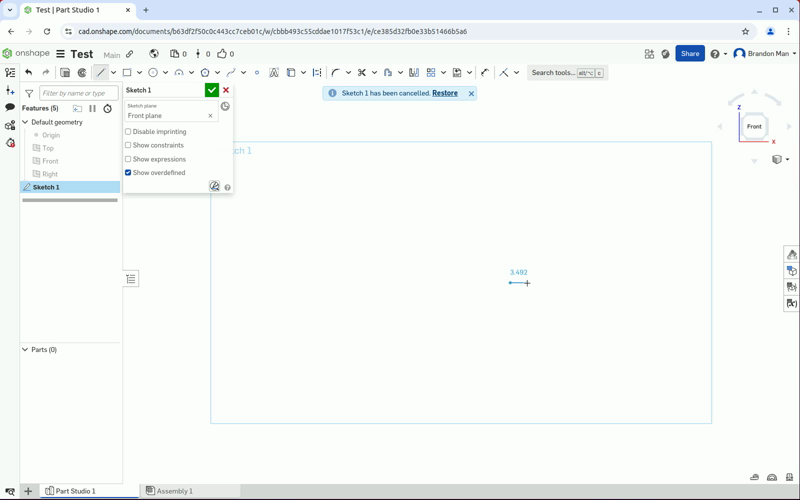
key_down(shift)
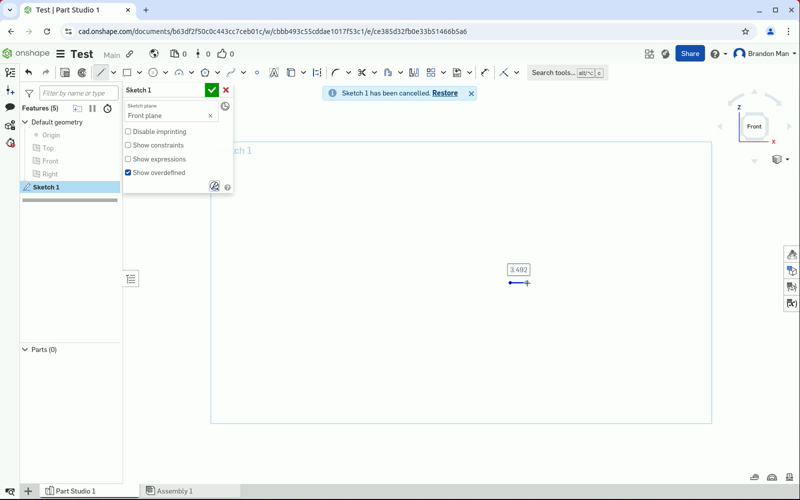
mouse_move(557, 282)
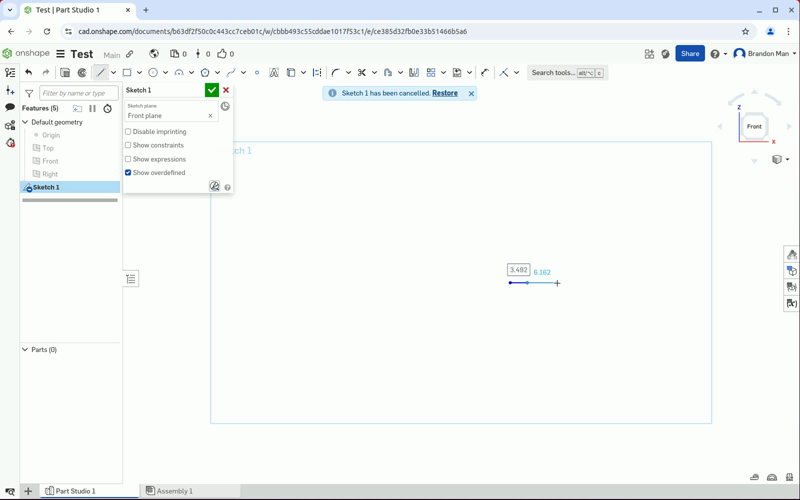
mouse_move(527, 252)
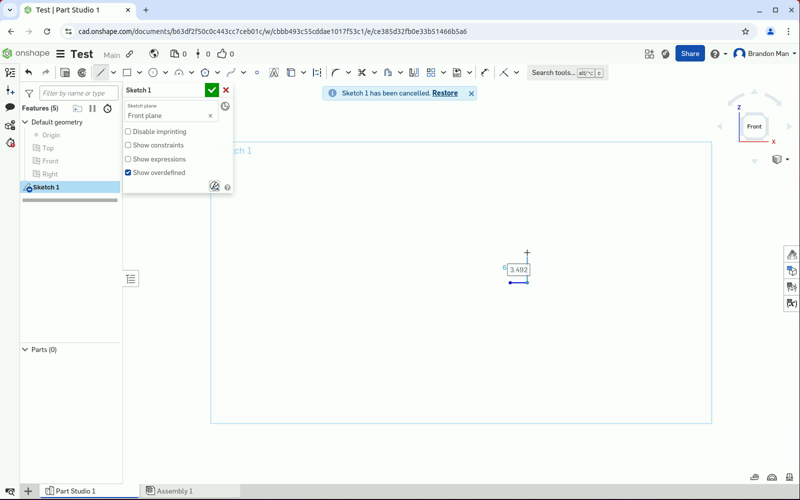
click(527, 252)
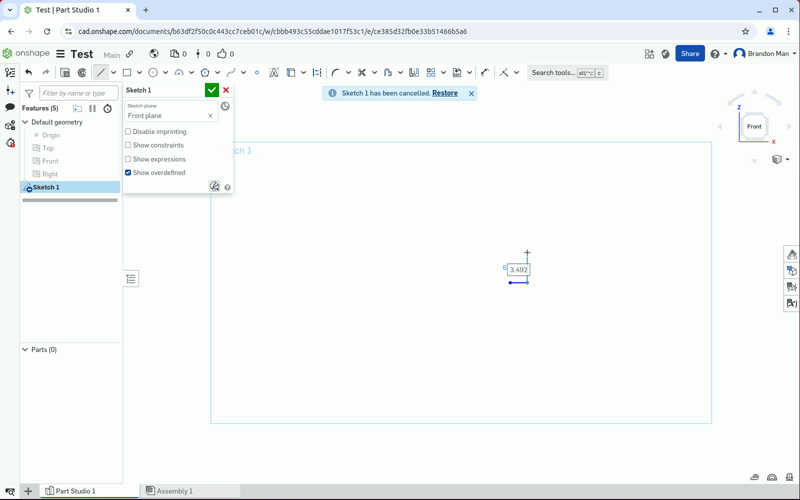
key_up(shift)
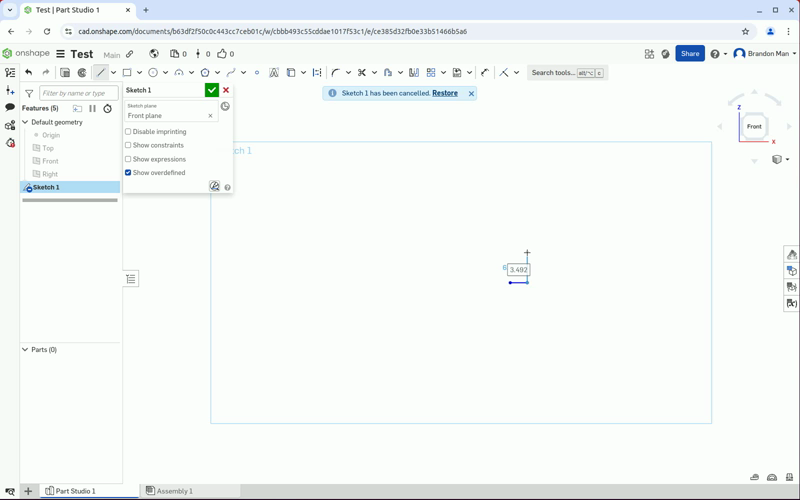
key(esc)
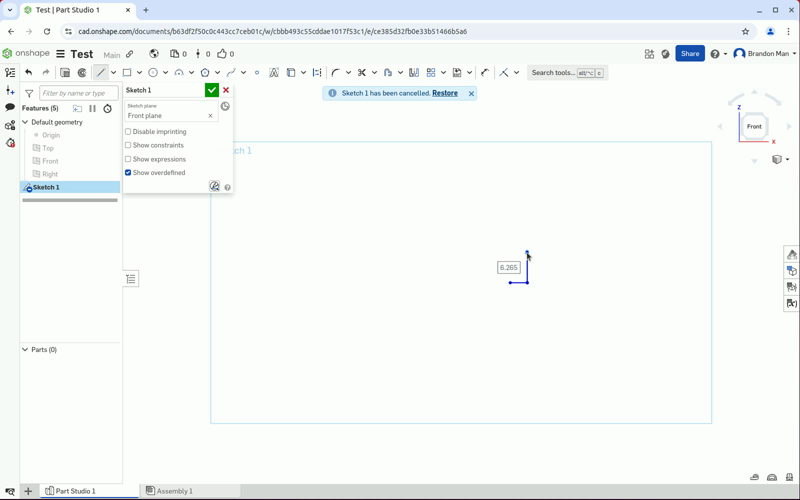
key(a)
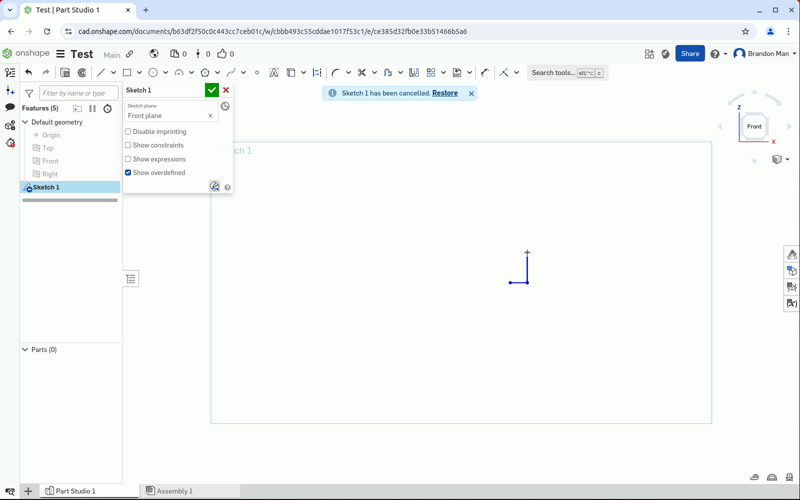
mouse_move(527, 252)
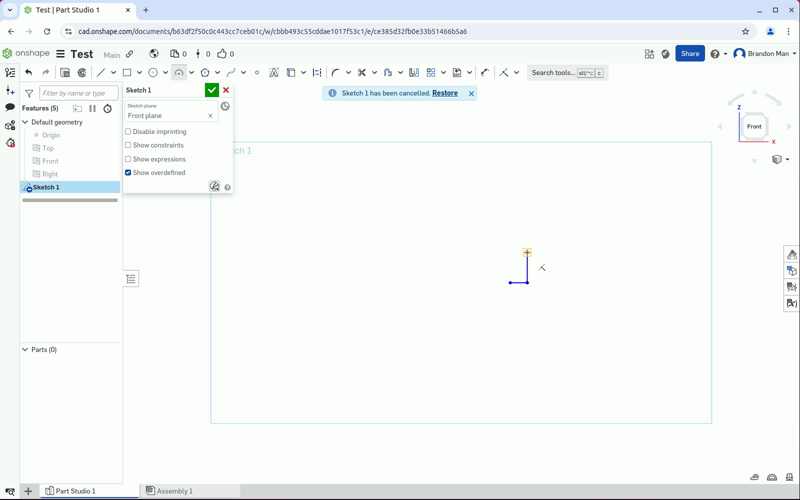
click(527, 252)
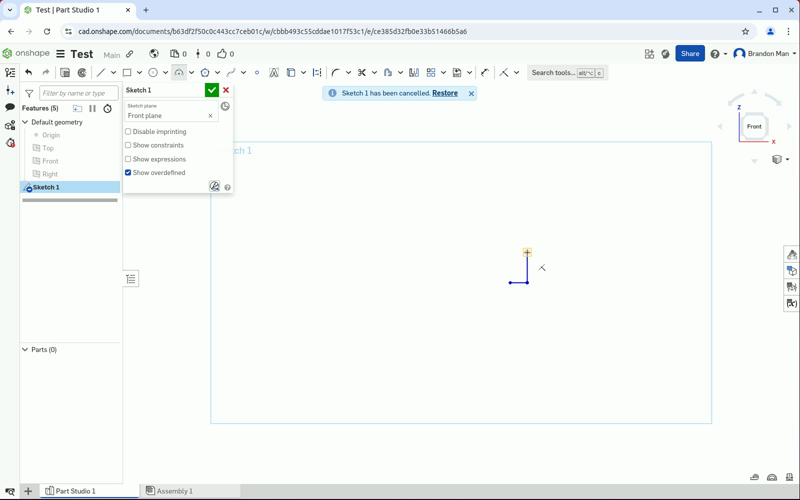
key_down(shift)
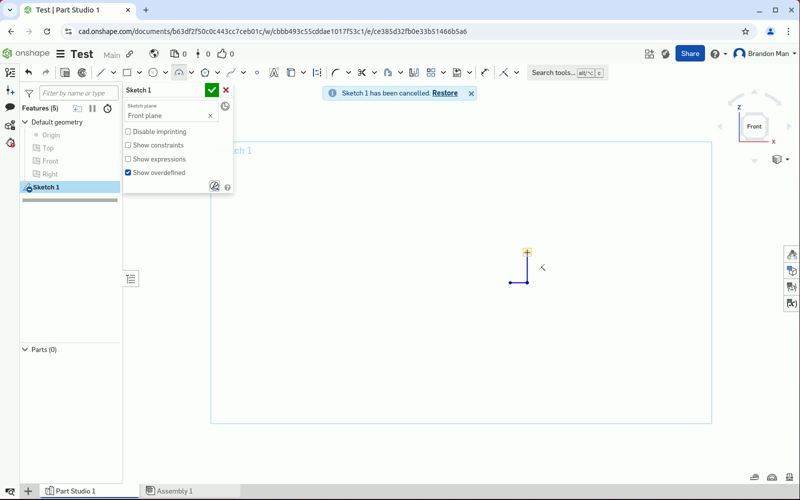
mouse_move(521, 251)
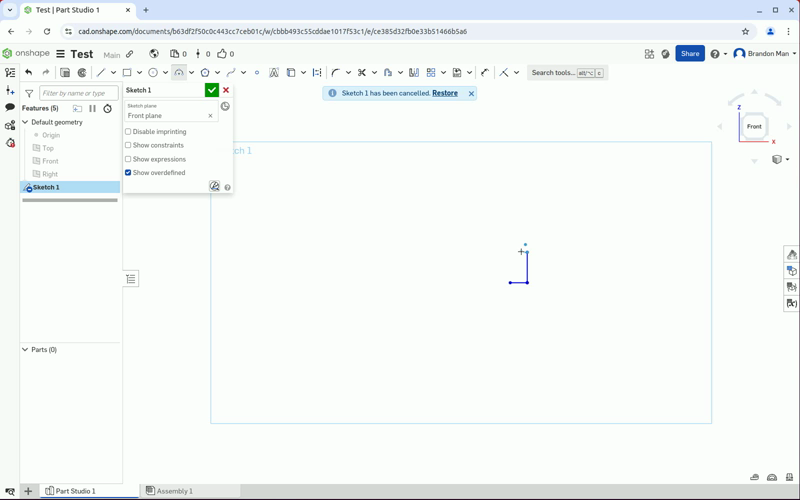
scroll(6)
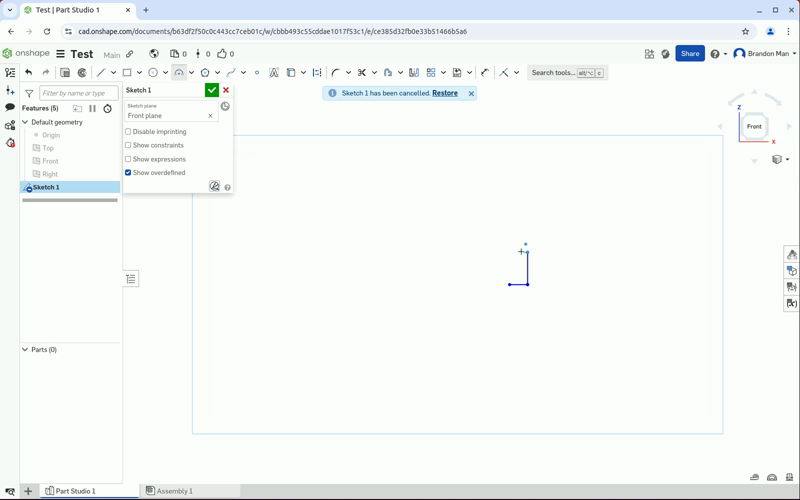
scroll(6)
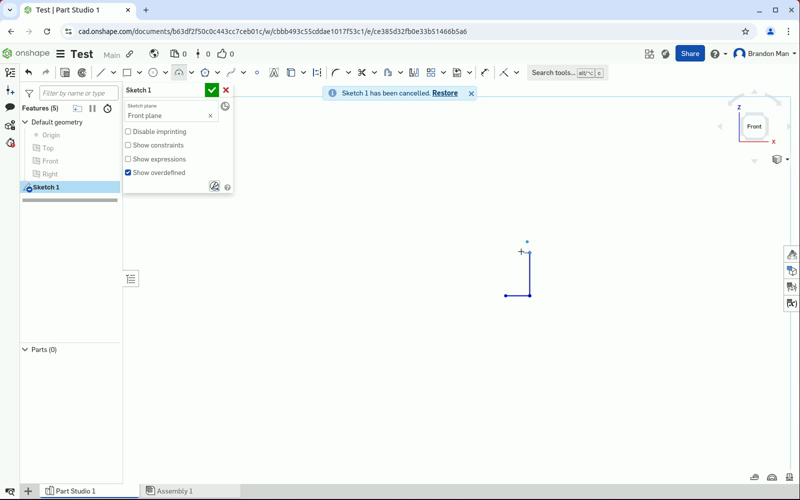
scroll(6)
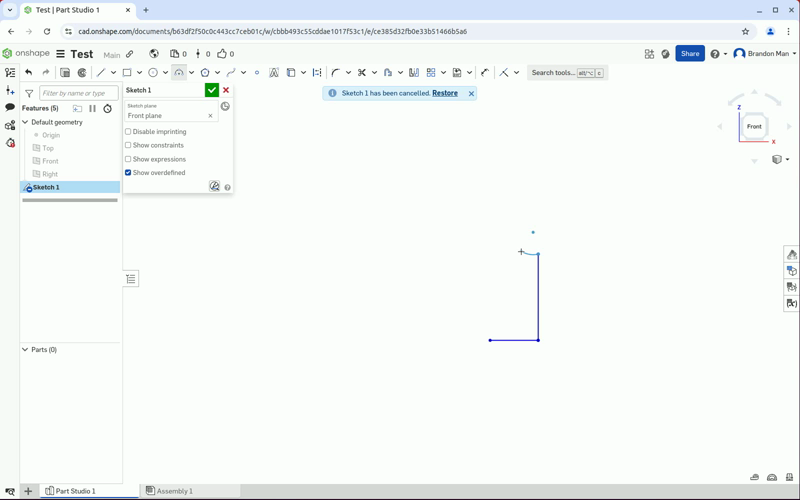
scroll(6)
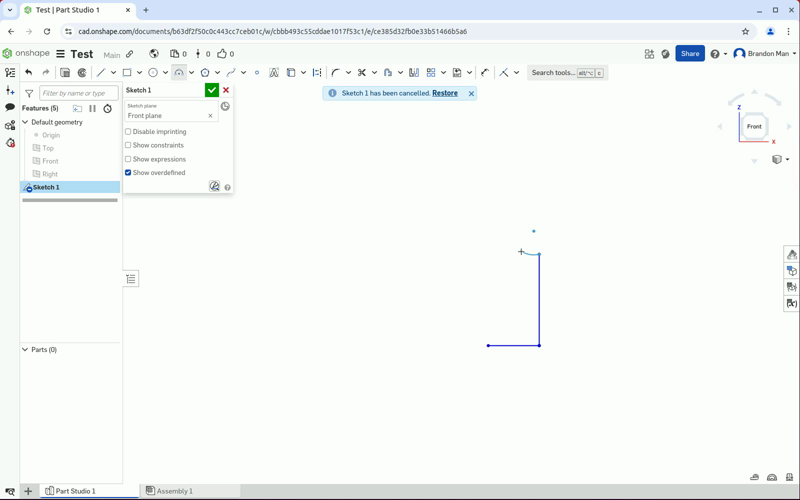
scroll(6)
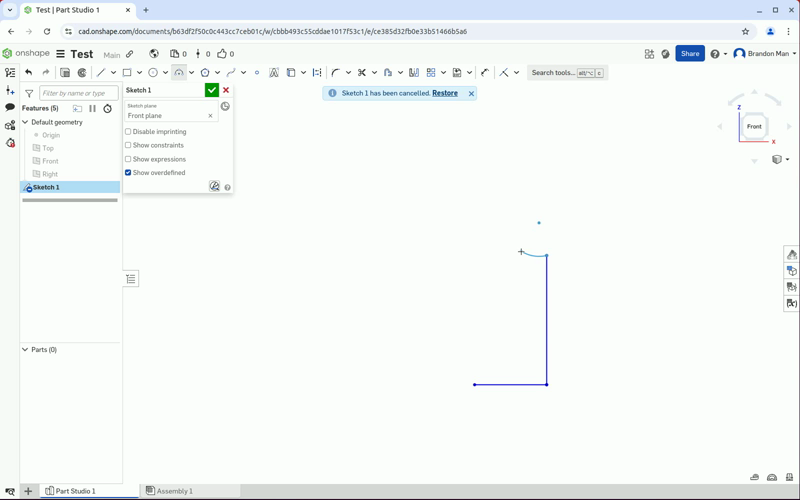
scroll(6)
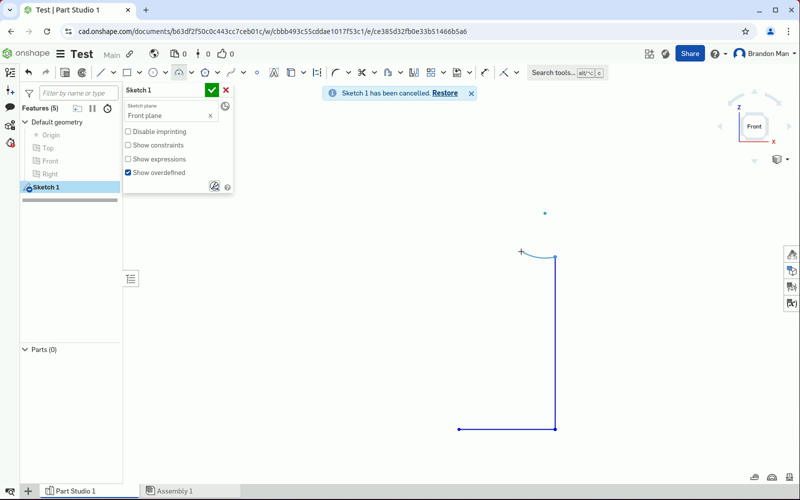
scroll(6)
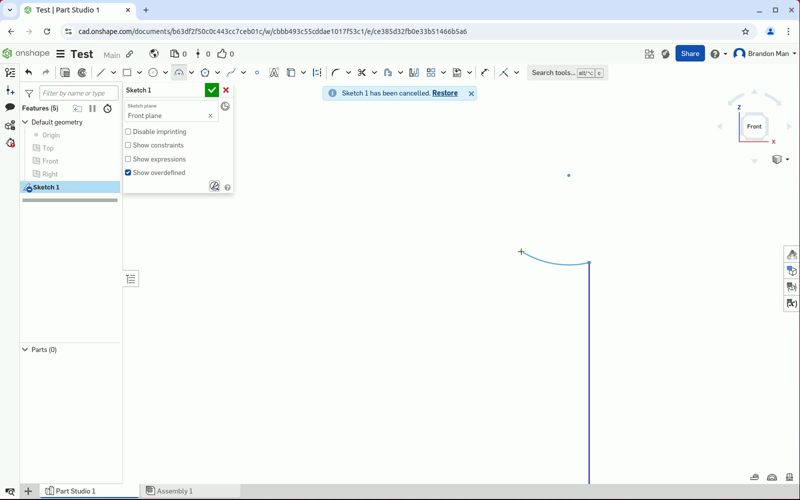
click(521, 251)
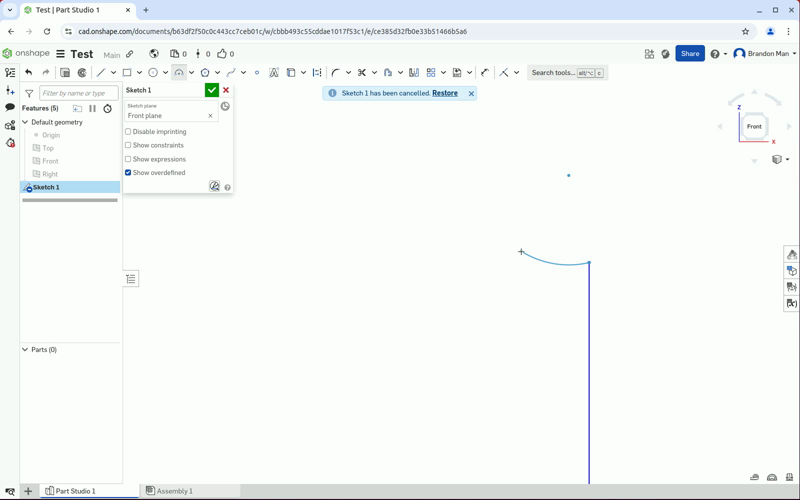
scroll(-6)
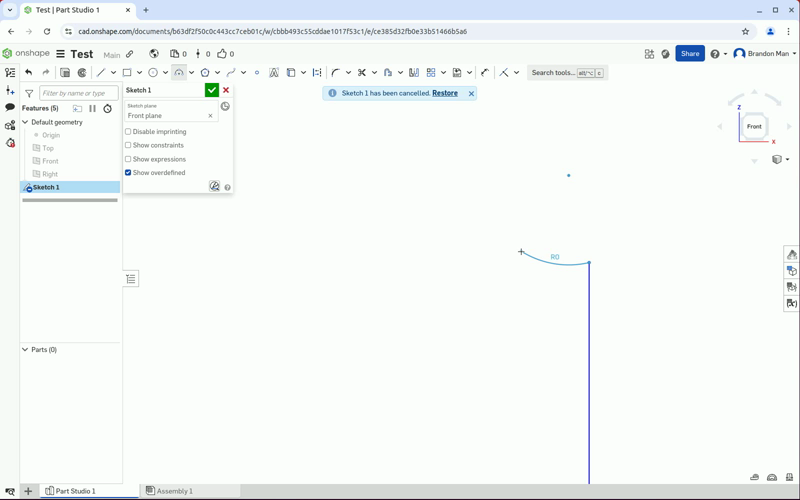
scroll(-6)
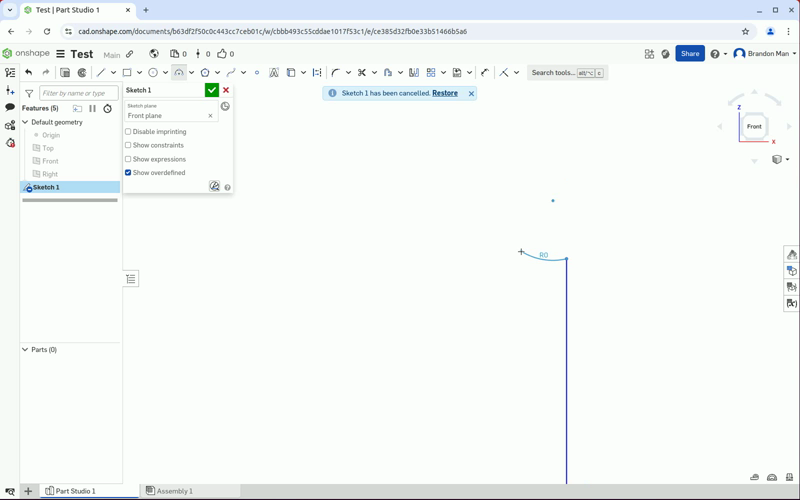
scroll(-6)
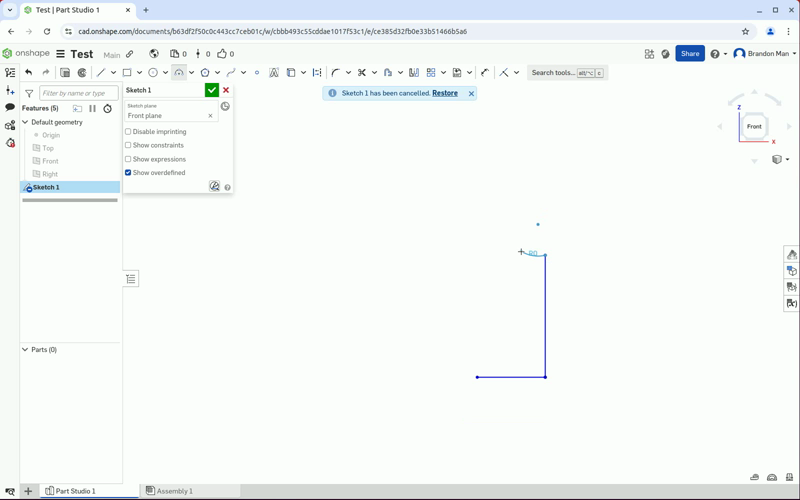
scroll(-6)
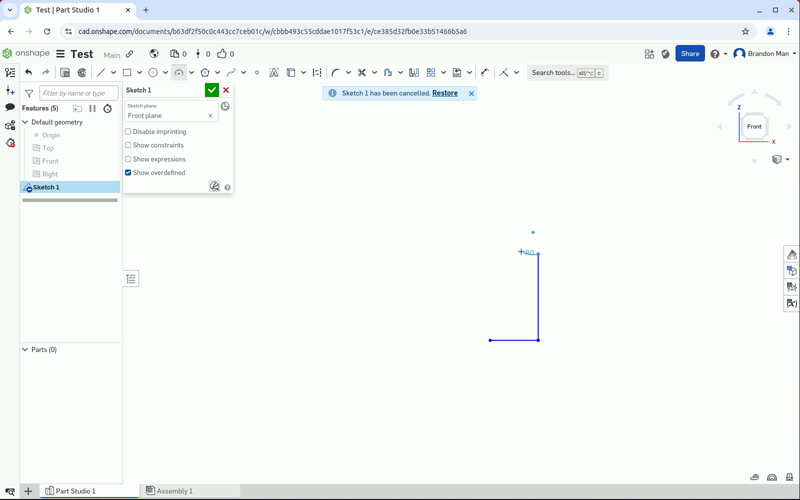
scroll(-6)
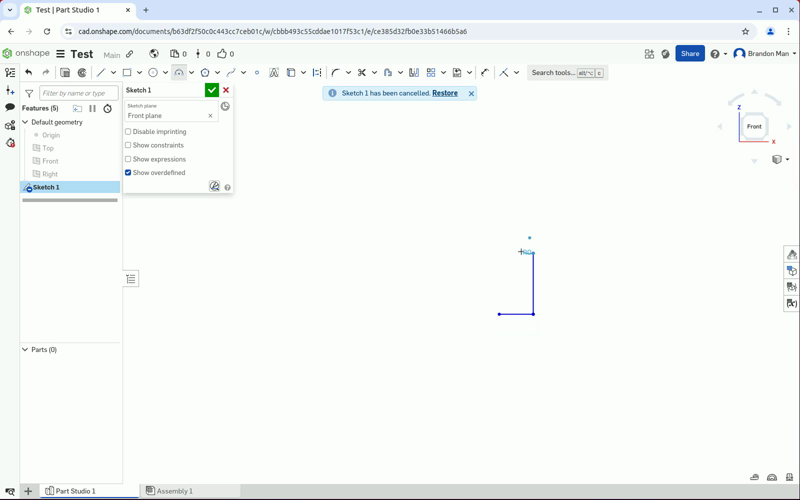
scroll(-6)
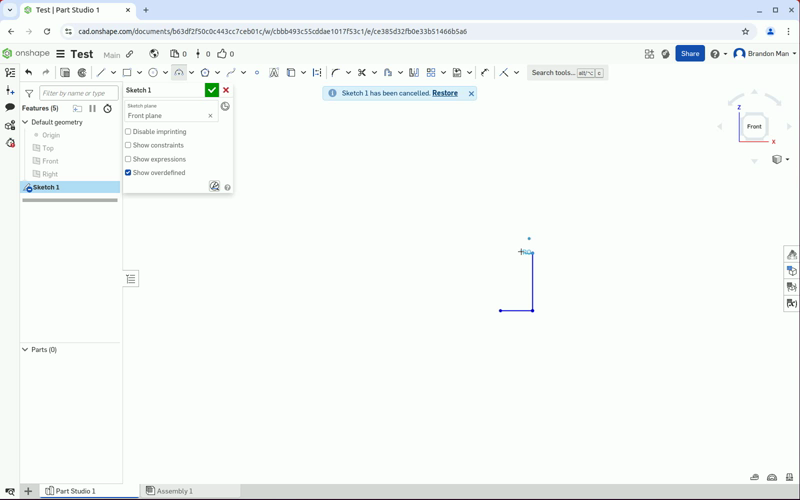
scroll(-6)
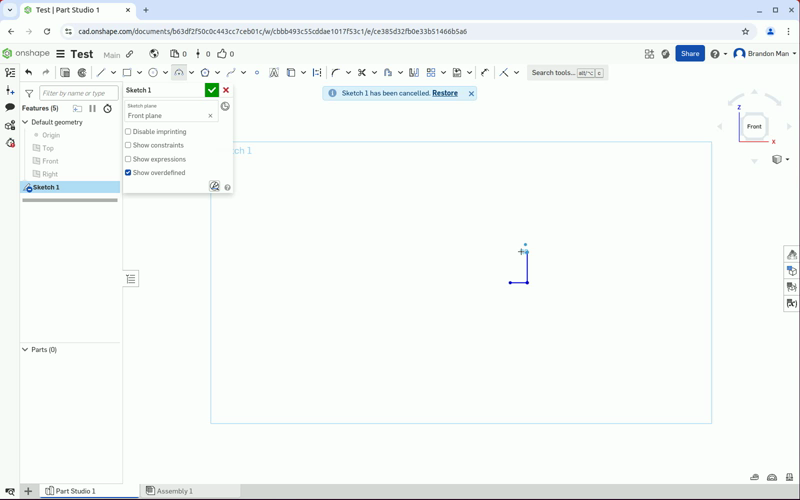
mouse_move(524, 254)
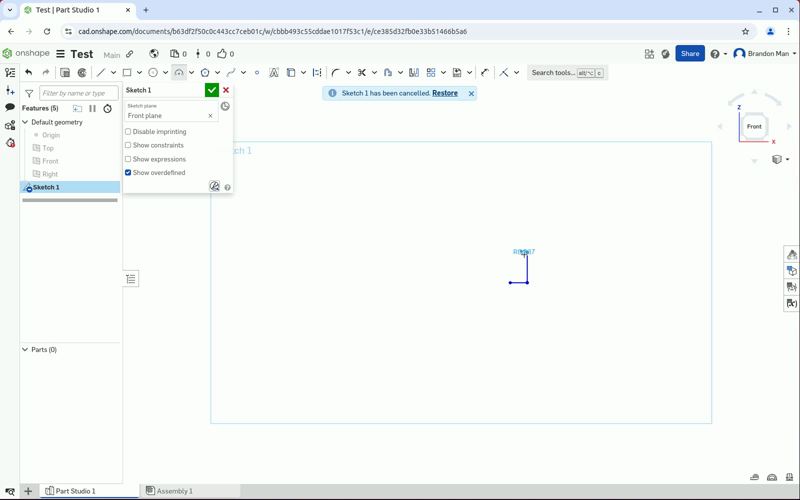
scroll(6)
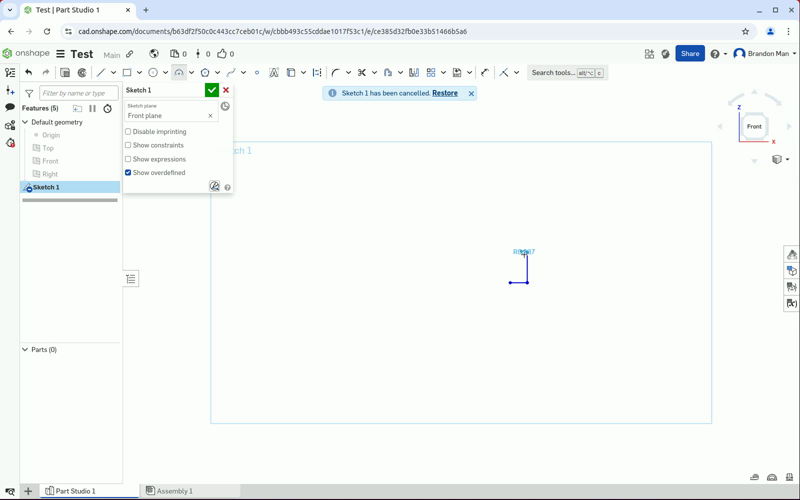
scroll(6)
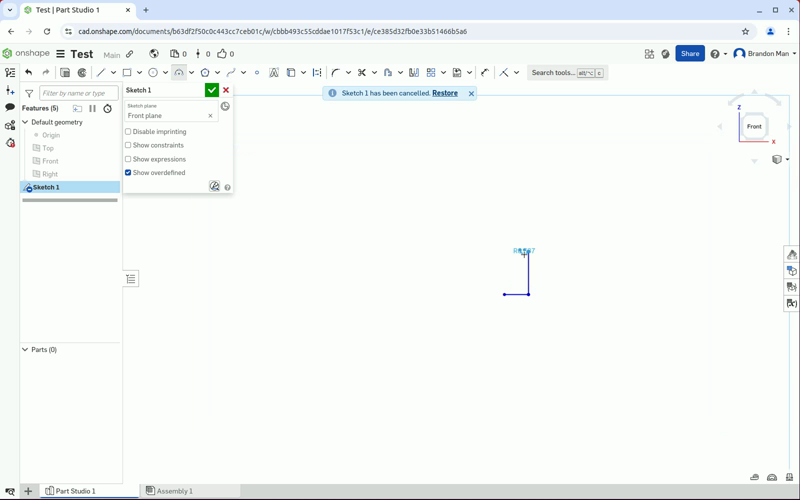
scroll(6)
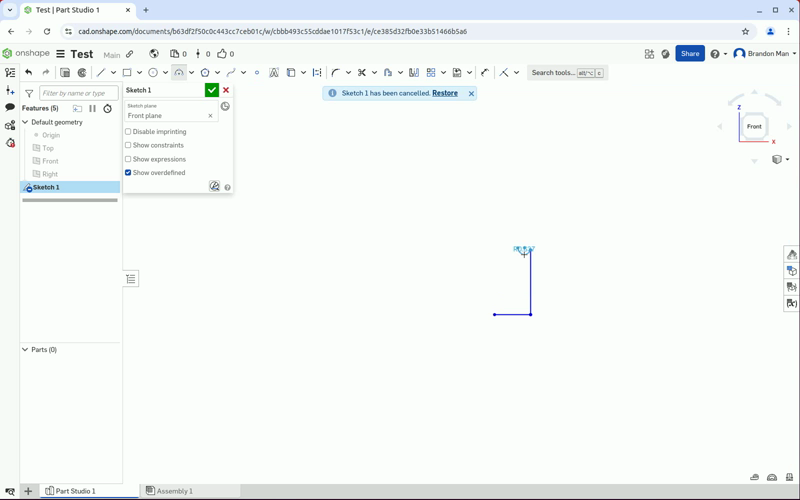
scroll(6)
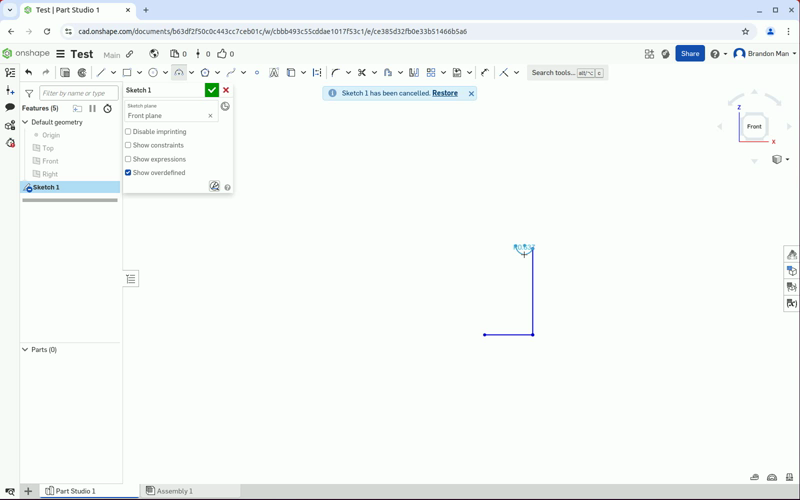
scroll(6)
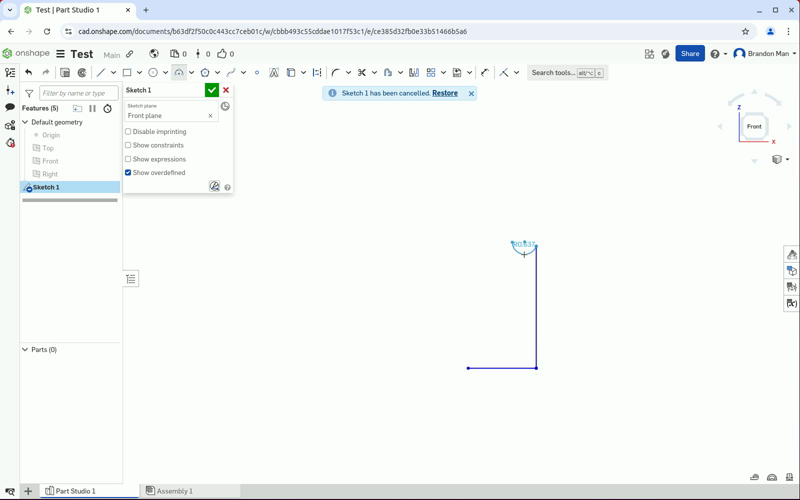
scroll(6)
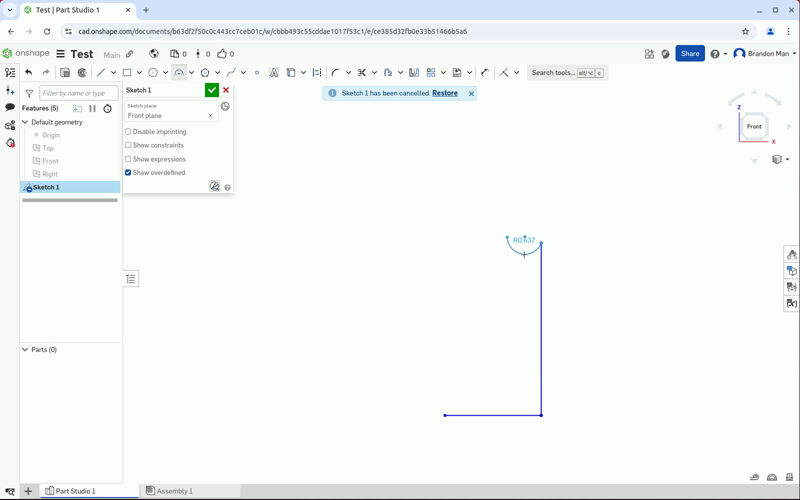
scroll(6)
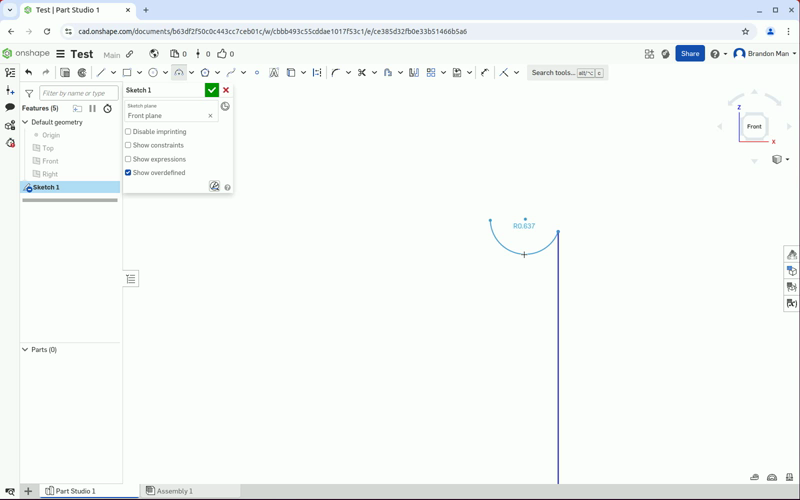
click(524, 254)
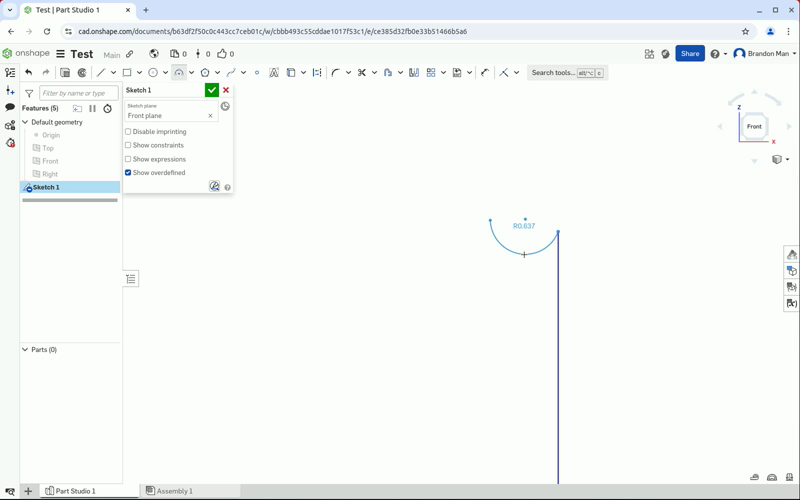
scroll(-6)
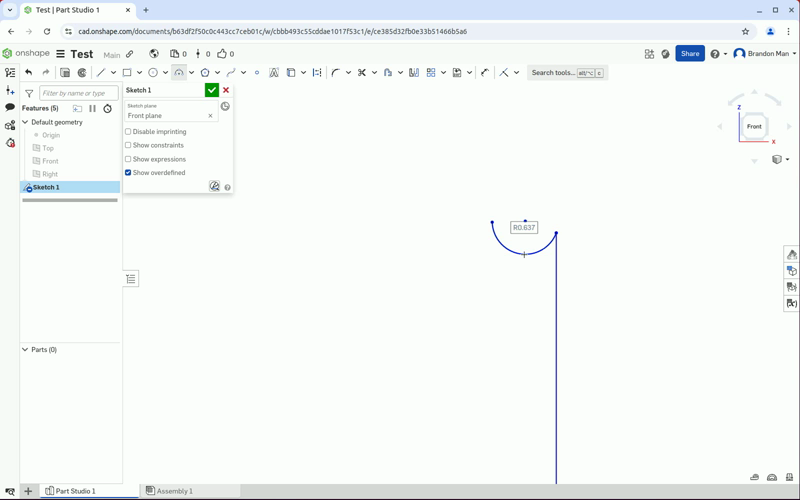
scroll(-6)
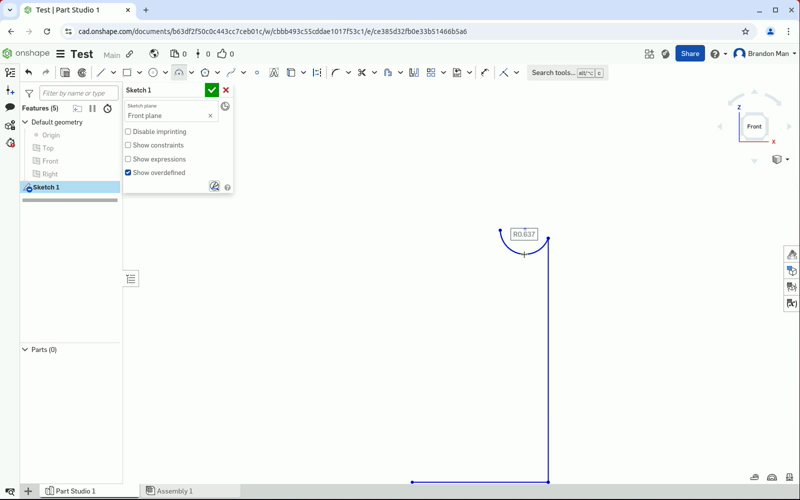
scroll(-6)
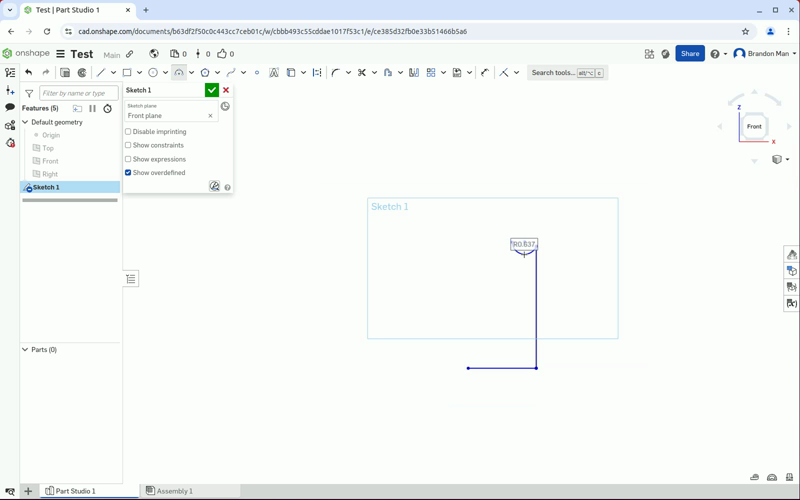
scroll(-6)
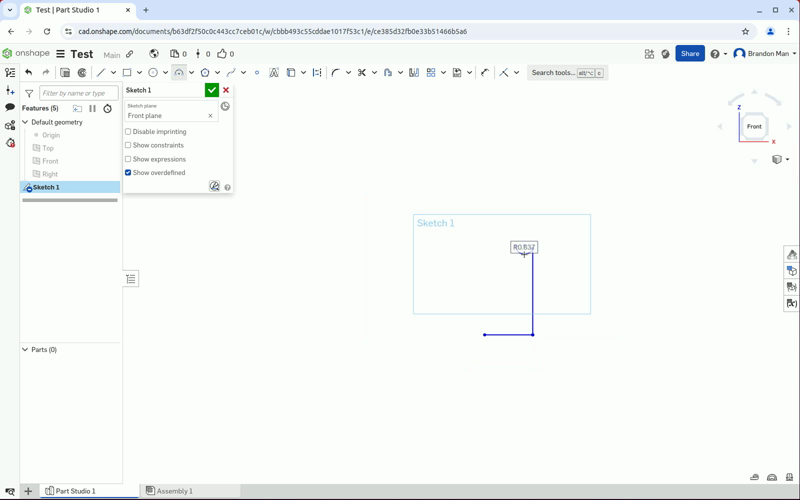
scroll(-6)
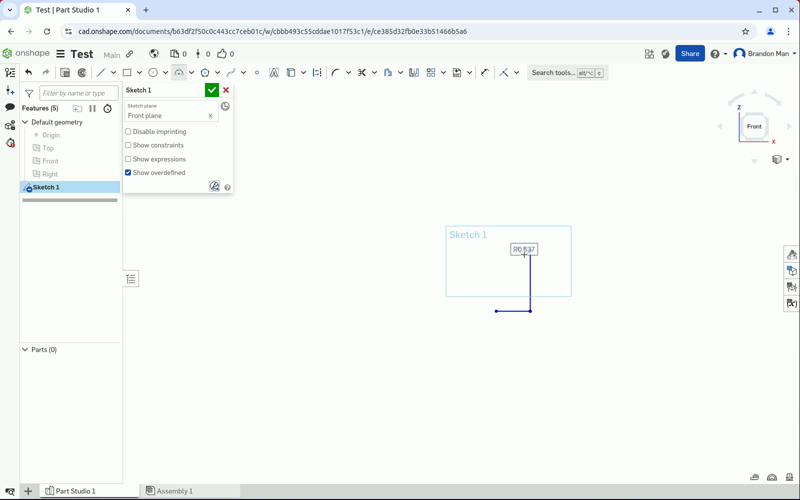
scroll(-6)
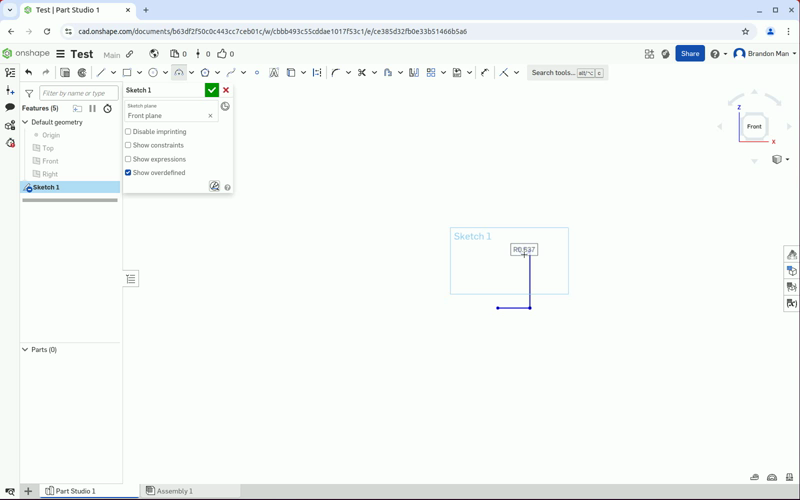
scroll(-6)
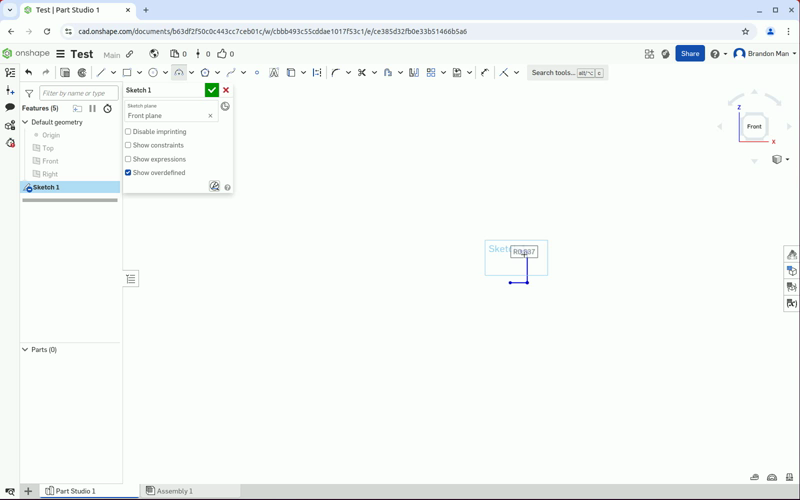
key_up(shift)
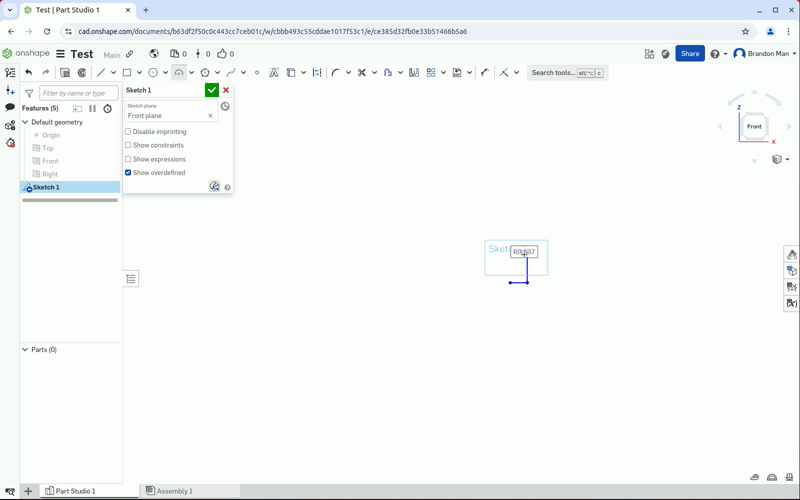
key(esc)
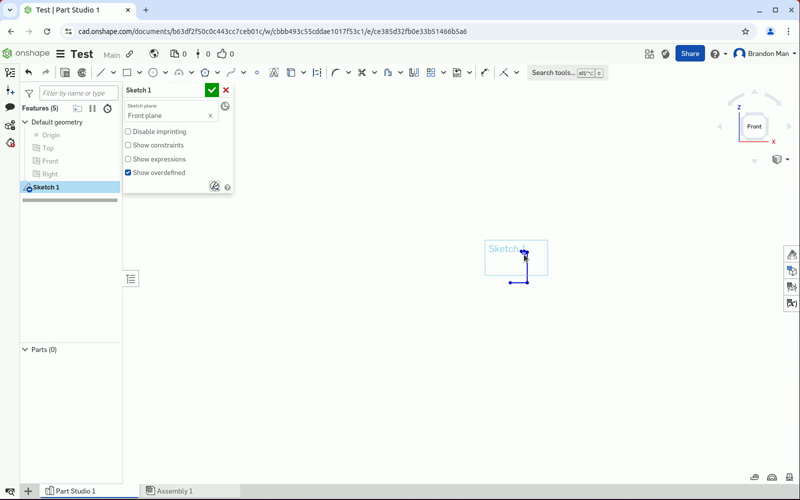
key(l)
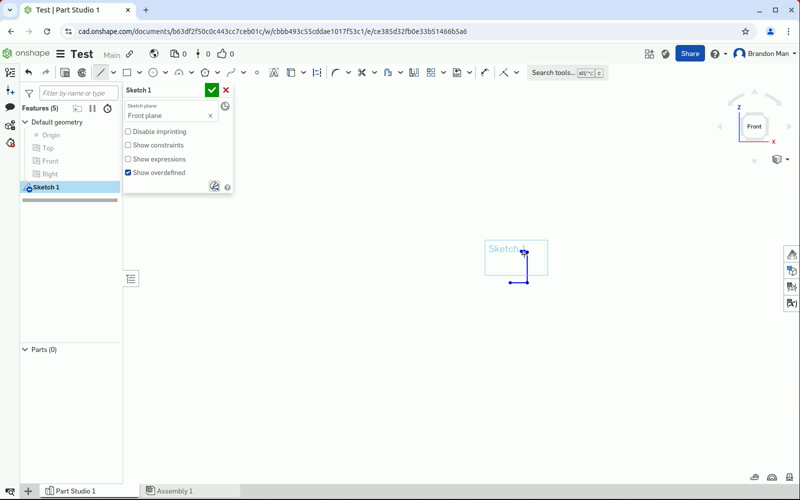
mouse_move(521, 251)
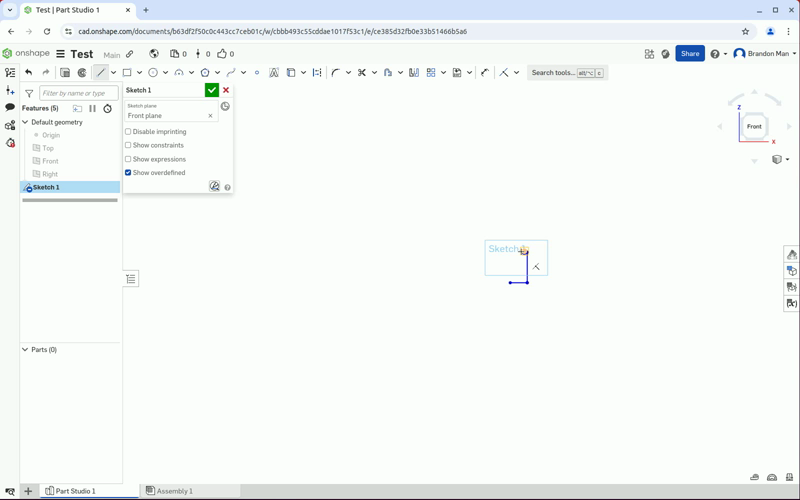
scroll(6)
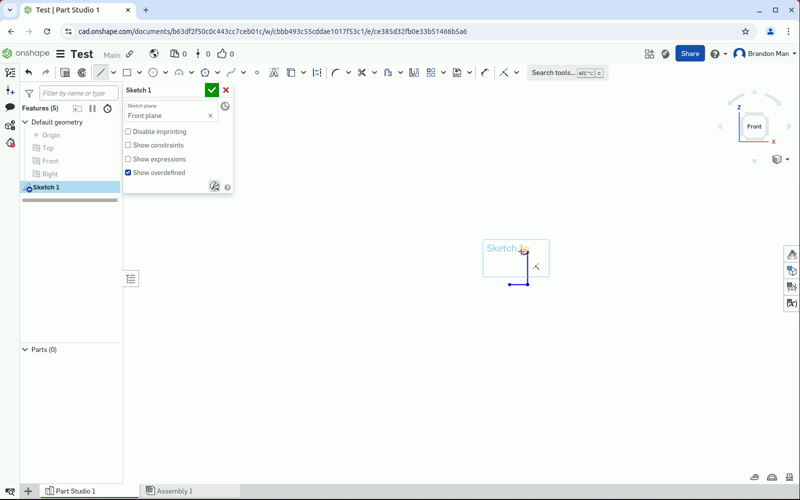
scroll(6)
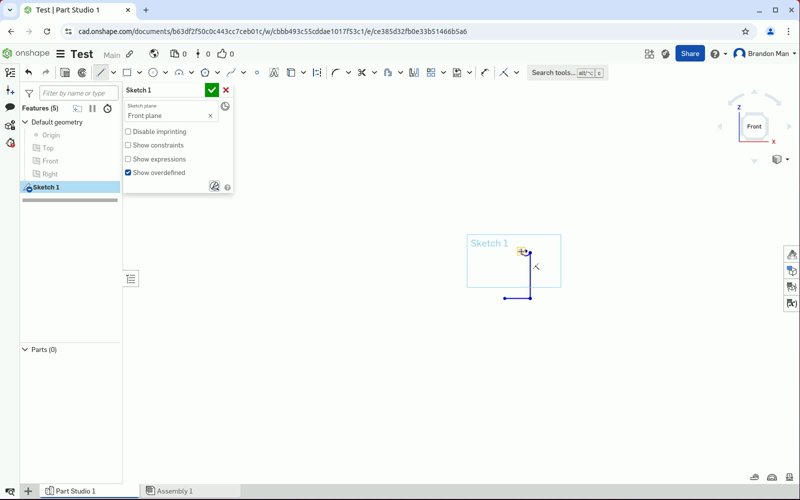
scroll(6)
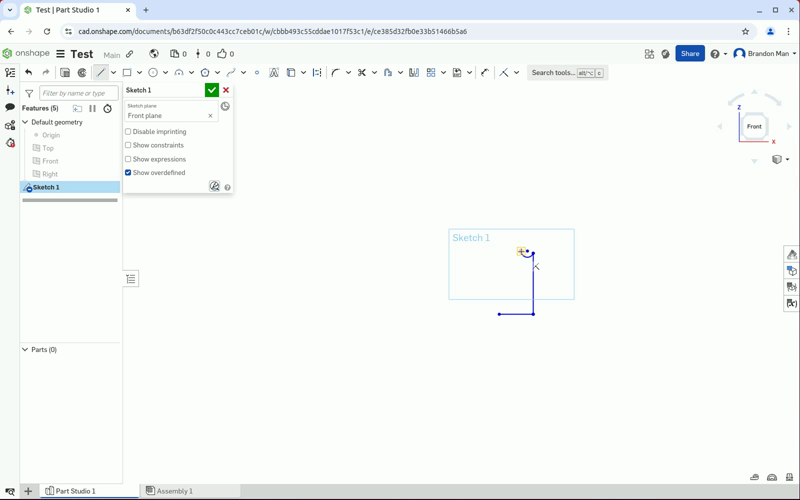
scroll(6)
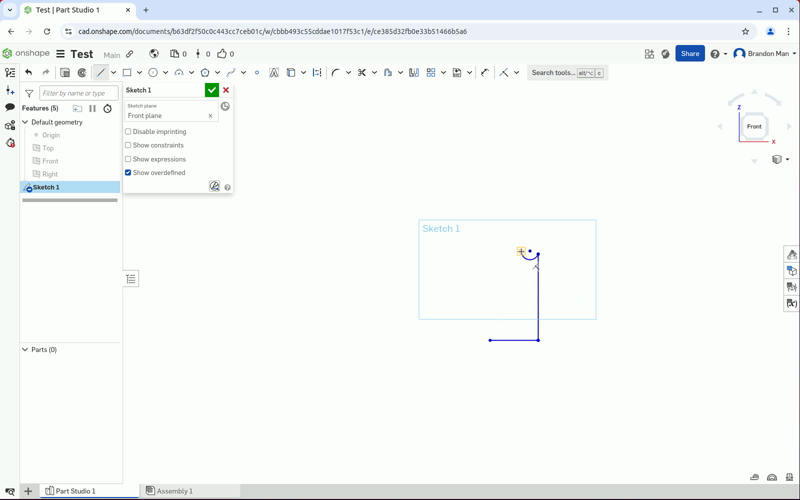
scroll(6)
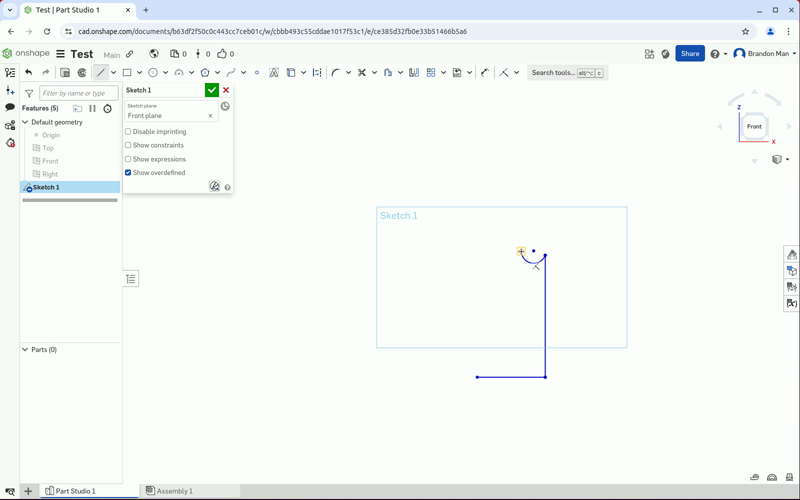
scroll(6)
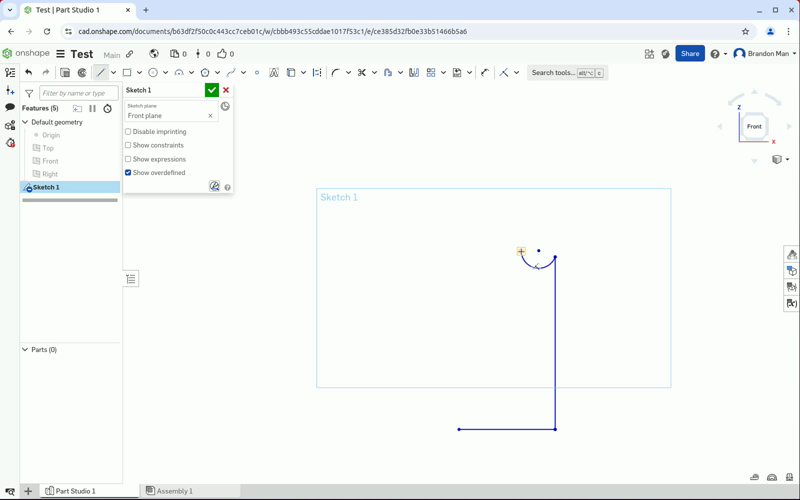
scroll(6)
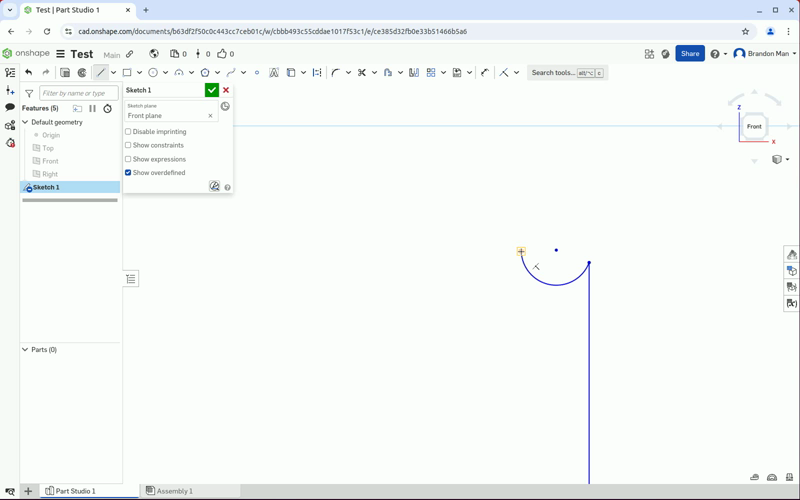
click(521, 251)
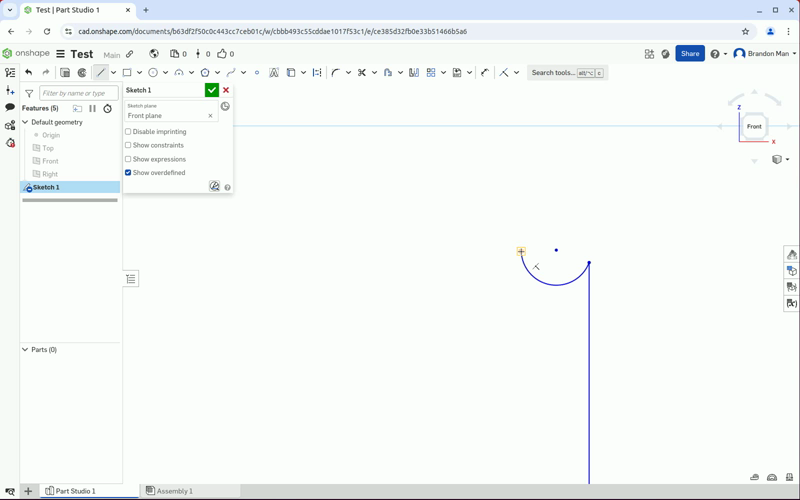
scroll(-6)
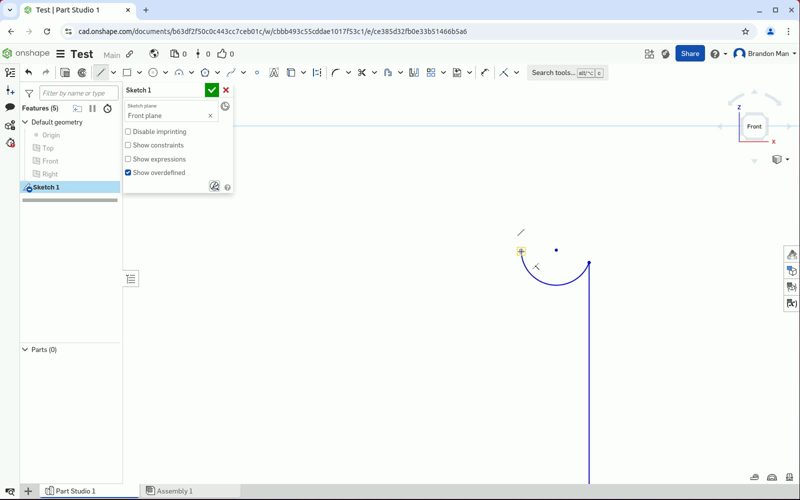
scroll(-6)
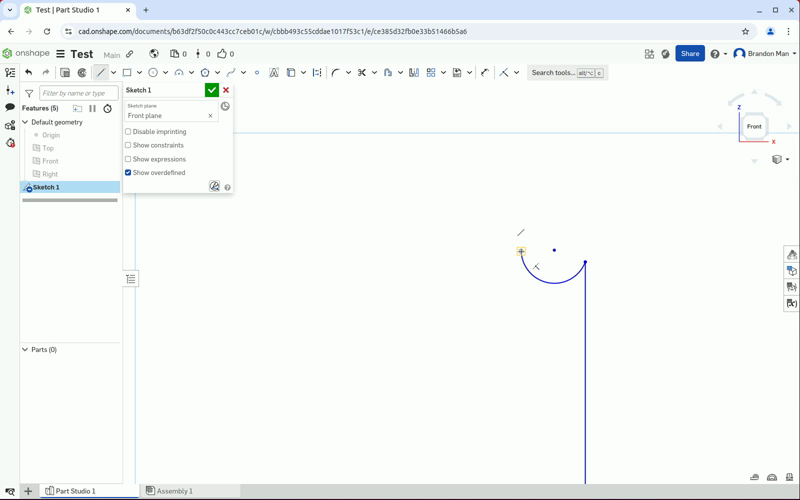
scroll(-6)
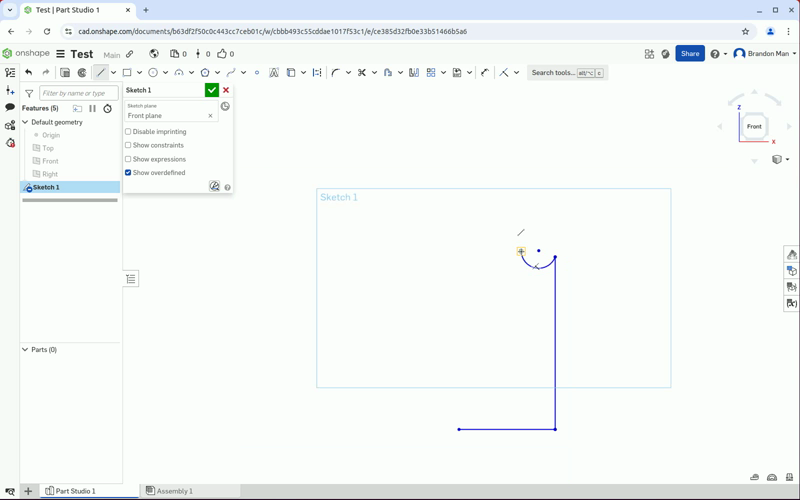
scroll(-6)
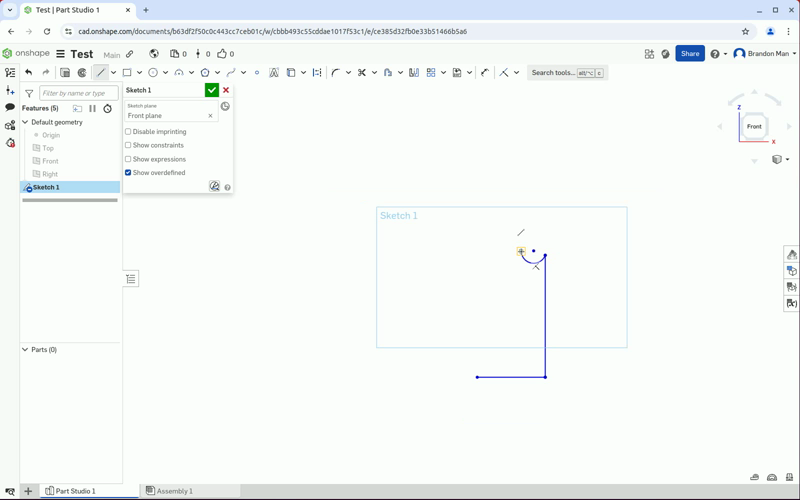
scroll(-6)
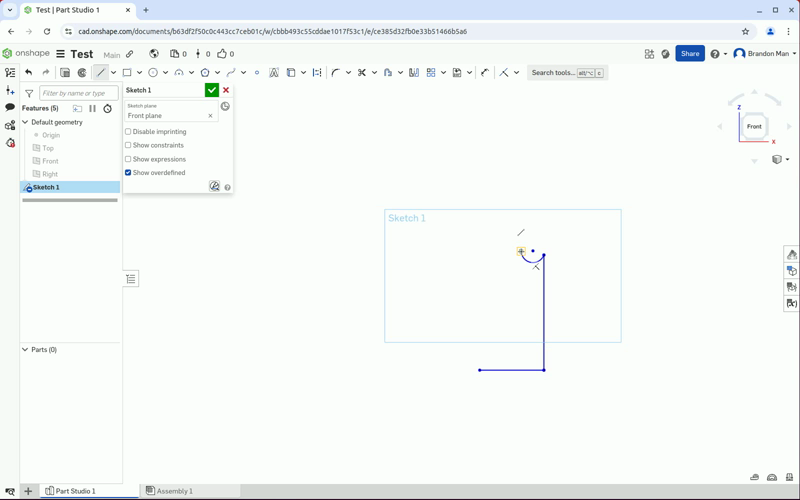
scroll(-6)
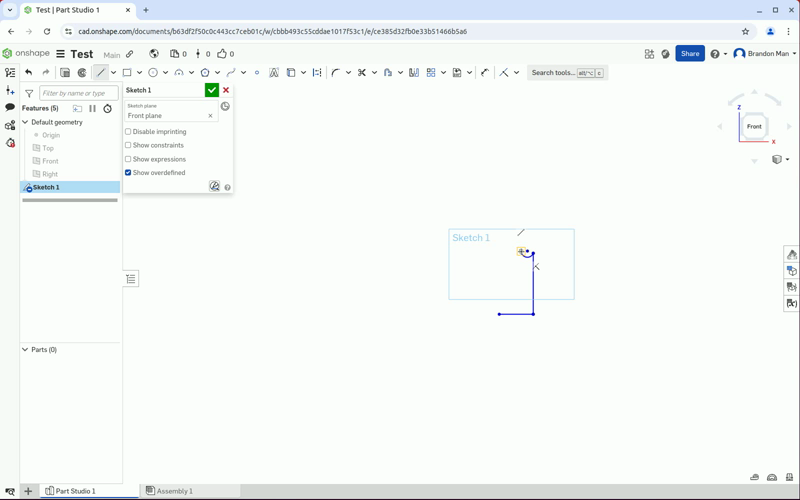
scroll(-6)
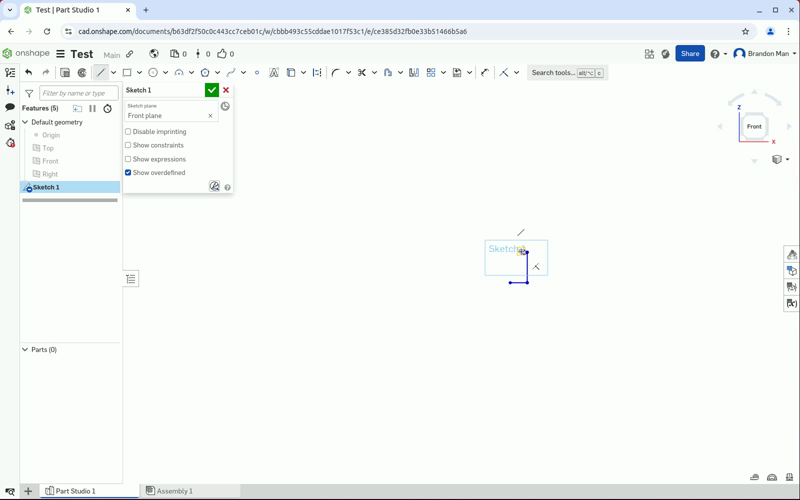
key_down(shift)
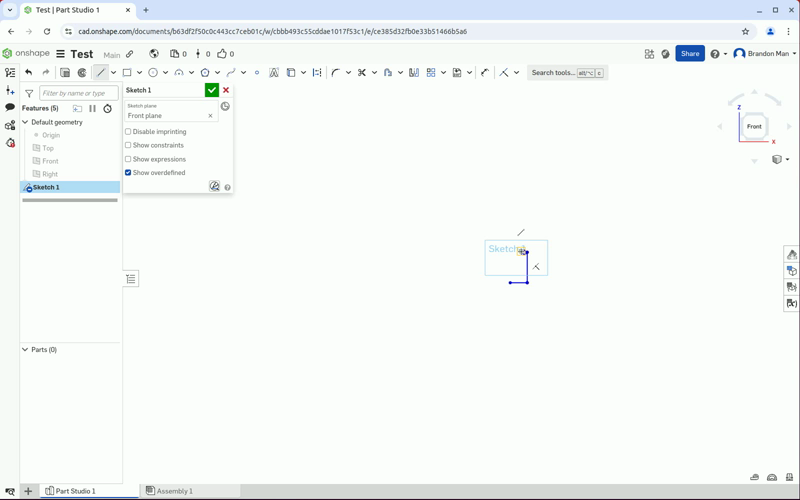
mouse_move(551, 251)
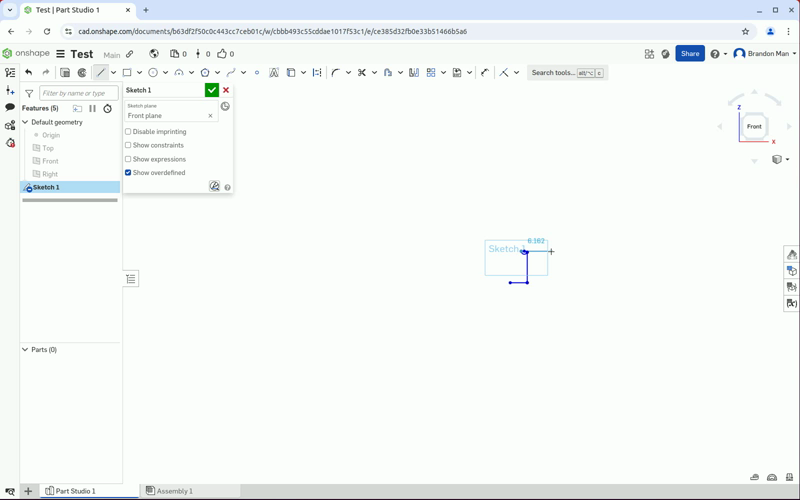
mouse_move(521, 246)
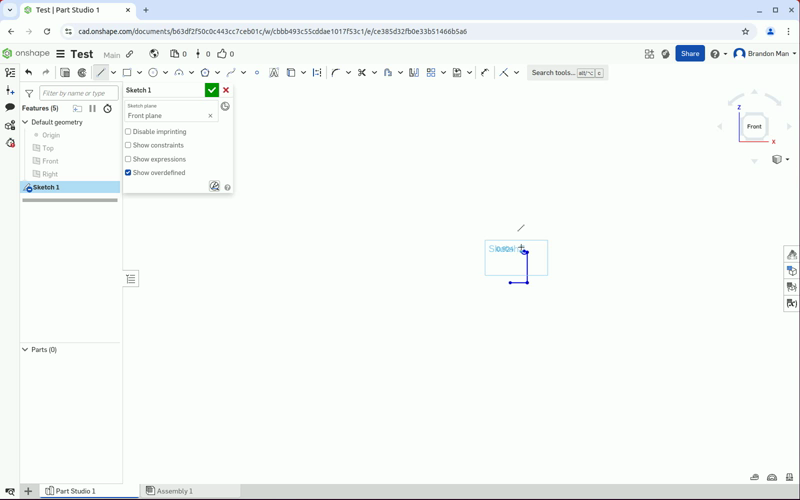
scroll(6)
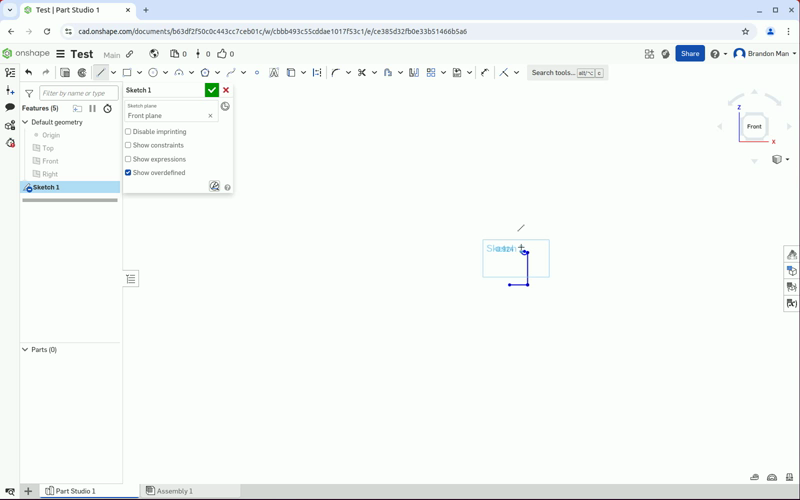
scroll(6)
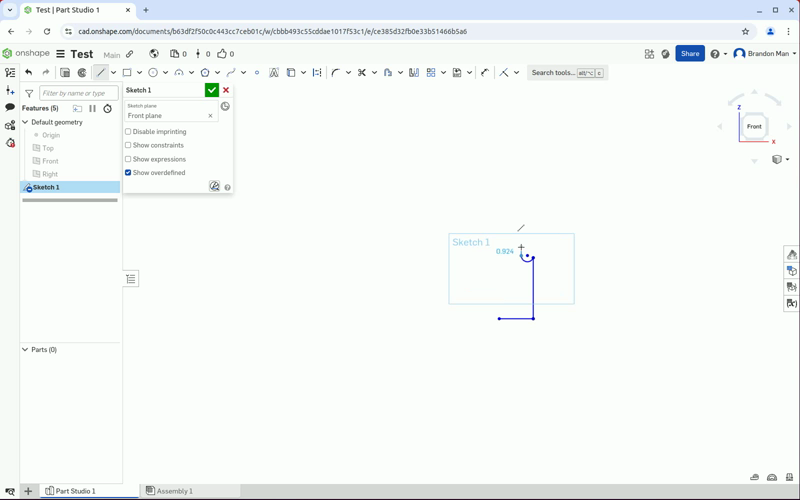
scroll(6)
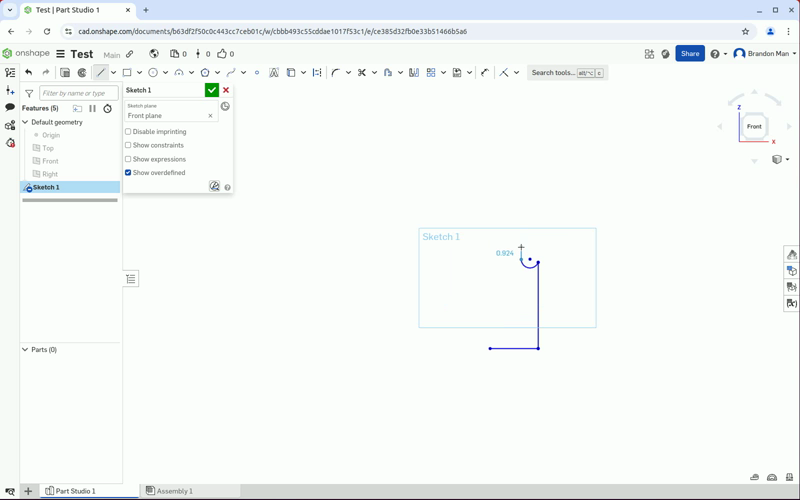
scroll(6)
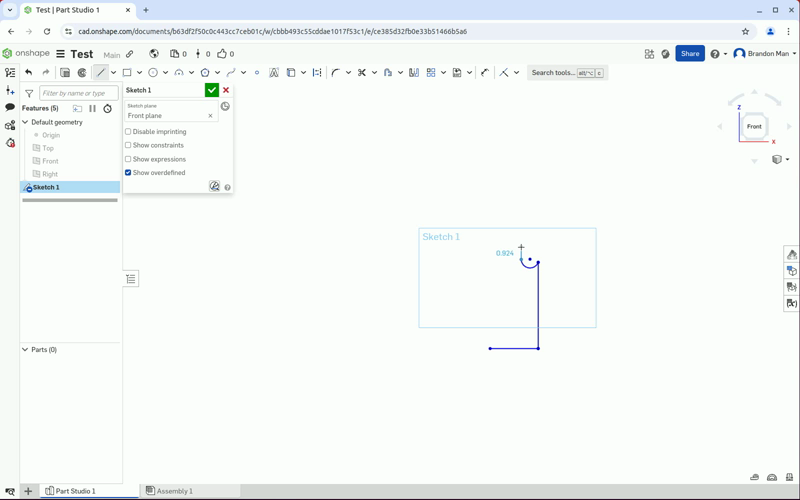
scroll(6)
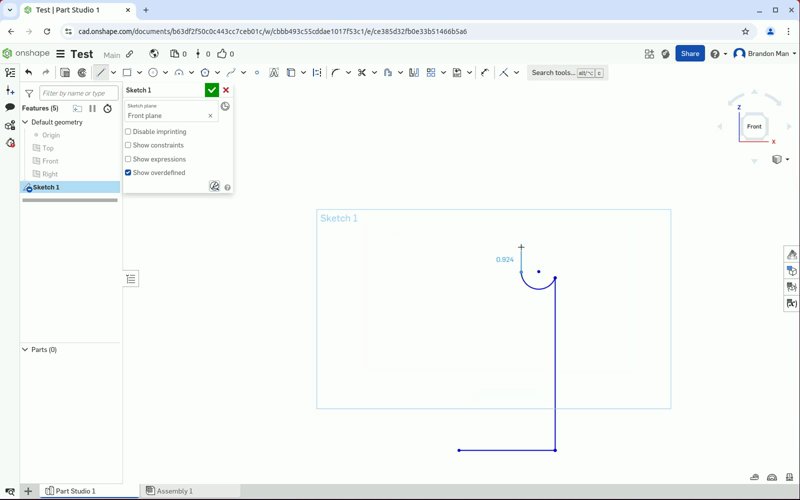
scroll(6)
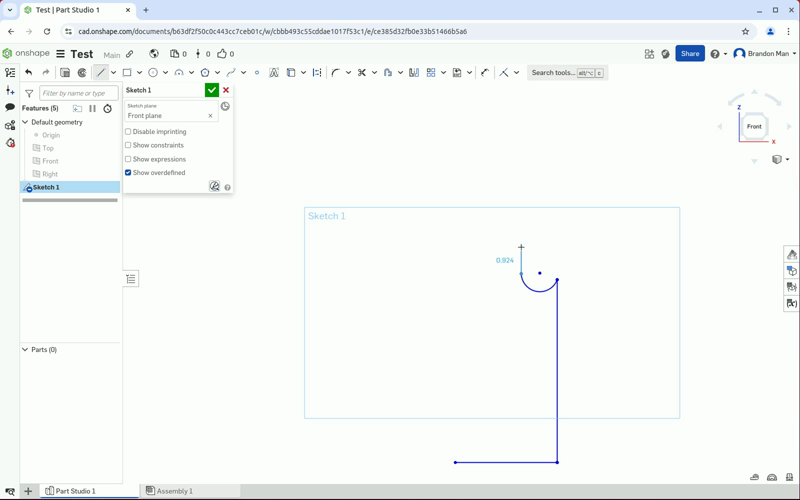
scroll(6)
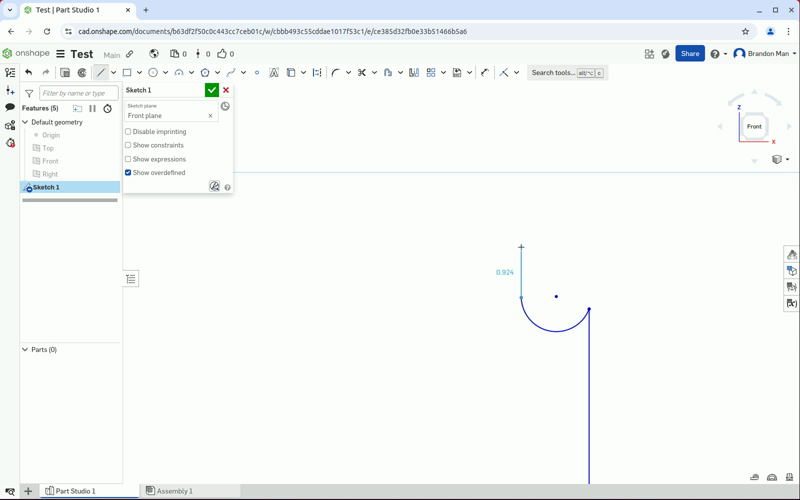
click(521, 246)
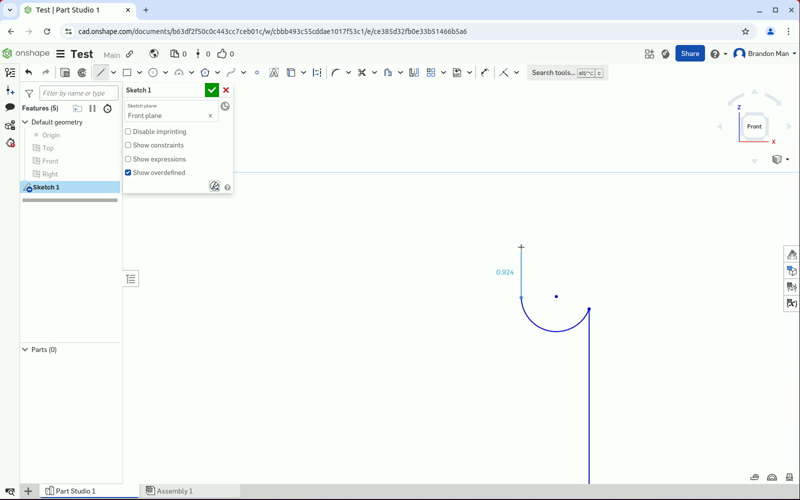
scroll(-6)
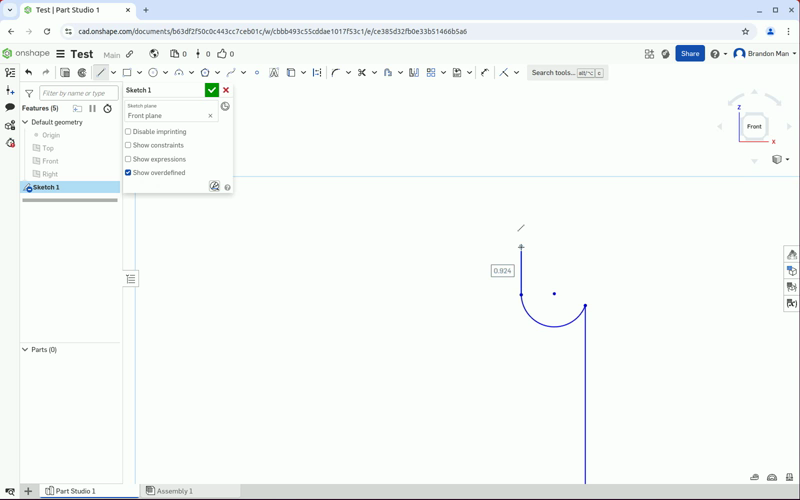
scroll(-6)
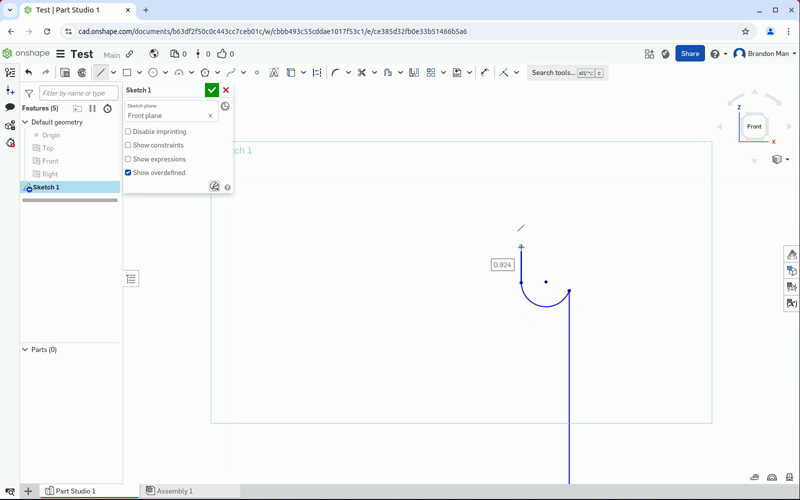
scroll(-6)
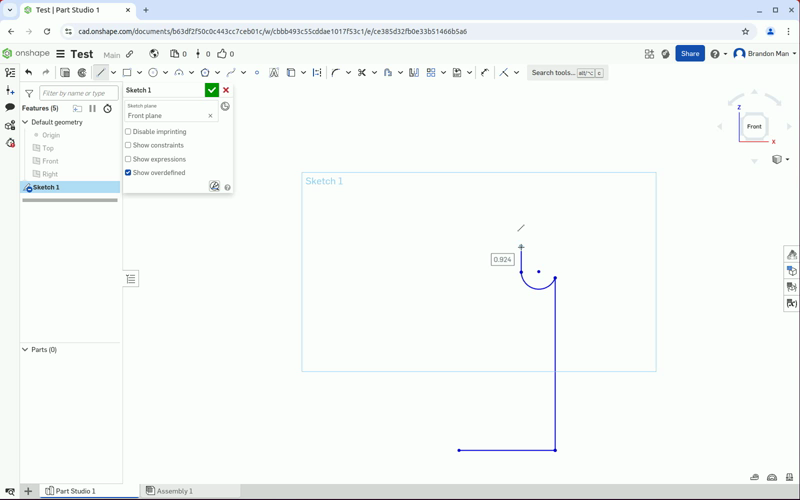
scroll(-6)
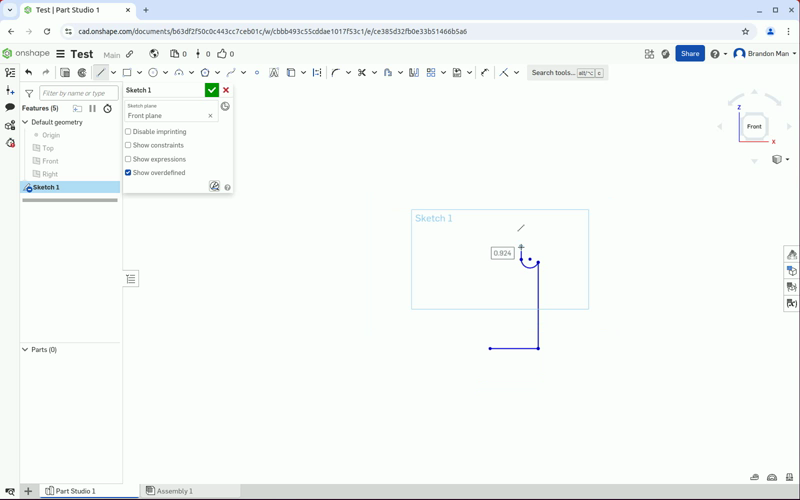
scroll(-6)
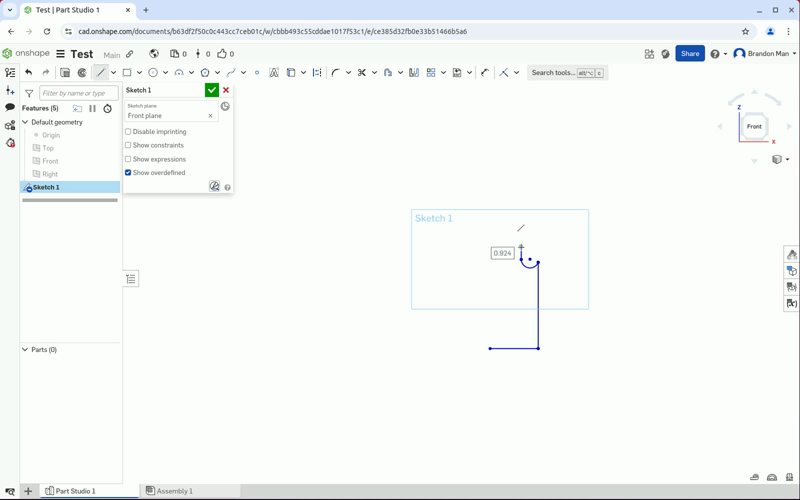
scroll(-6)
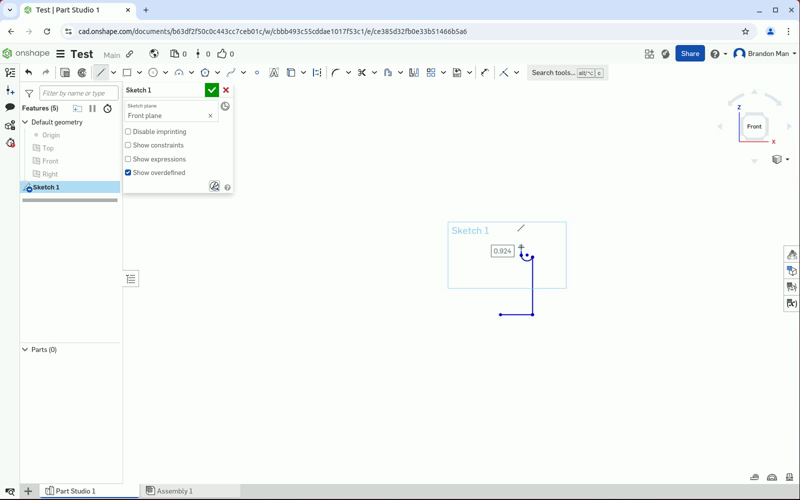
scroll(-6)
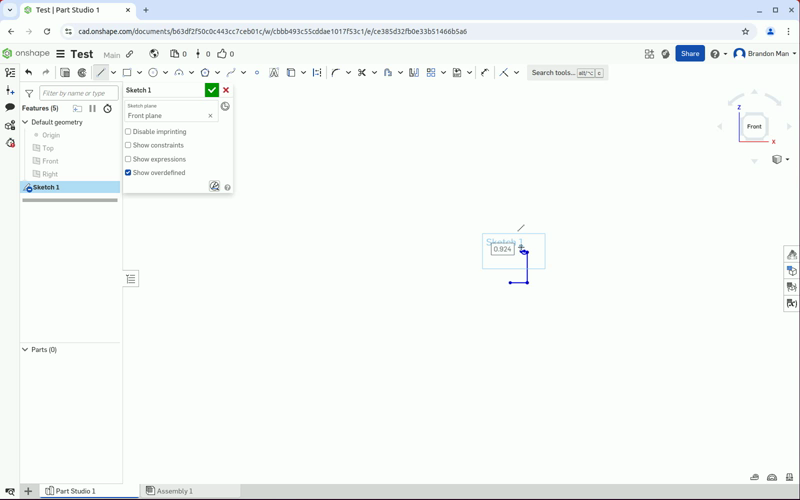
key_up(shift)
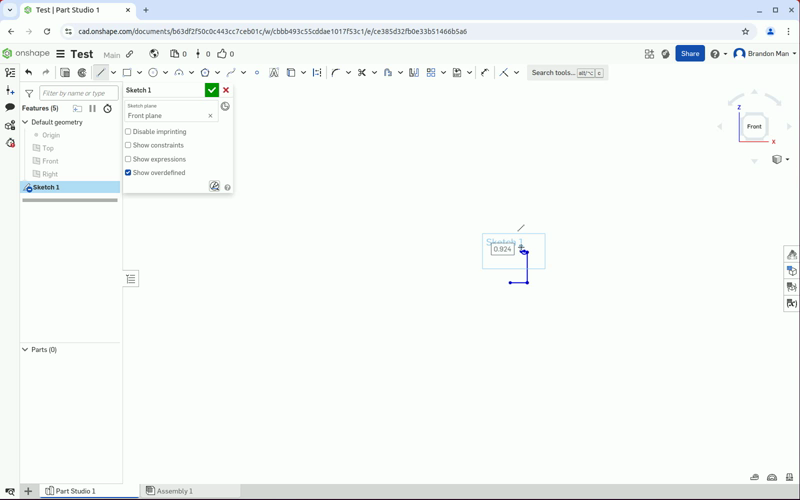
key_down(shift)
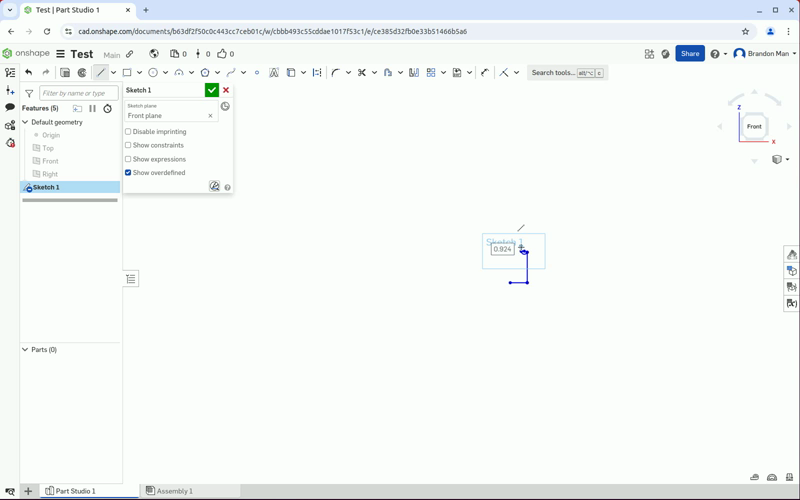
mouse_move(551, 246)
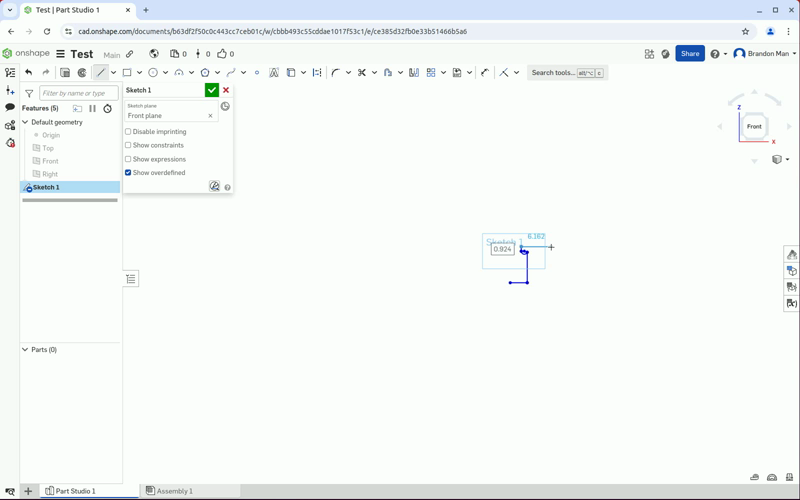
mouse_move(515, 246)
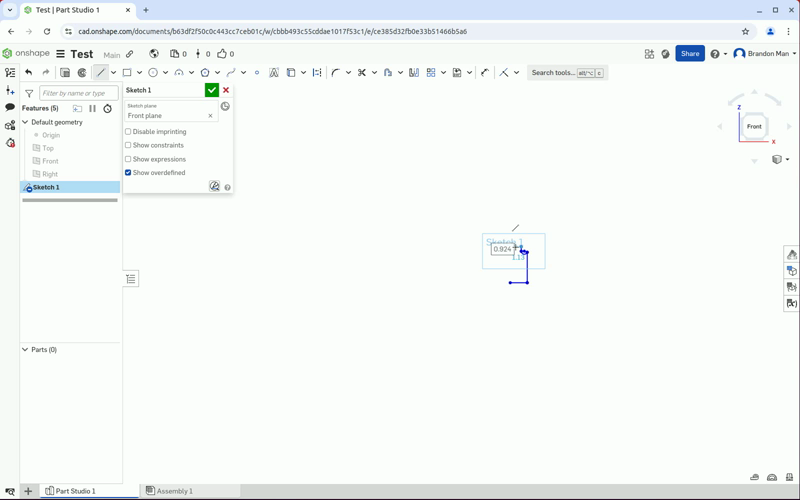
scroll(6)
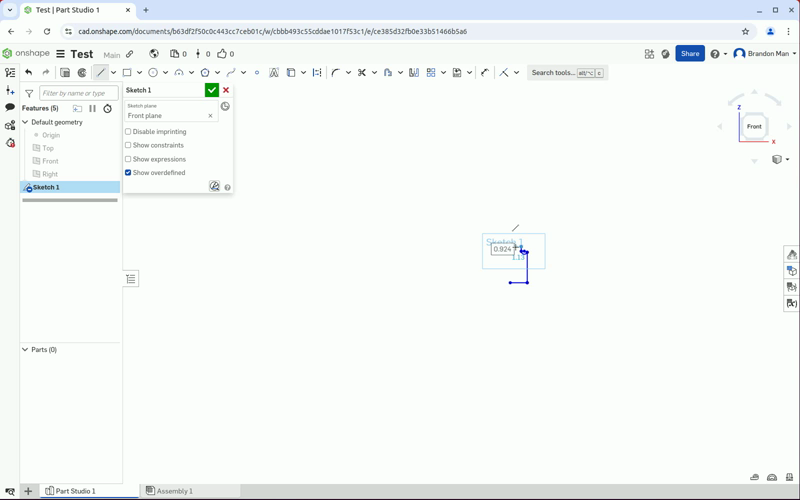
scroll(6)
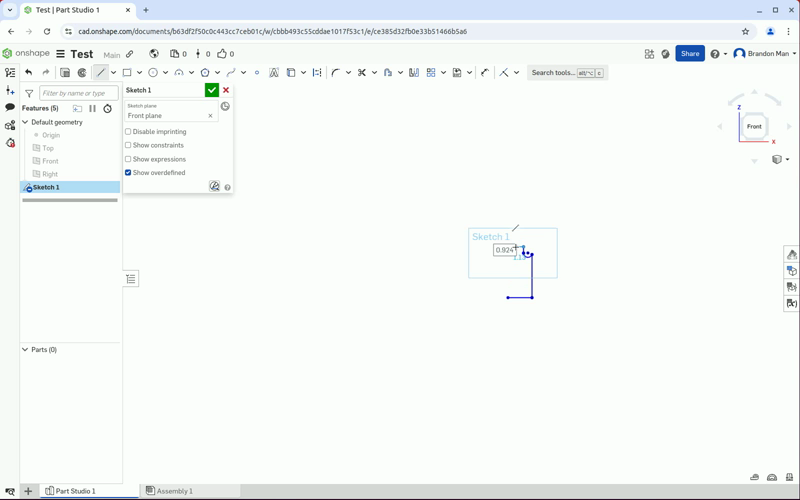
scroll(6)
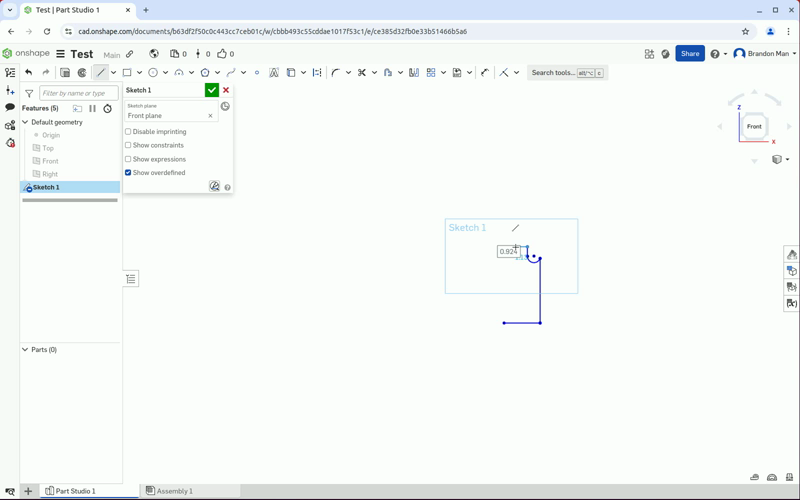
scroll(6)
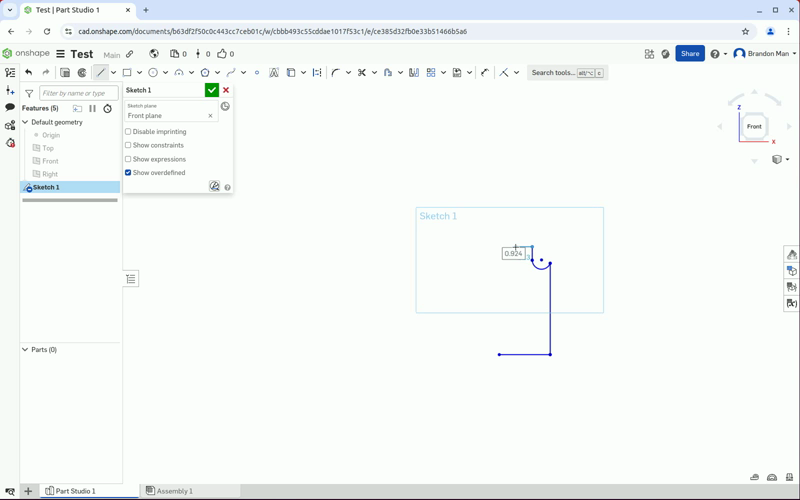
scroll(6)
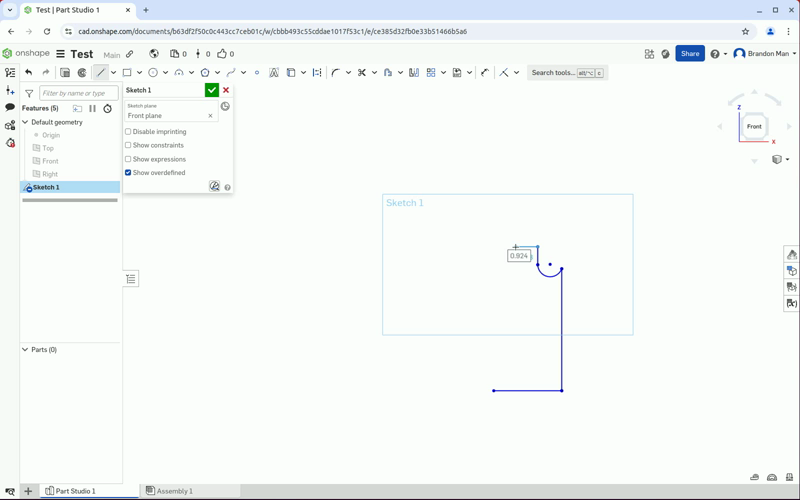
scroll(6)
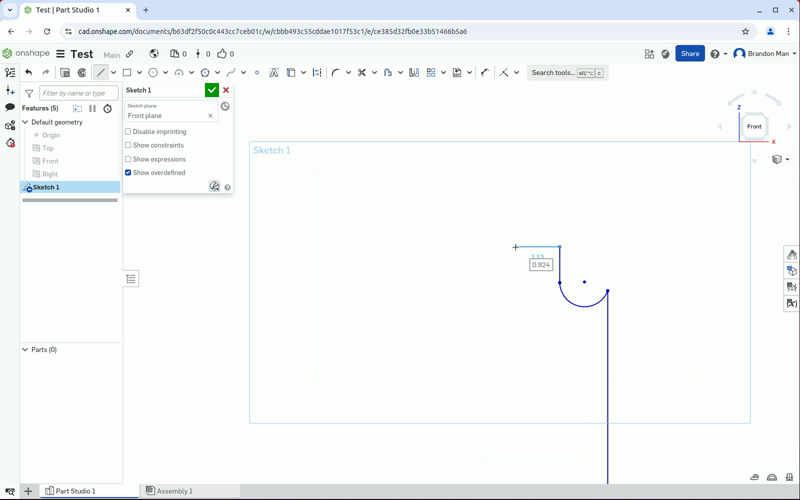
scroll(6)
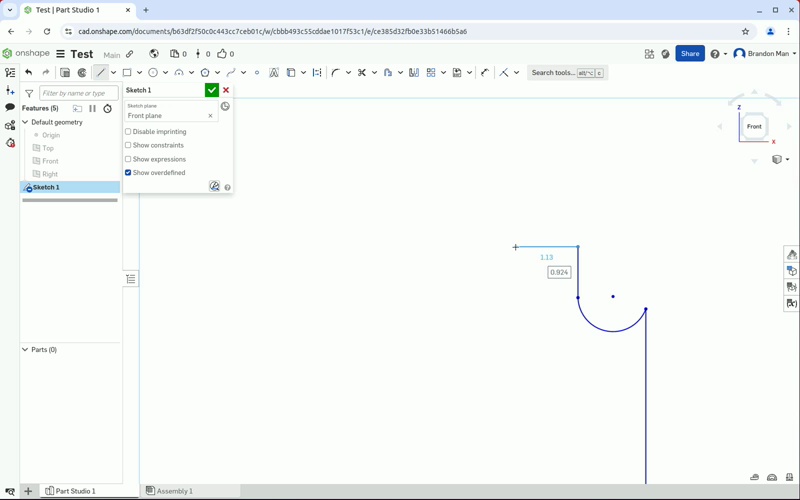
click(515, 246)
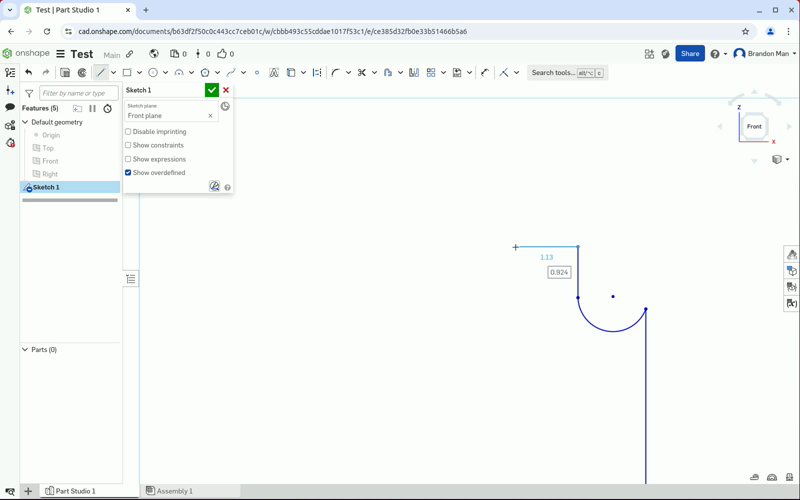
scroll(-6)
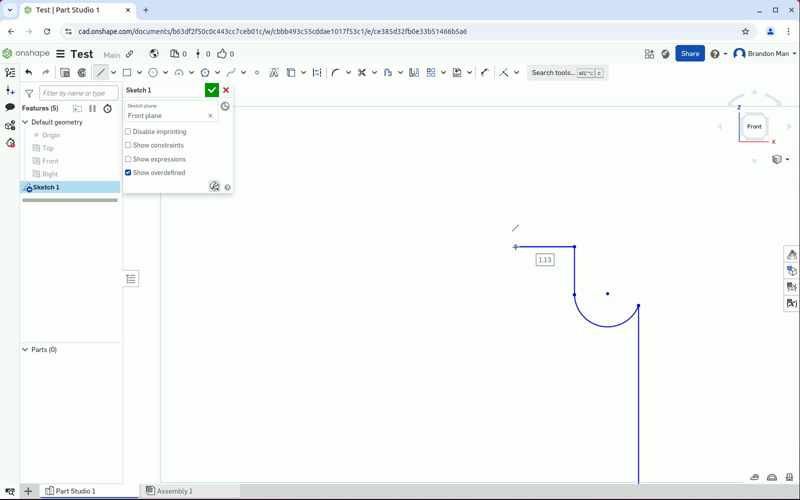
scroll(-6)
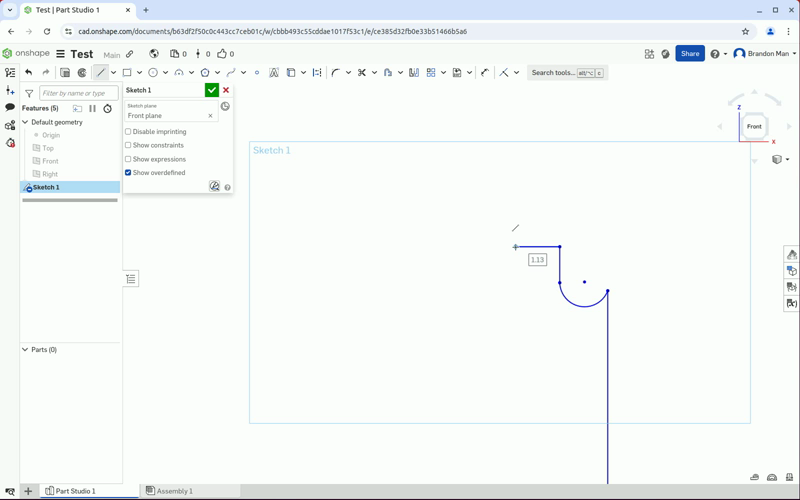
scroll(-6)
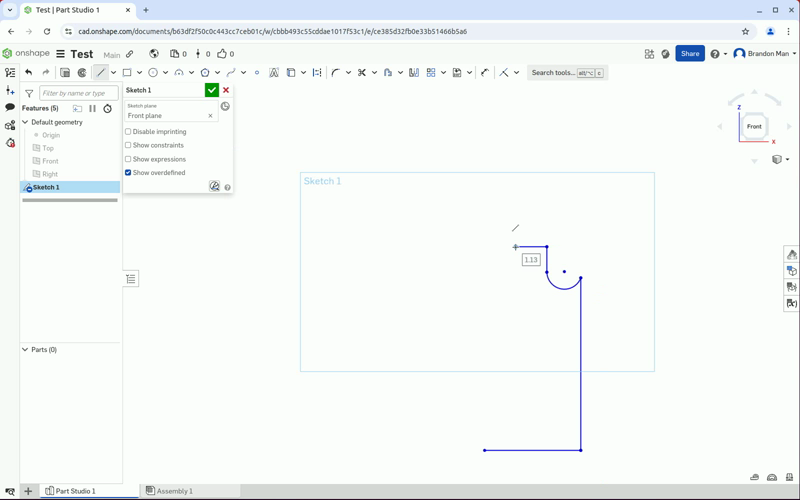
scroll(-6)
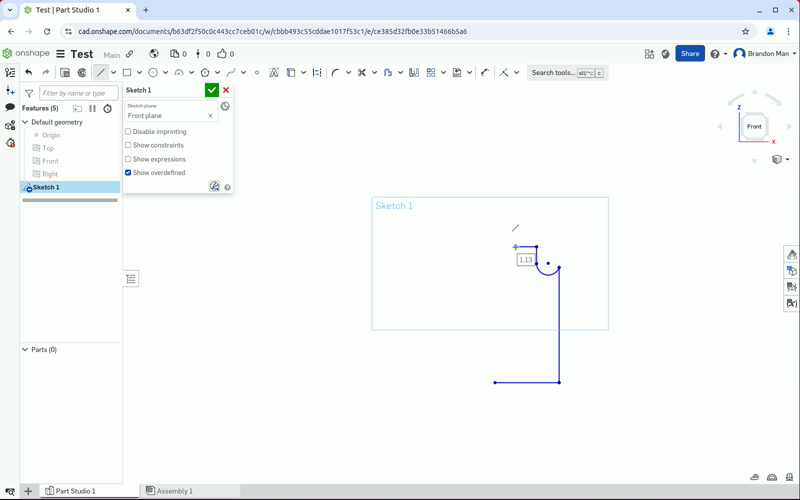
scroll(-6)
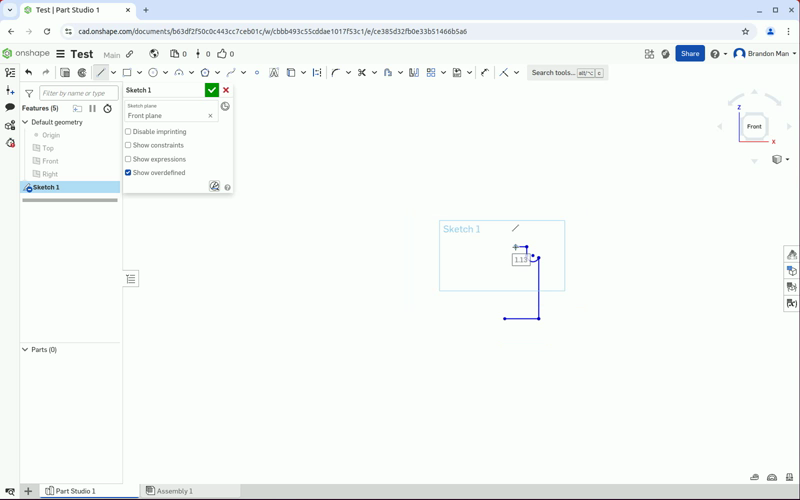
scroll(-6)
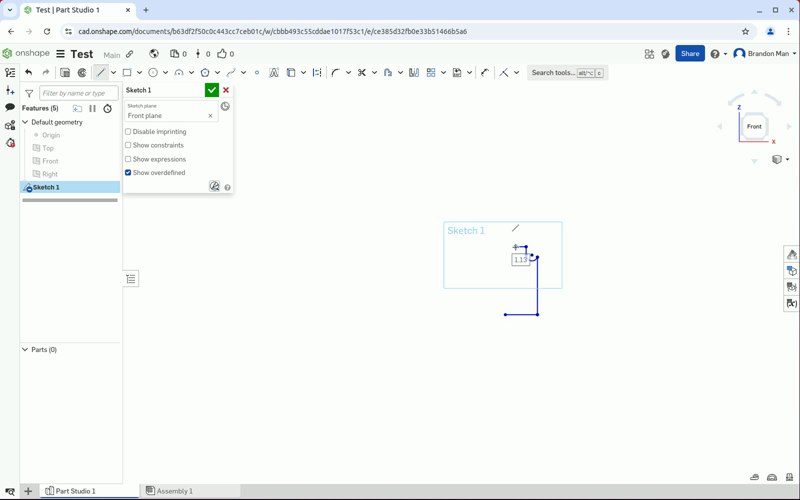
scroll(-6)
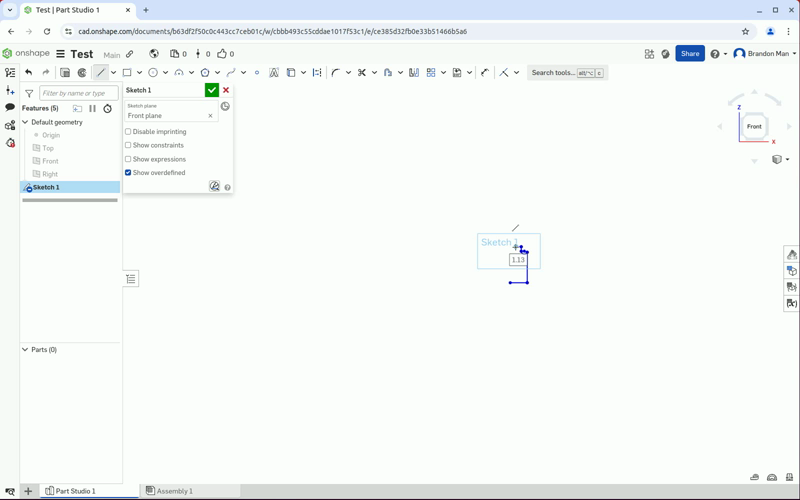
key_up(shift)
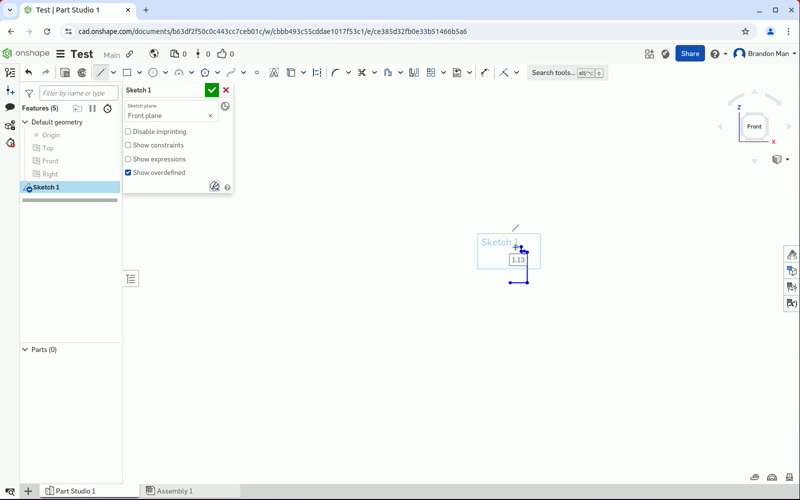
key_down(shift)
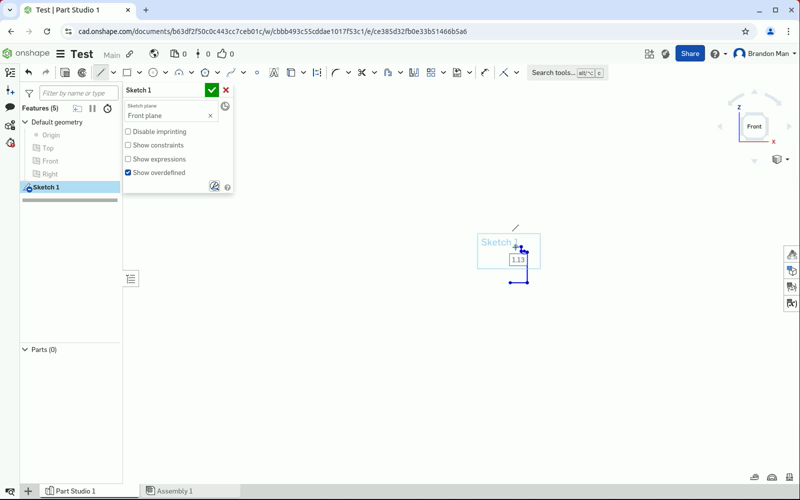
mouse_move(545, 246)
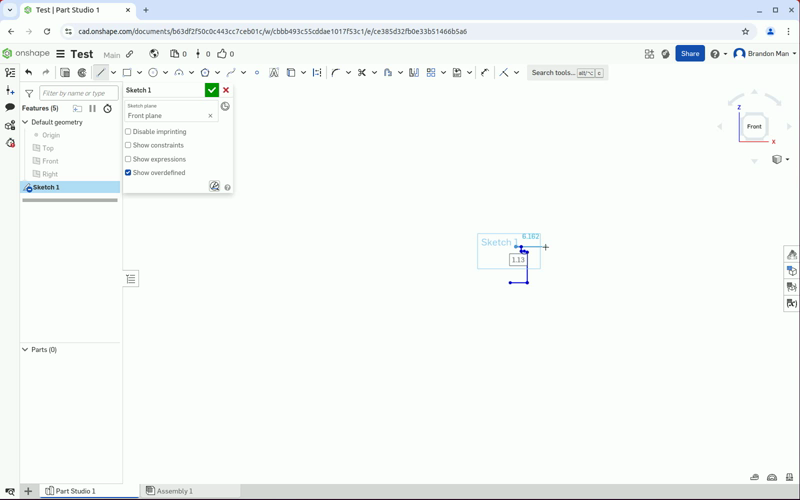
mouse_move(515, 252)
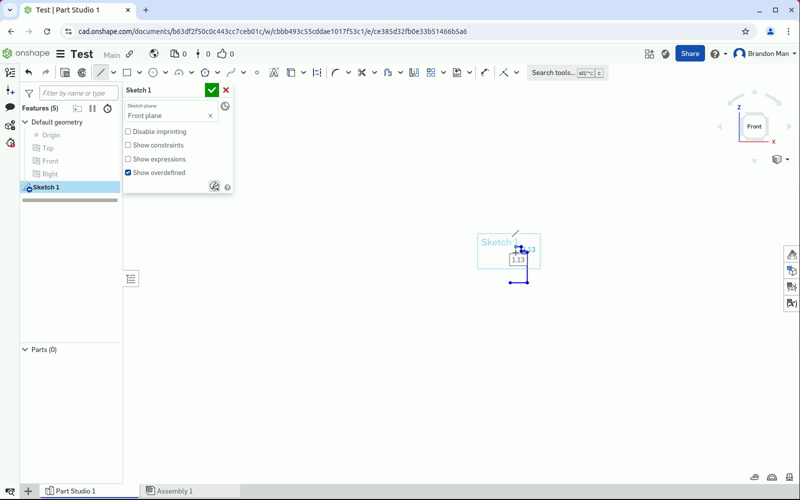
scroll(6)
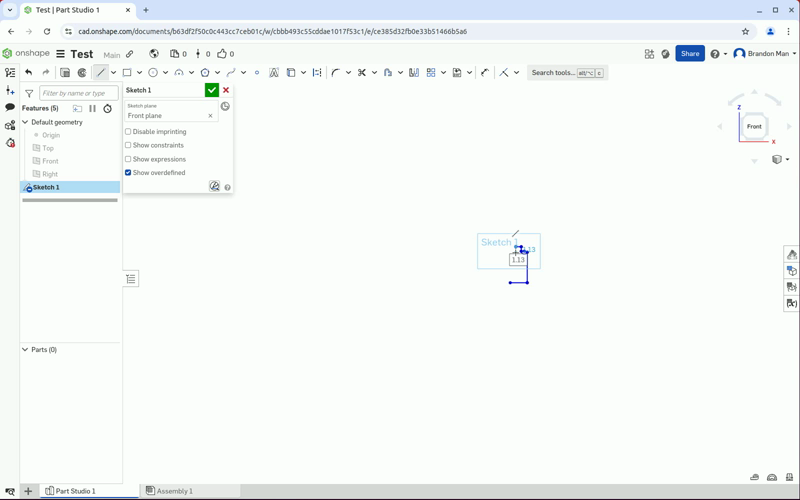
scroll(6)
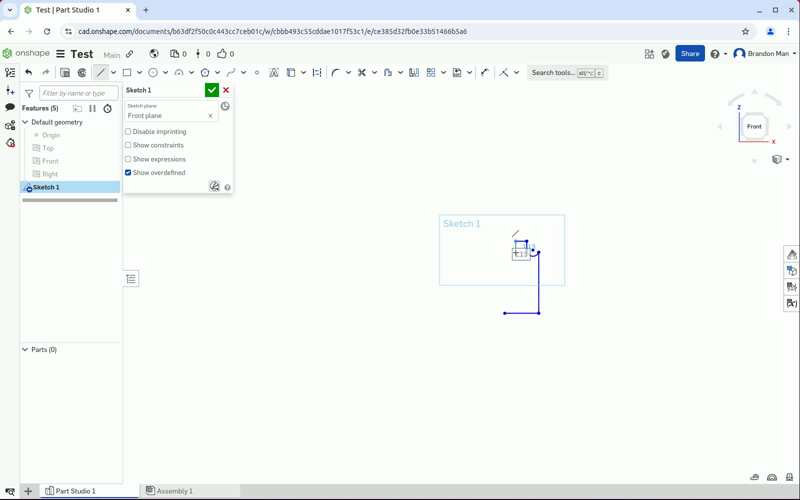
scroll(6)
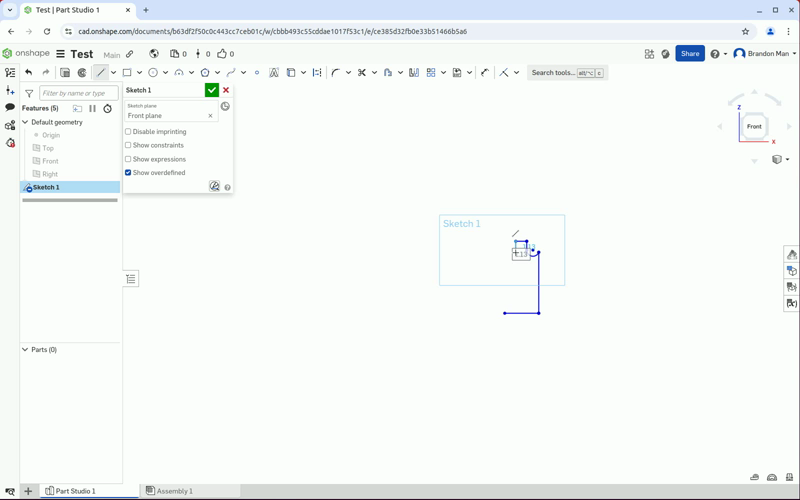
scroll(6)
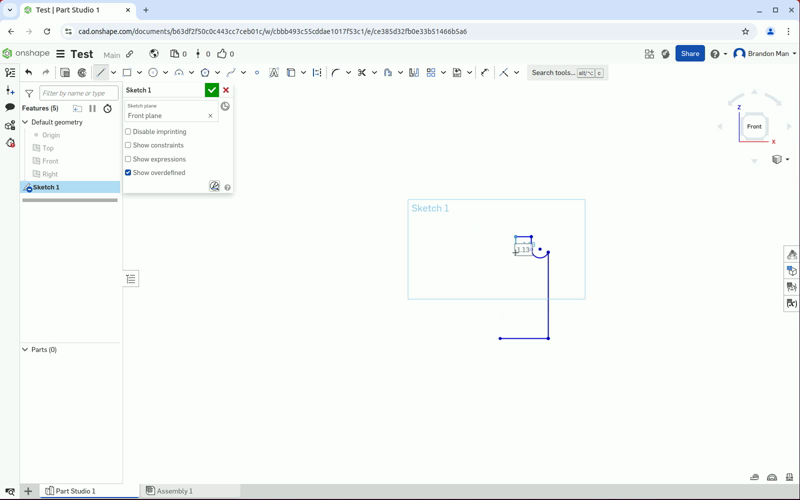
scroll(6)
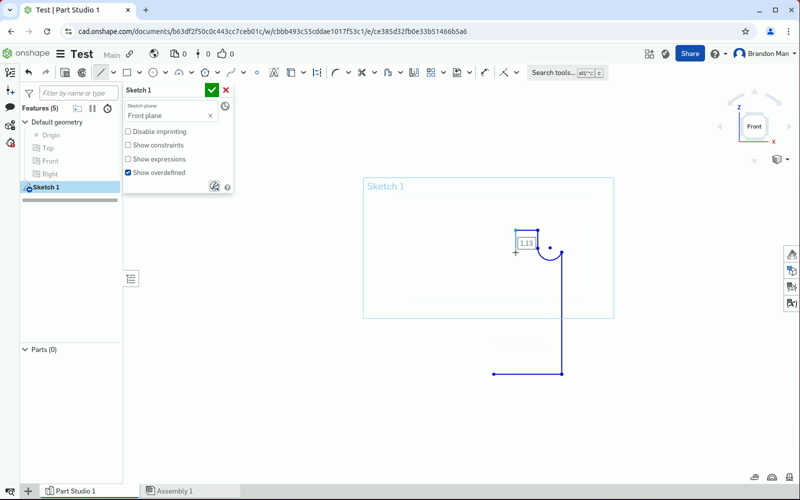
scroll(6)
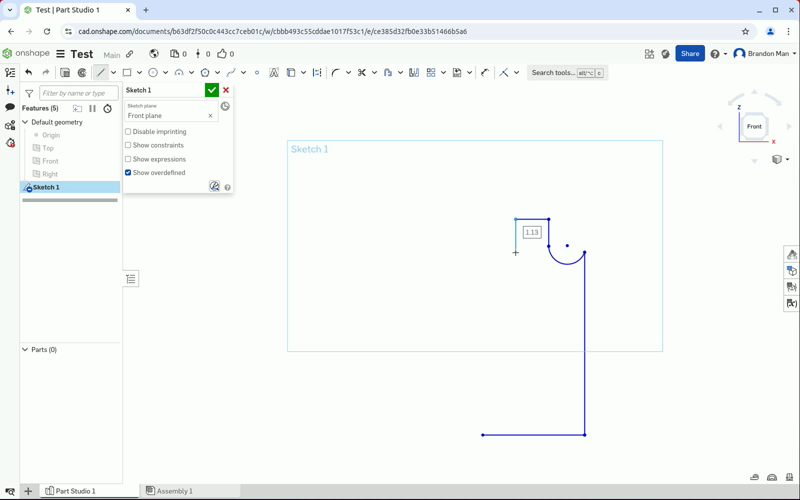
scroll(6)
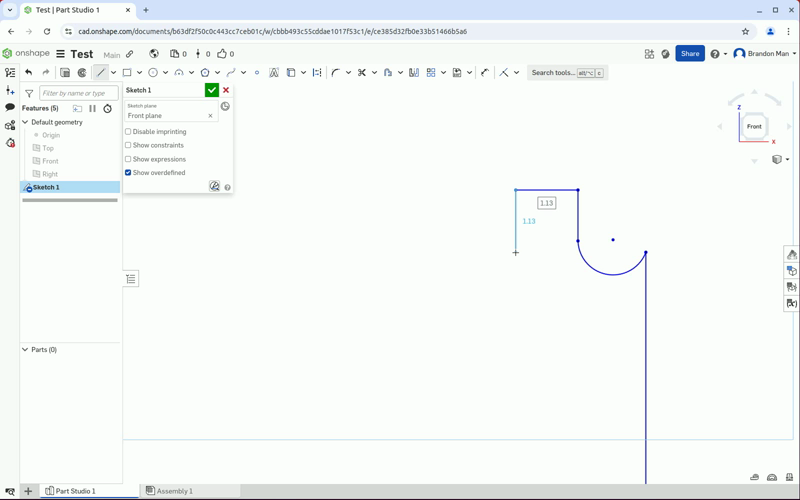
click(515, 252)
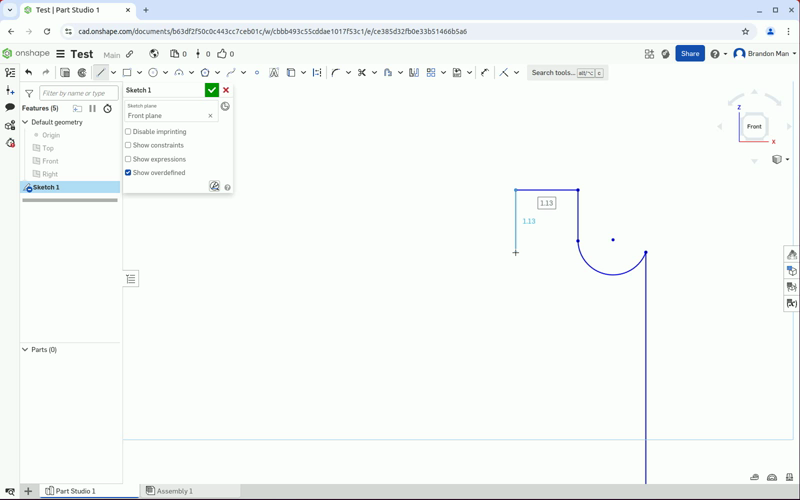
scroll(-6)
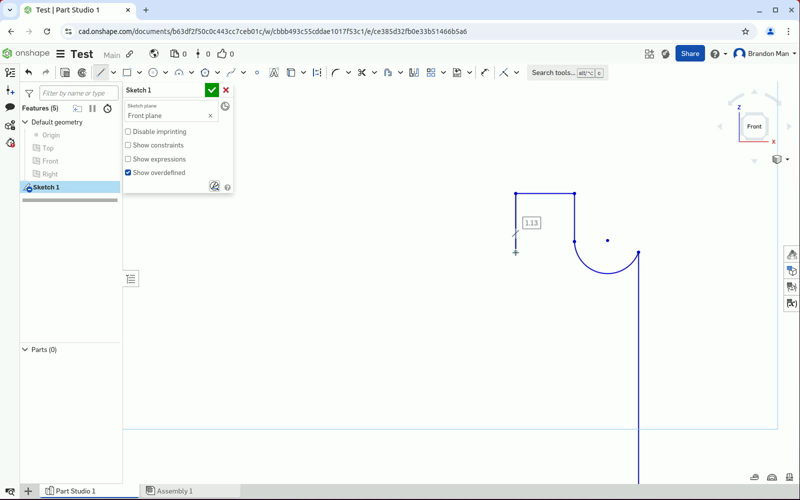
scroll(-6)
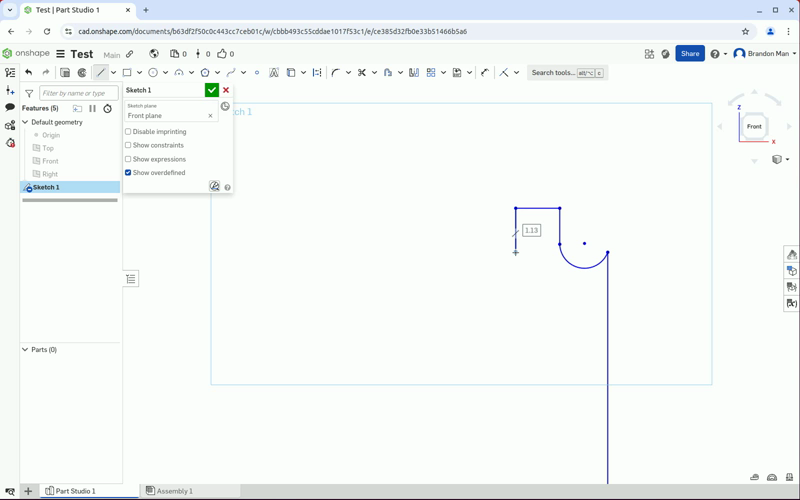
scroll(-6)
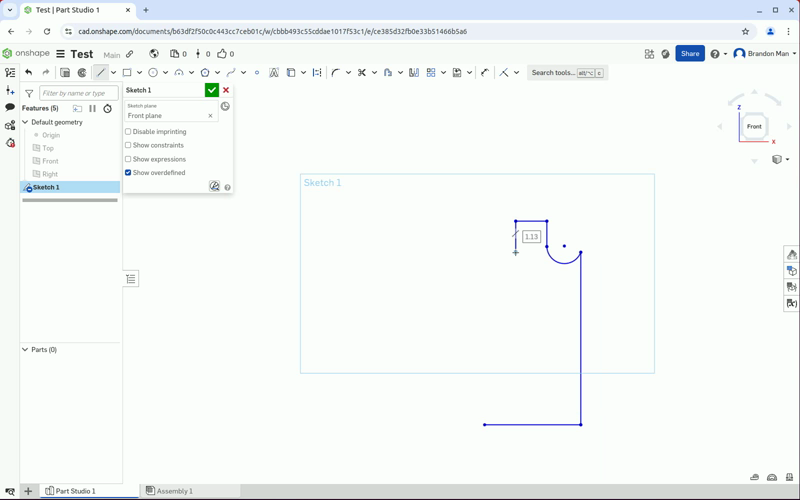
scroll(-6)
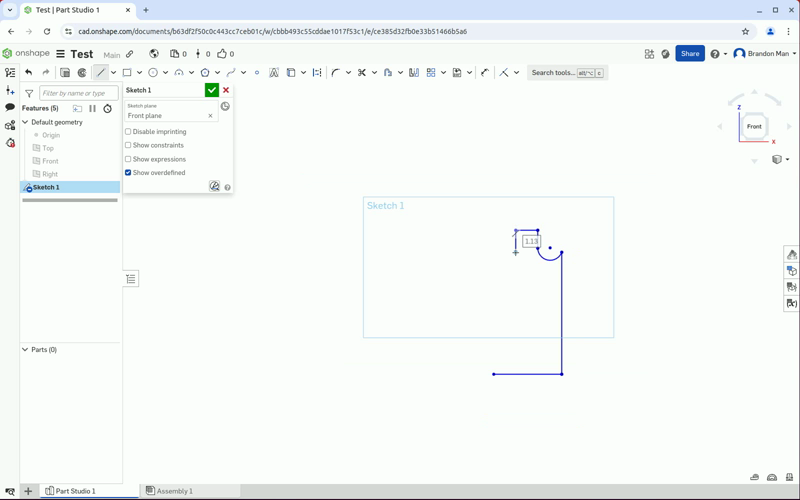
scroll(-6)
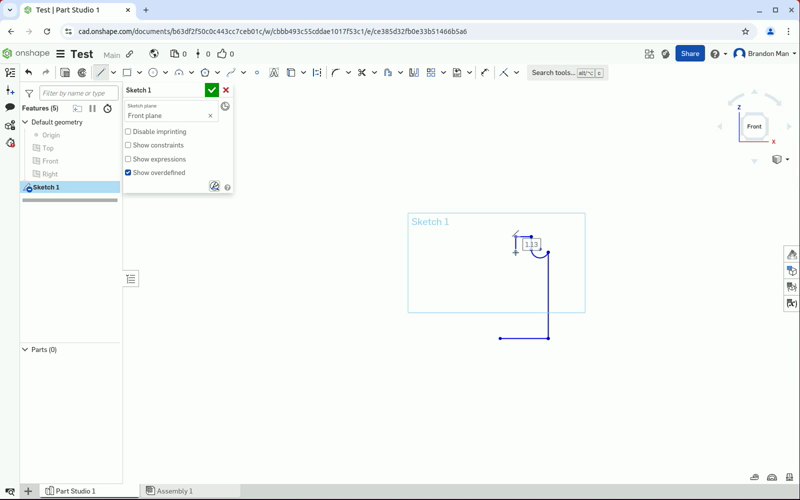
scroll(-6)
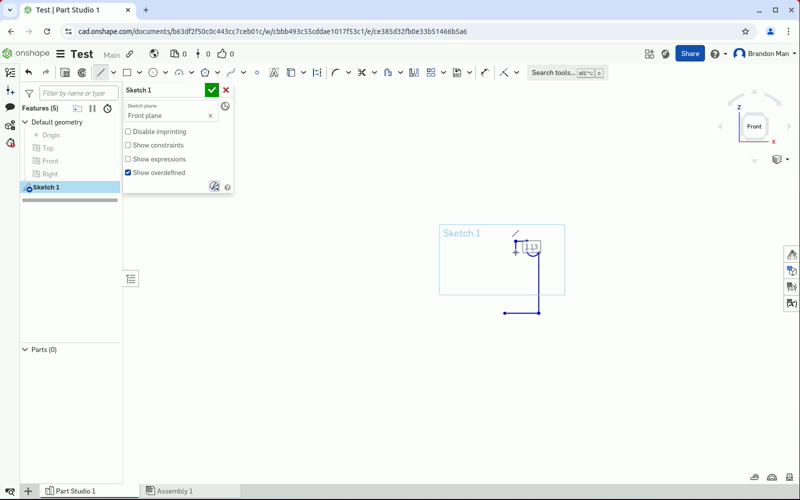
scroll(-6)
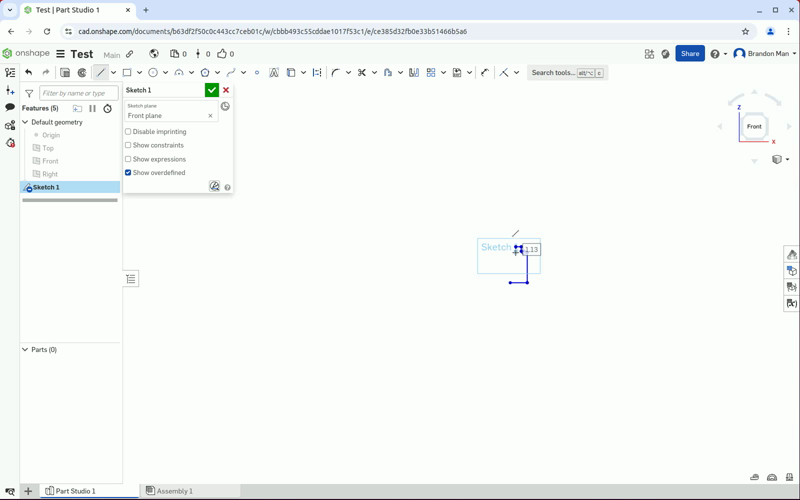
key_up(shift)
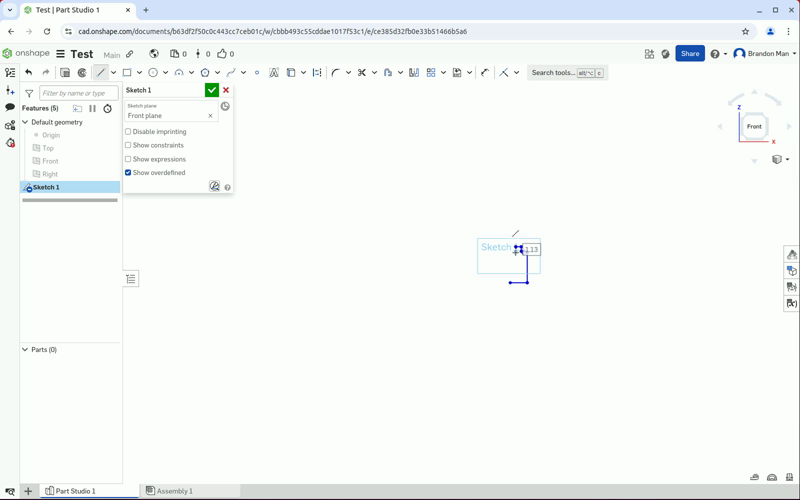
key(esc)
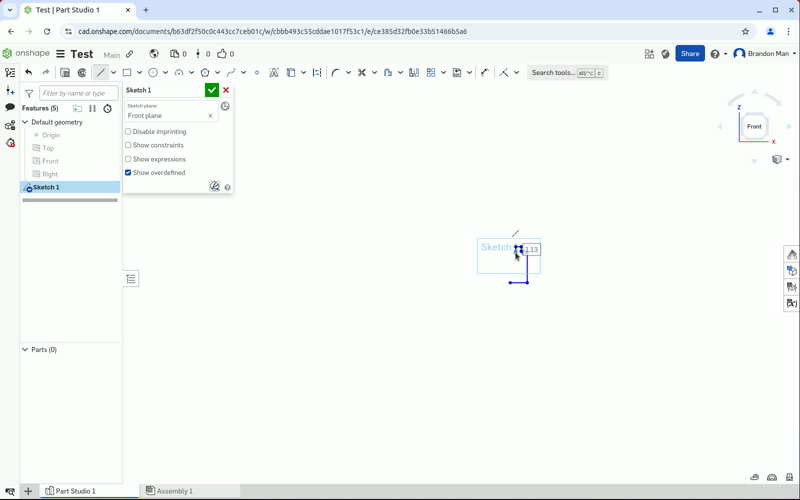
key(a)
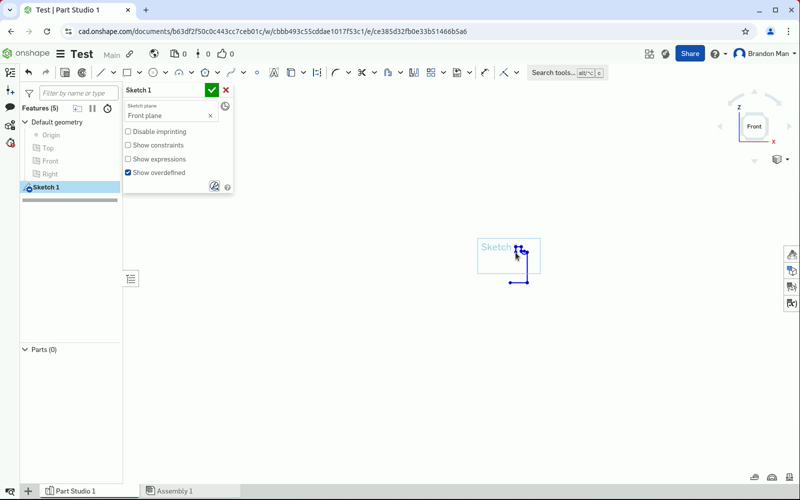
mouse_move(515, 252)
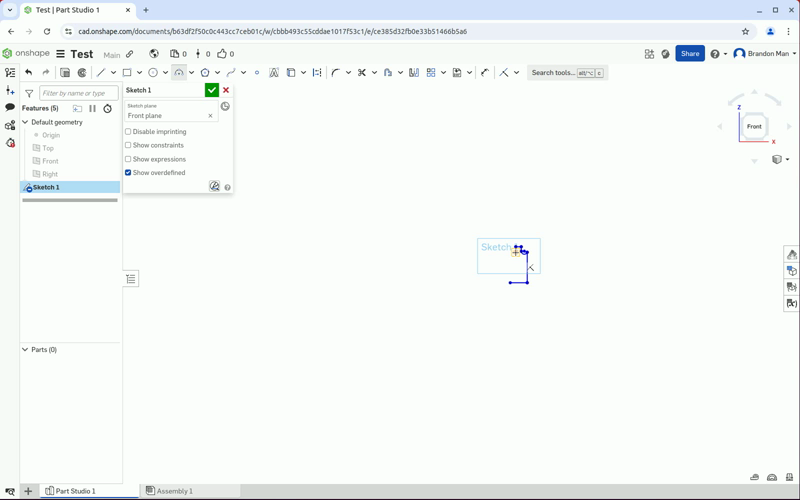
click(515, 252)
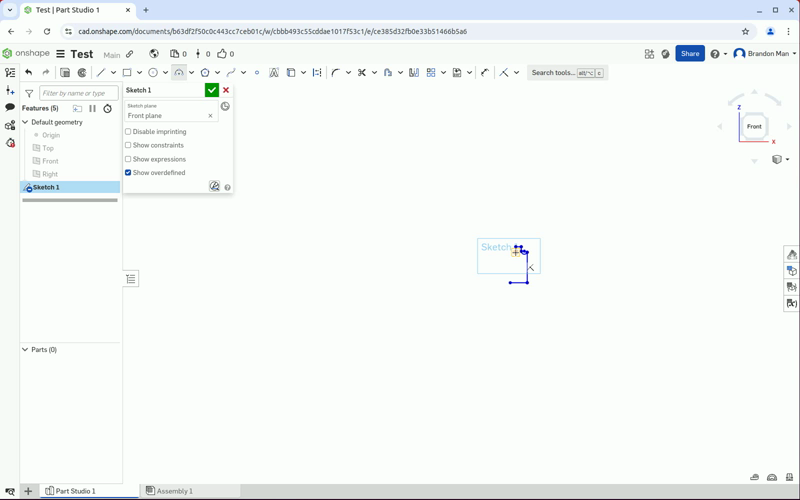
key_down(shift)
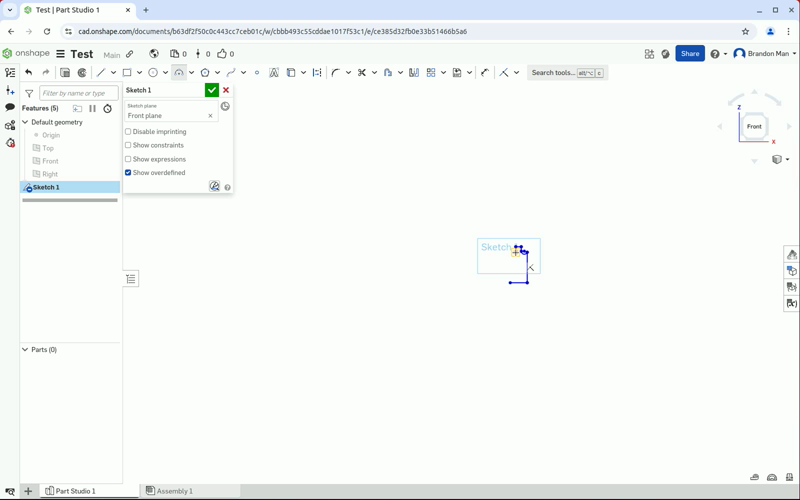
mouse_move(510, 252)
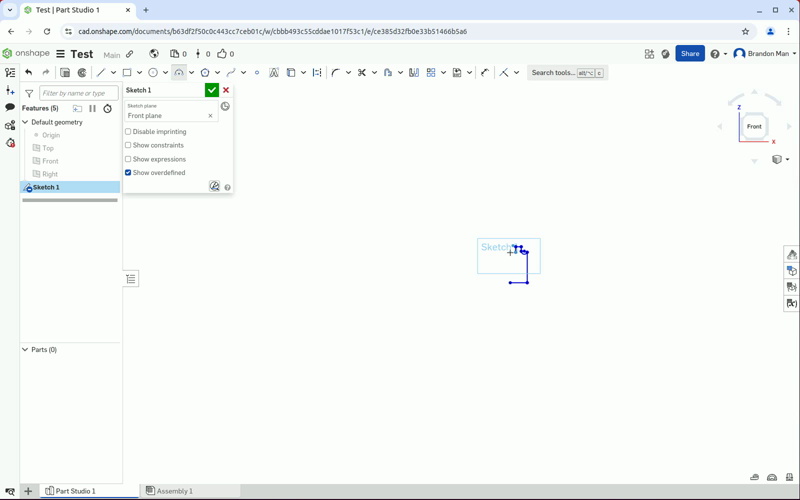
scroll(6)
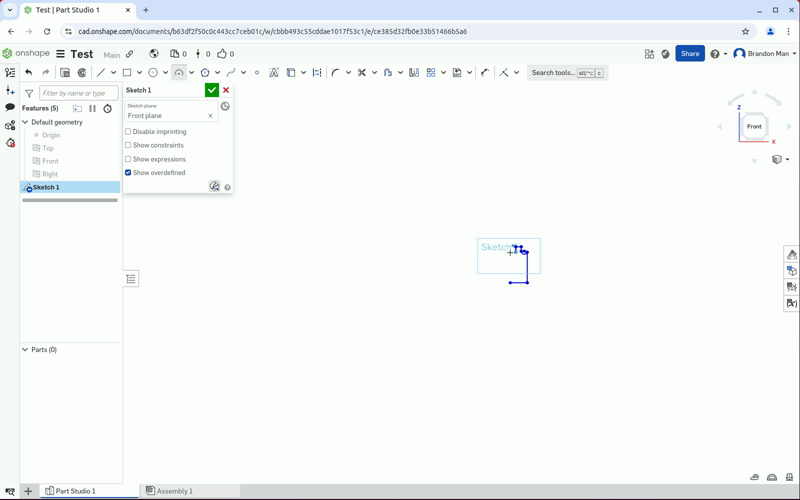
scroll(6)
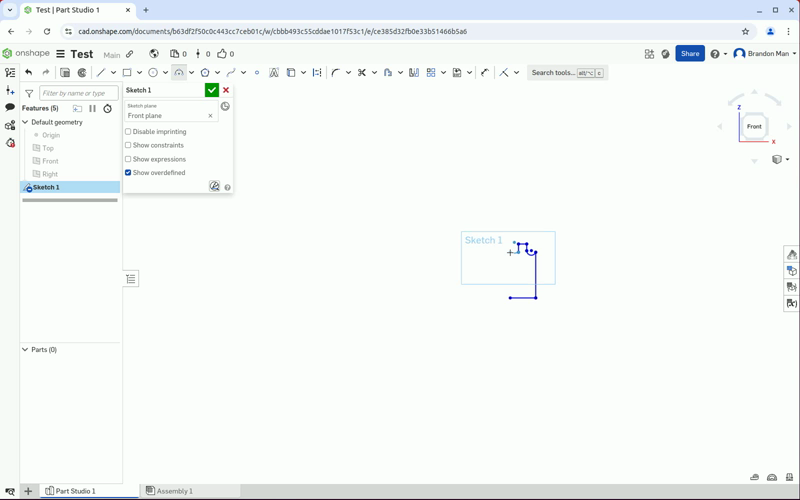
scroll(6)
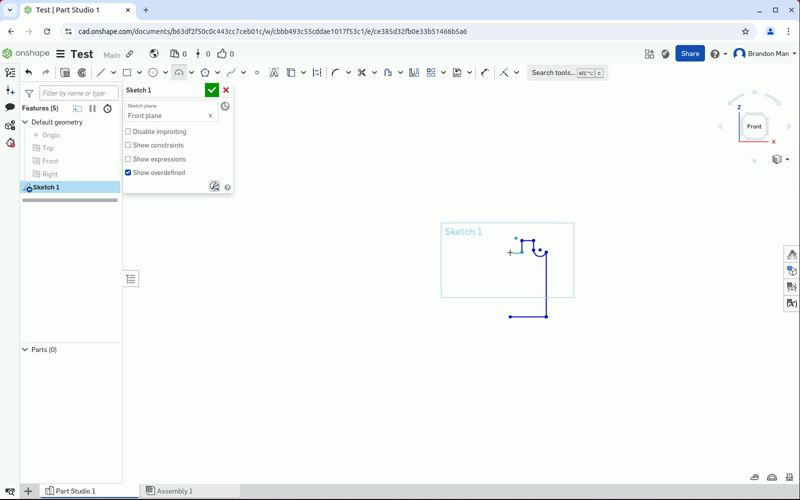
scroll(6)
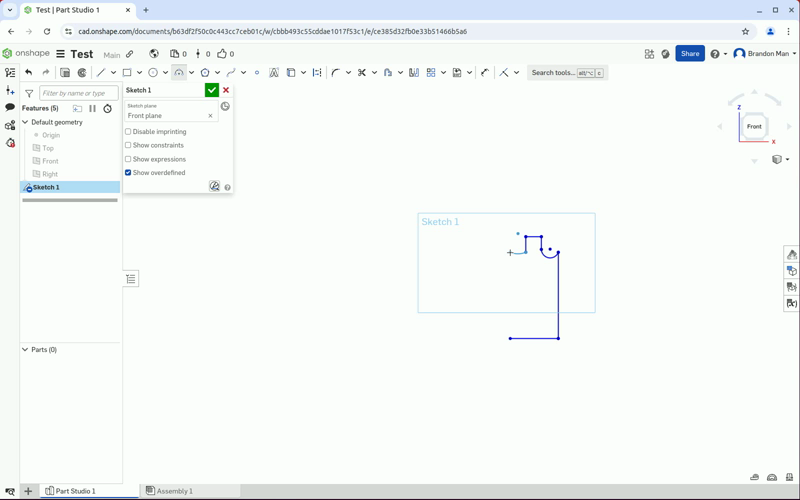
scroll(6)
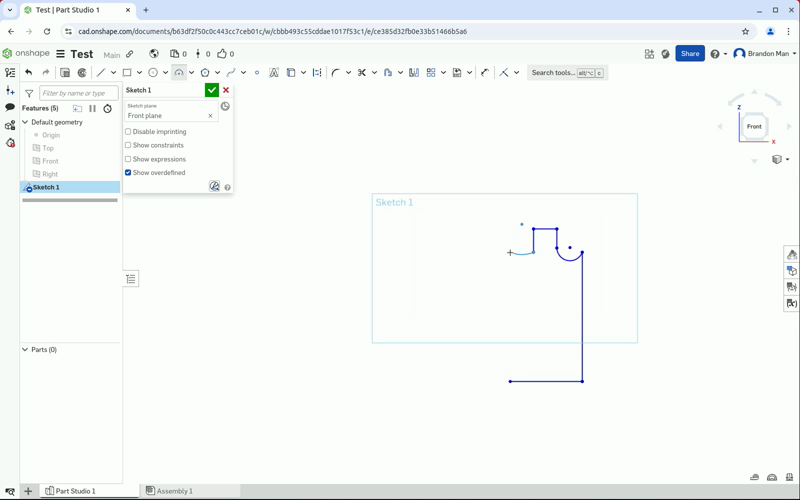
scroll(6)
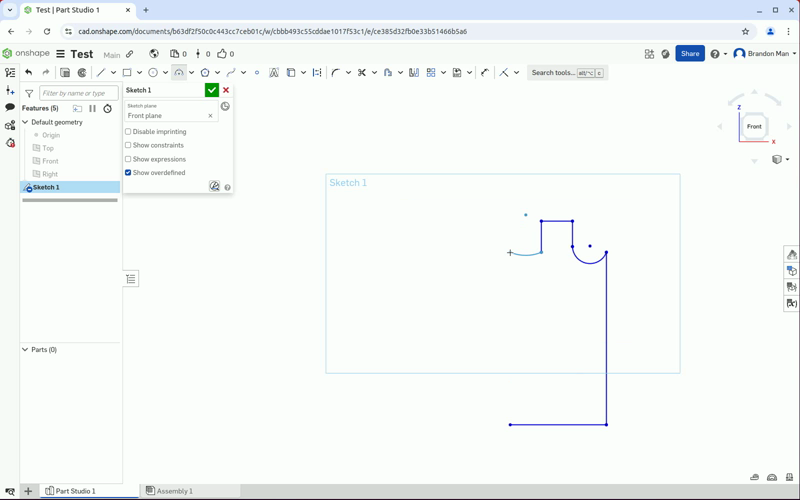
scroll(6)
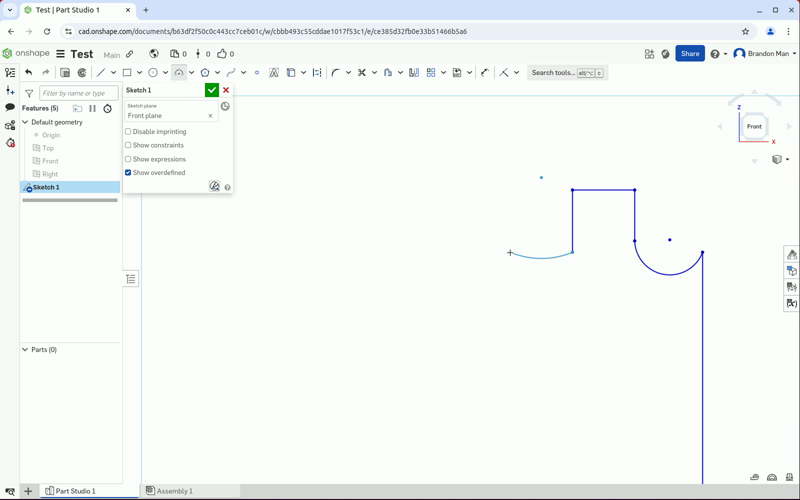
click(510, 252)
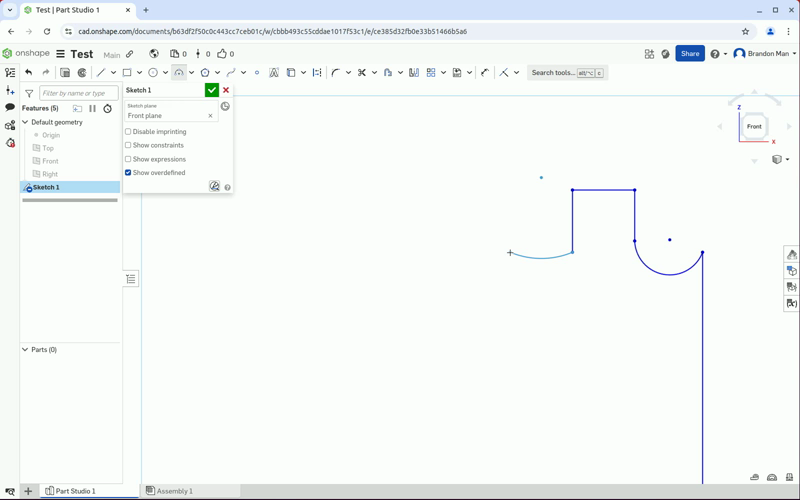
scroll(-6)
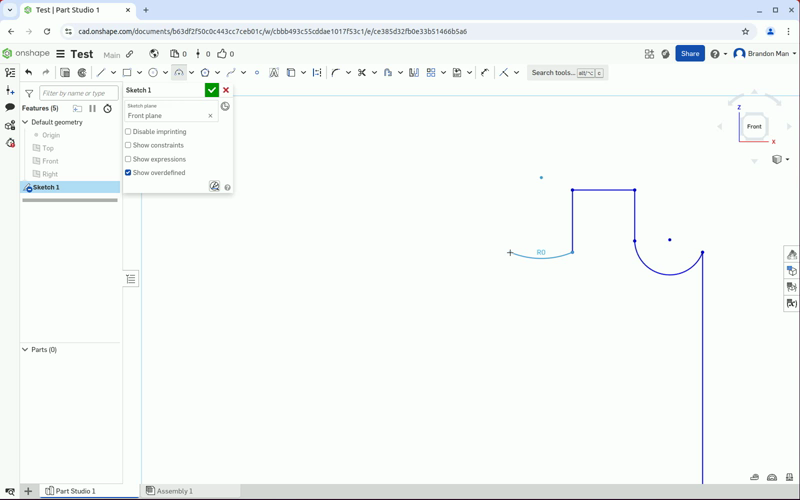
scroll(-6)
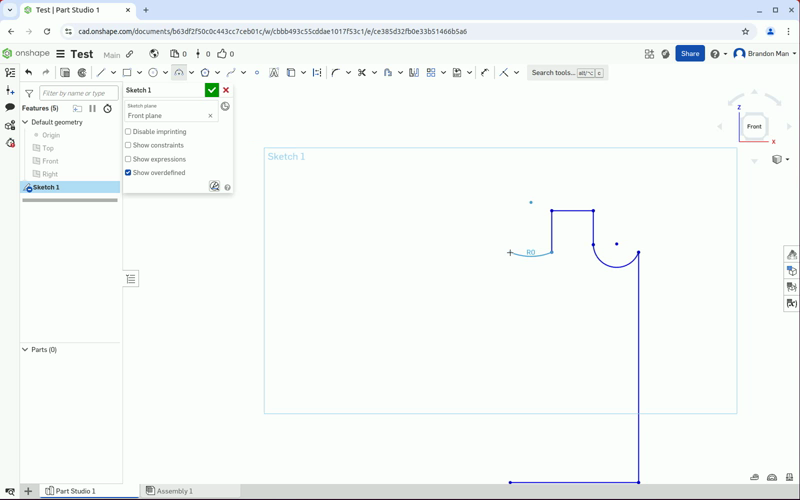
scroll(-6)
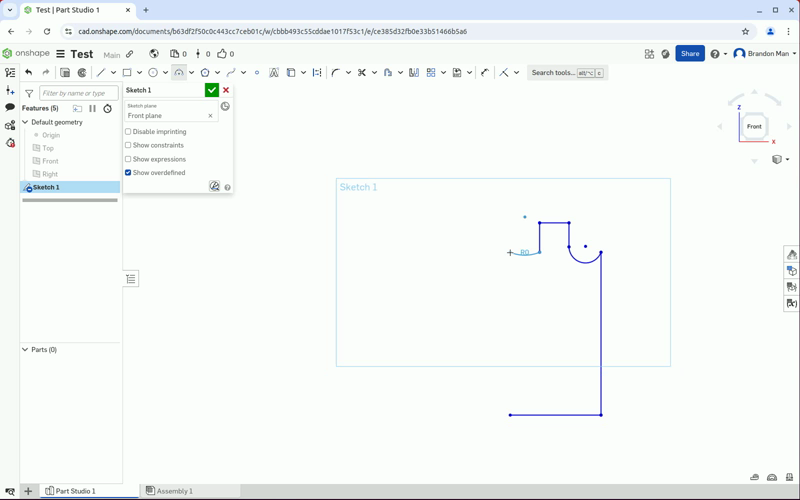
scroll(-6)
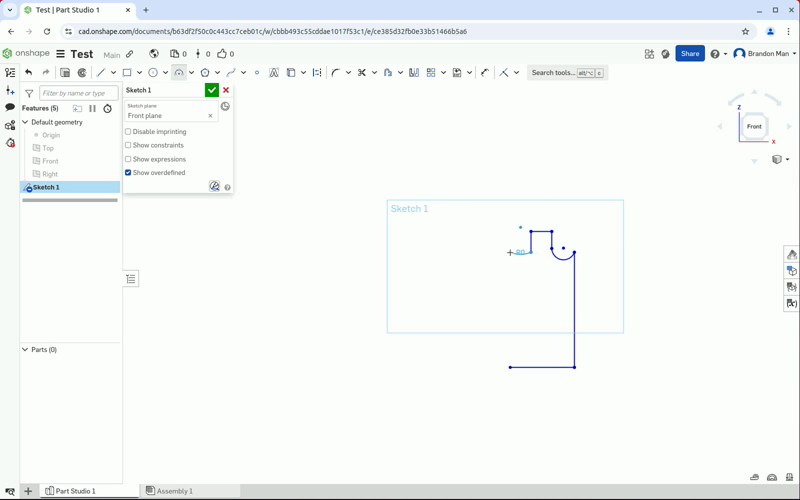
scroll(-6)
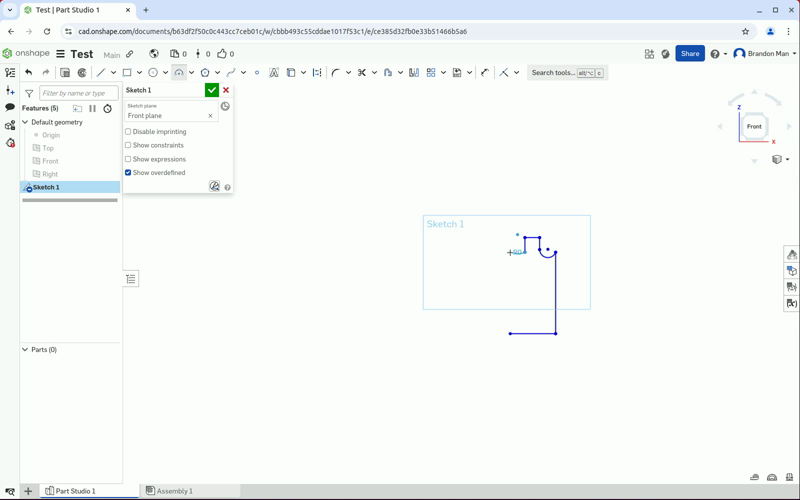
scroll(-6)
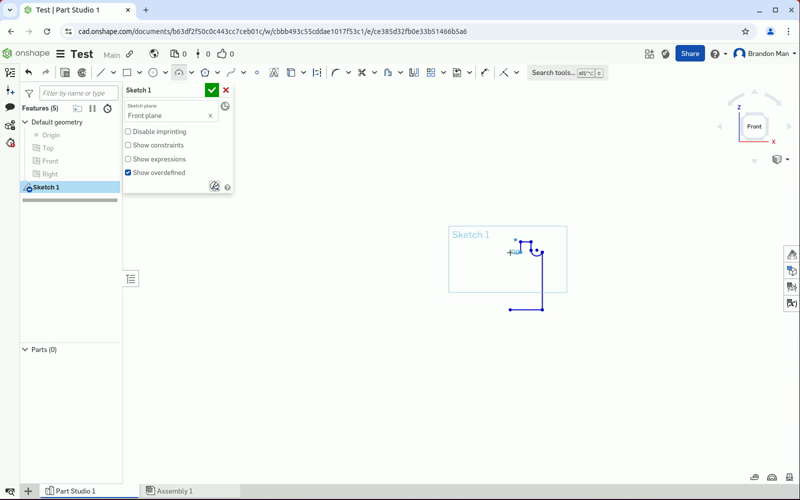
scroll(-6)
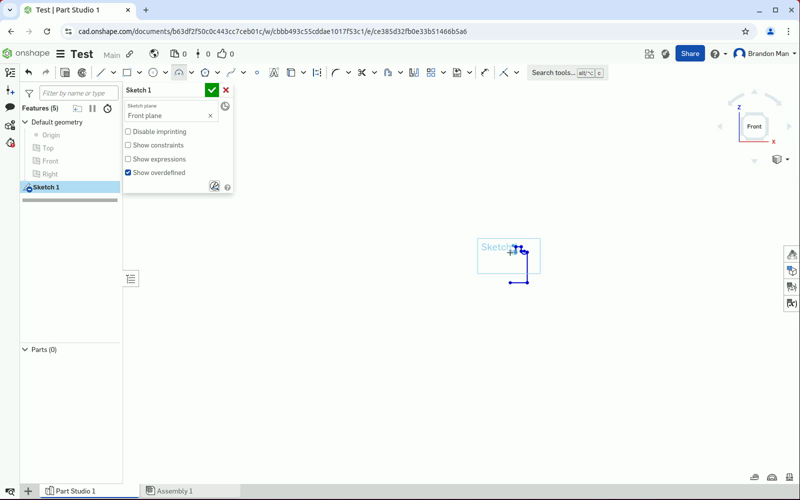
mouse_move(512, 254)
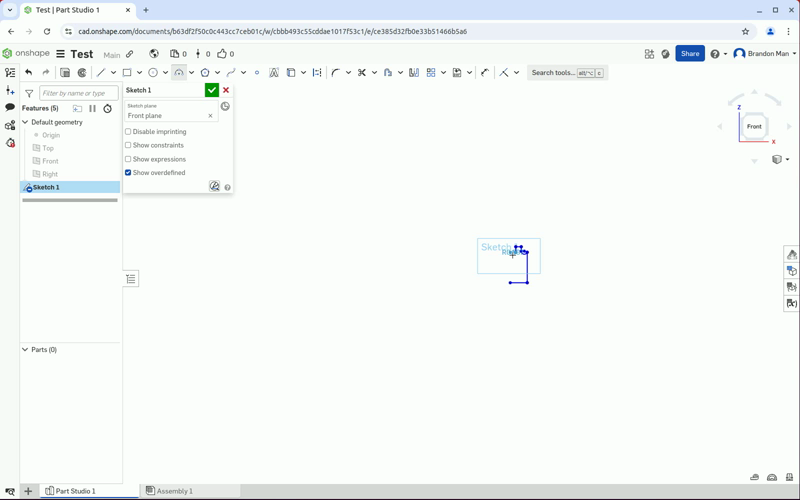
scroll(6)
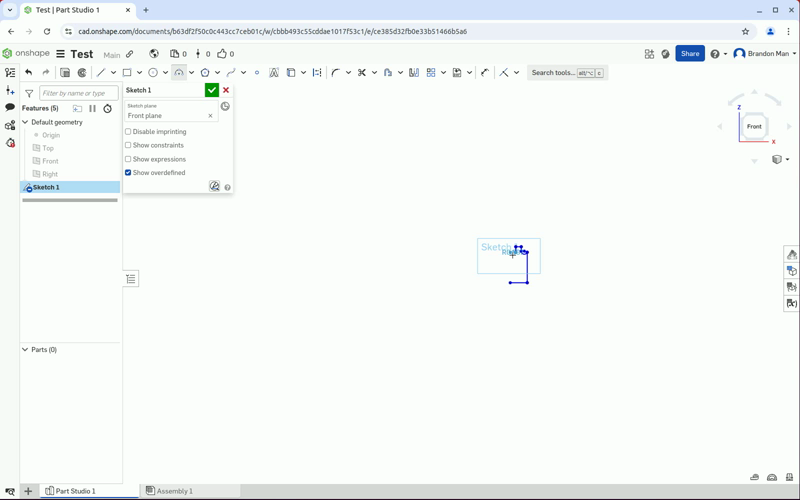
scroll(6)
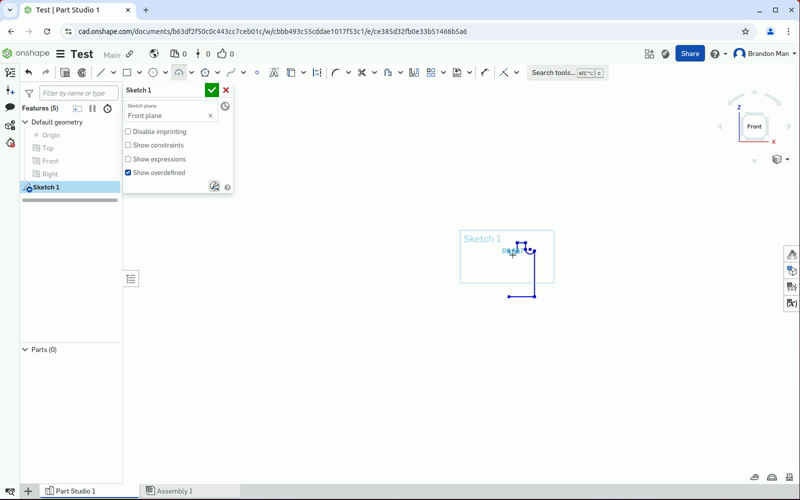
scroll(6)
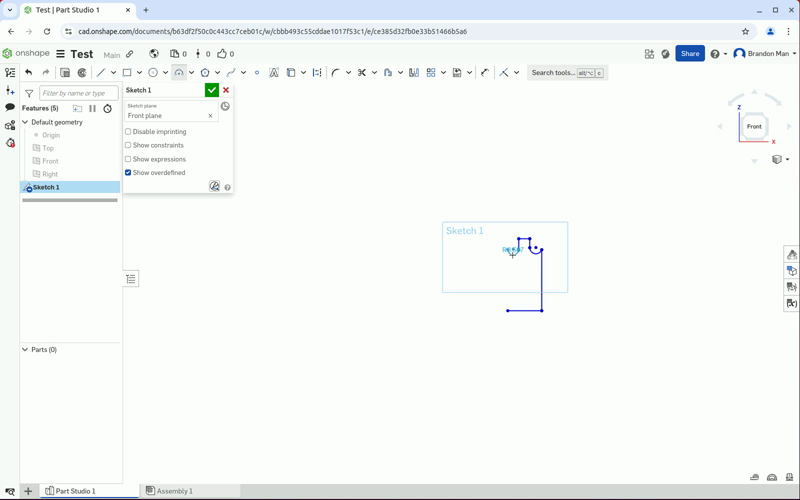
scroll(6)
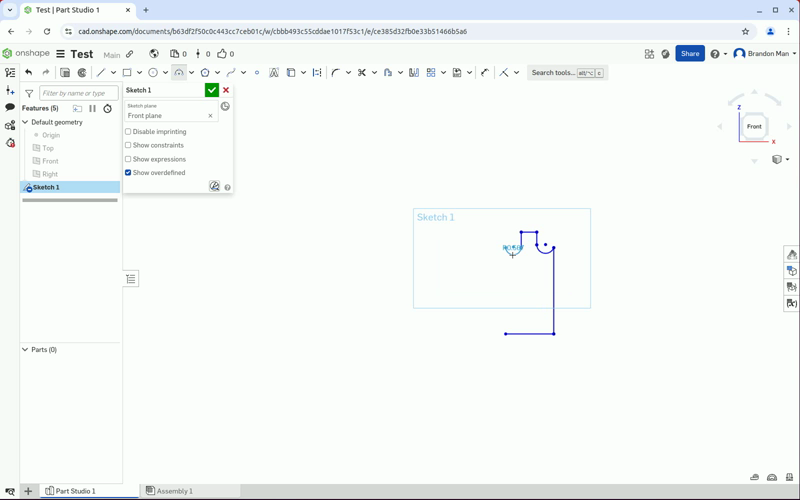
scroll(6)
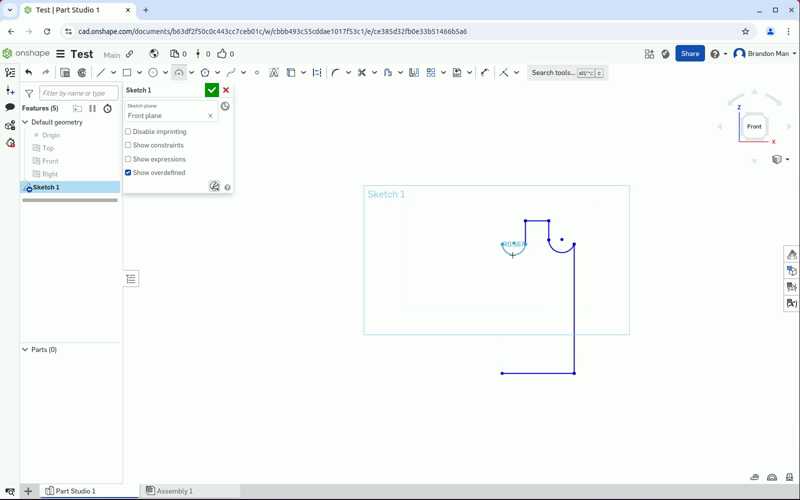
scroll(6)
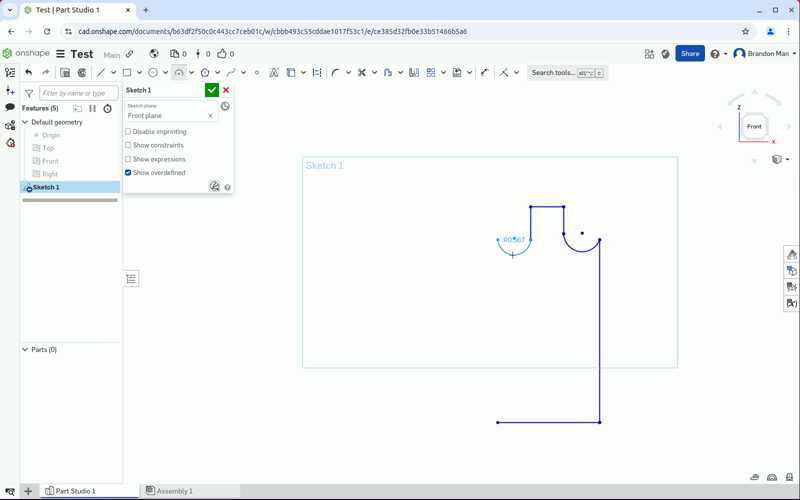
scroll(6)
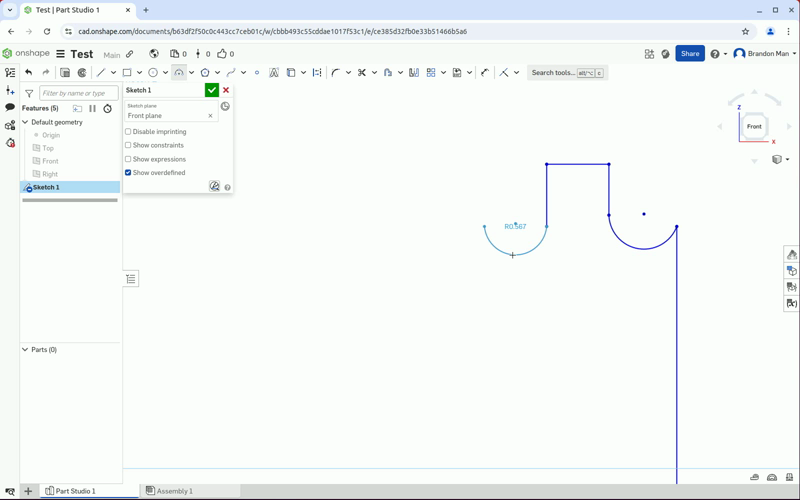
click(512, 254)
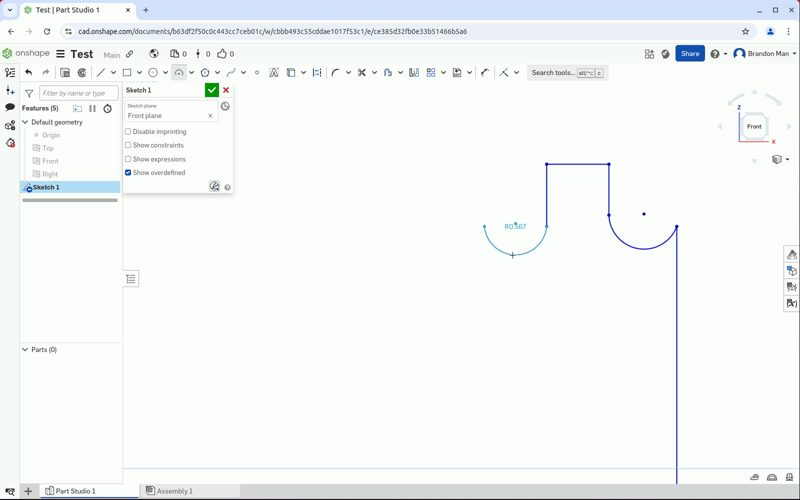
scroll(-6)
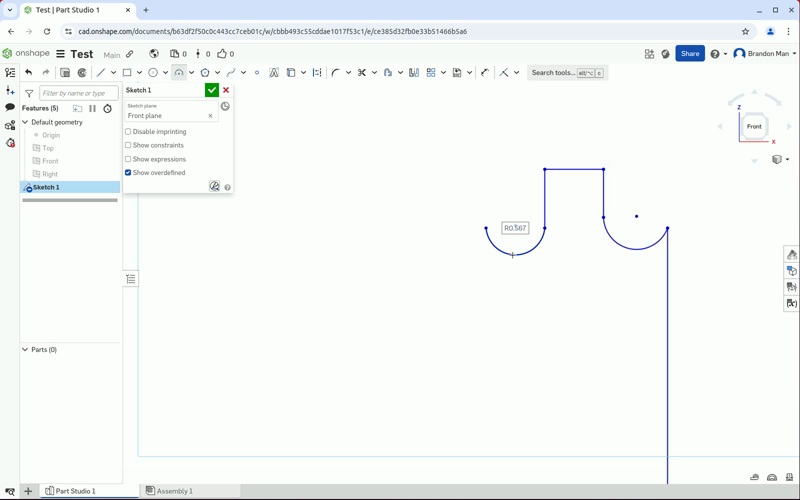
scroll(-6)
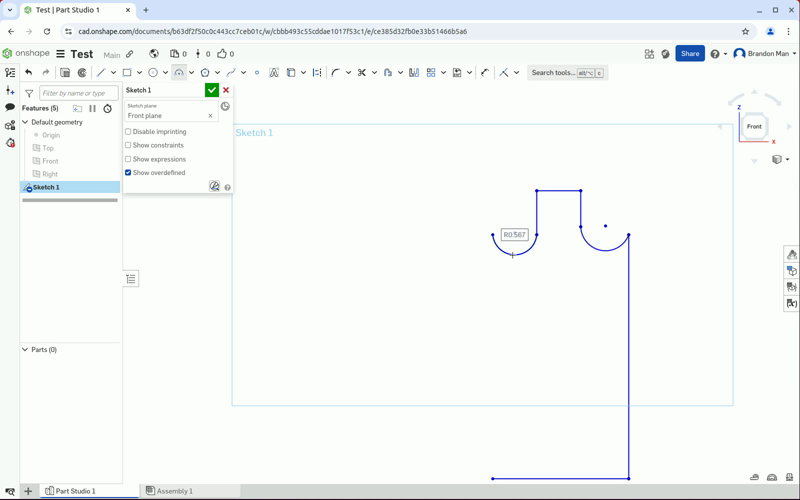
scroll(-6)
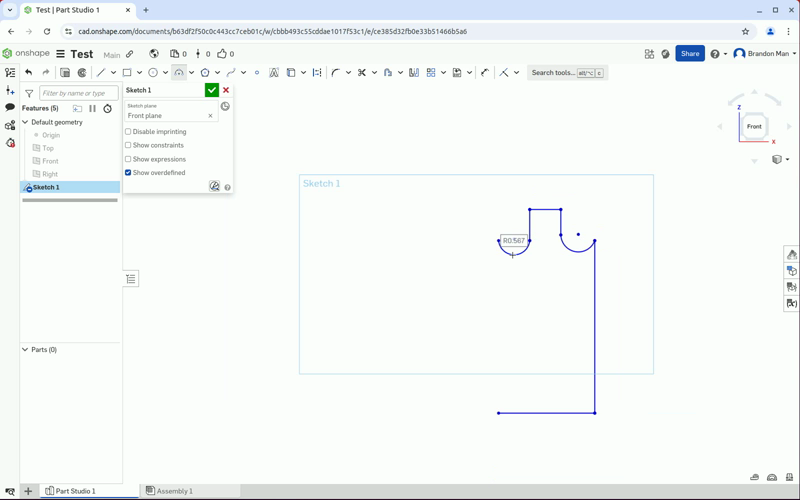
scroll(-6)
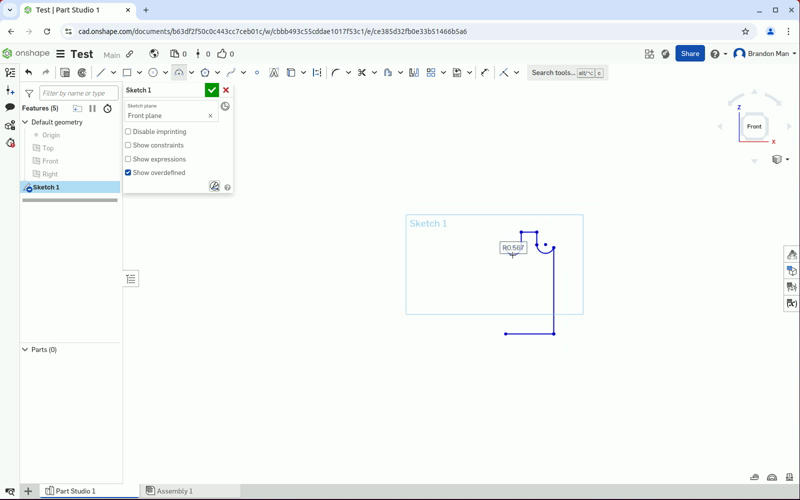
scroll(-6)
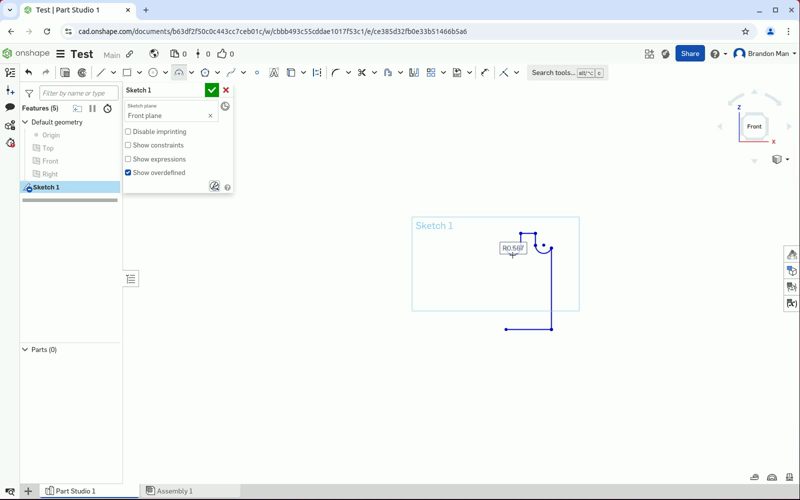
scroll(-6)
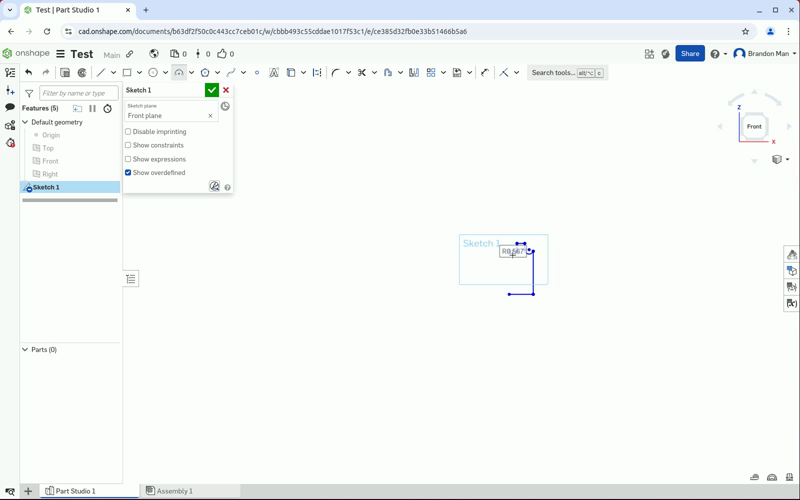
scroll(-6)
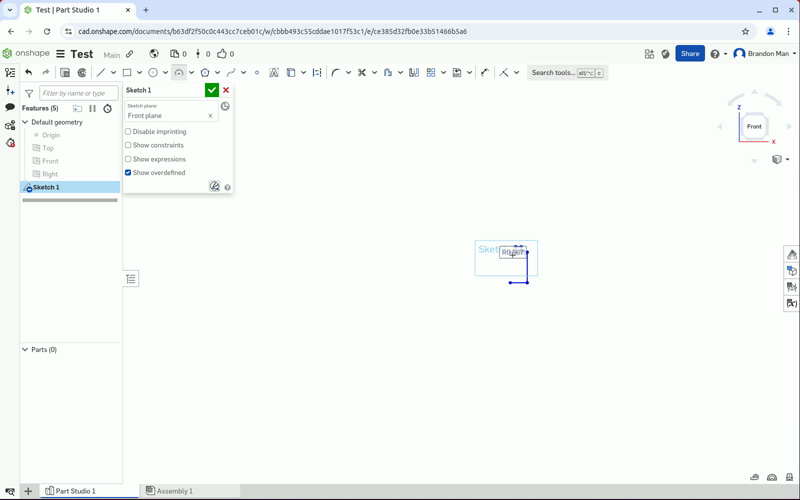
key_up(shift)
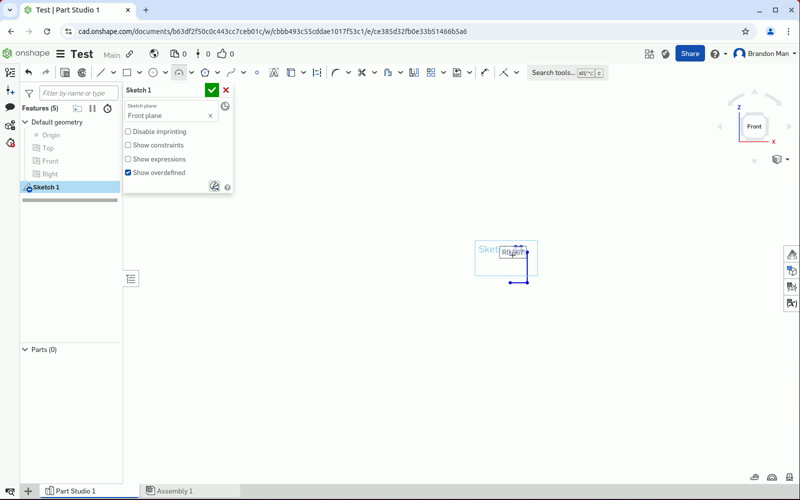
key(esc)
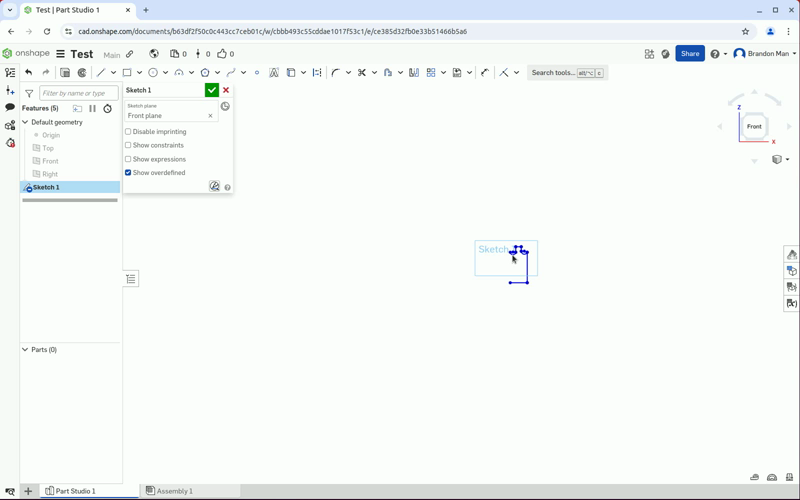
key(l)
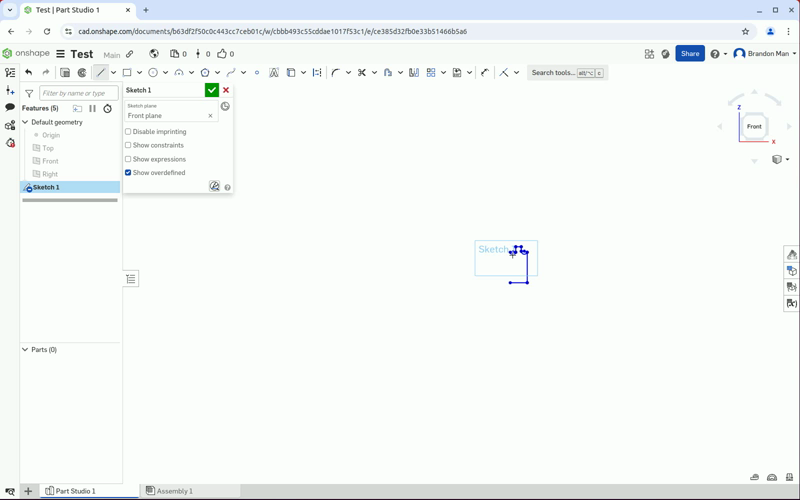
mouse_move(510, 252)
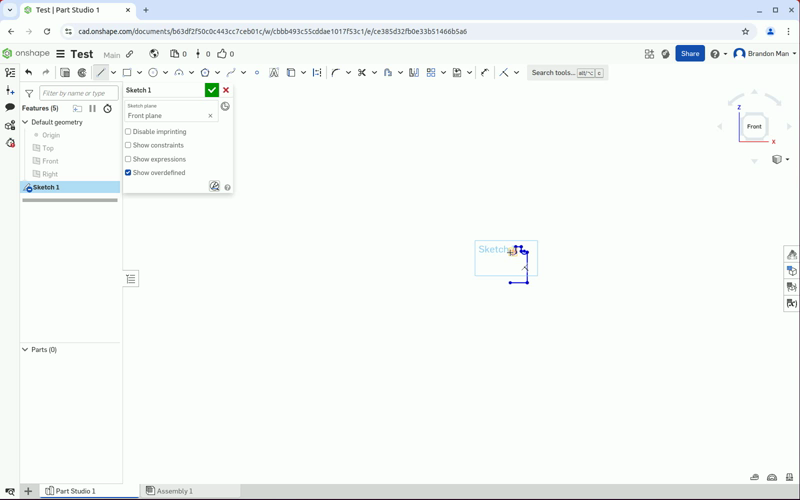
scroll(6)
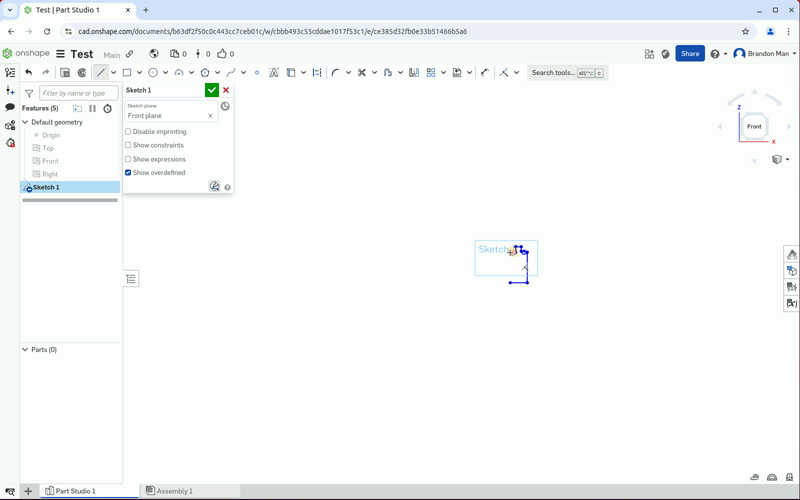
scroll(6)
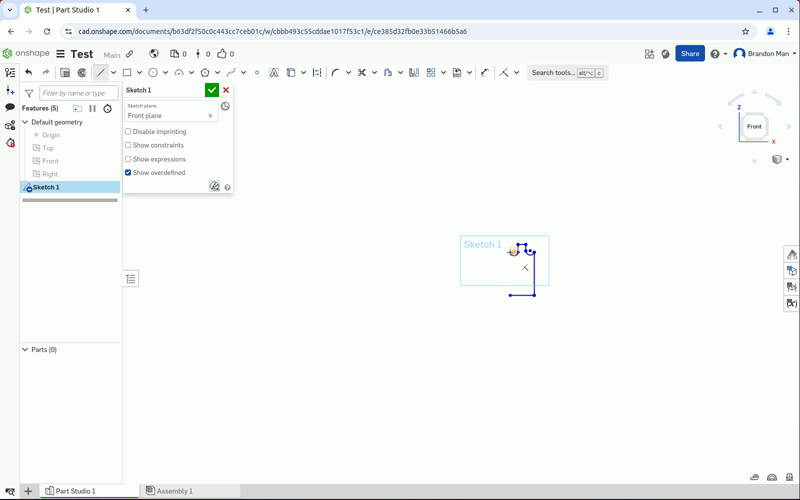
scroll(6)
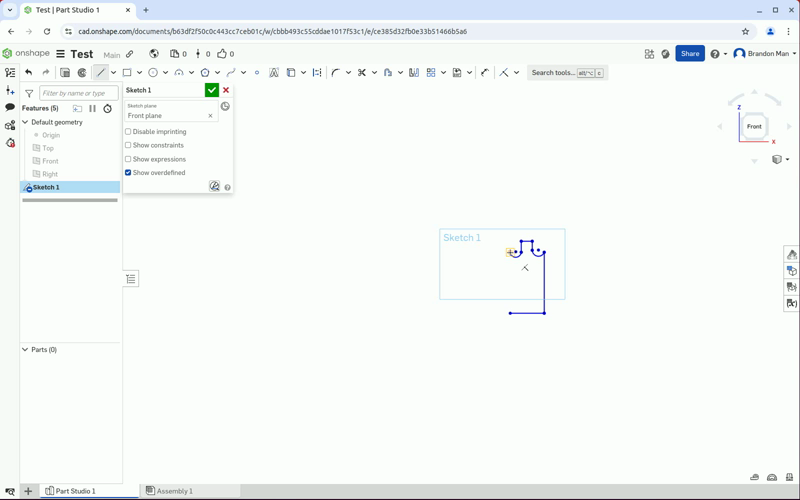
scroll(6)
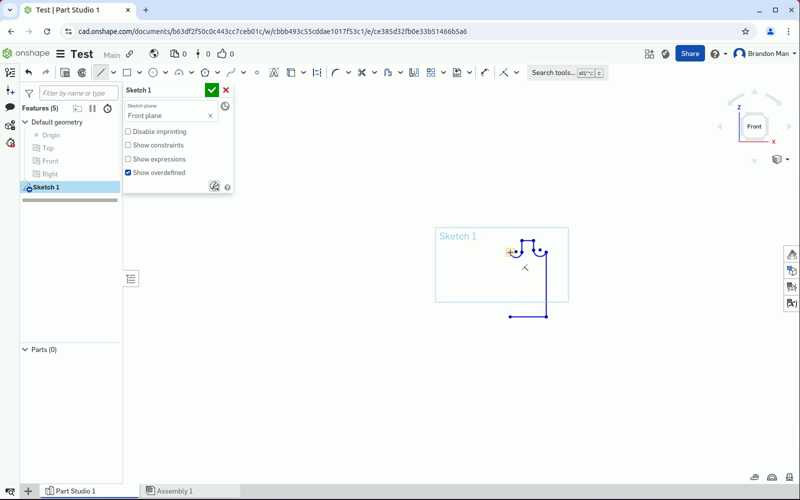
scroll(6)
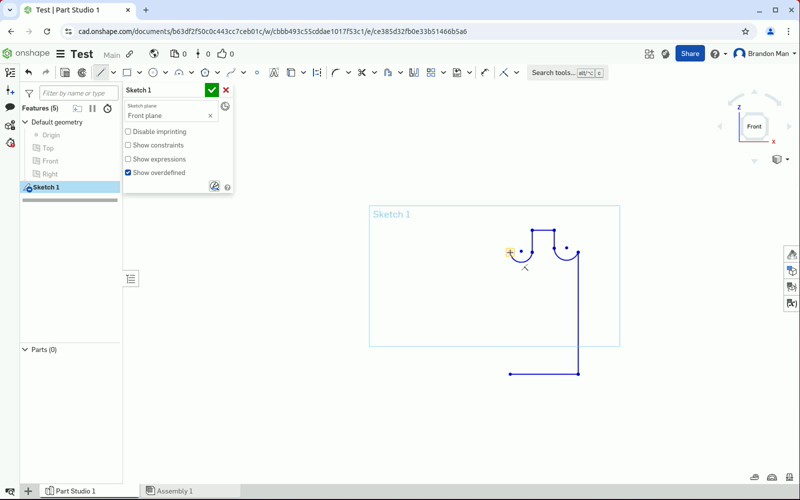
scroll(6)
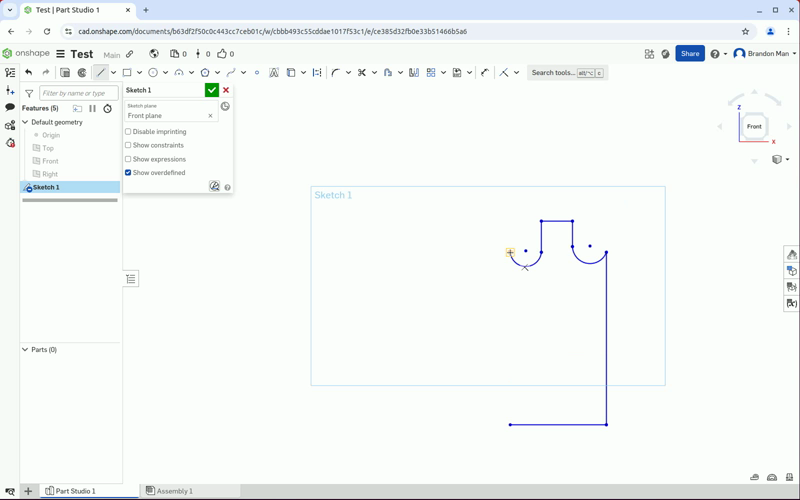
scroll(6)
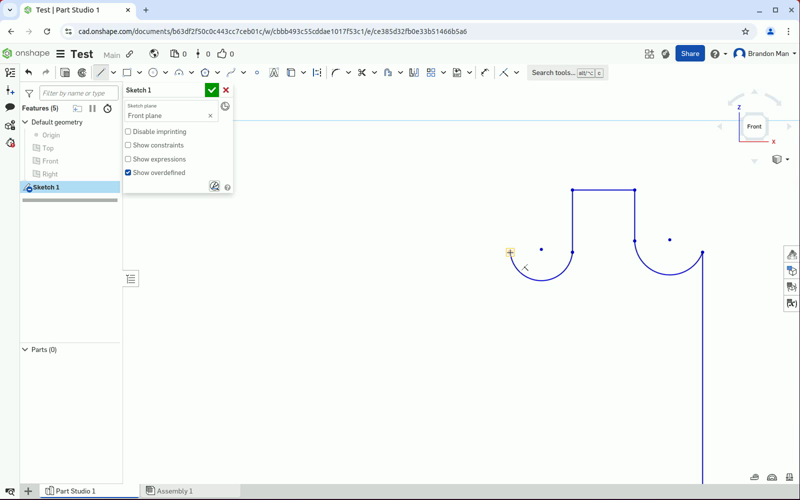
click(510, 252)
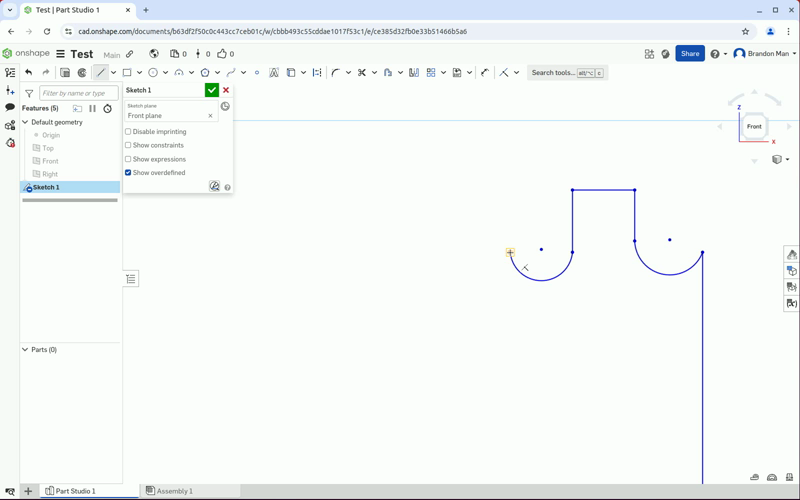
scroll(-6)
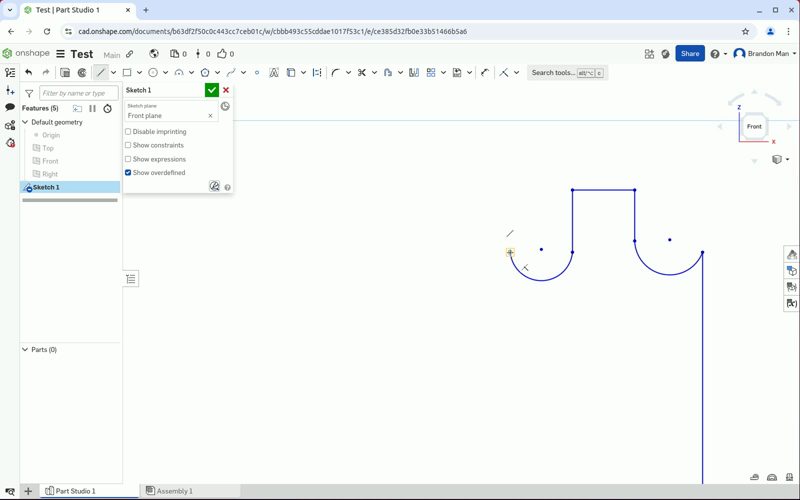
scroll(-6)
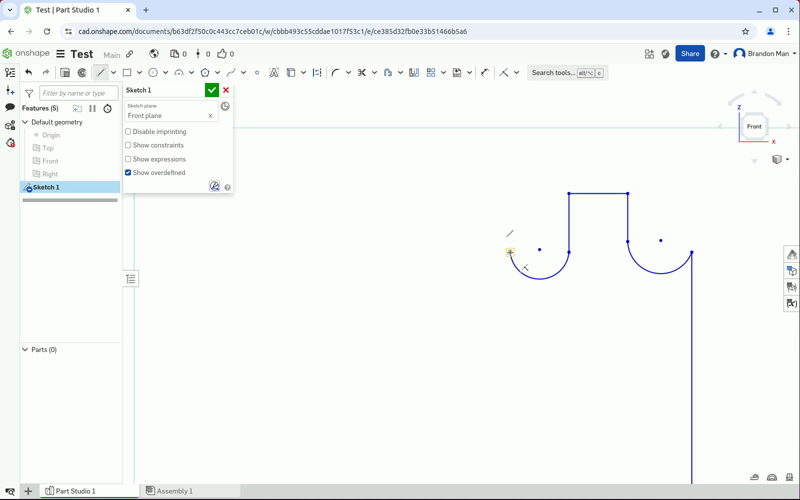
scroll(-6)
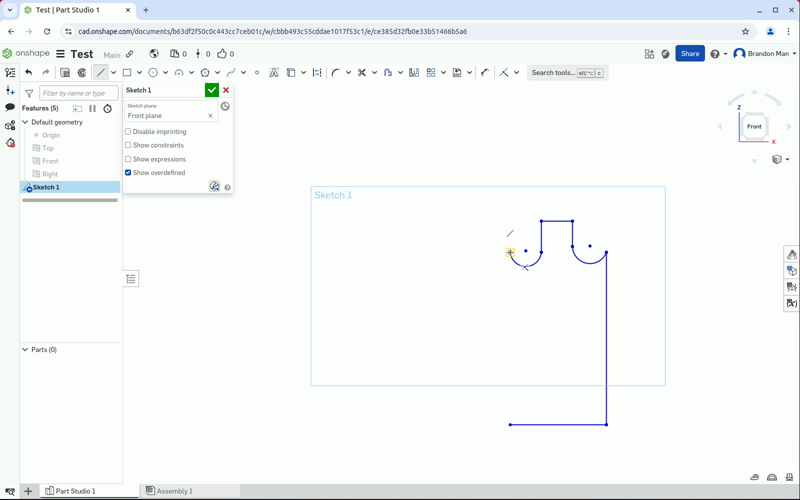
scroll(-6)
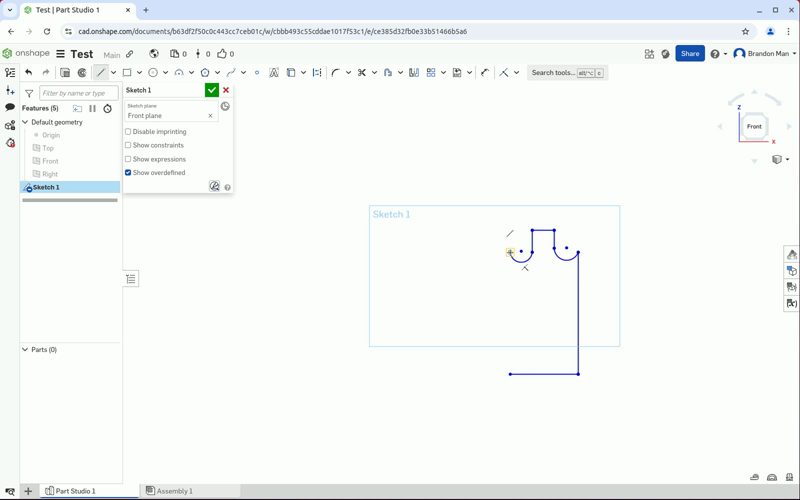
scroll(-6)
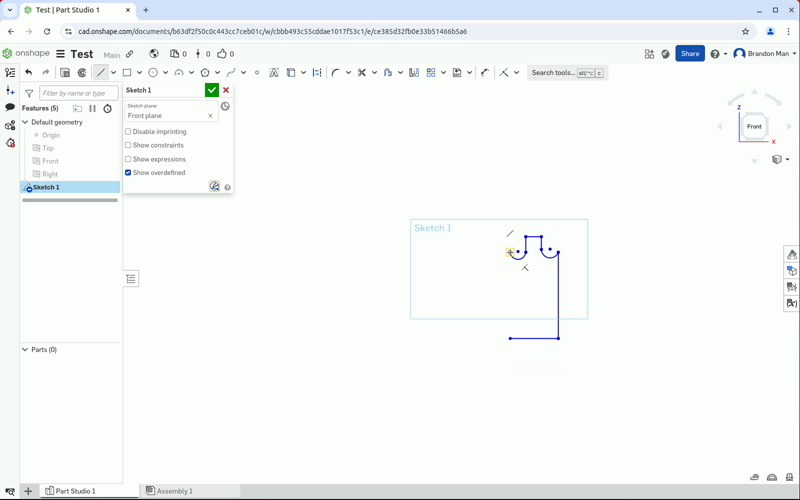
scroll(-6)
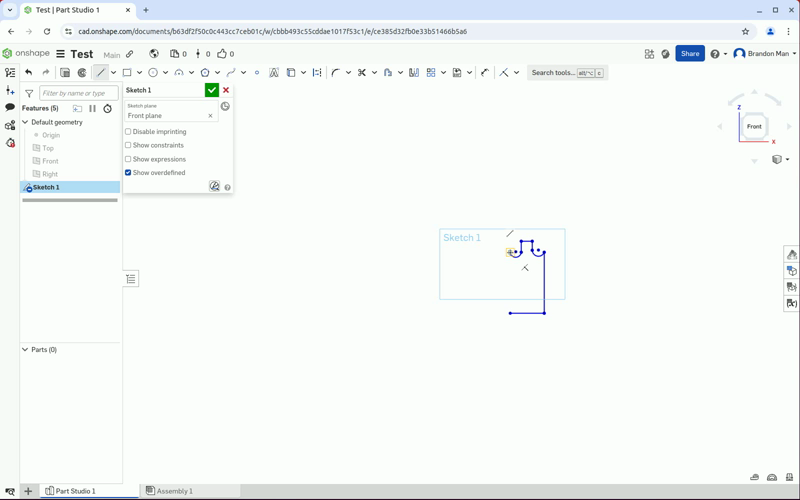
scroll(-6)
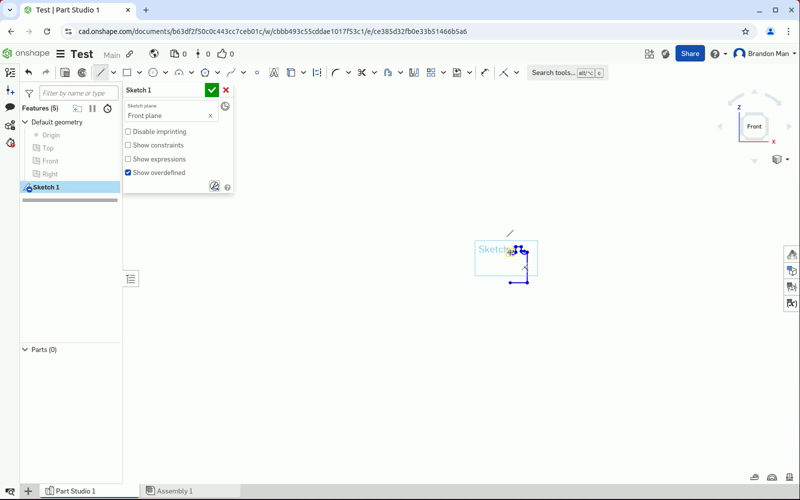
mouse_move(540, 252)
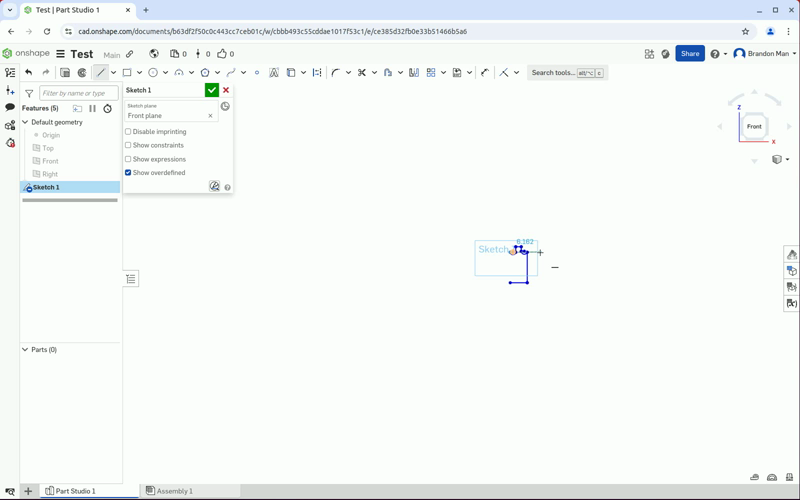
key_down(shift)
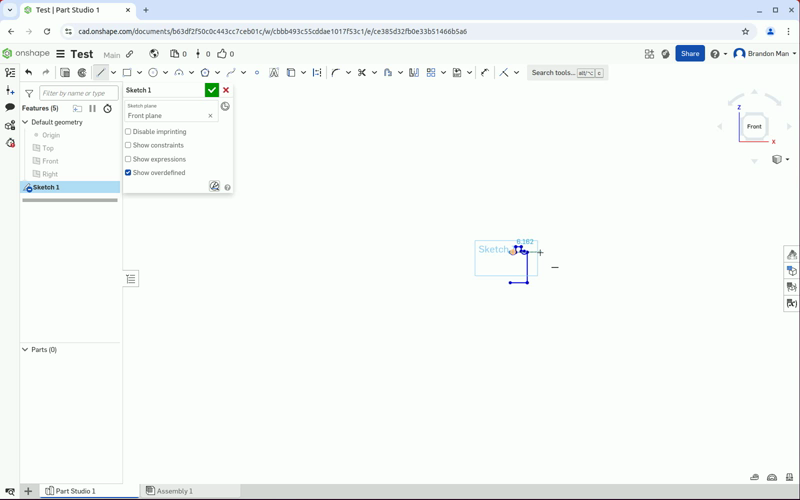
mouse_move(510, 282)
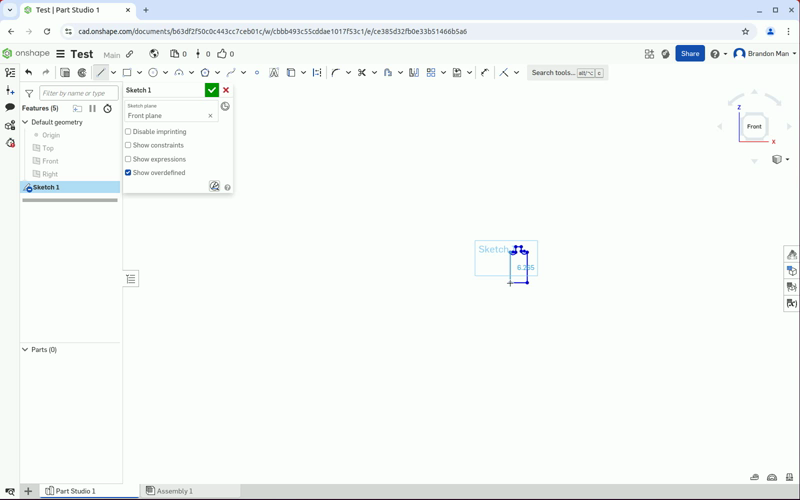
key_up(shift)
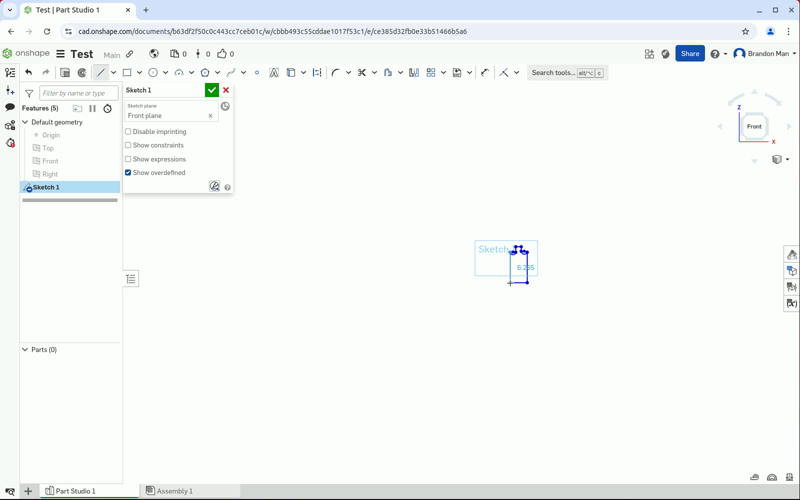
click(510, 282)
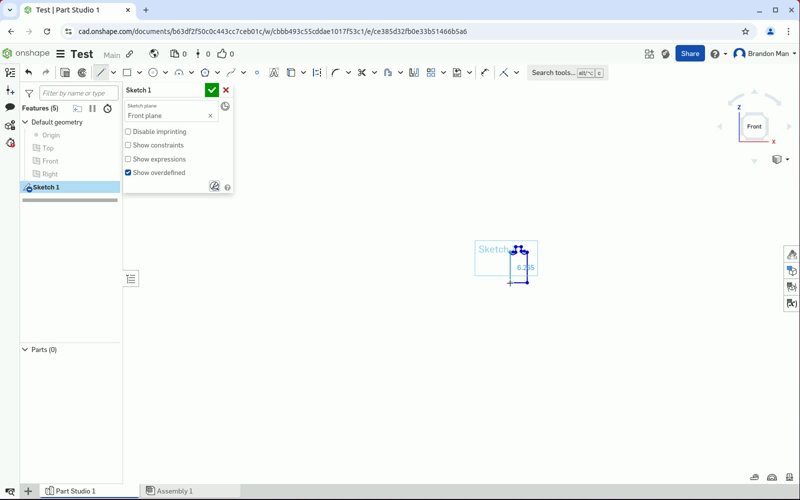
key(esc)
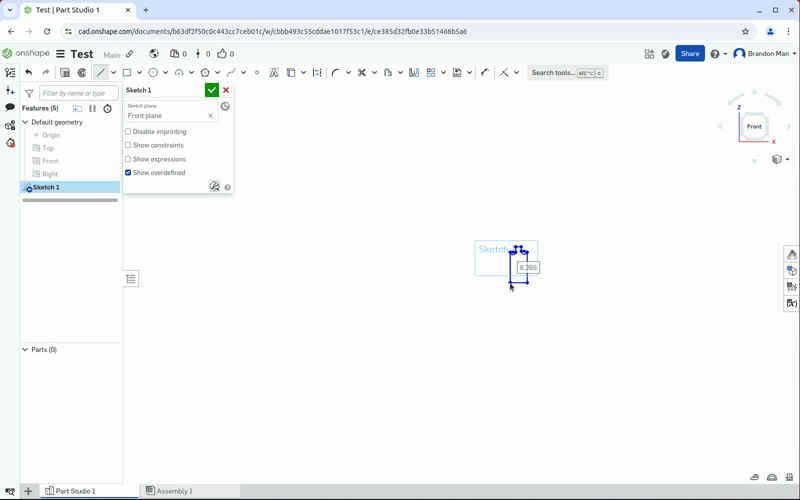
mouse_move(519, 270)
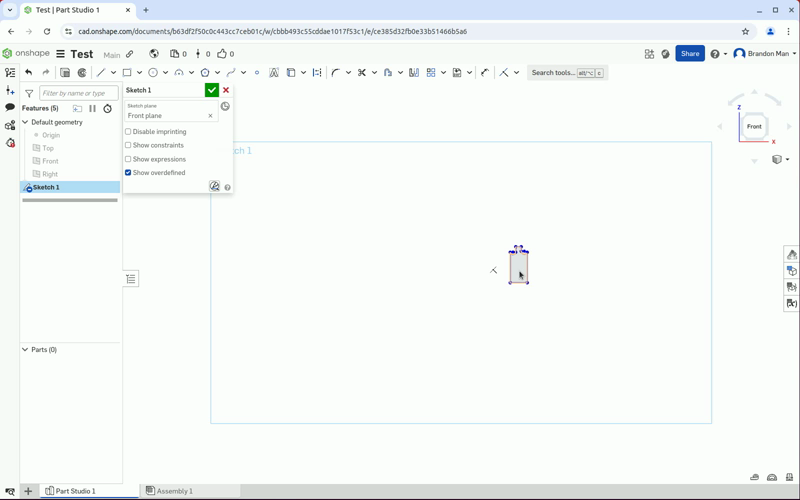
scroll(6)
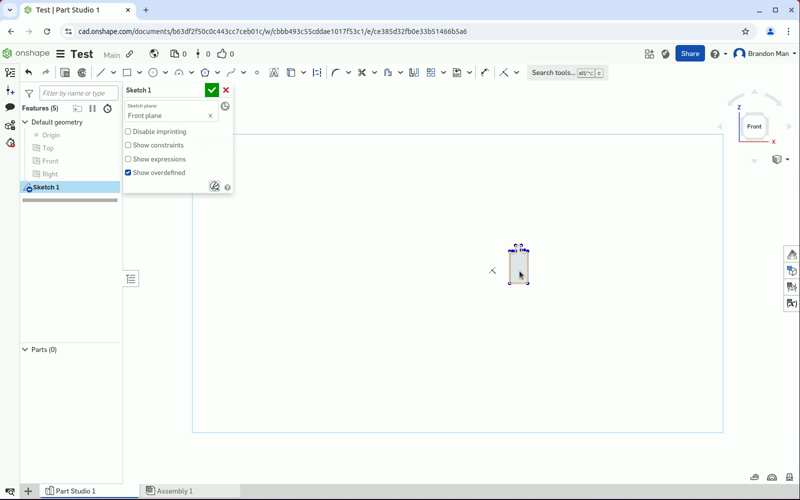
scroll(6)
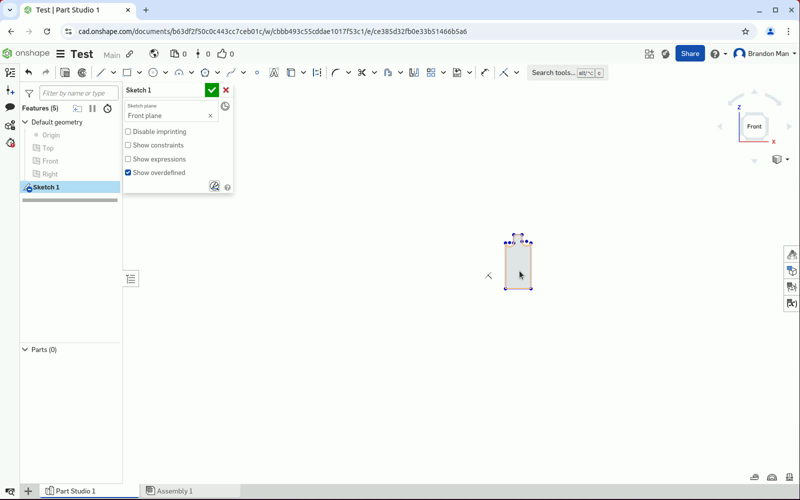
scroll(6)
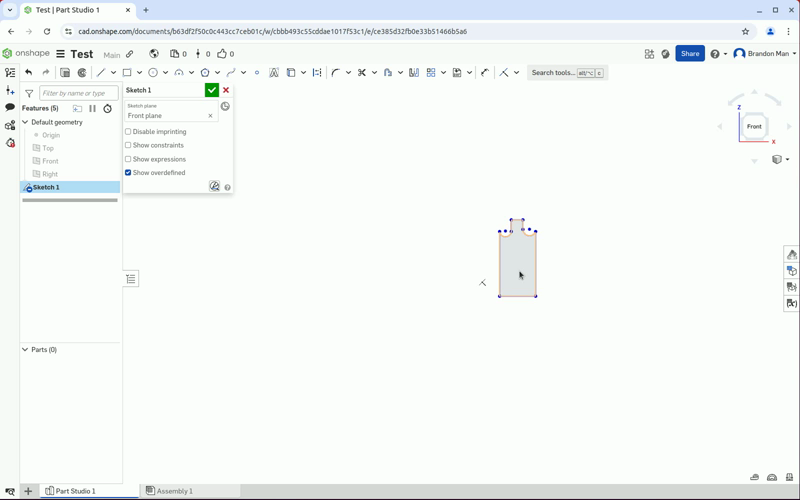
scroll(6)
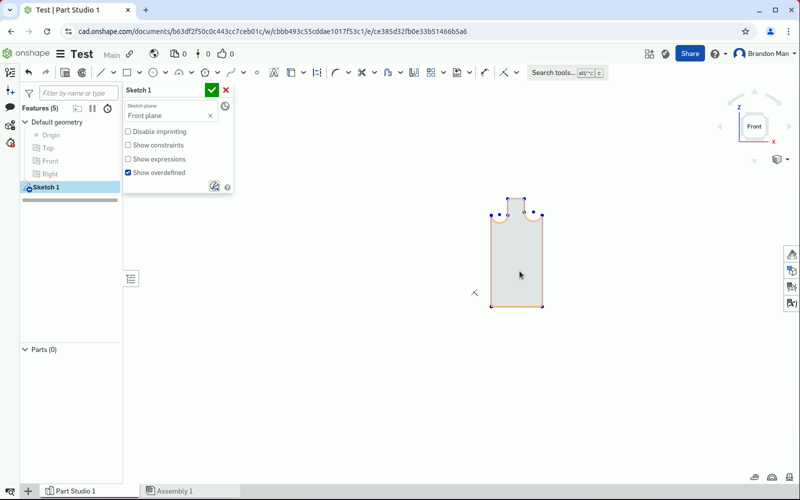
scroll(6)
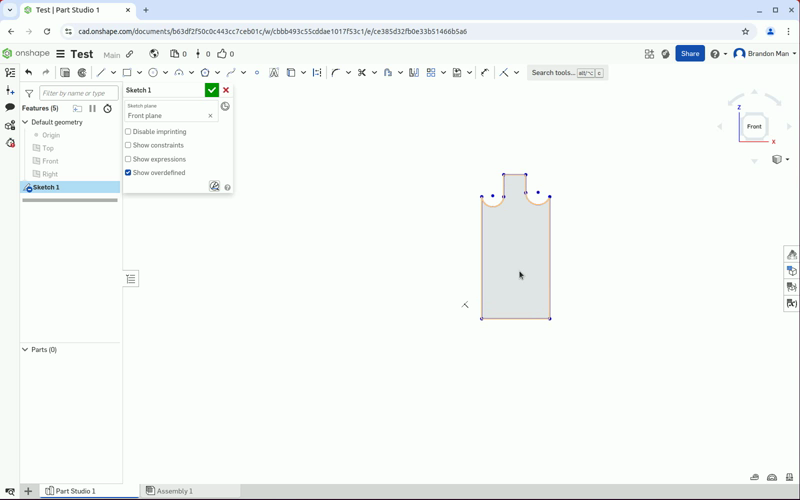
scroll(6)
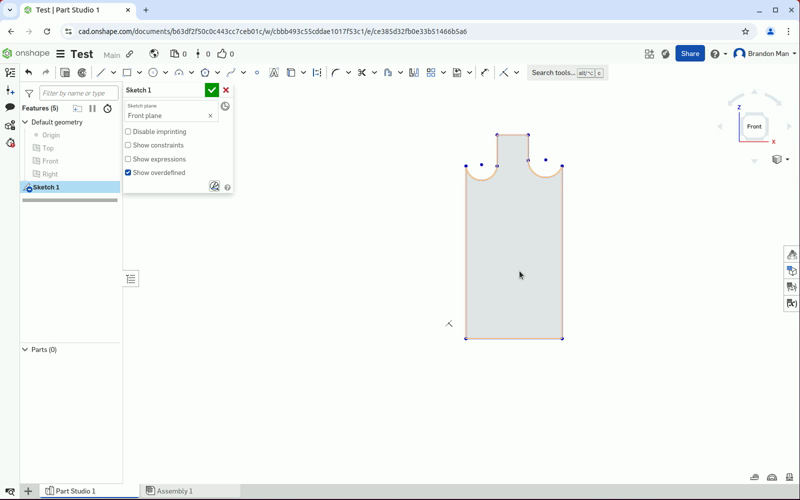
scroll(6)
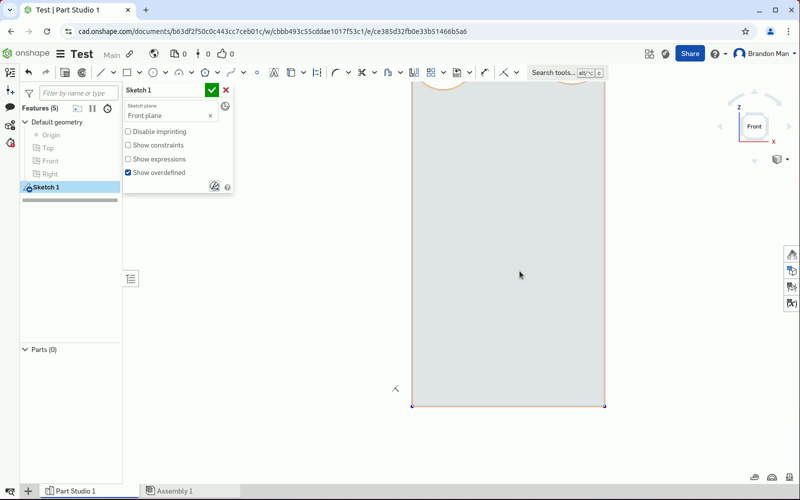
click(519, 270)
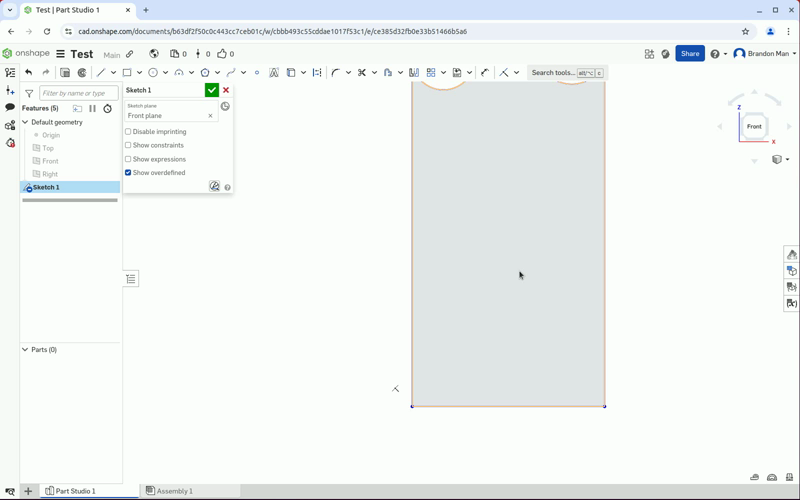
scroll(-6)
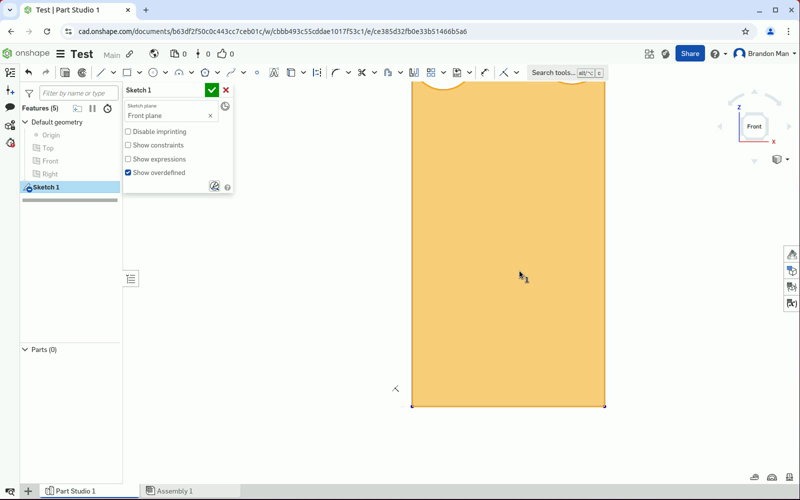
scroll(-6)
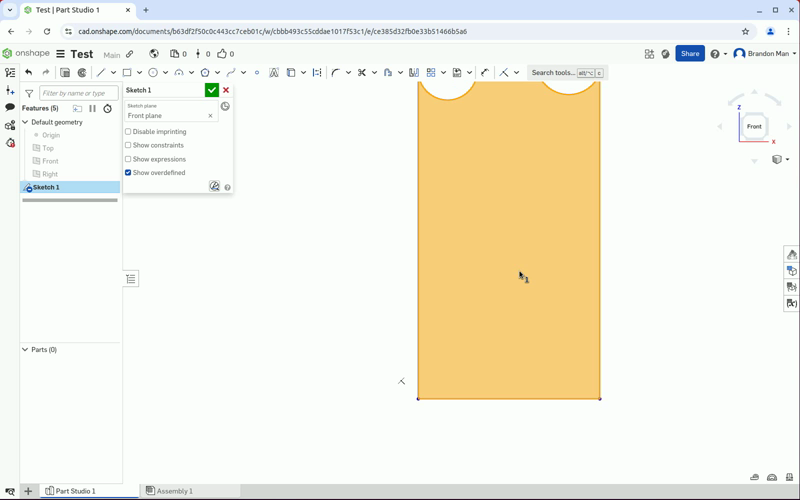
scroll(-6)
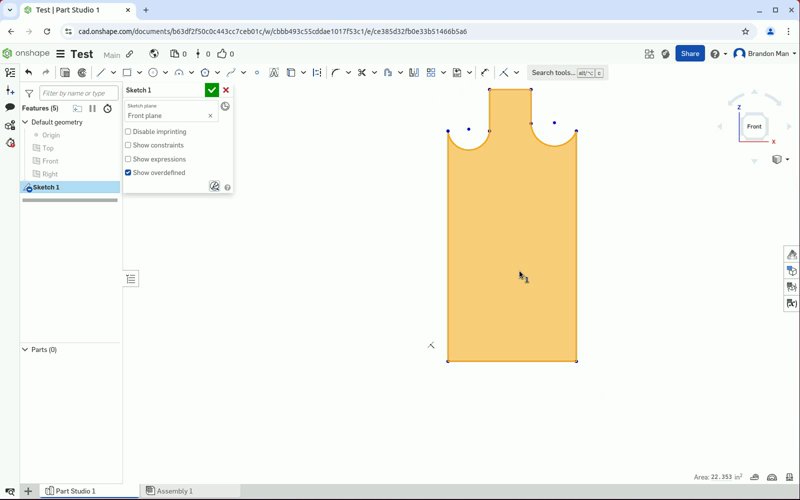
scroll(-6)
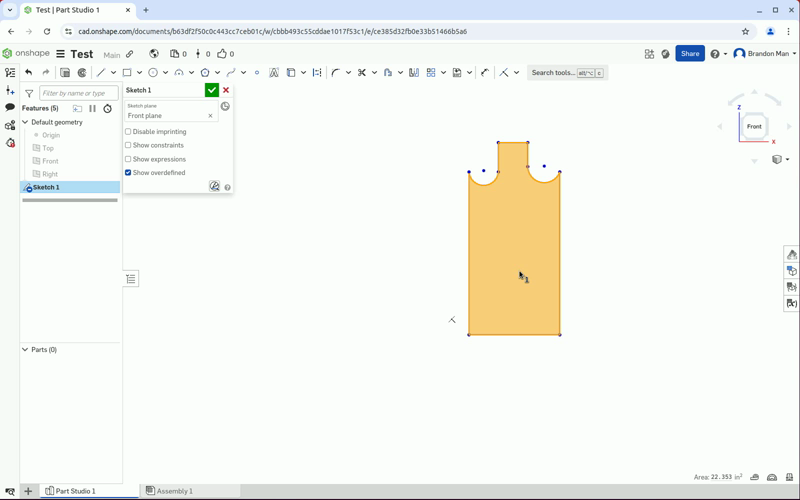
scroll(-6)
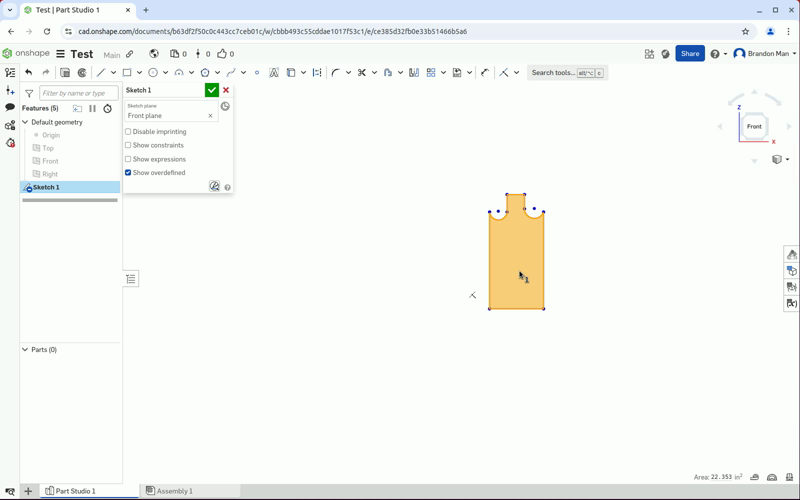
scroll(-6)
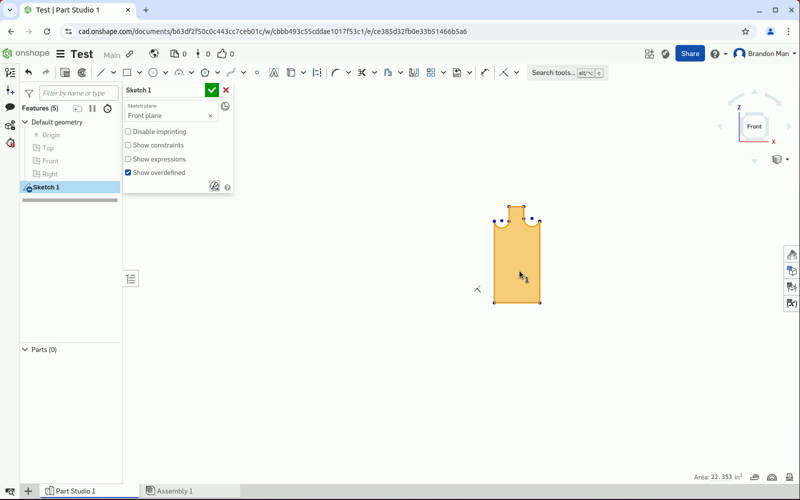
scroll(-6)
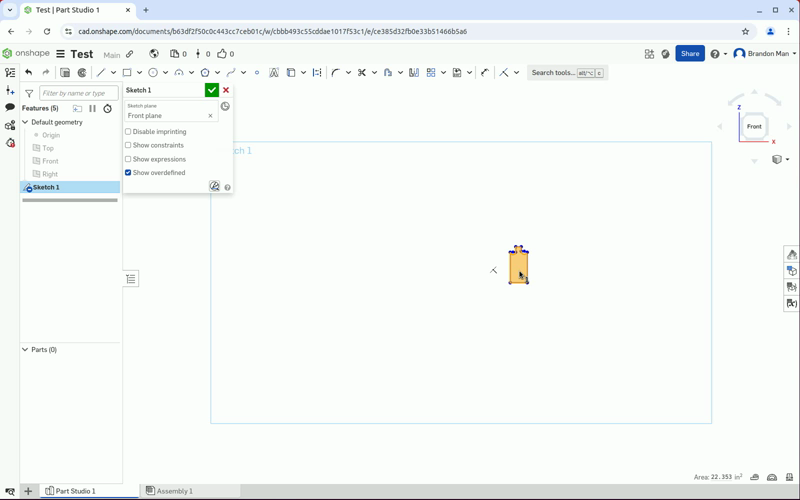
mouse_move(73, 352)
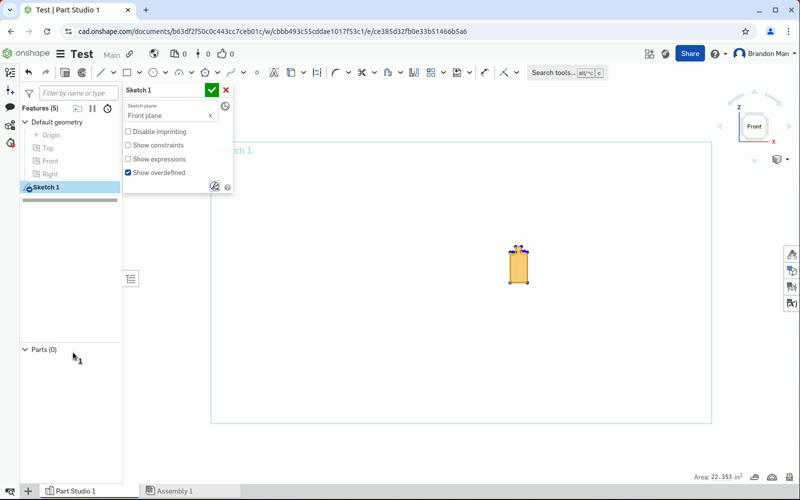
key(shift+y)
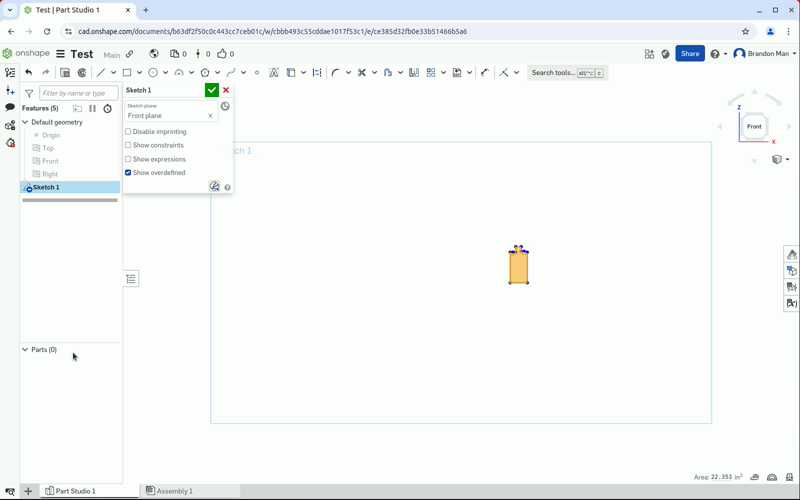
key(shift+e)
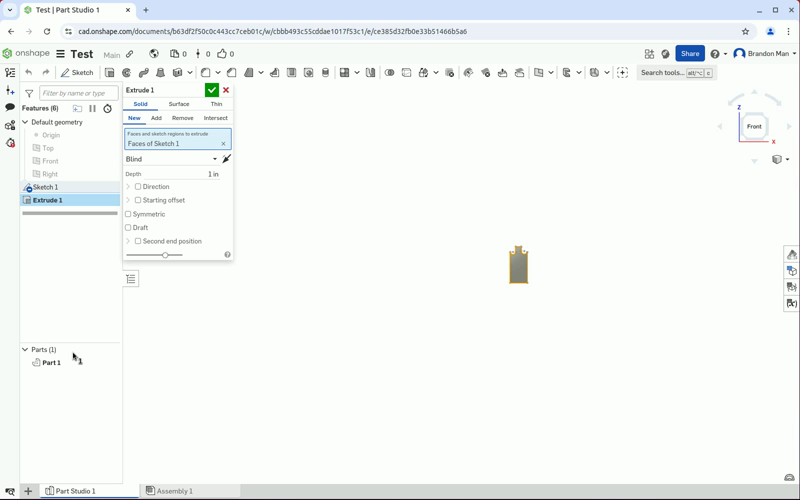
mouse_move(143, 106)
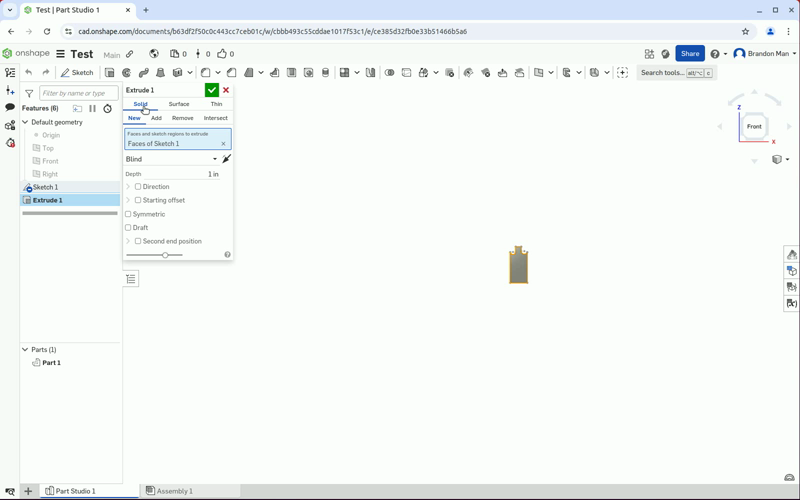
click(143, 106)
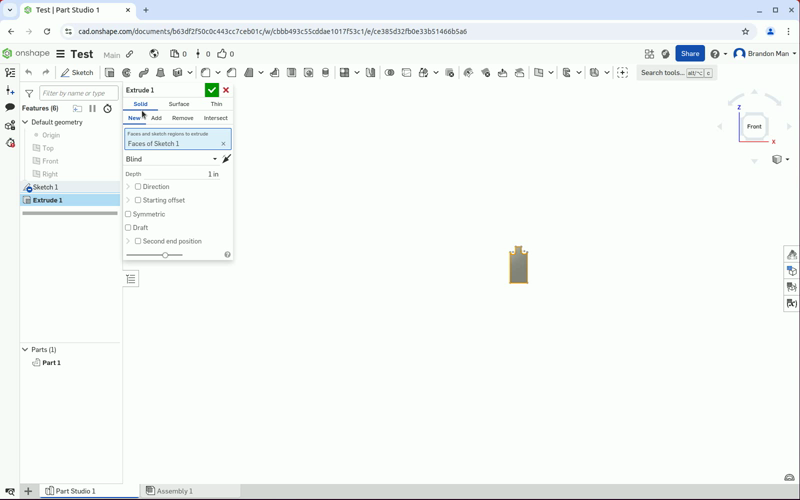
mouse_move(137, 120)
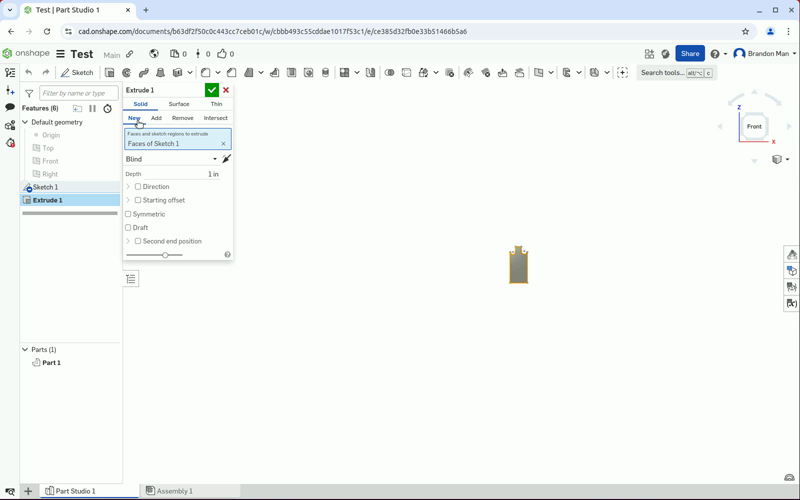
click(137, 120)
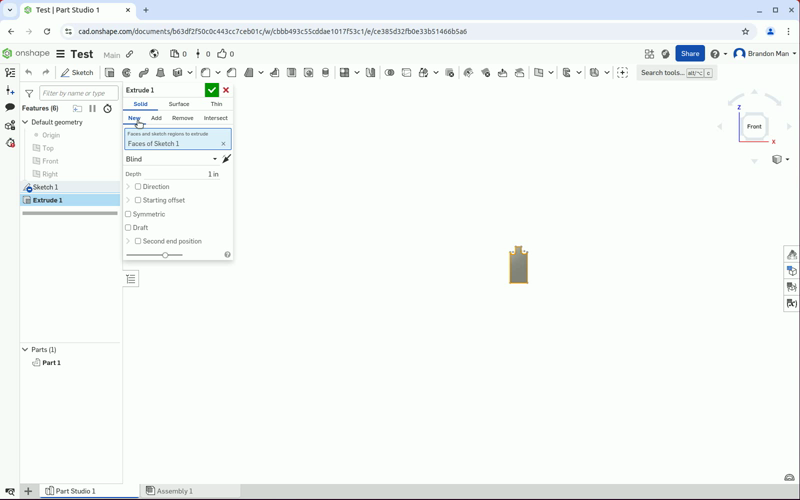
key(tab, 4)
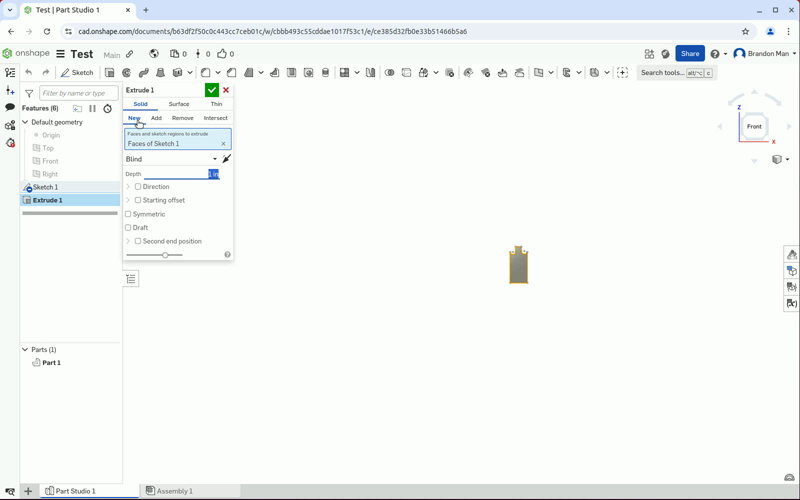
text(-0.241)
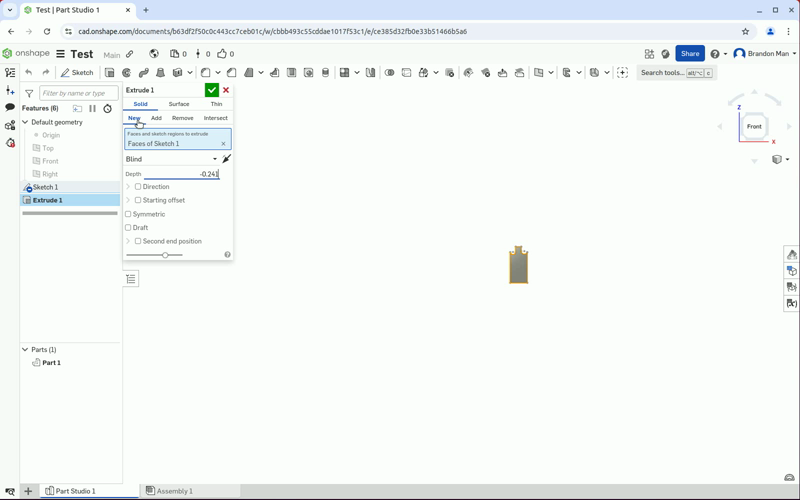
key(enter)
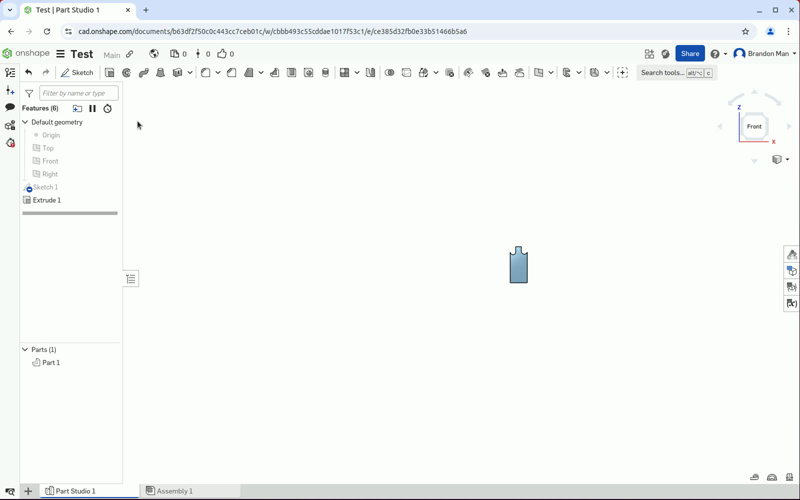
key(shift+h)
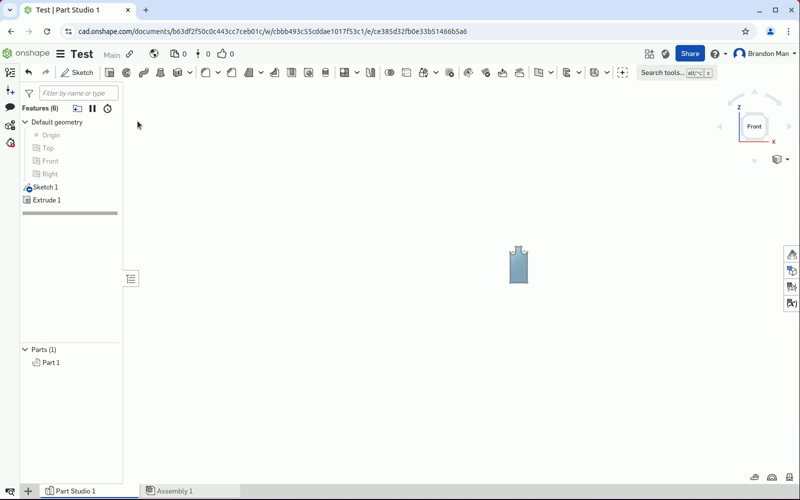
key(shift+h)
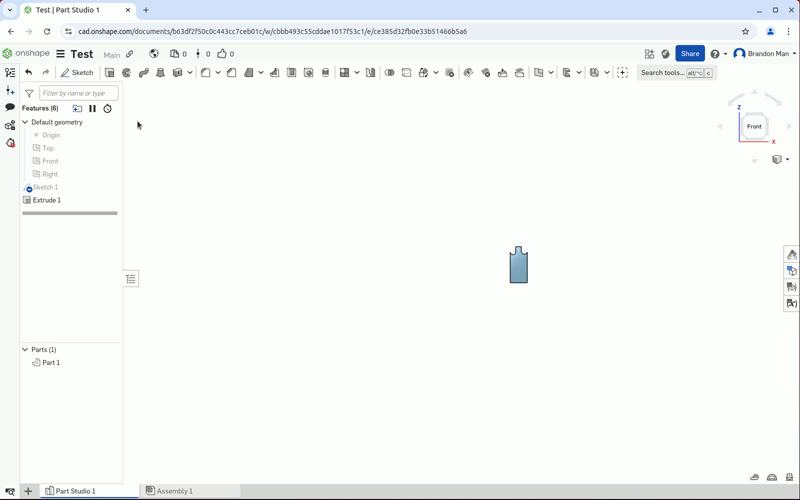
mouse_move(73, 189)
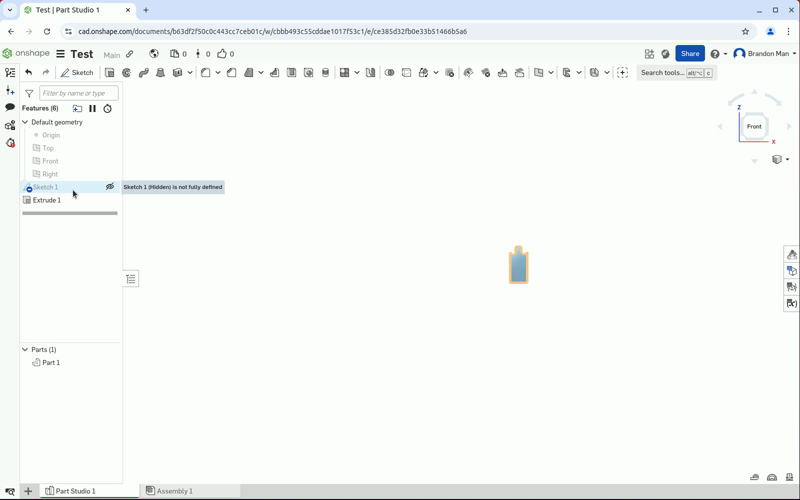
click(73, 189)
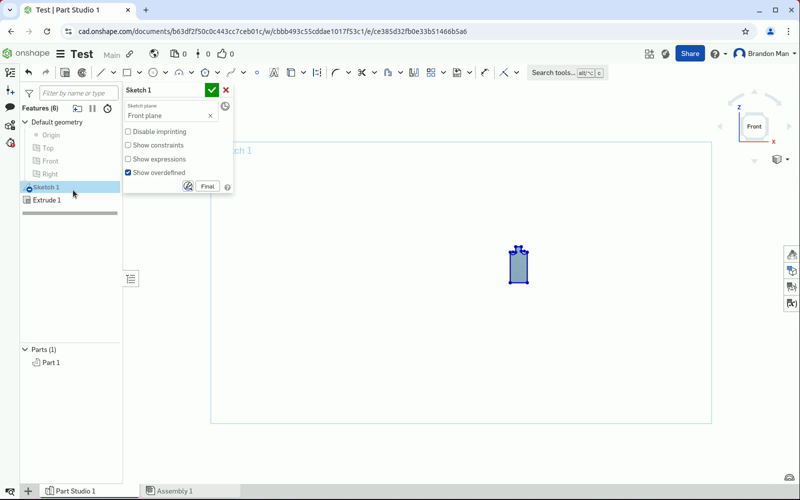
mouse_move(229, 92)
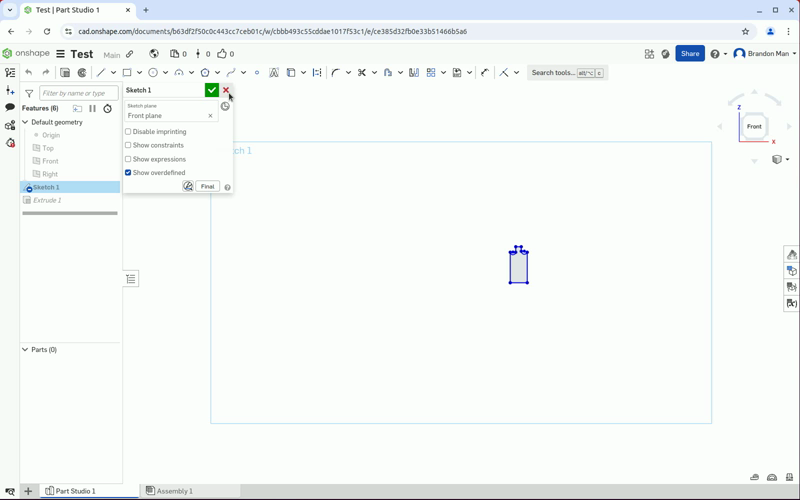
click(229, 92)
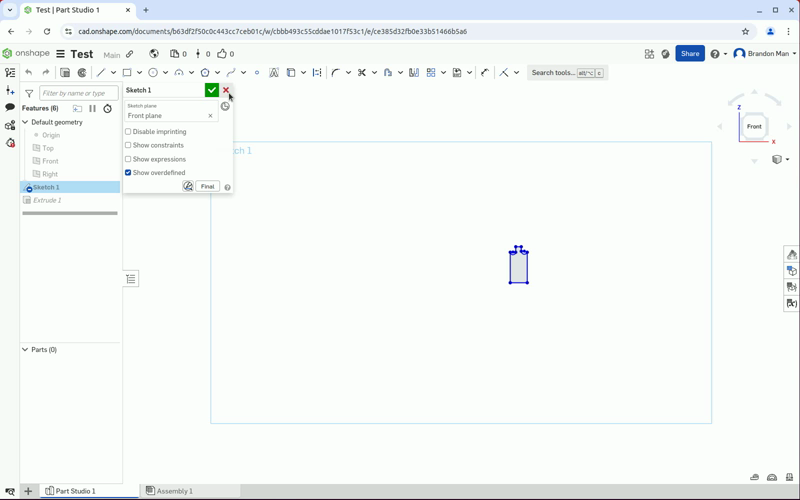
key(shift+s)
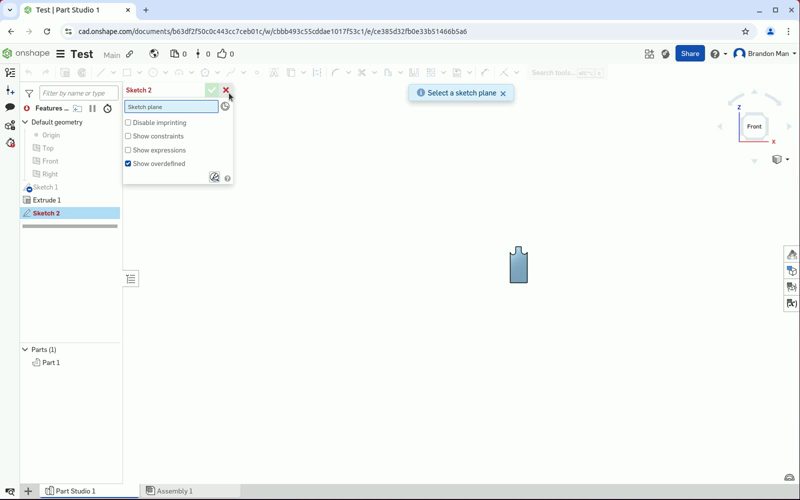
mouse_move(73, 163)
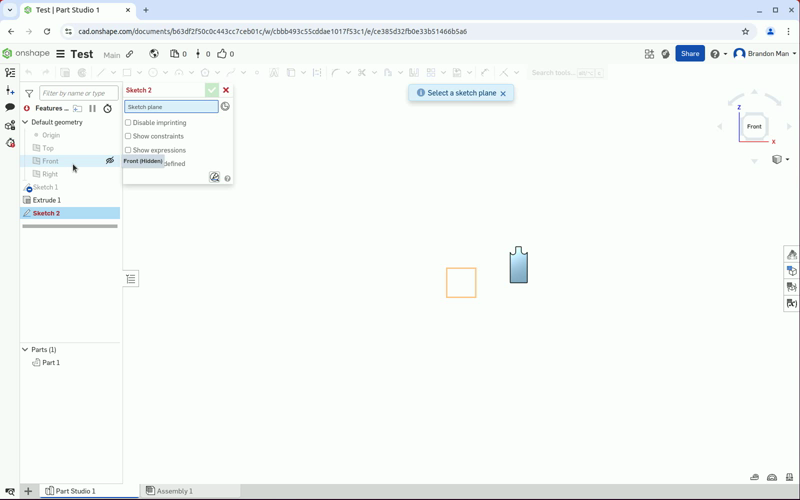
click(73, 163)
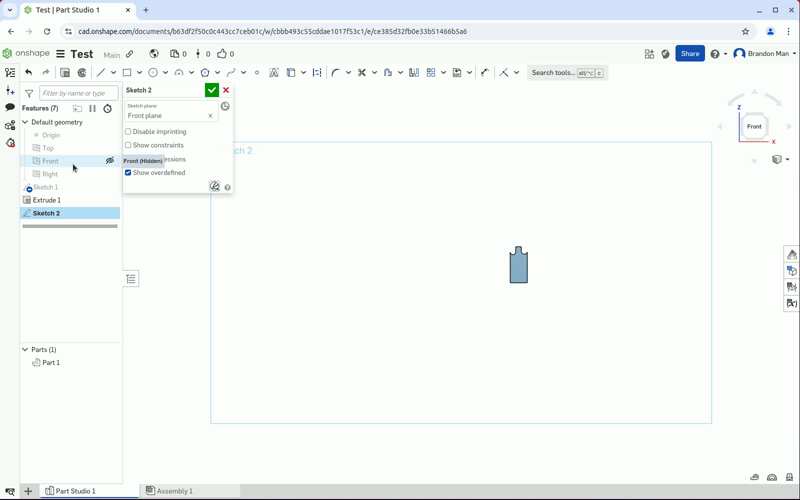
mouse_move(73, 352)
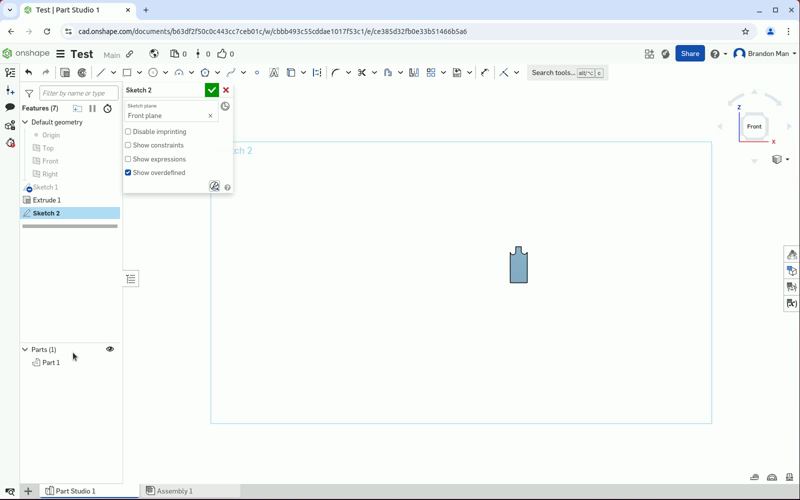
key(y)
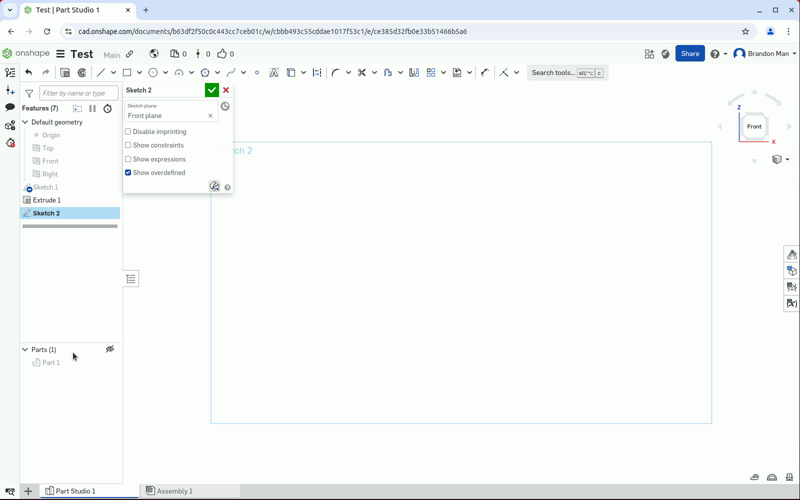
key(l)
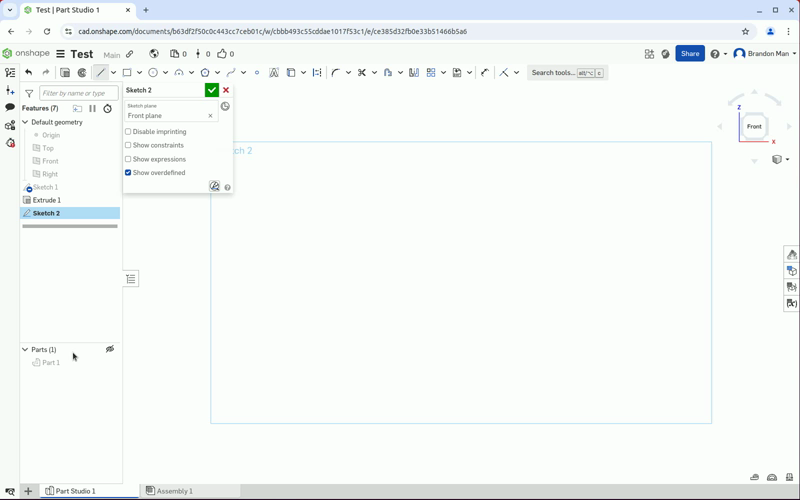
key_down(shift)
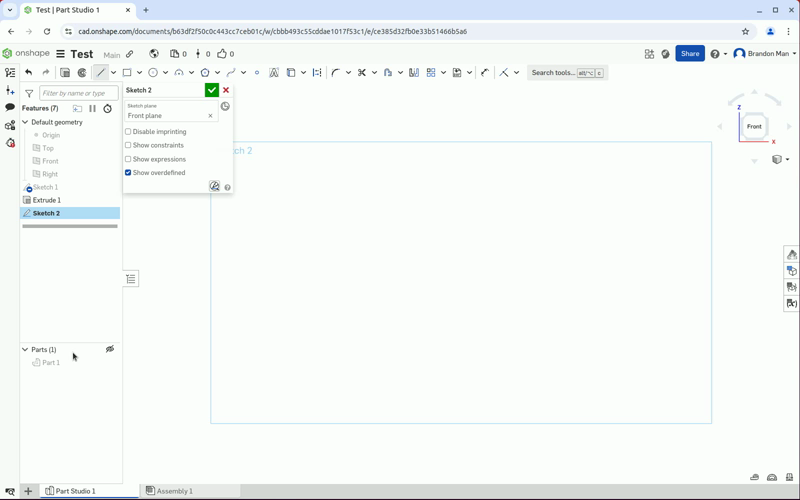
mouse_move(460, 282)
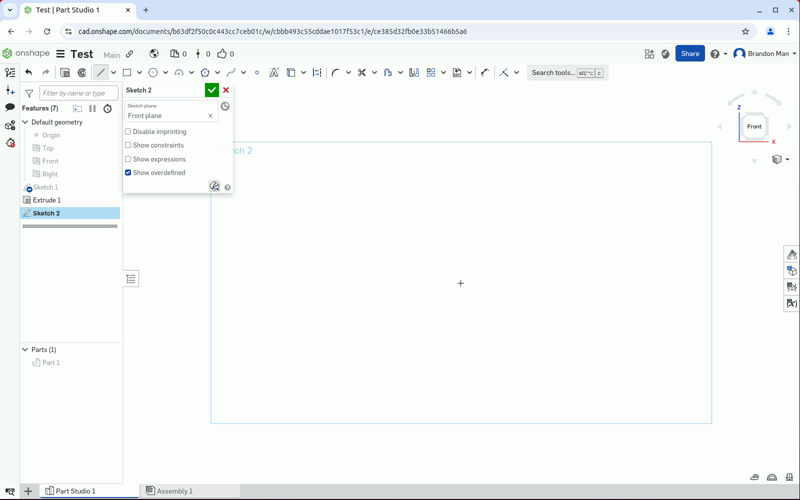
click(460, 282)
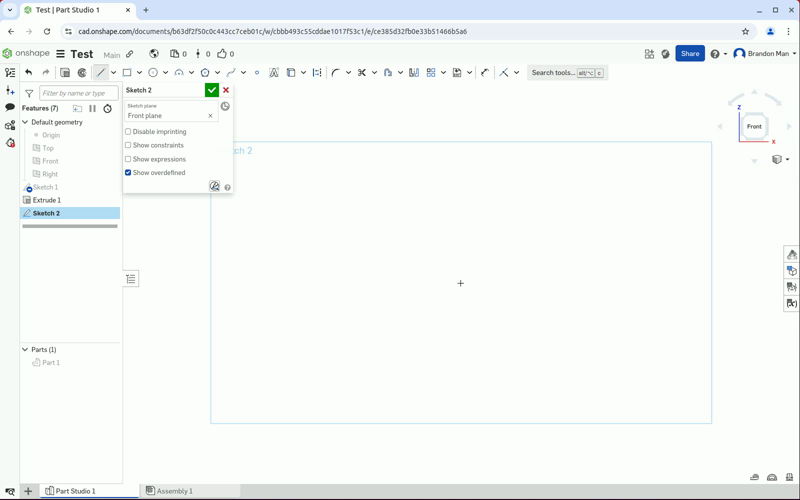
key_up(shift)
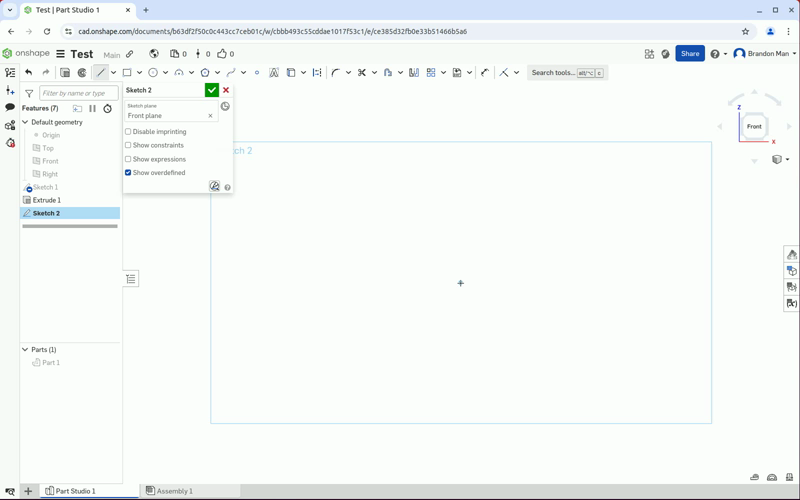
key_down(shift)
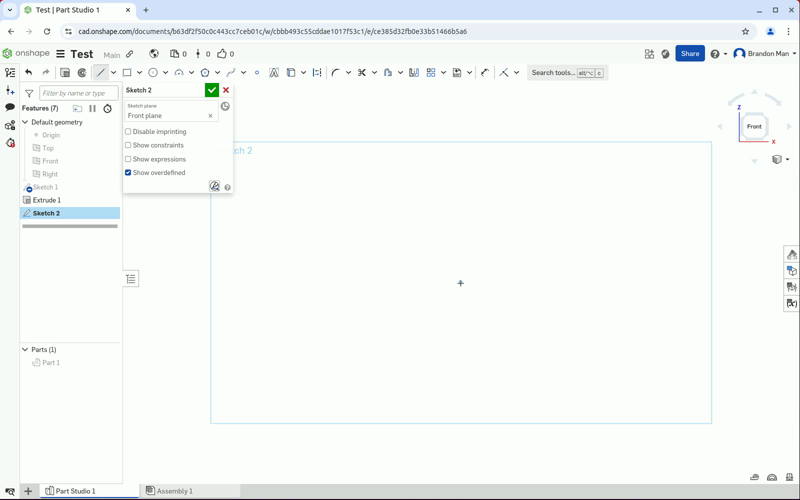
mouse_move(490, 282)
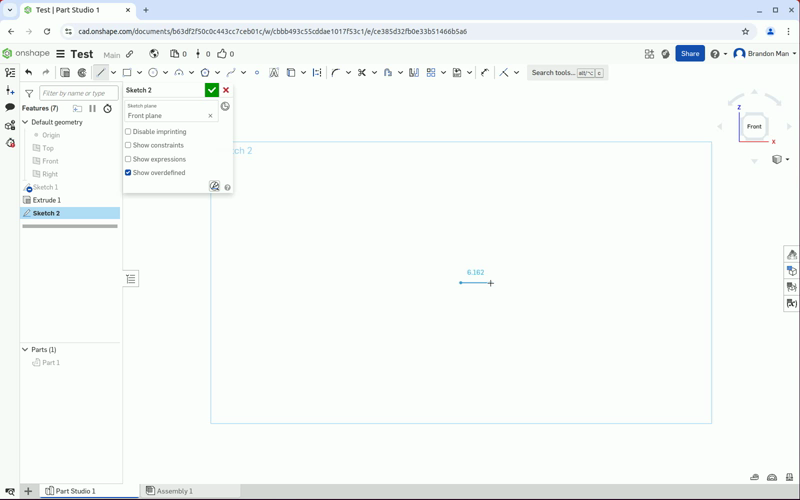
mouse_move(510, 282)
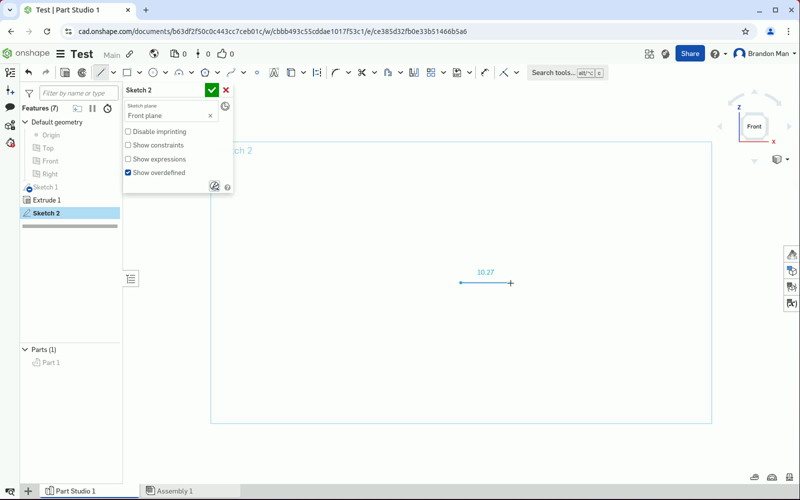
click(510, 282)
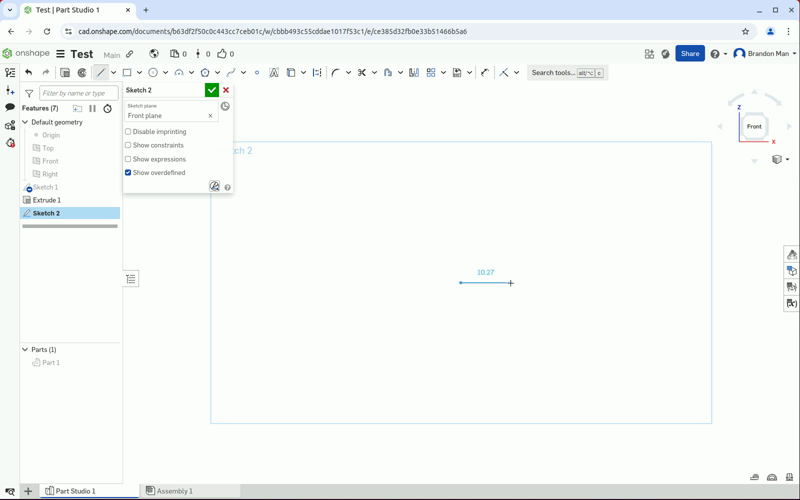
key_up(shift)
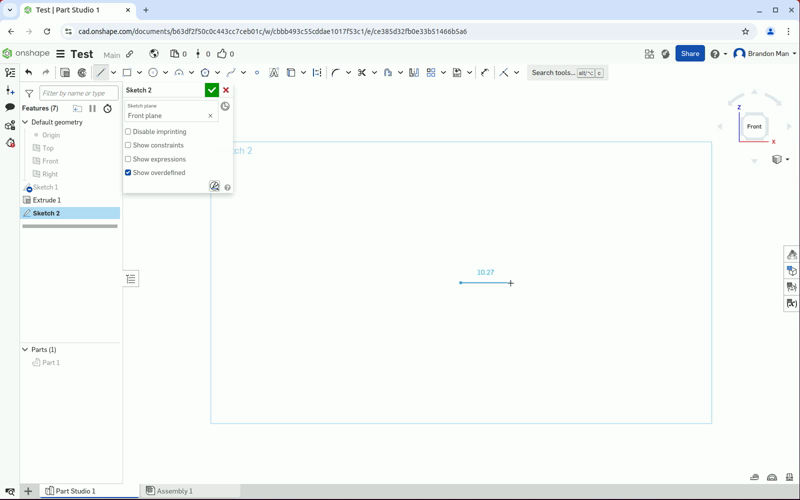
key_down(shift)
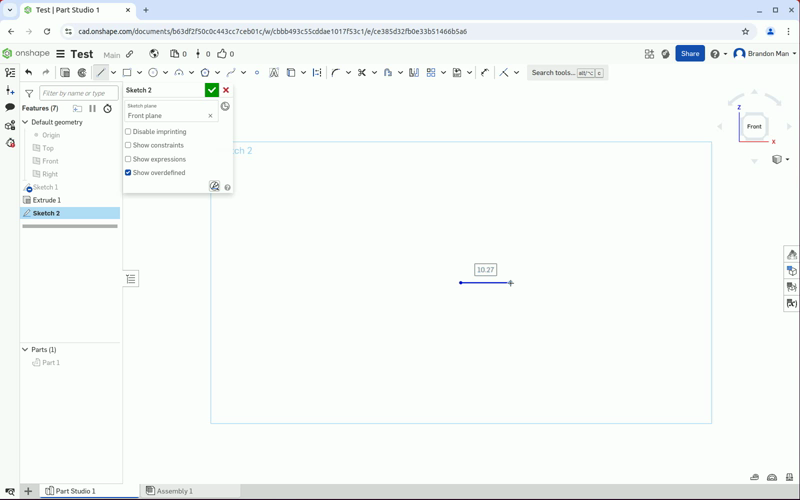
mouse_move(540, 282)
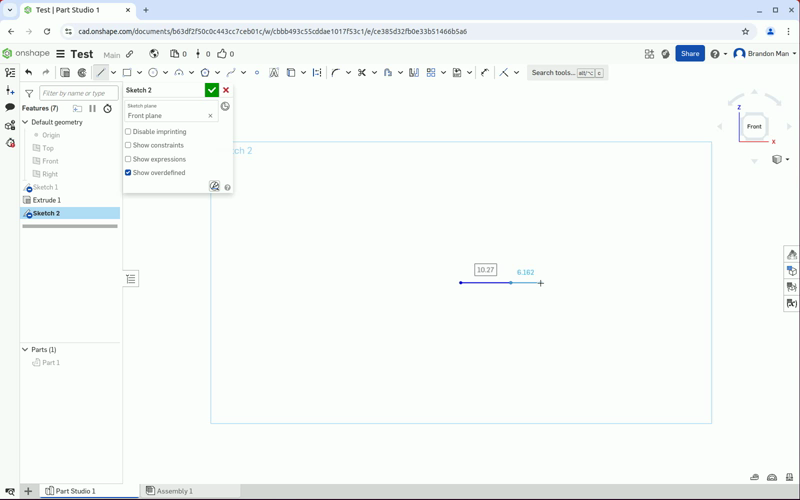
mouse_move(510, 252)
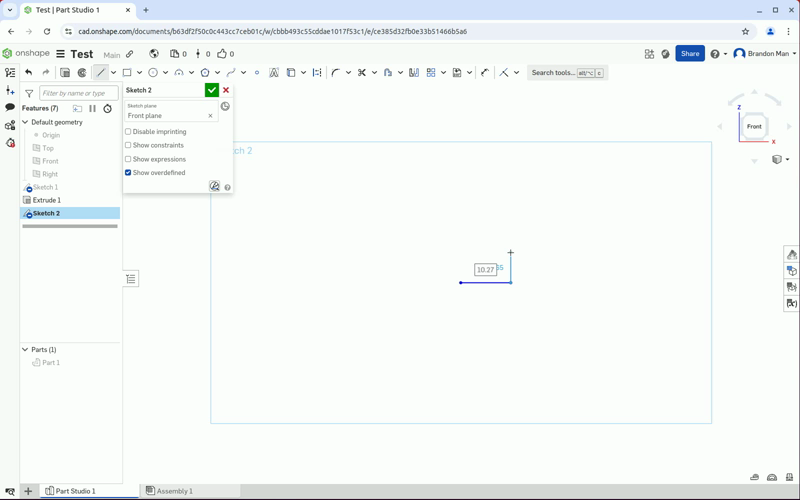
click(510, 252)
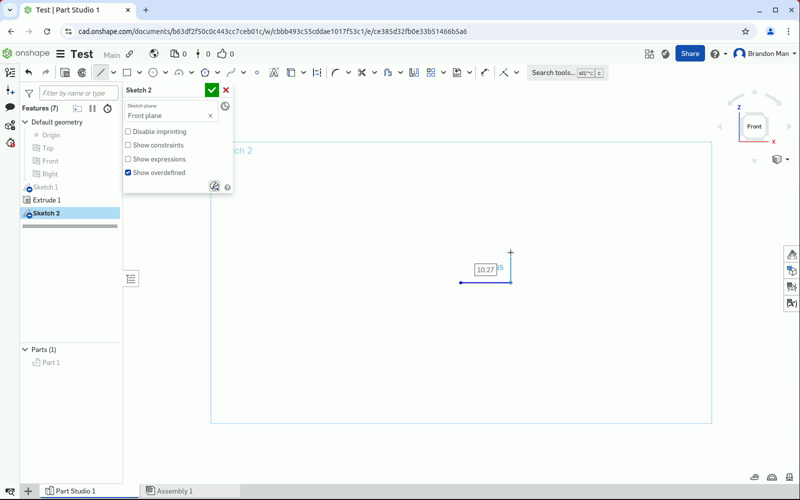
key_up(shift)
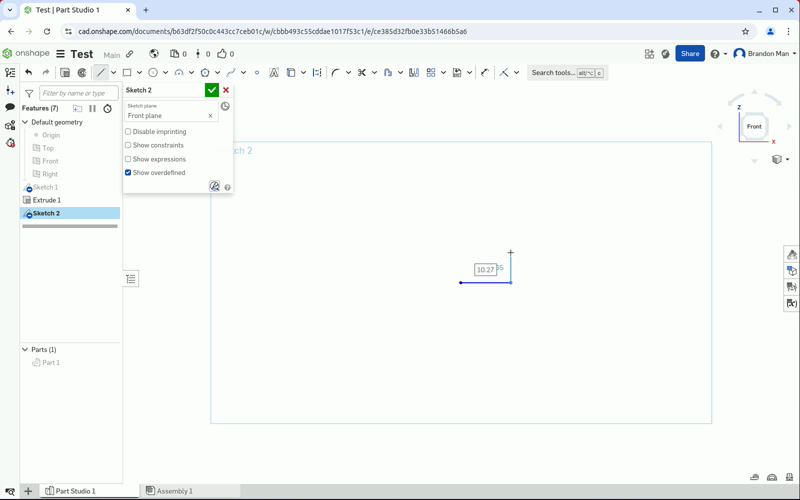
key_down(shift)
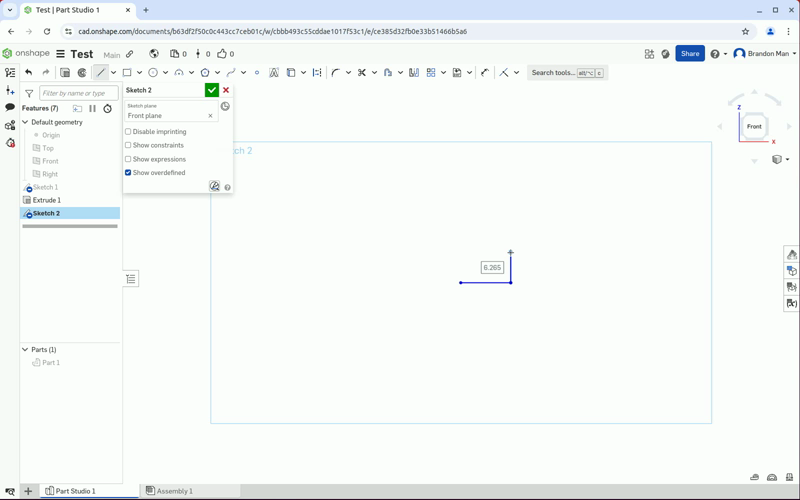
mouse_move(540, 252)
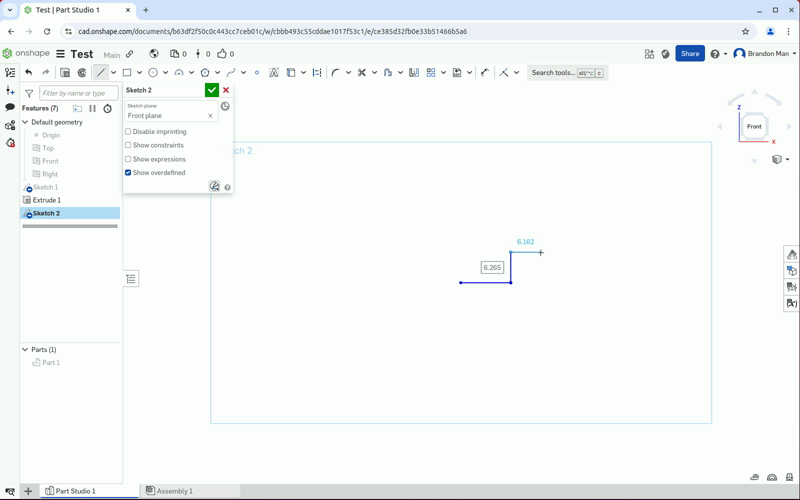
mouse_move(510, 247)
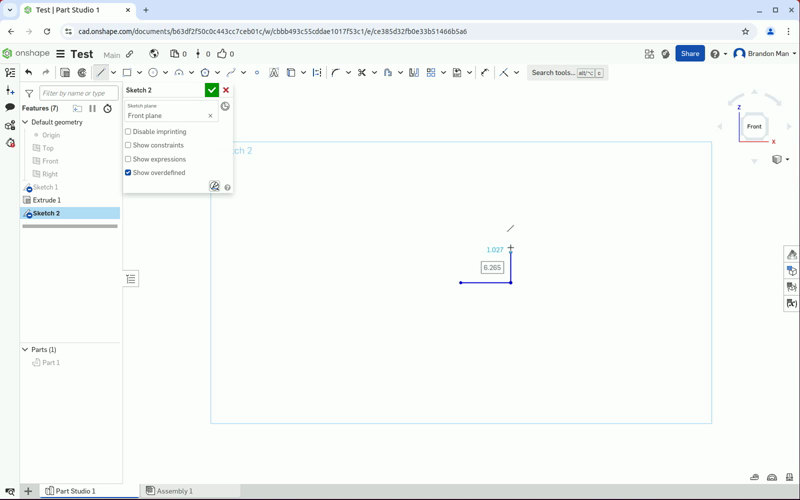
scroll(6)
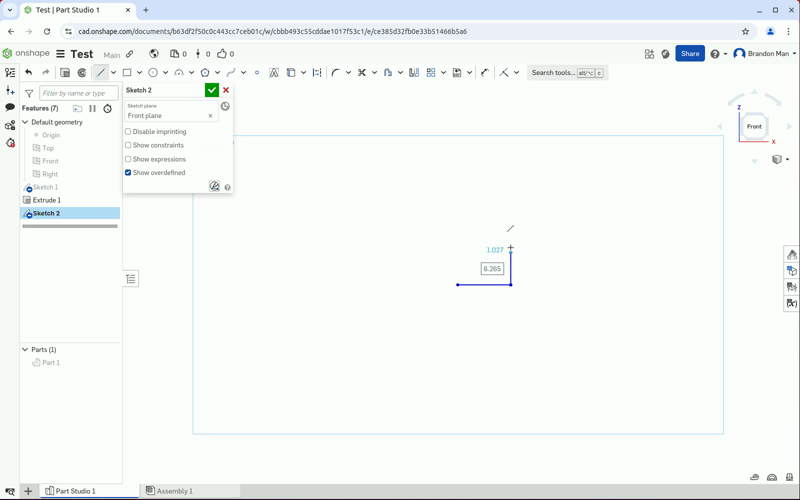
scroll(6)
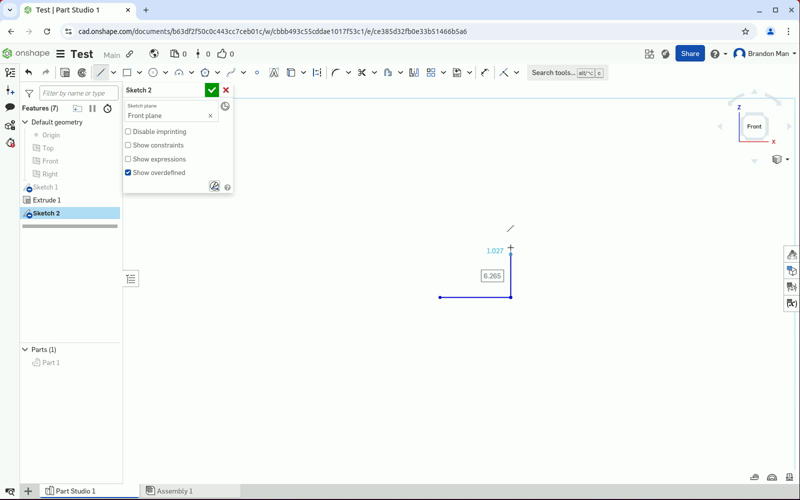
scroll(6)
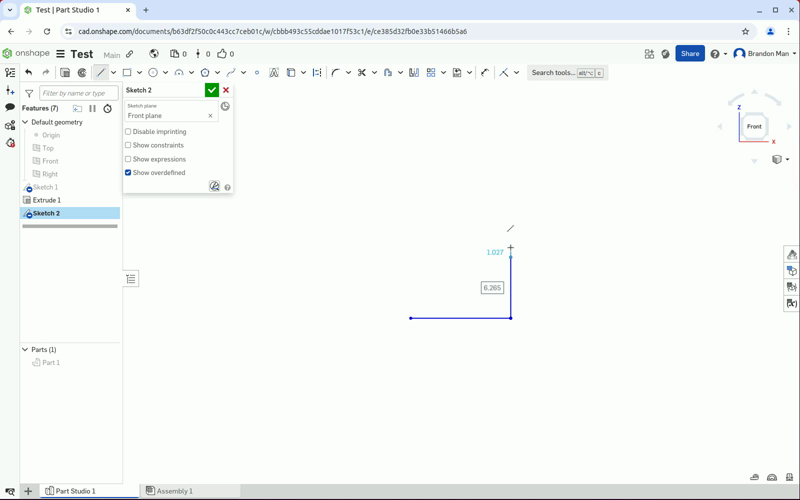
scroll(6)
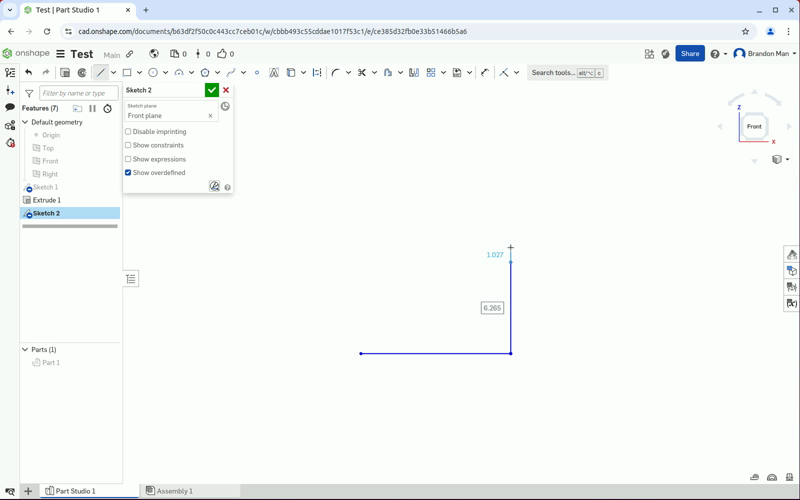
scroll(6)
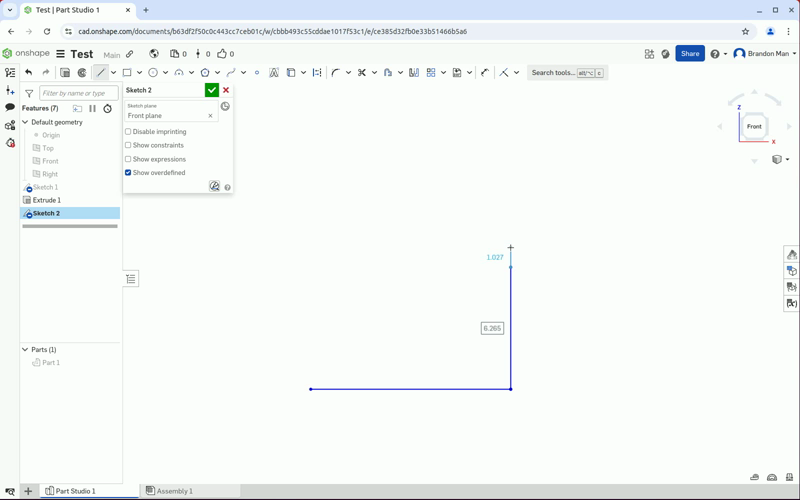
scroll(6)
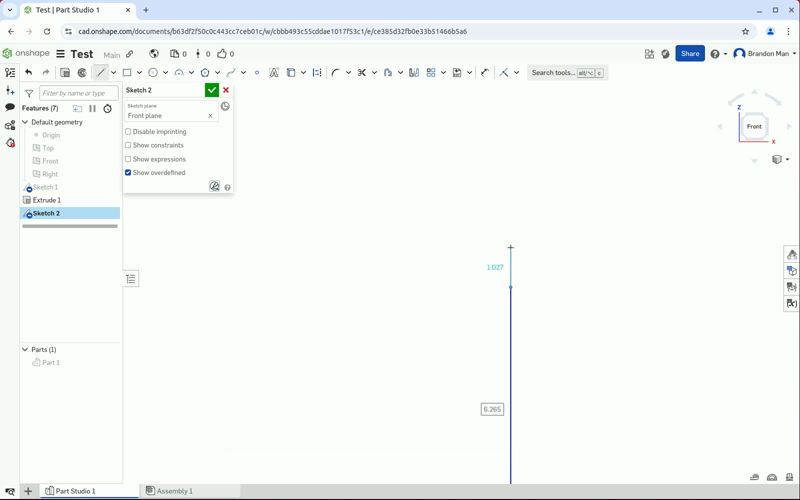
scroll(6)
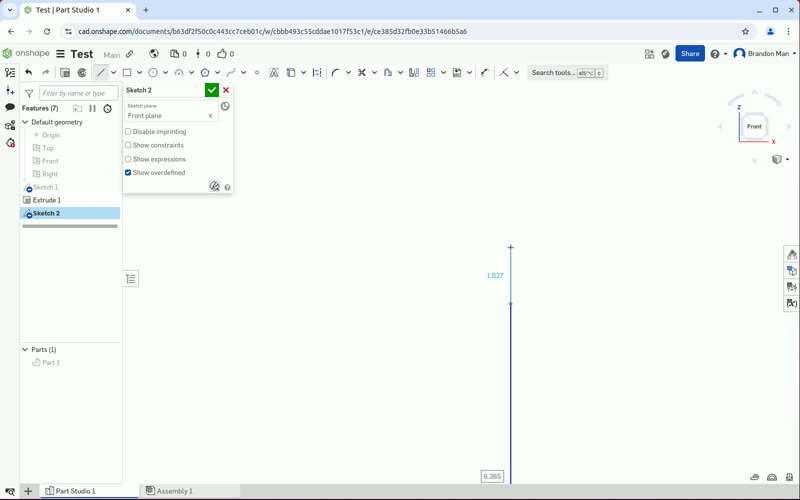
click(510, 247)
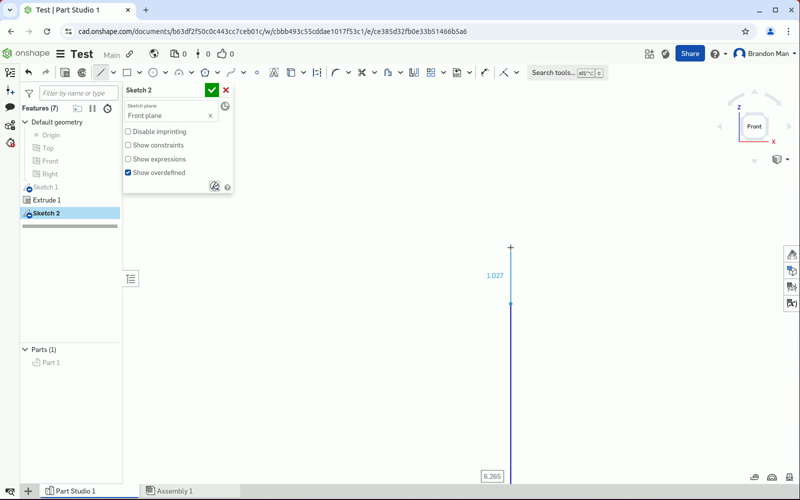
scroll(-6)
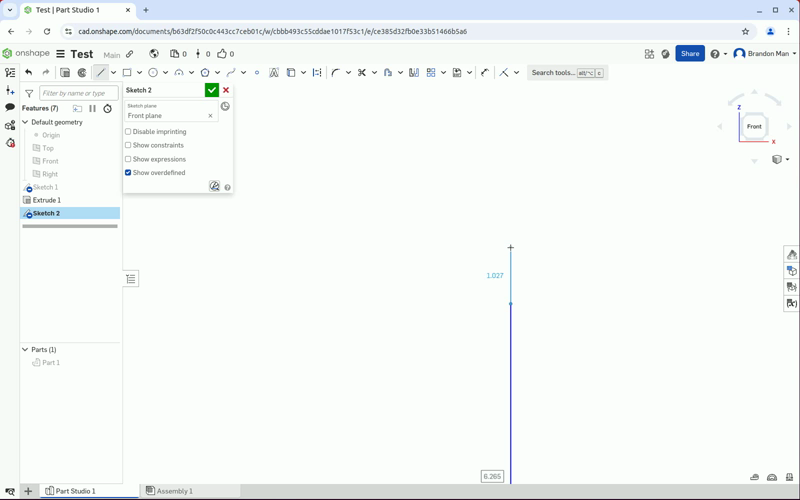
scroll(-6)
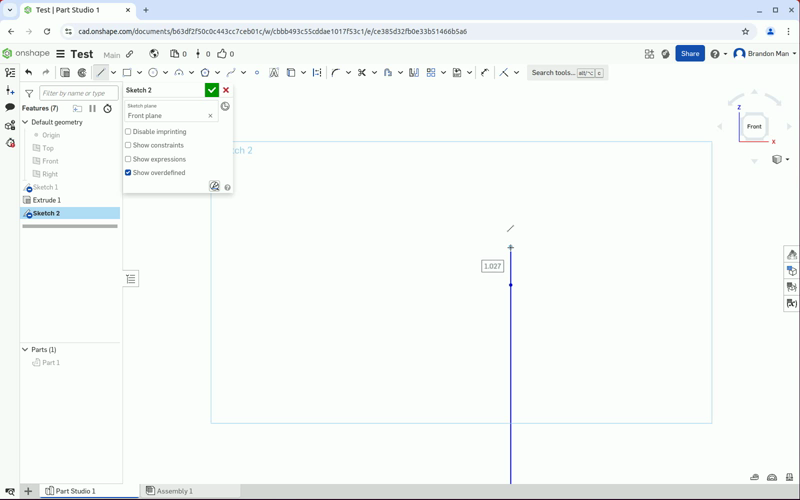
scroll(-6)
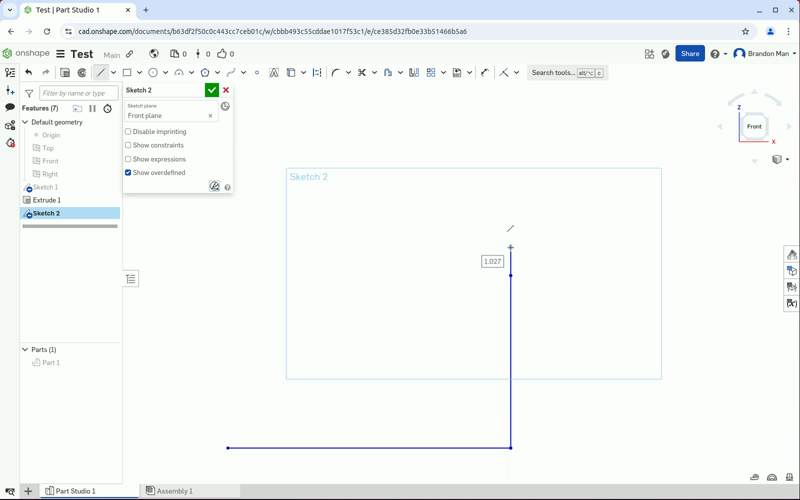
scroll(-6)
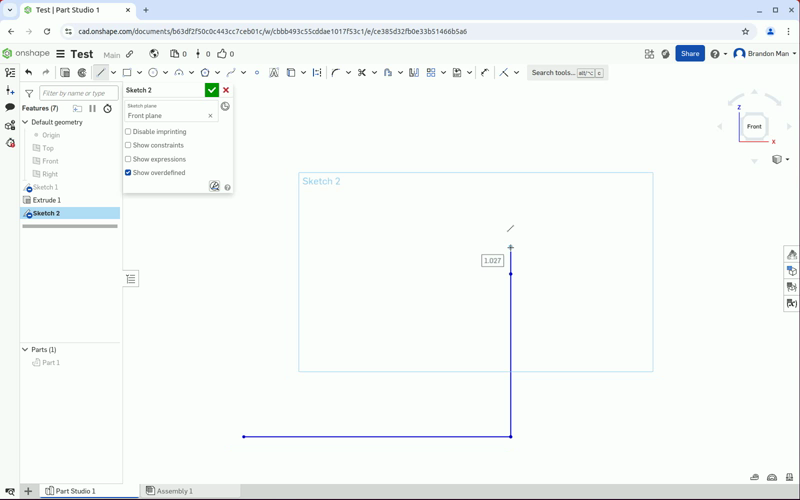
scroll(-6)
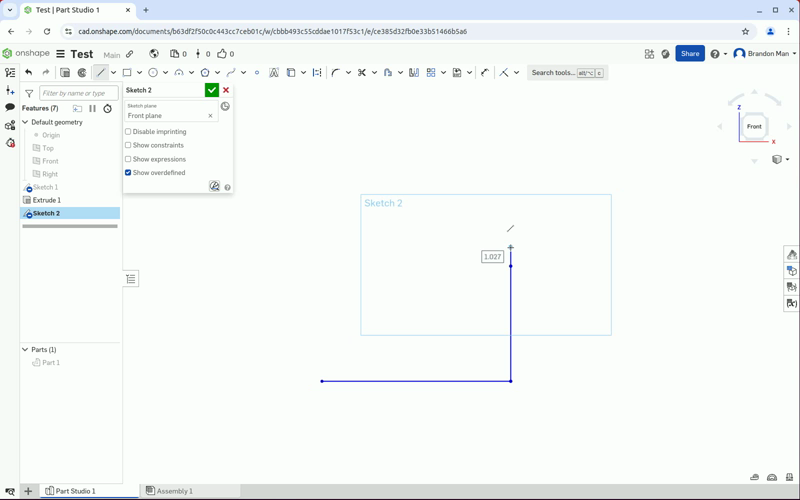
scroll(-6)
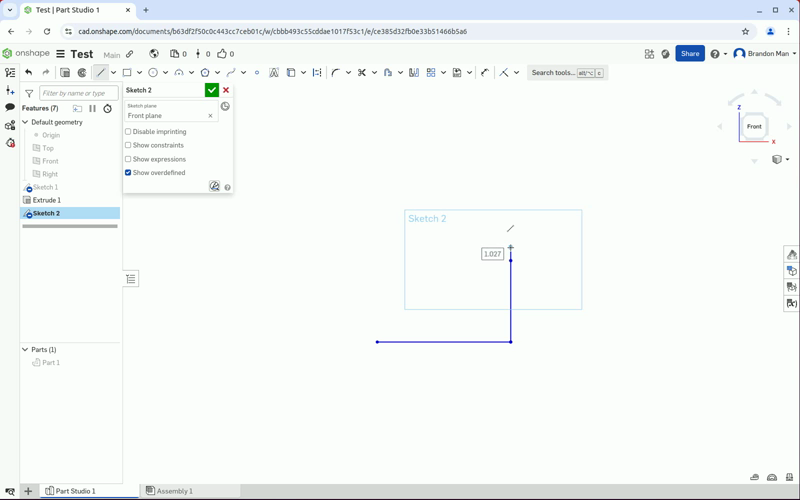
scroll(-6)
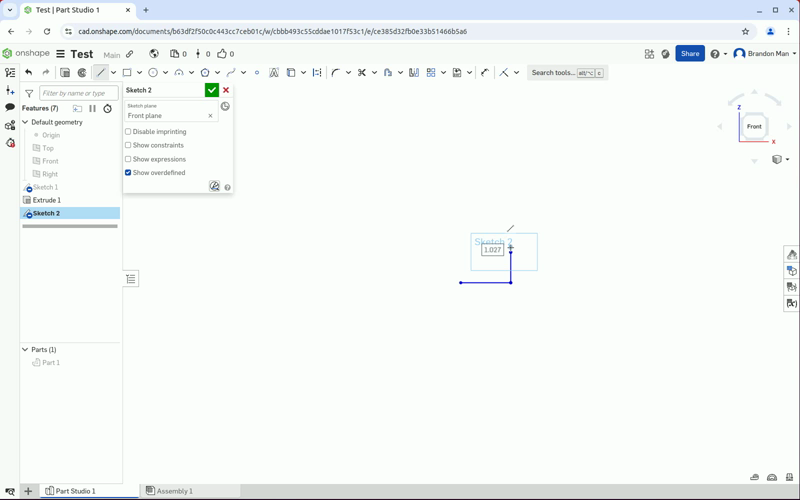
key_up(shift)
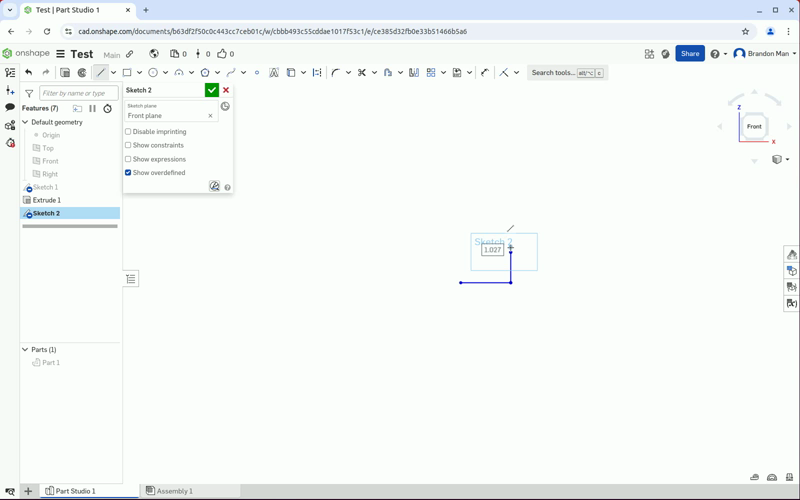
key_down(shift)
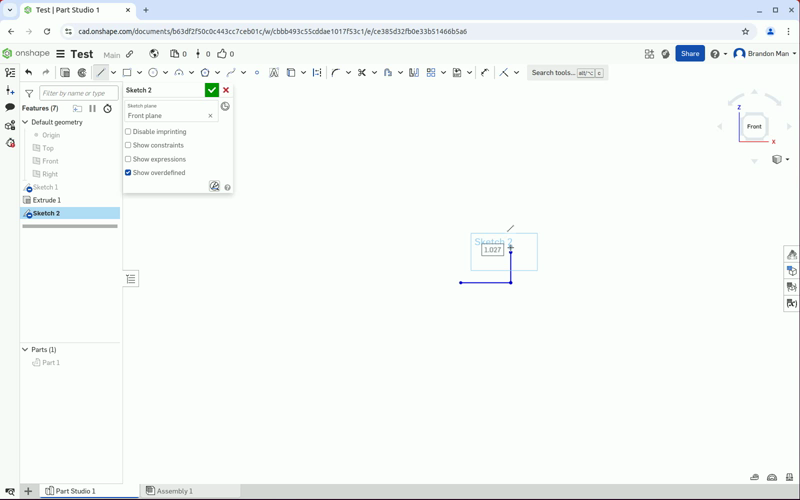
mouse_move(540, 247)
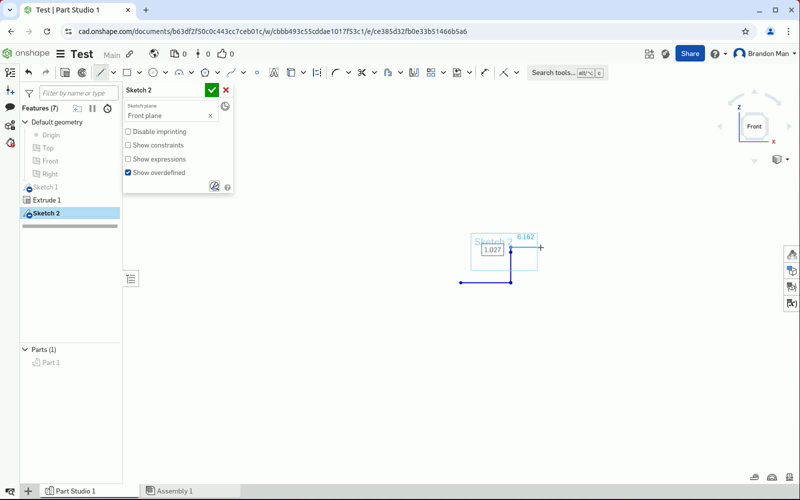
mouse_move(490, 247)
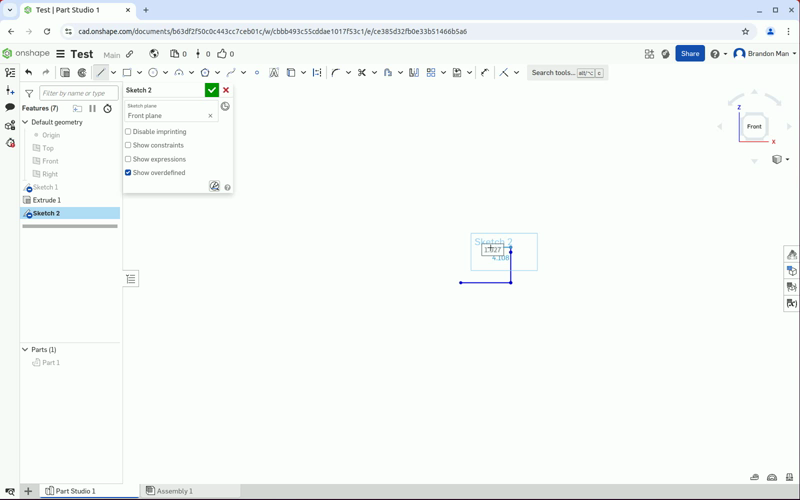
click(490, 247)
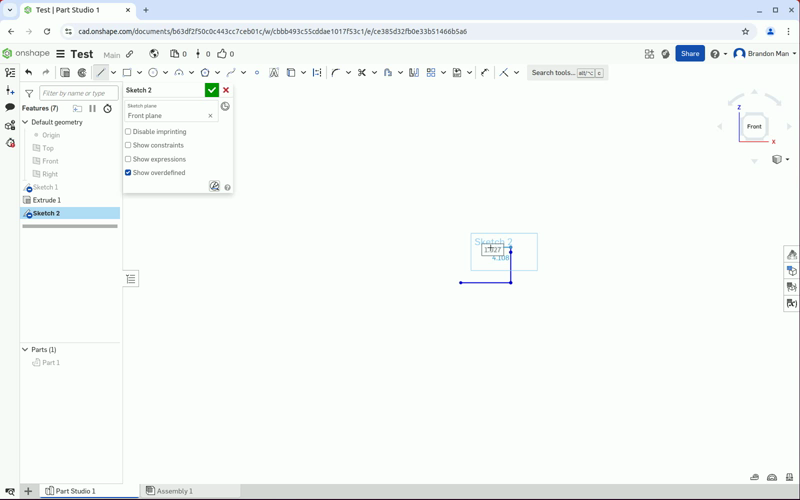
key_up(shift)
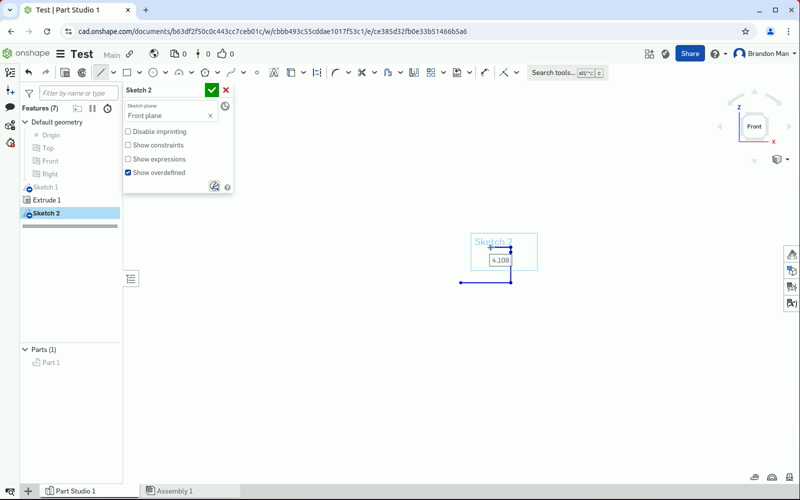
mouse_move(520, 247)
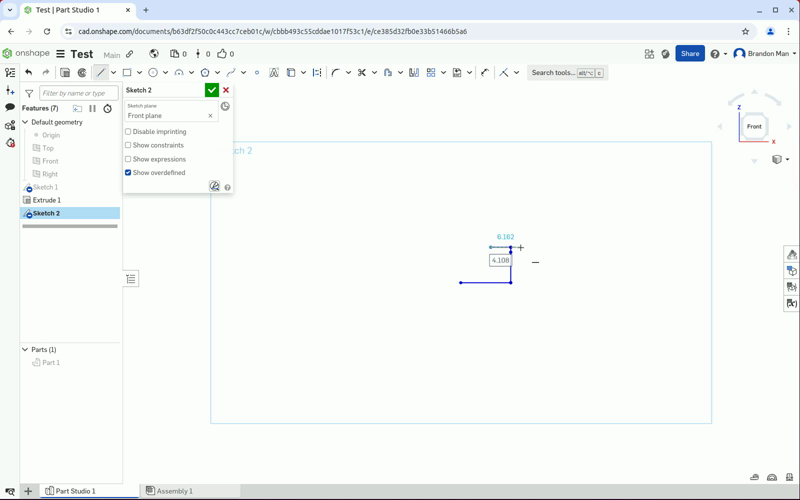
key_down(shift)
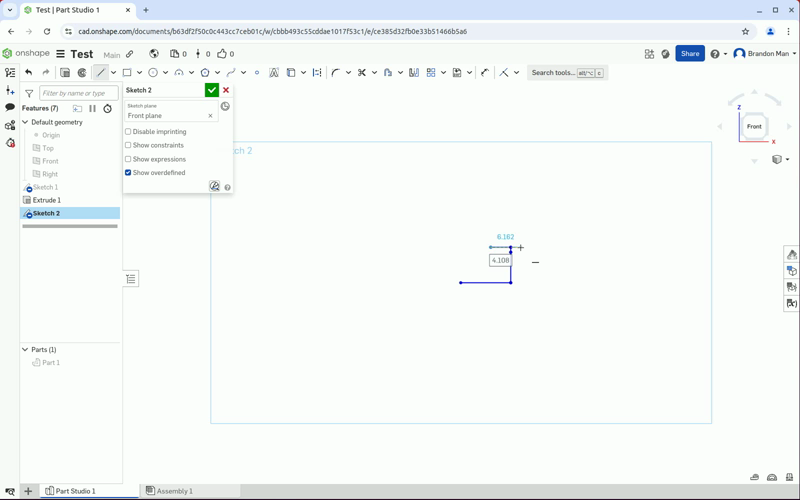
mouse_move(460, 282)
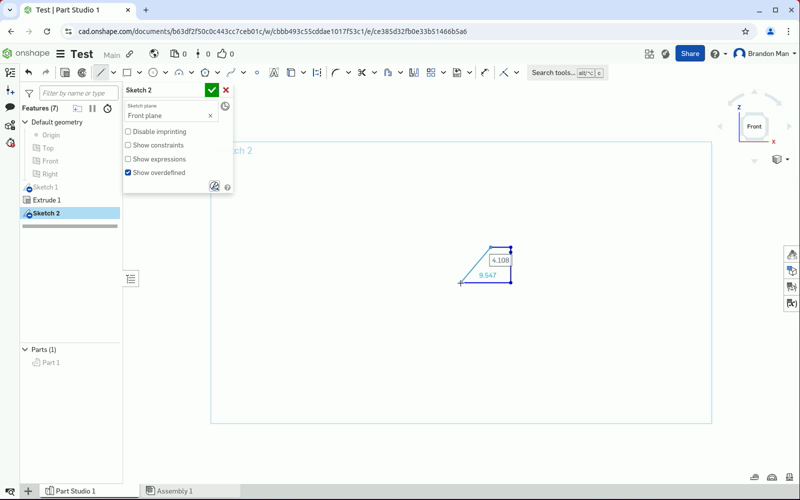
key_up(shift)
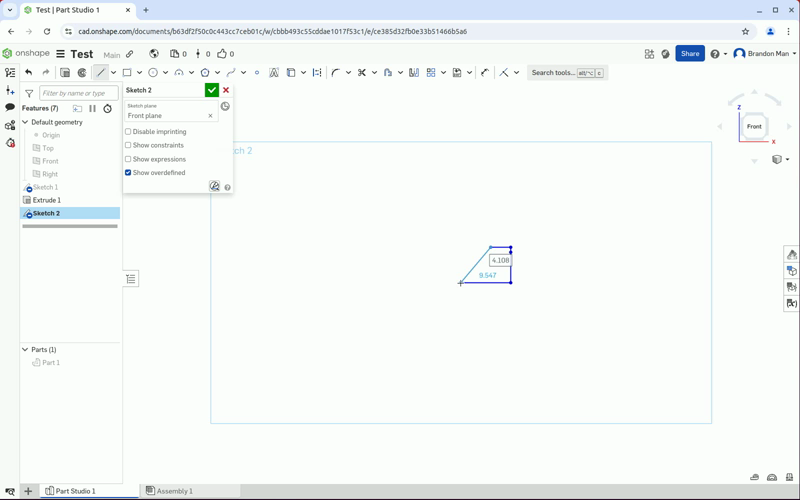
click(460, 282)
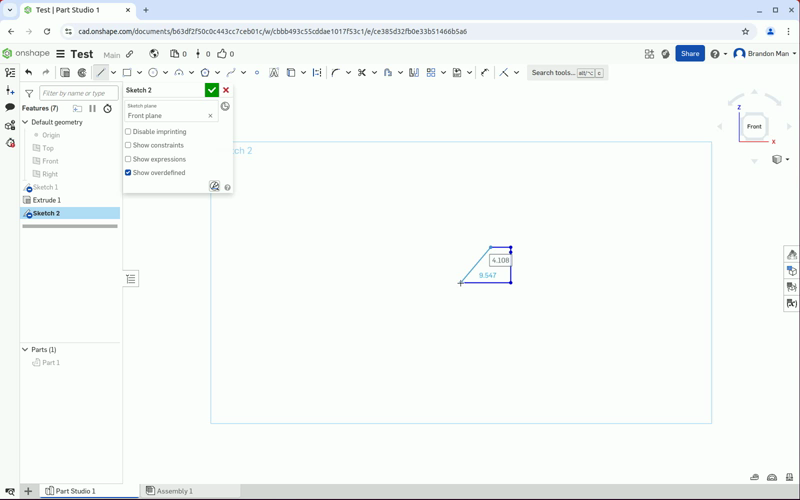
key(esc)
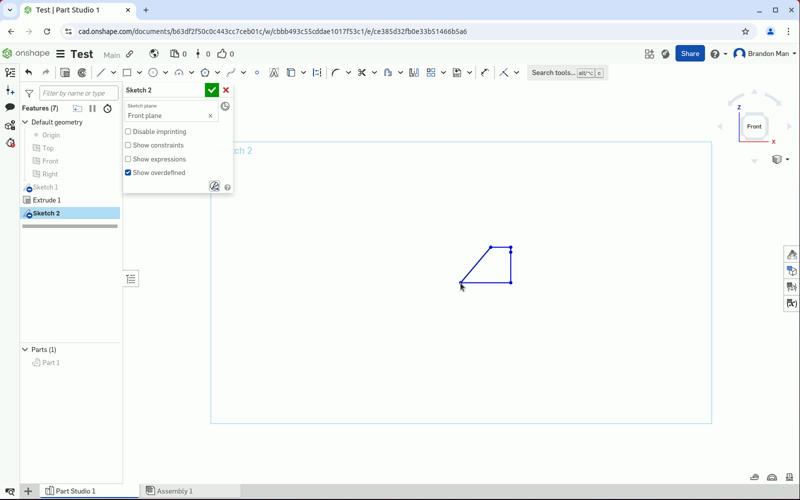
key(c)
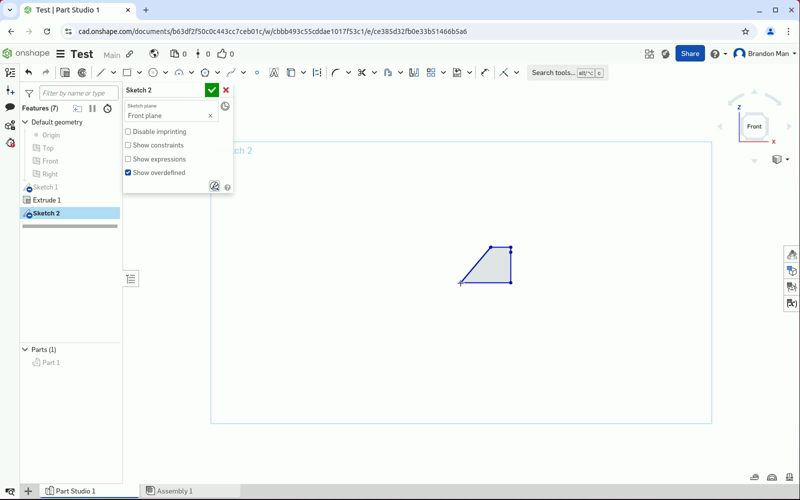
key_down(shift)
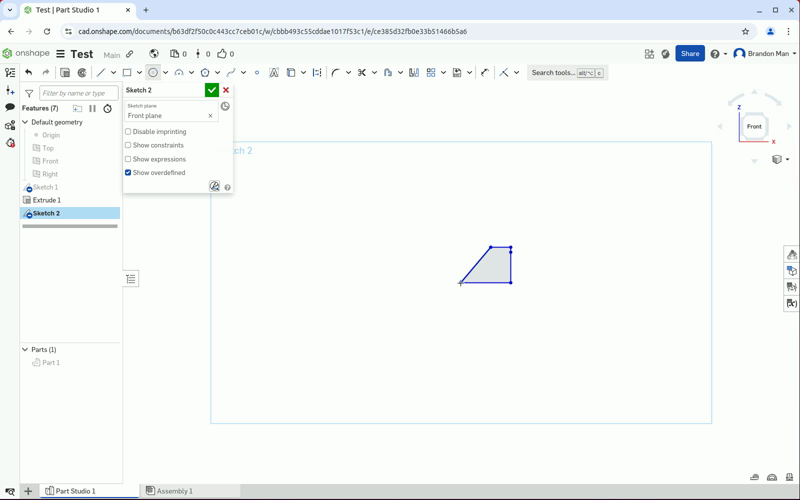
mouse_move(495, 266)
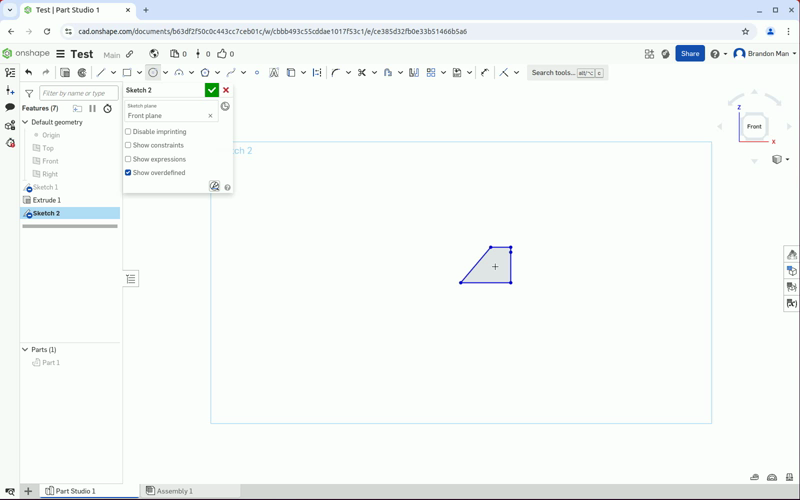
click(495, 266)
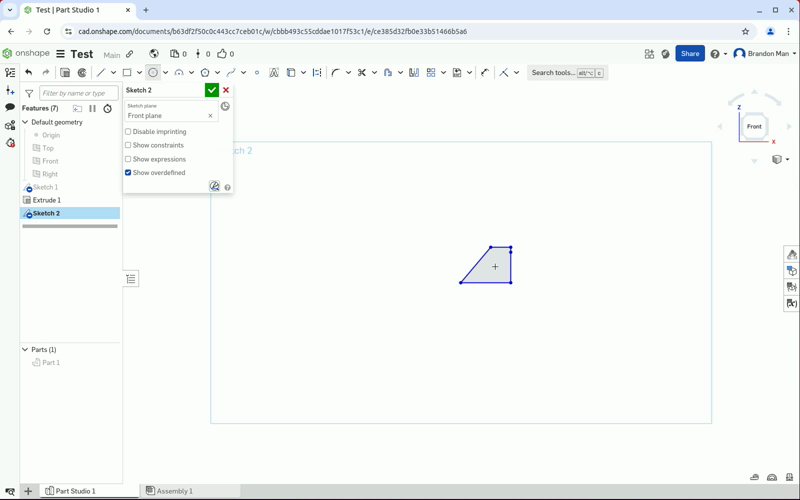
key_up(shift)
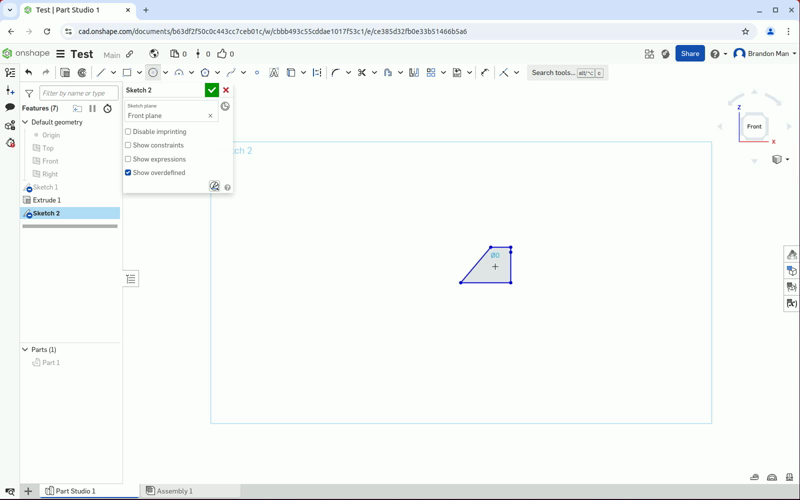
mouse_move(497, 266)
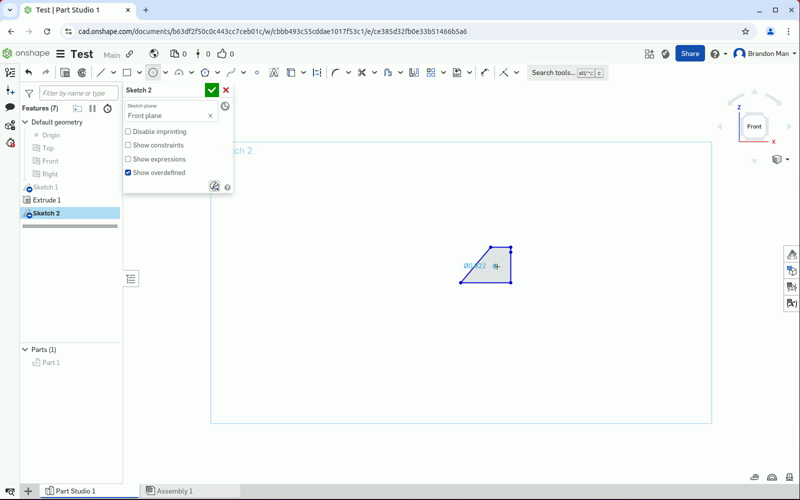
scroll(6)
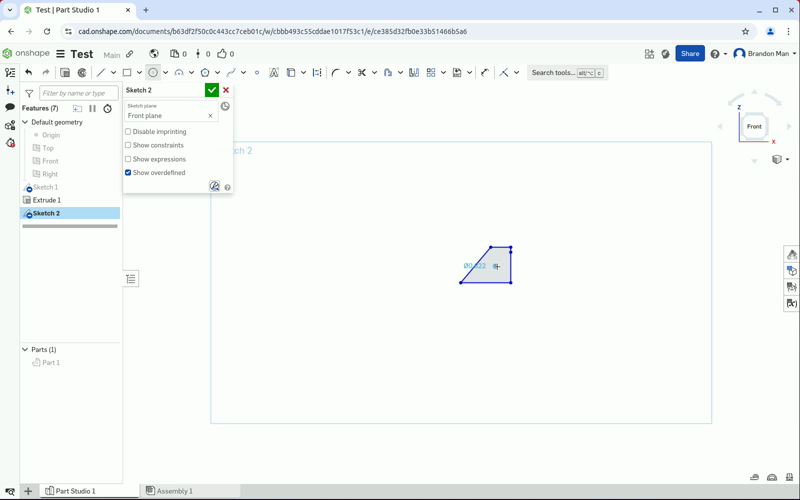
scroll(6)
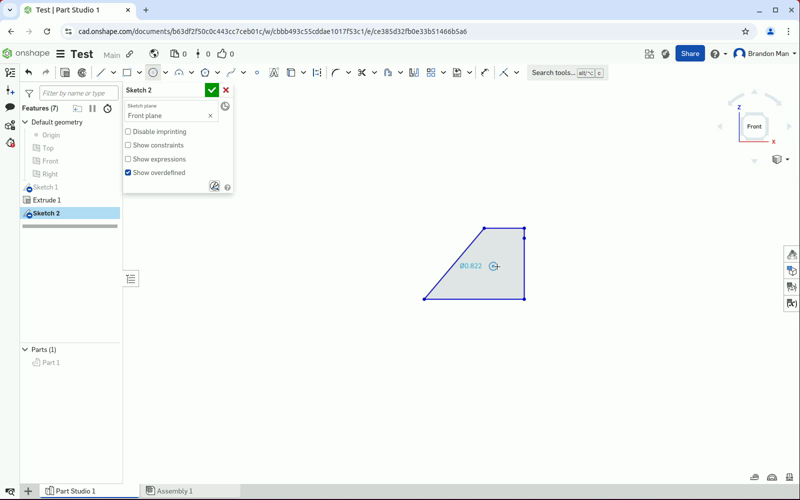
scroll(6)
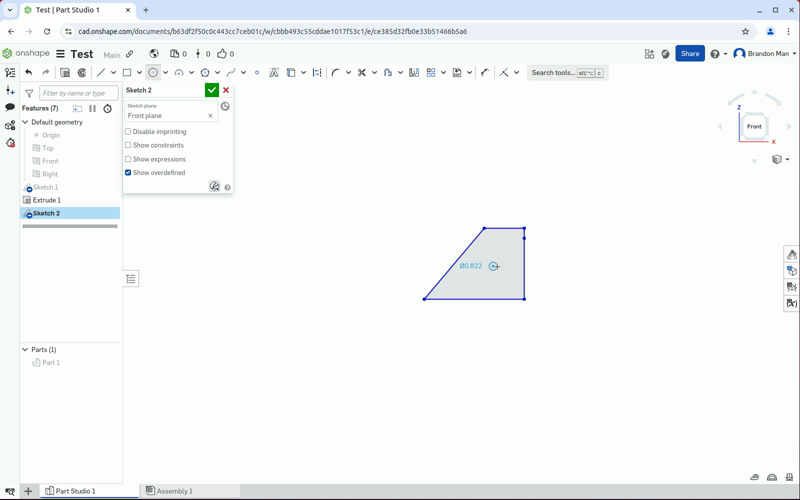
scroll(6)
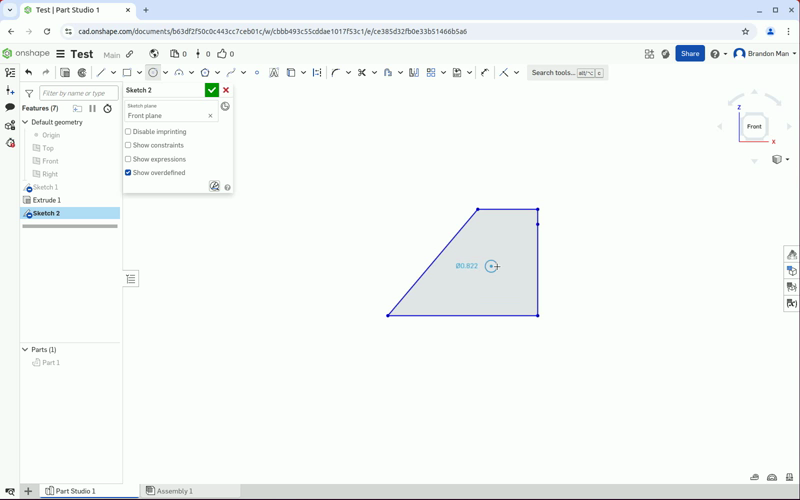
scroll(6)
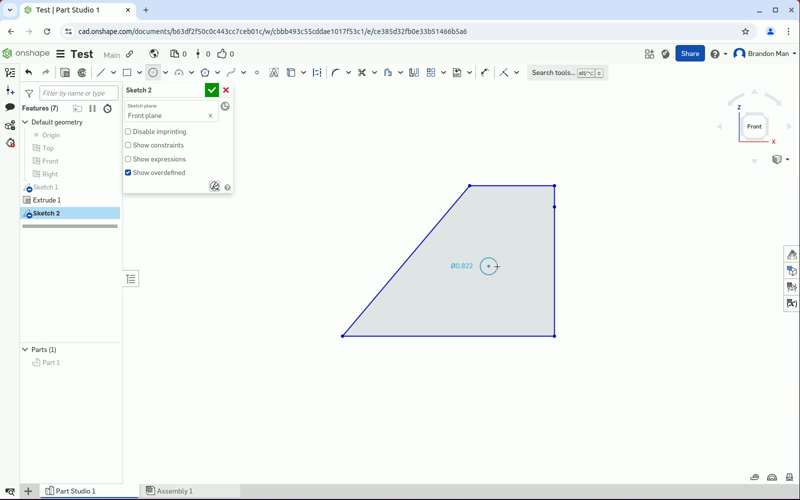
scroll(6)
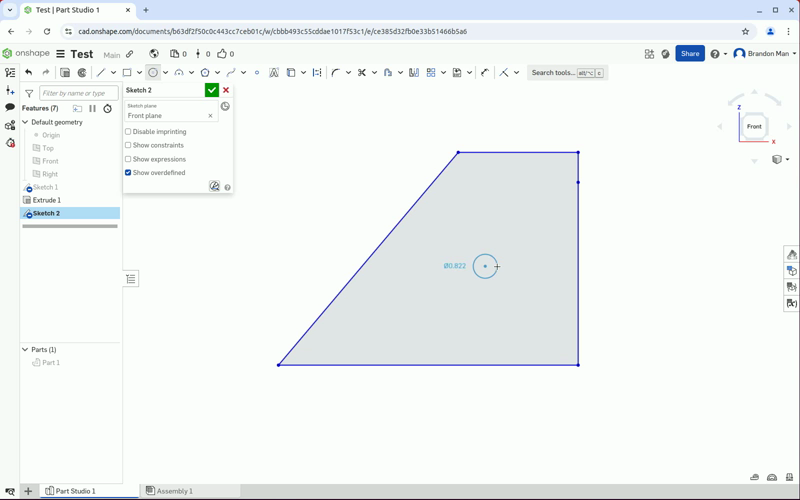
scroll(6)
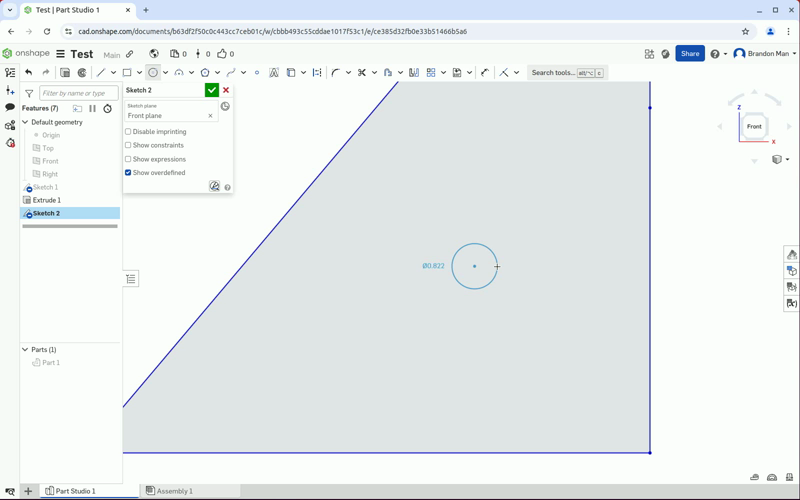
click(497, 266)
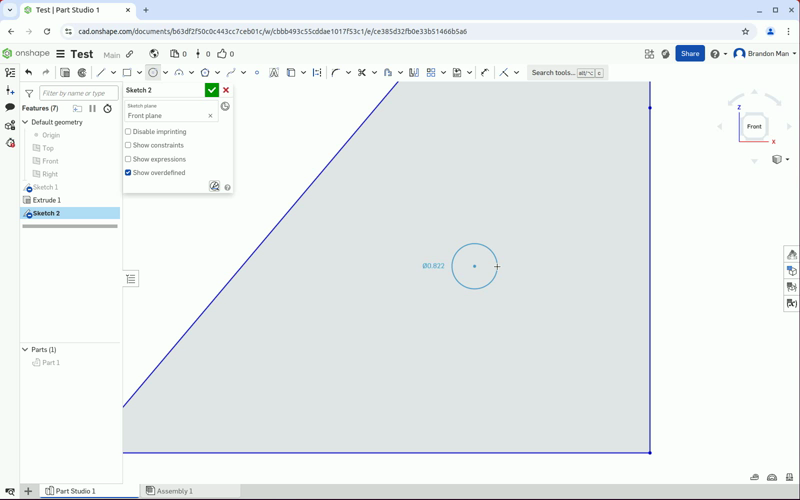
scroll(-6)
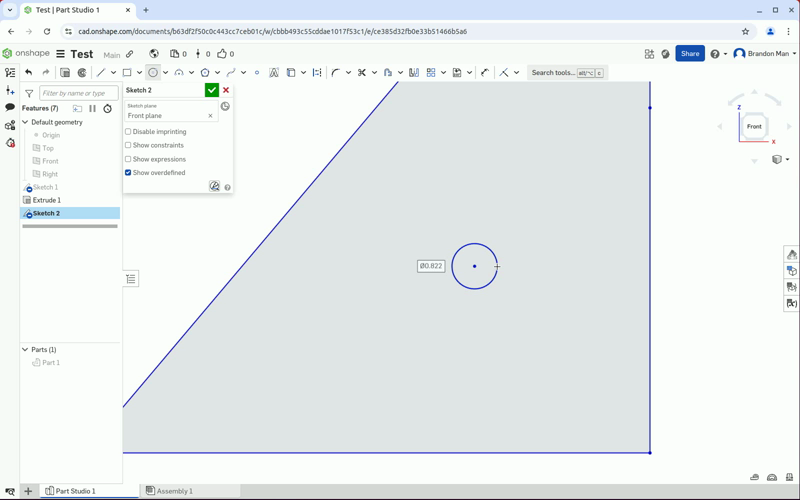
scroll(-6)
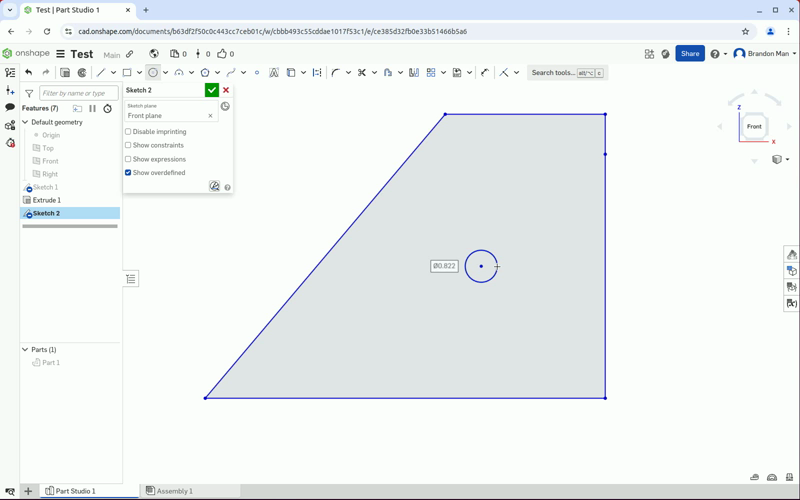
scroll(-6)
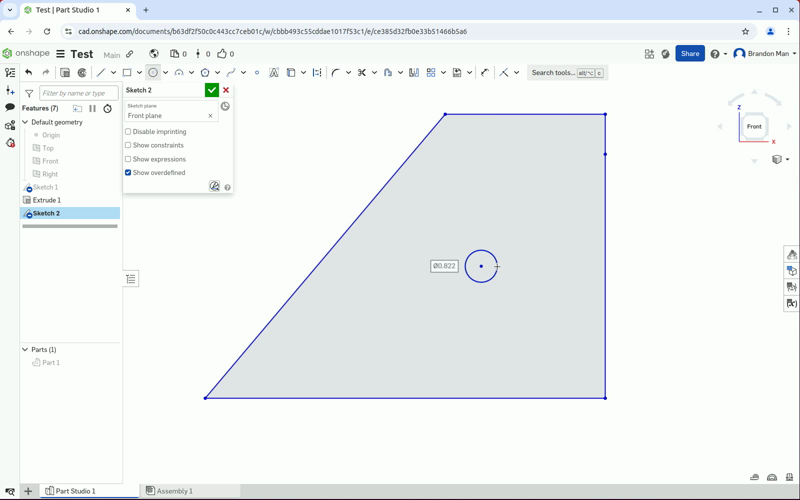
scroll(-6)
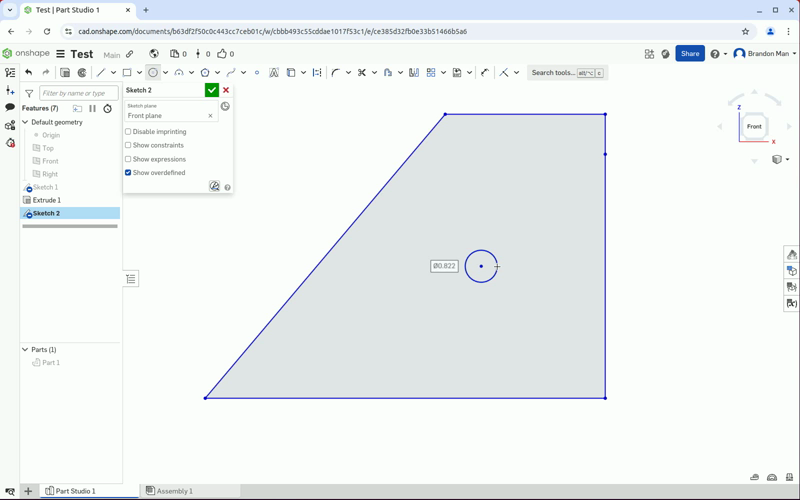
scroll(-6)
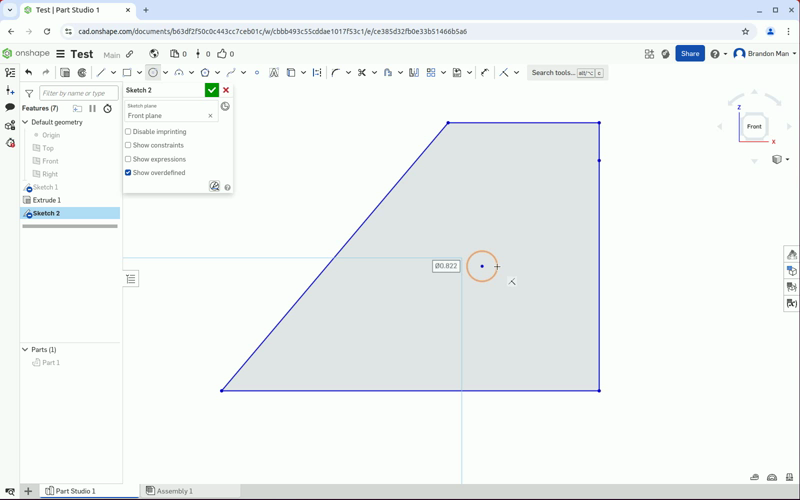
scroll(-6)
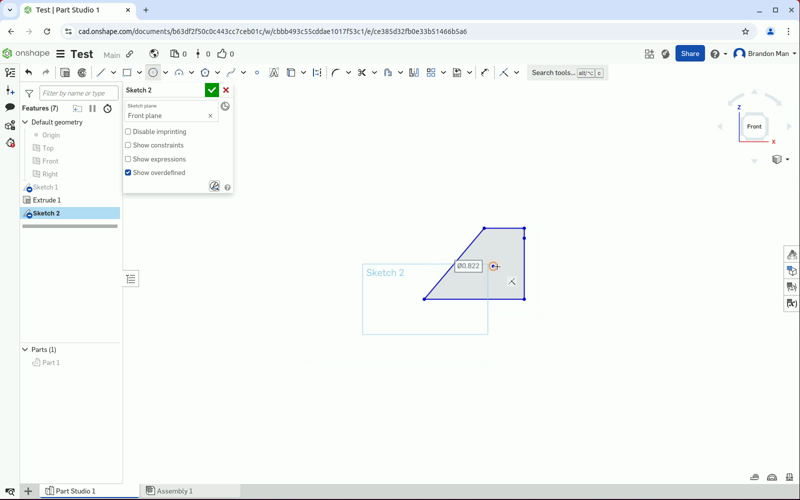
scroll(-6)
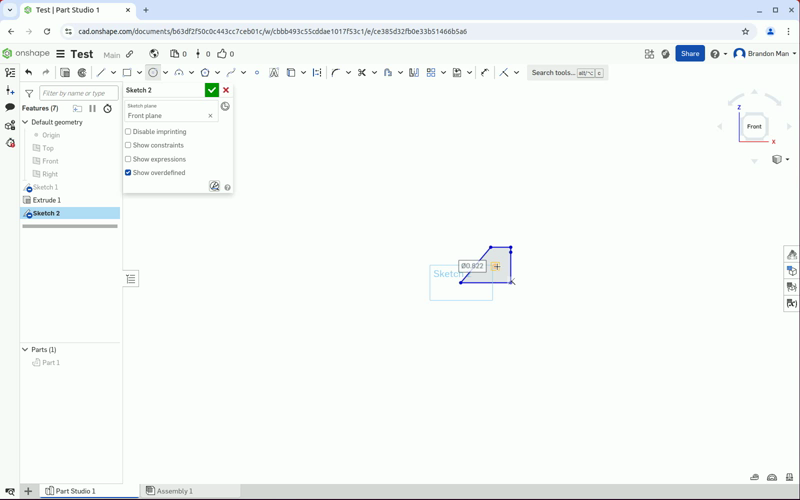
key(esc)
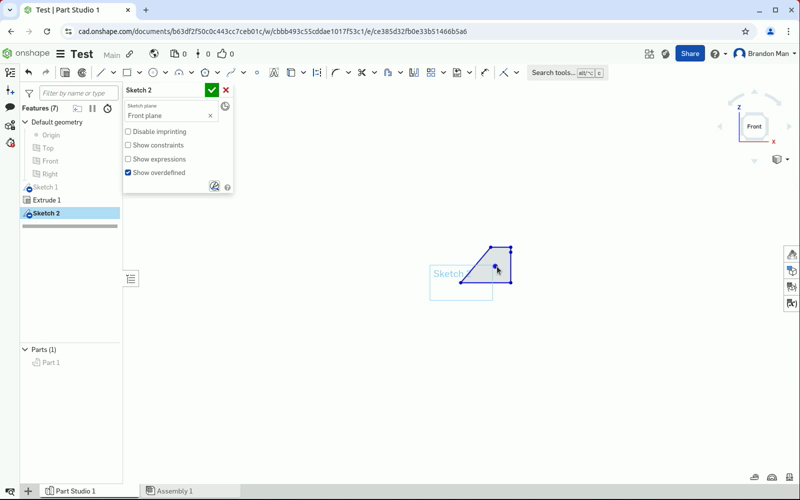
key(c)
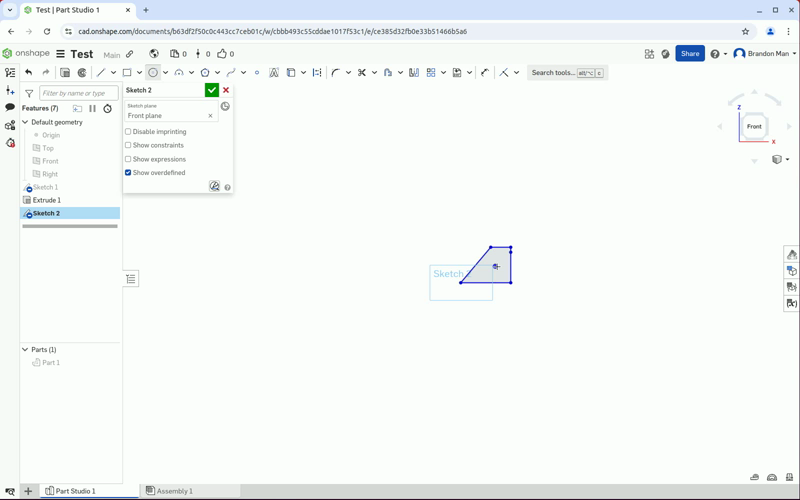
key_down(shift)
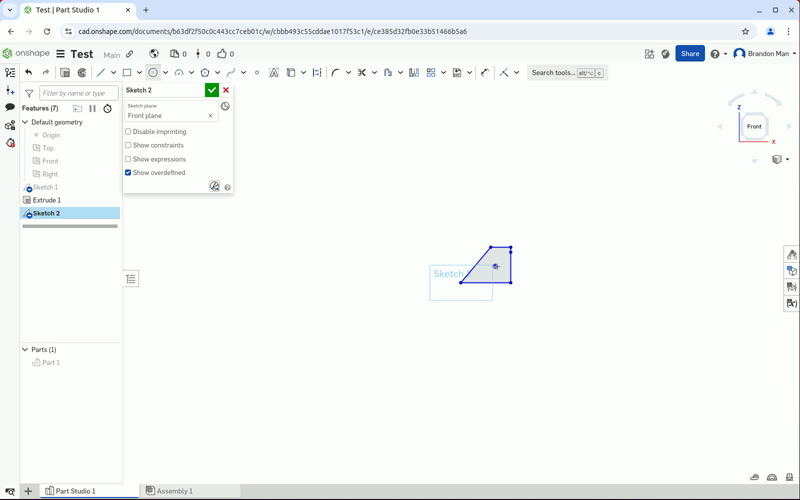
mouse_move(505, 266)
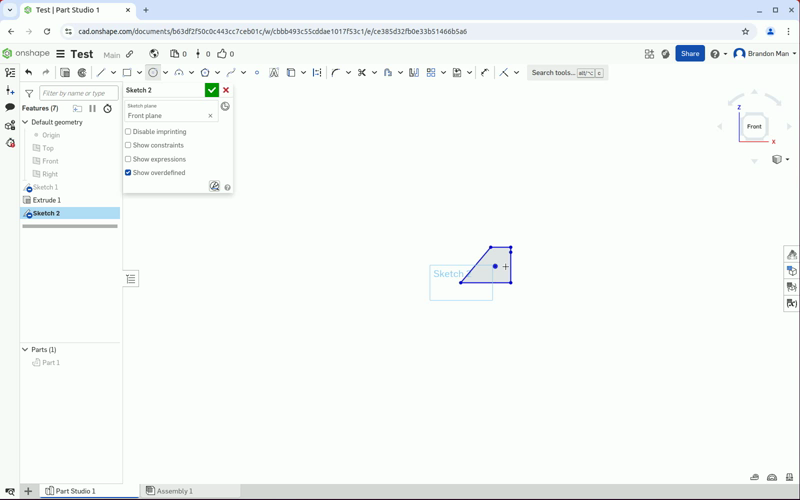
click(505, 266)
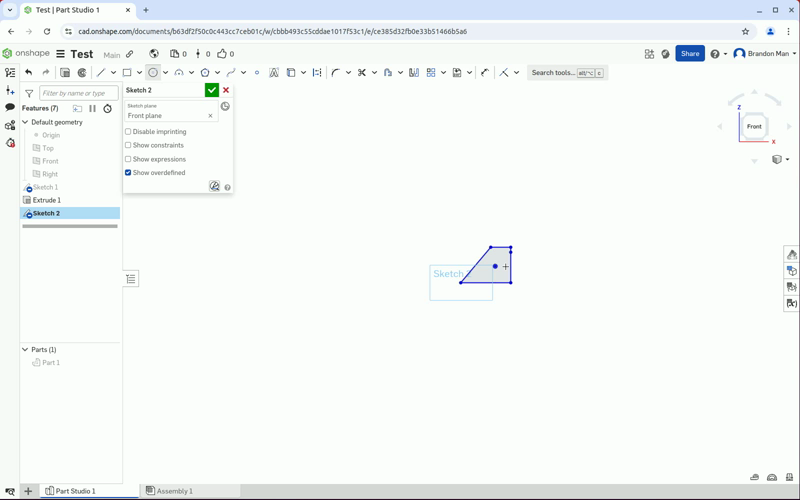
key_up(shift)
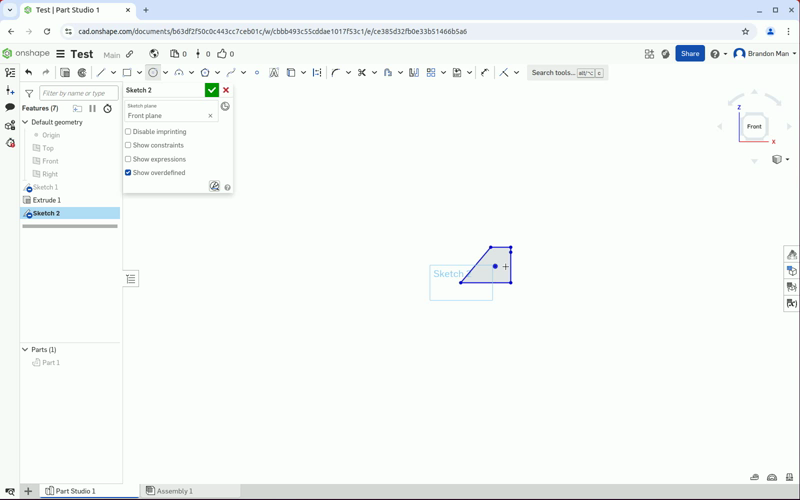
mouse_move(507, 266)
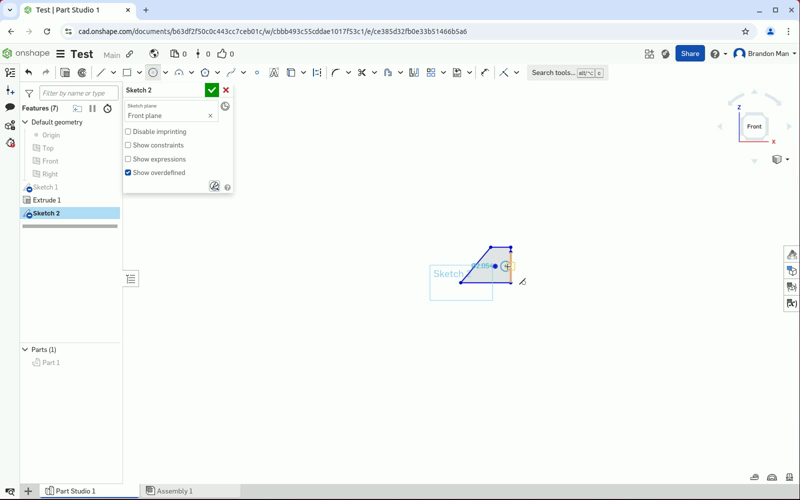
scroll(6)
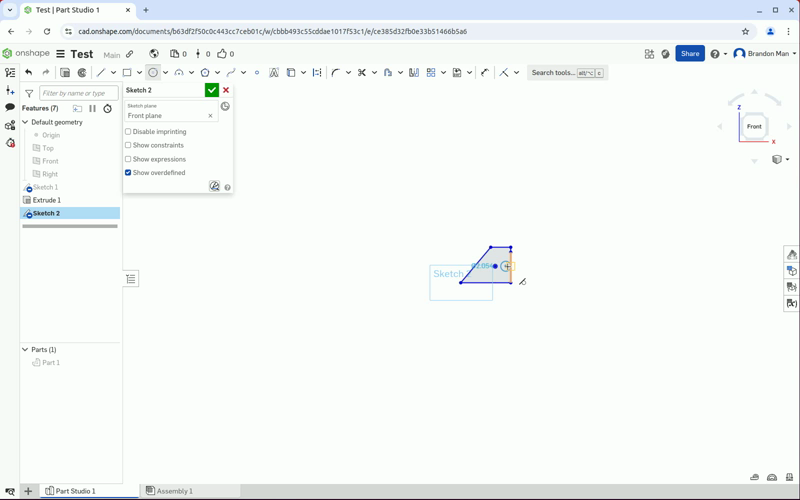
scroll(6)
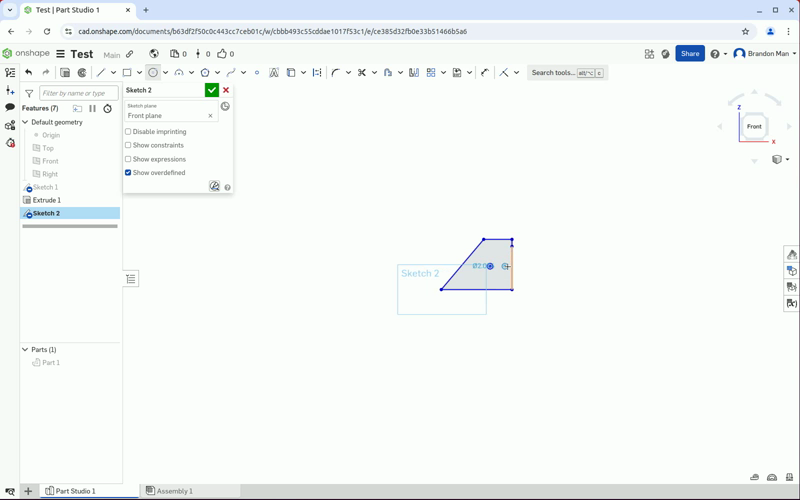
scroll(6)
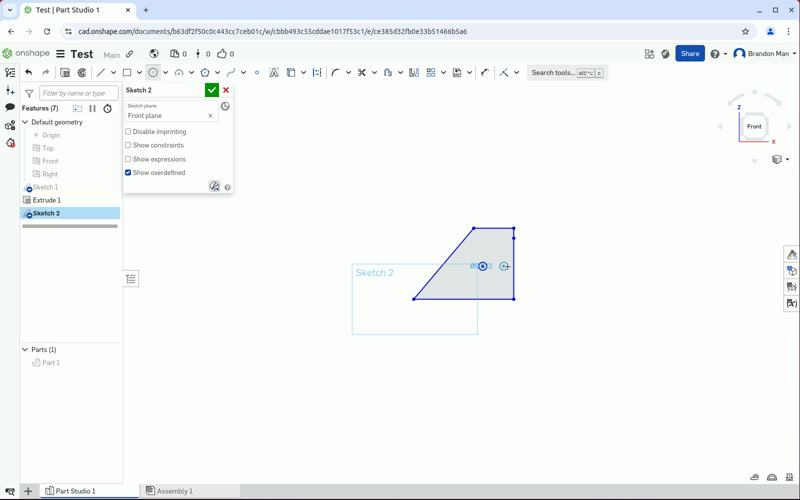
scroll(6)
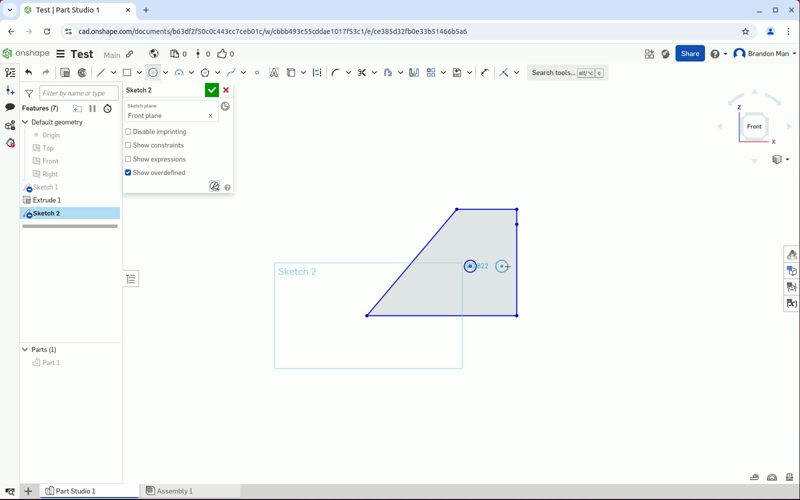
scroll(6)
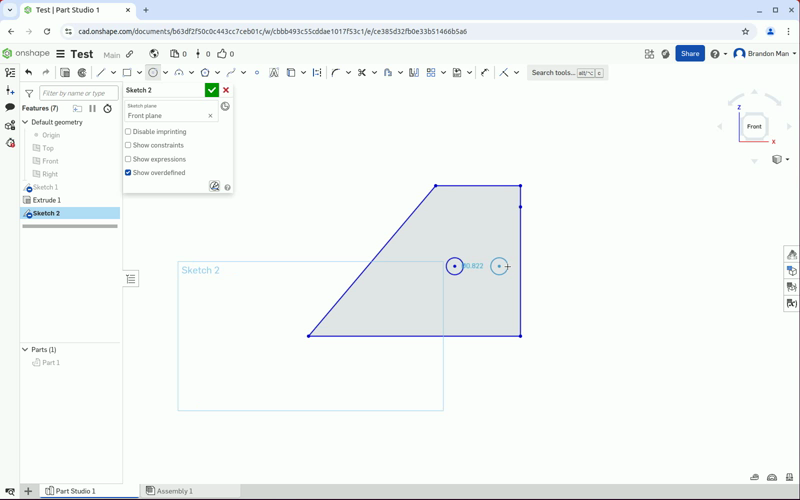
scroll(6)
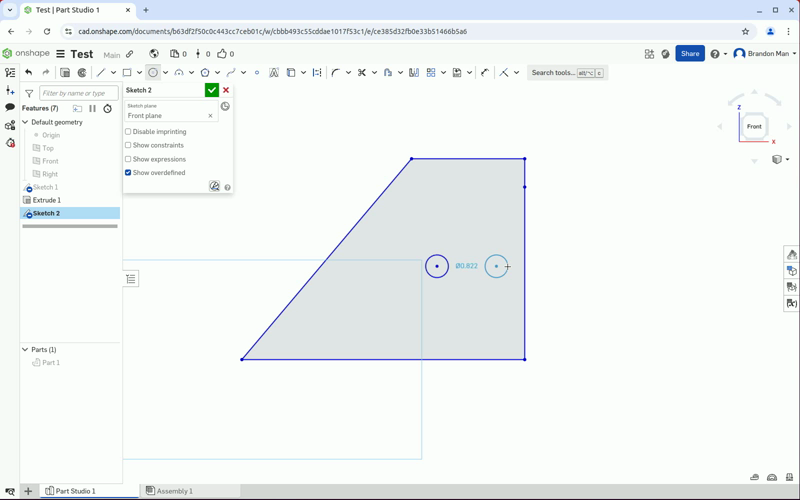
scroll(6)
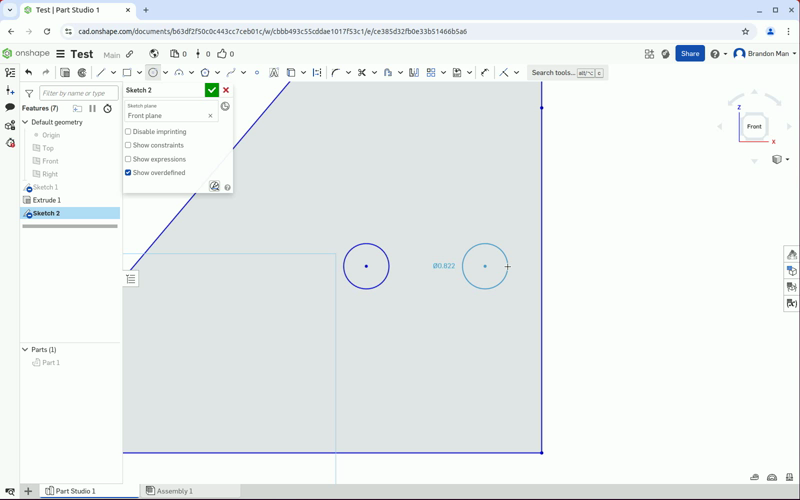
click(507, 266)
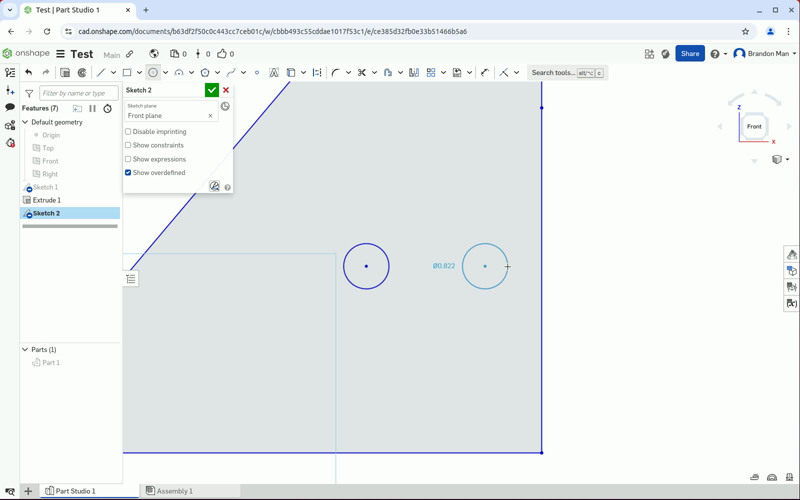
scroll(-6)
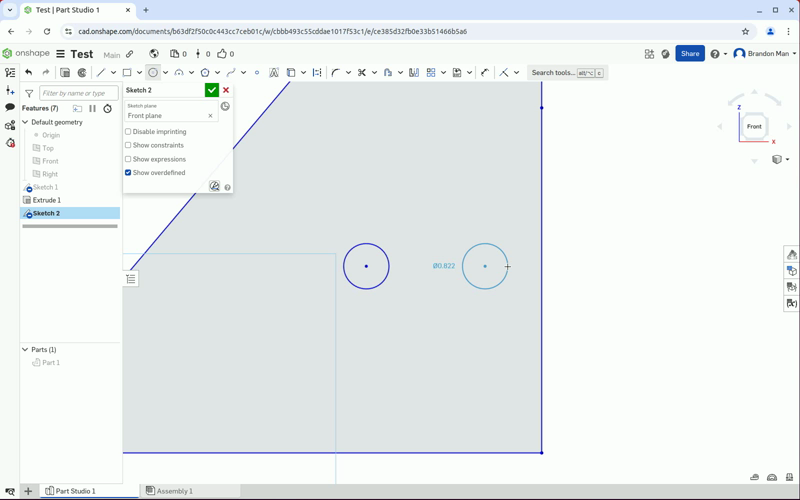
scroll(-6)
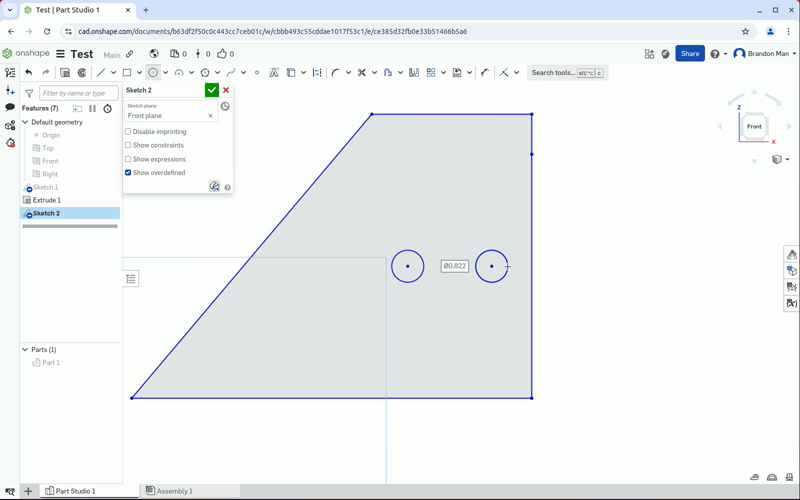
scroll(-6)
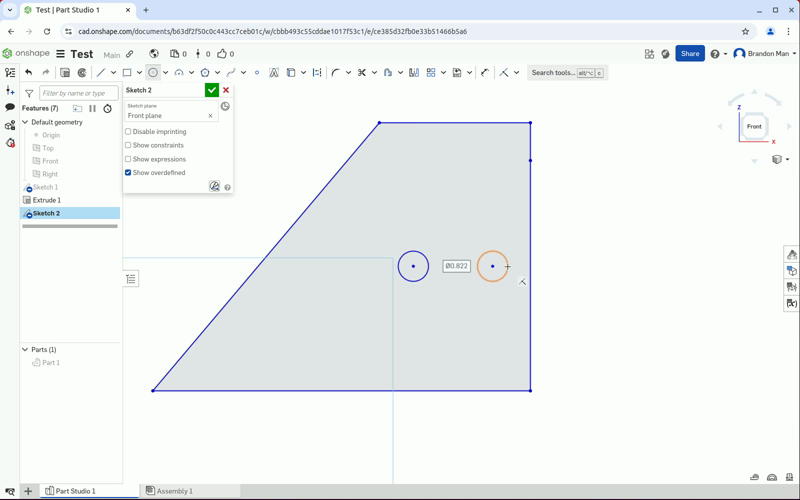
scroll(-6)
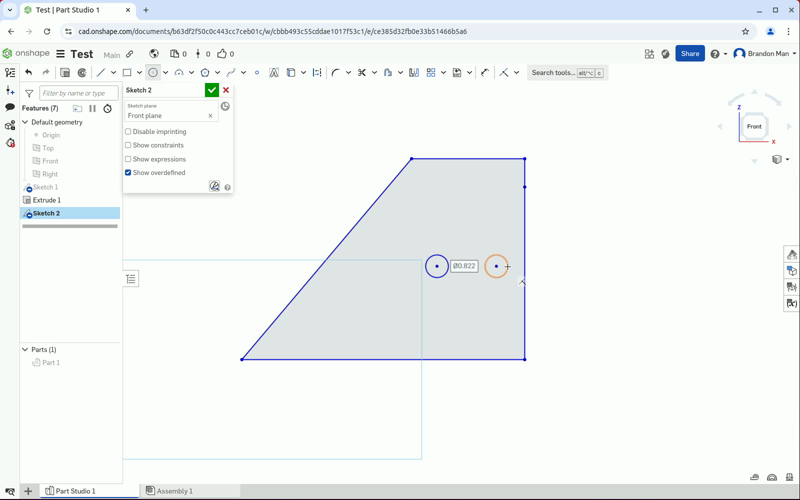
scroll(-6)
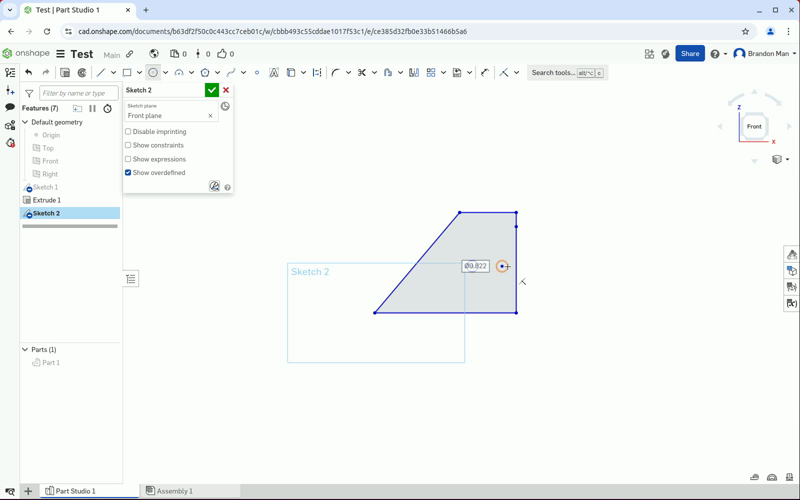
scroll(-6)
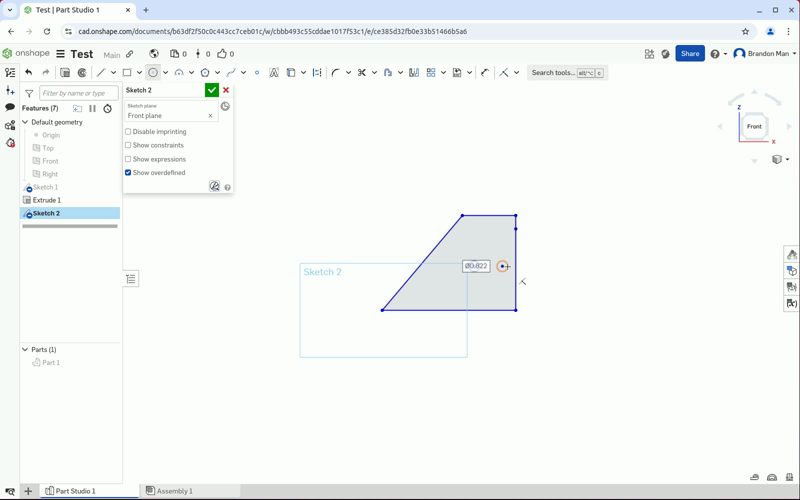
scroll(-6)
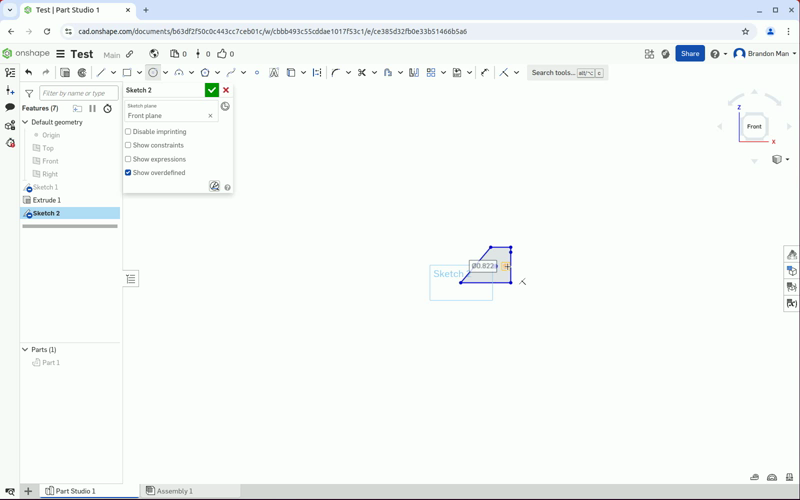
key(esc)
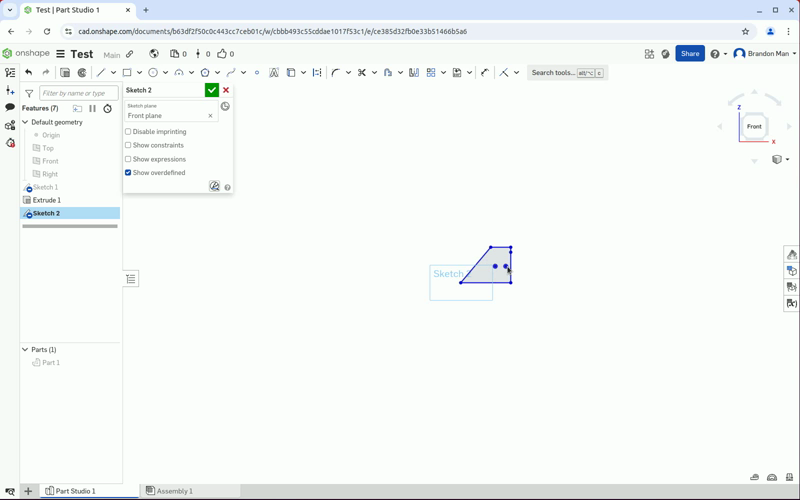
mouse_move(466, 279)
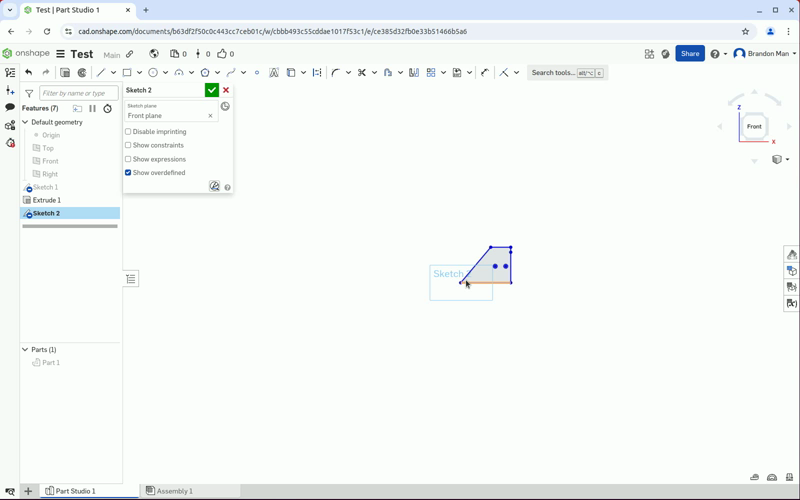
scroll(6)
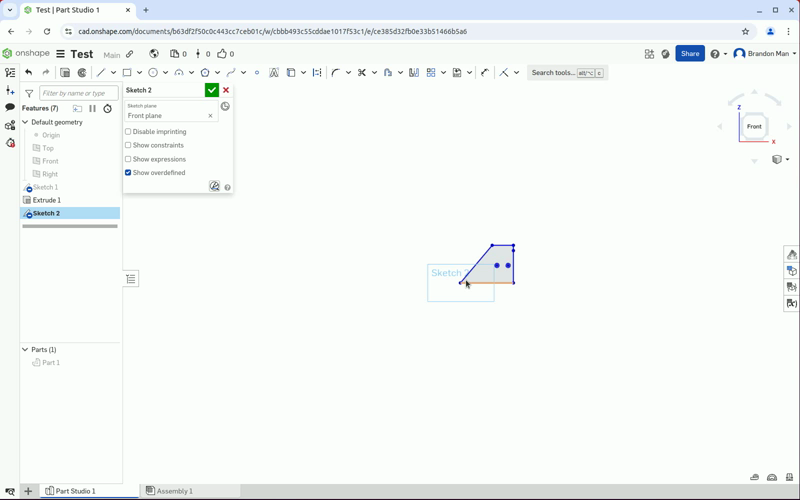
scroll(6)
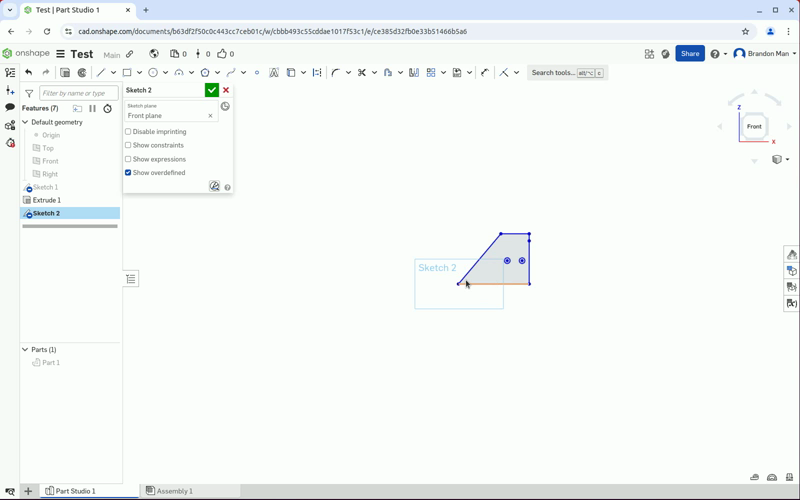
scroll(6)
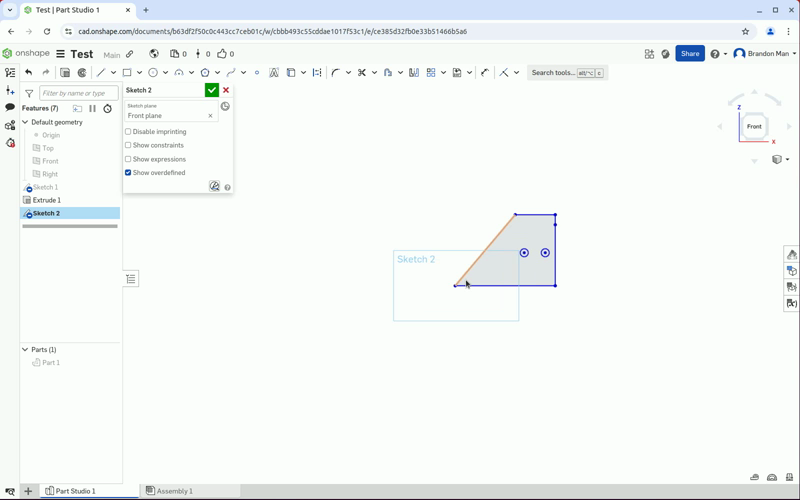
scroll(6)
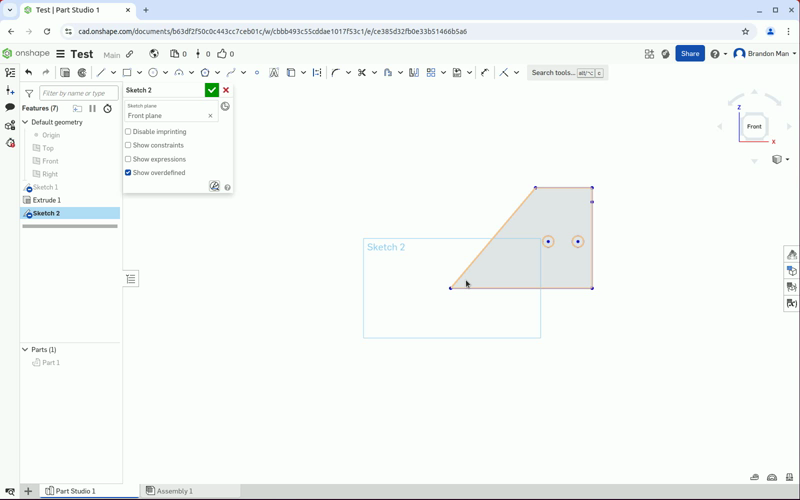
scroll(6)
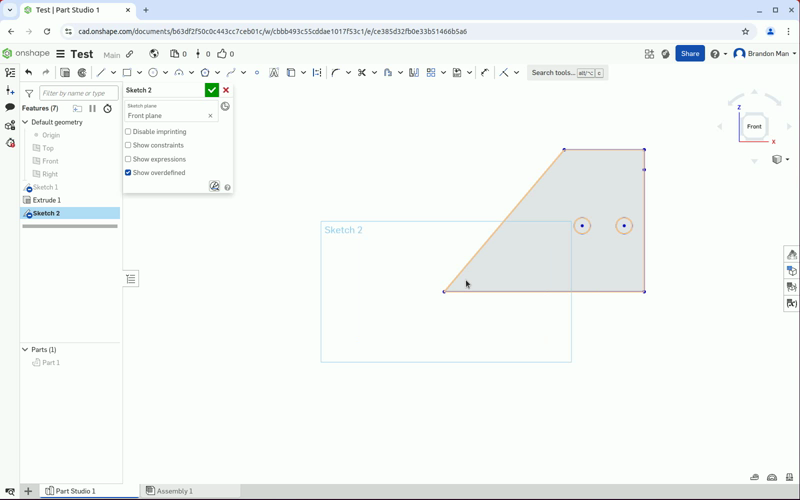
scroll(6)
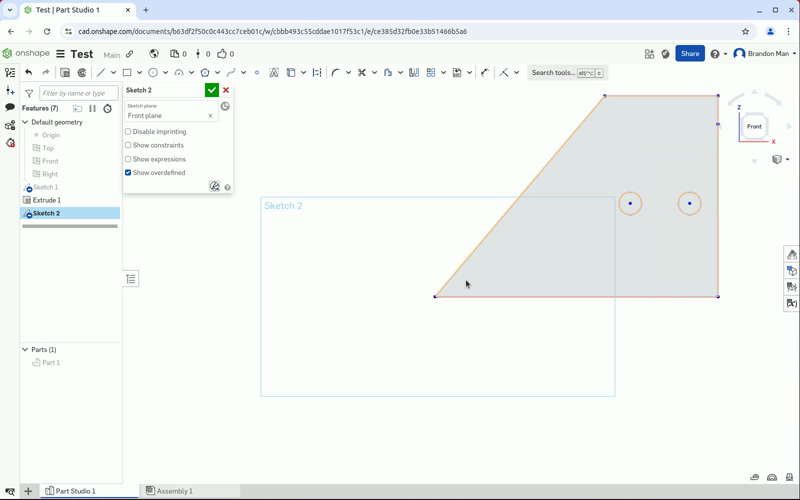
scroll(6)
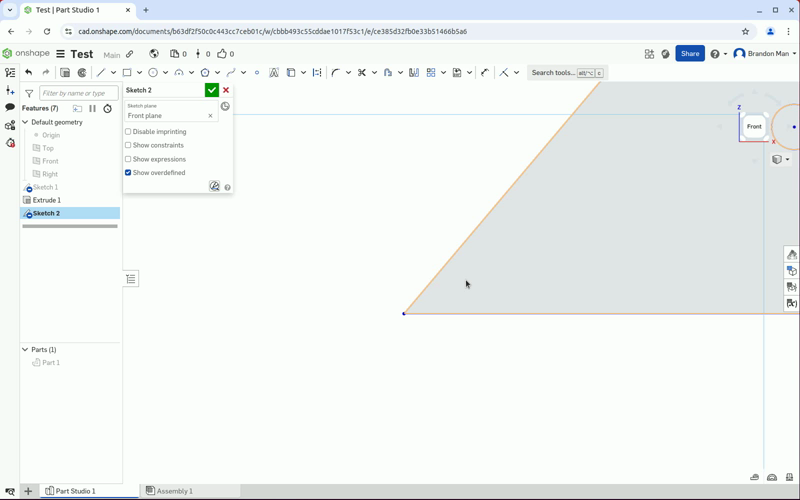
click(466, 279)
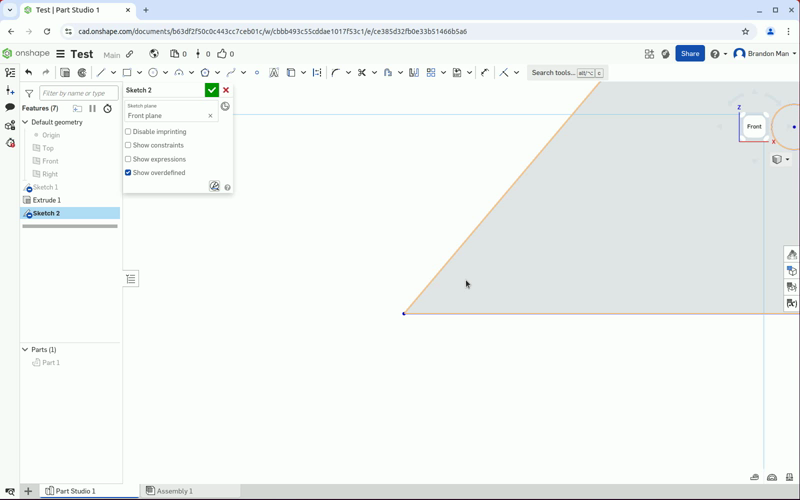
scroll(-6)
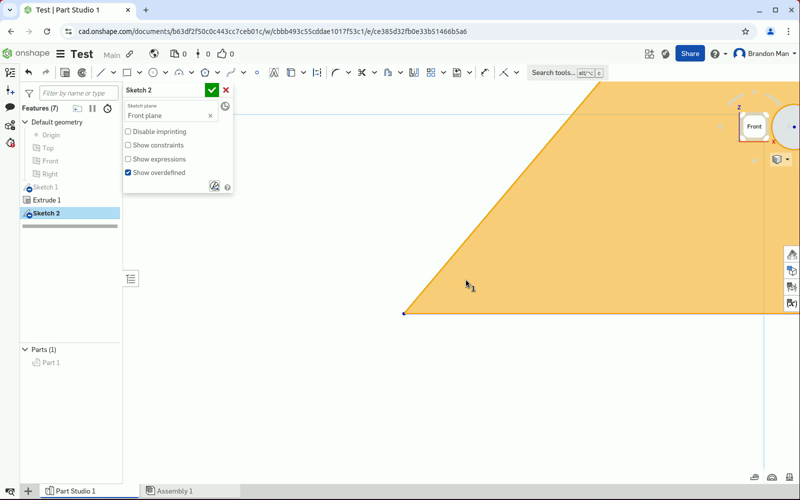
scroll(-6)
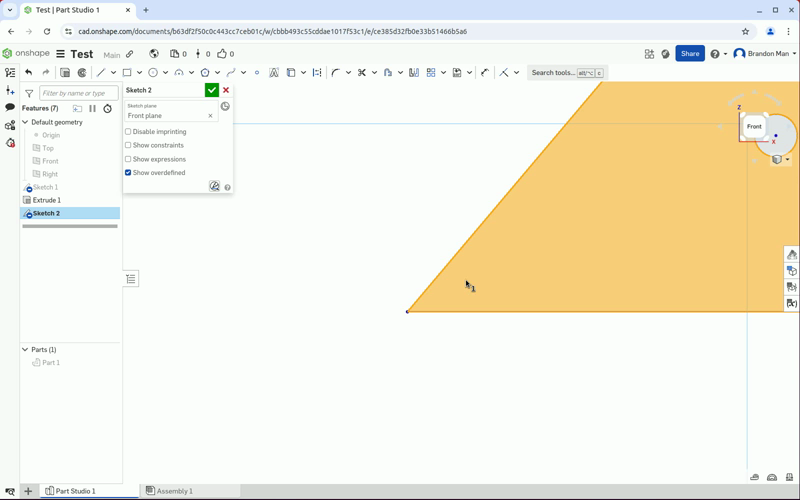
scroll(-6)
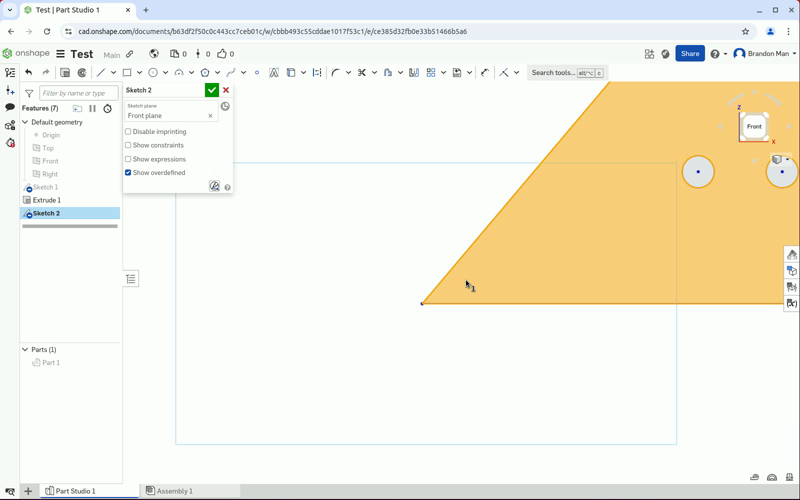
scroll(-6)
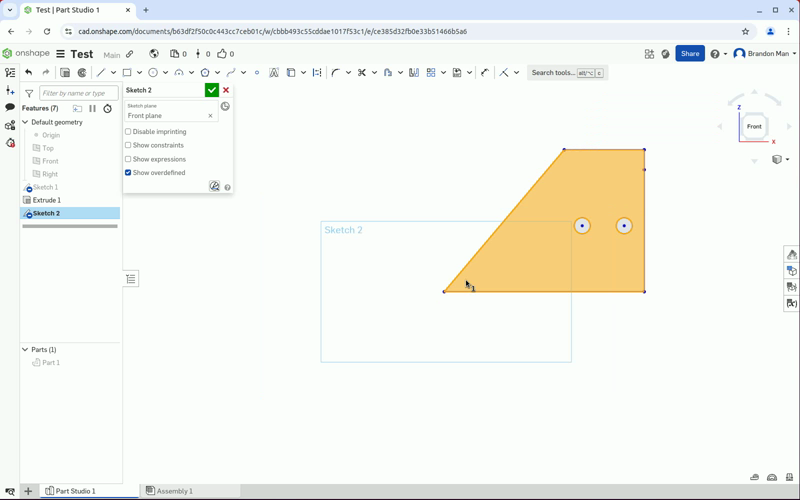
scroll(-6)
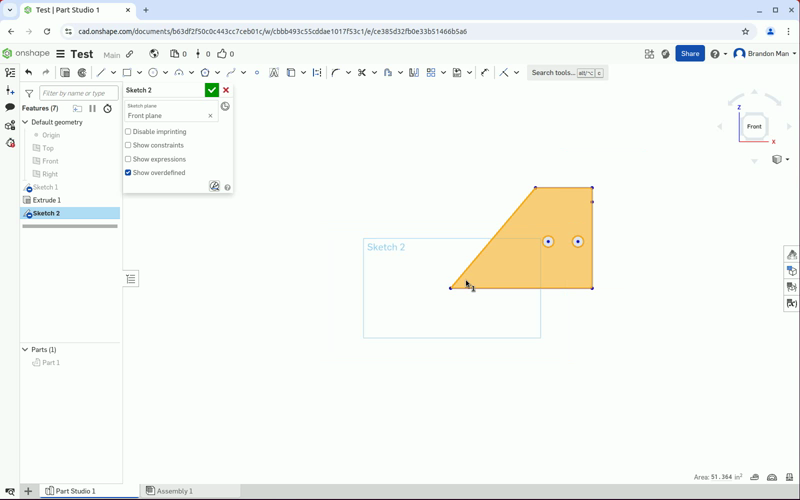
scroll(-6)
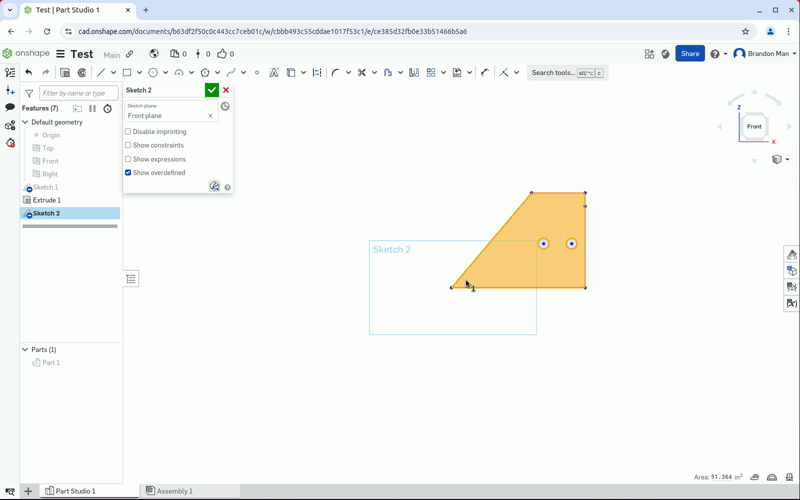
scroll(-6)
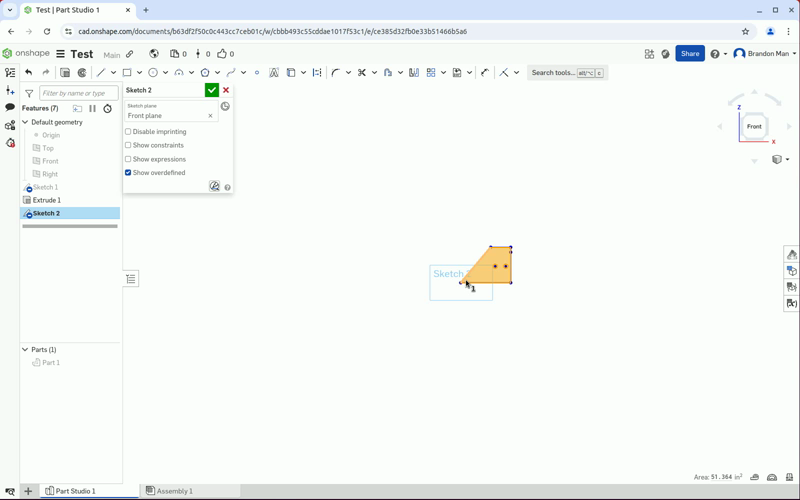
mouse_move(73, 352)
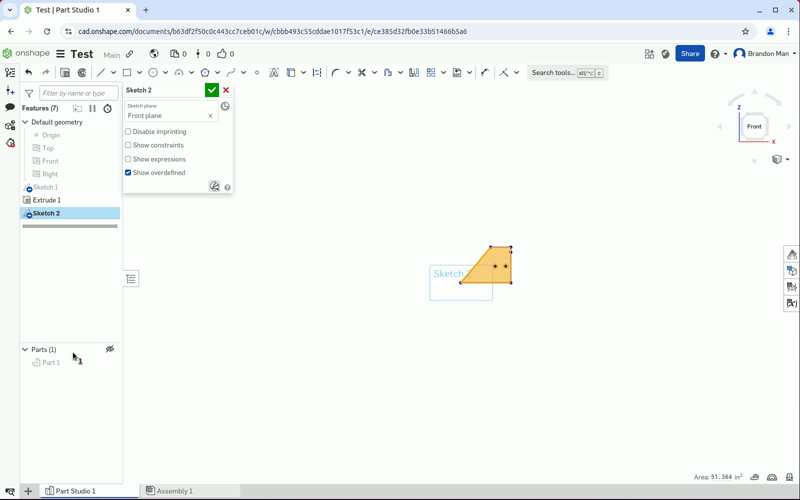
key(shift+y)
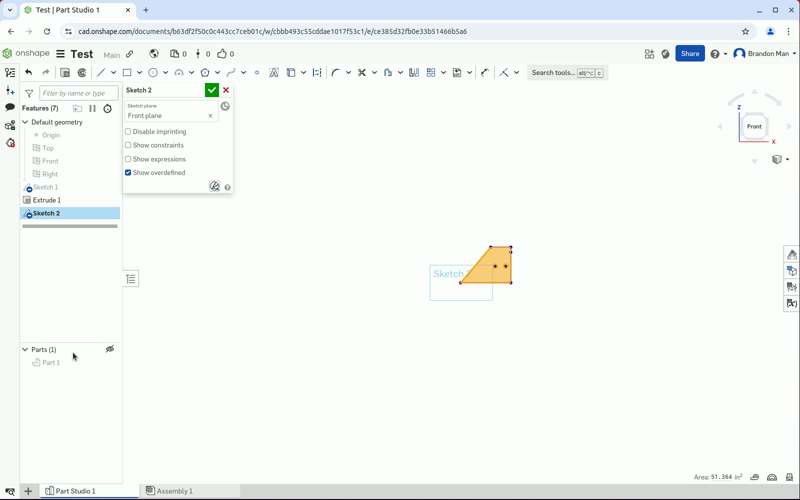
key(shift+e)
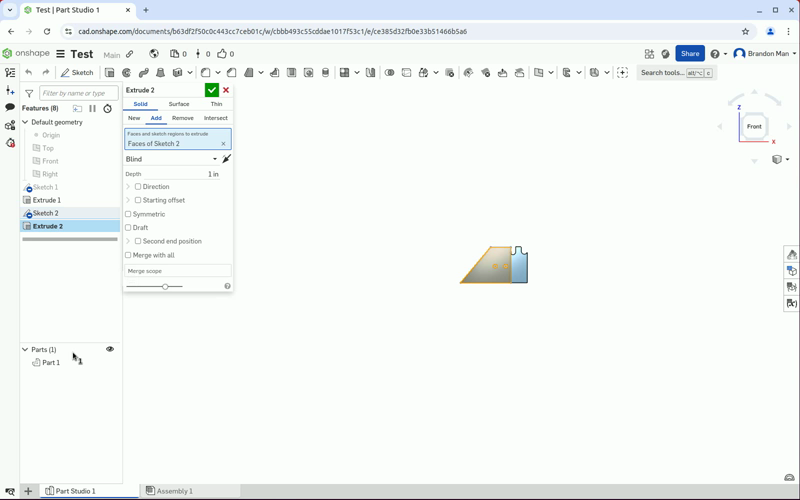
mouse_move(143, 106)
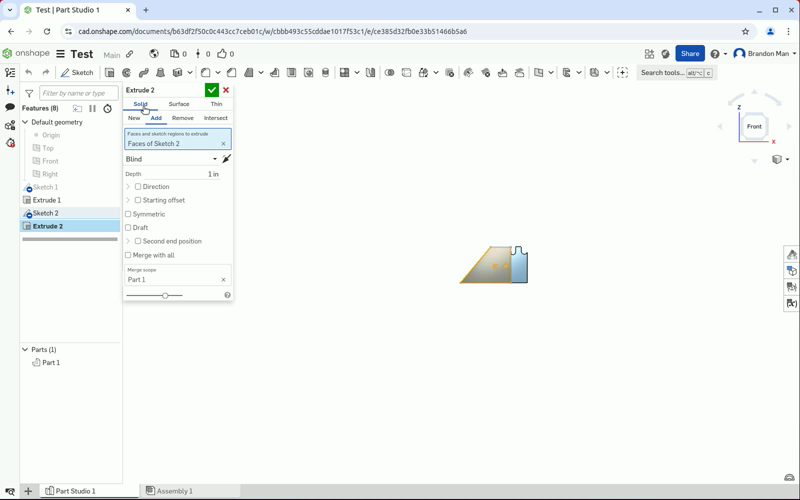
click(143, 106)
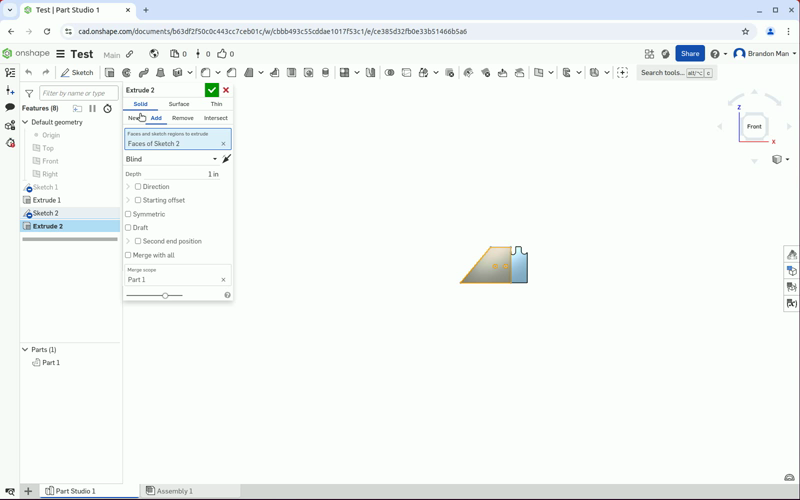
mouse_move(137, 120)
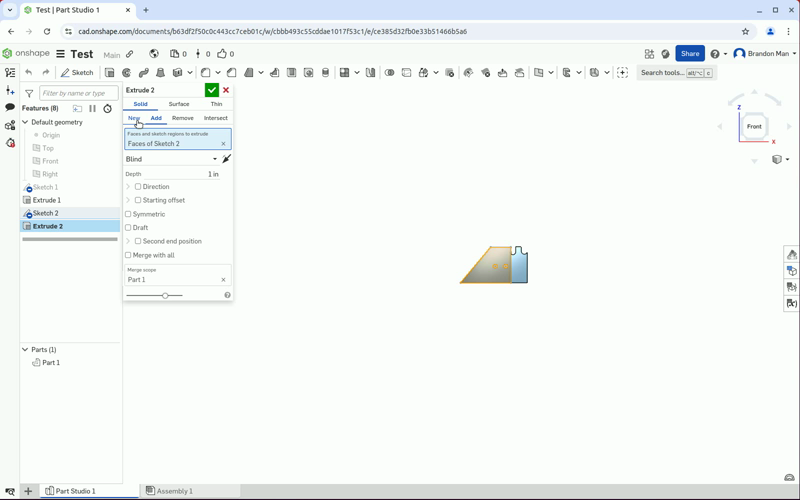
click(137, 120)
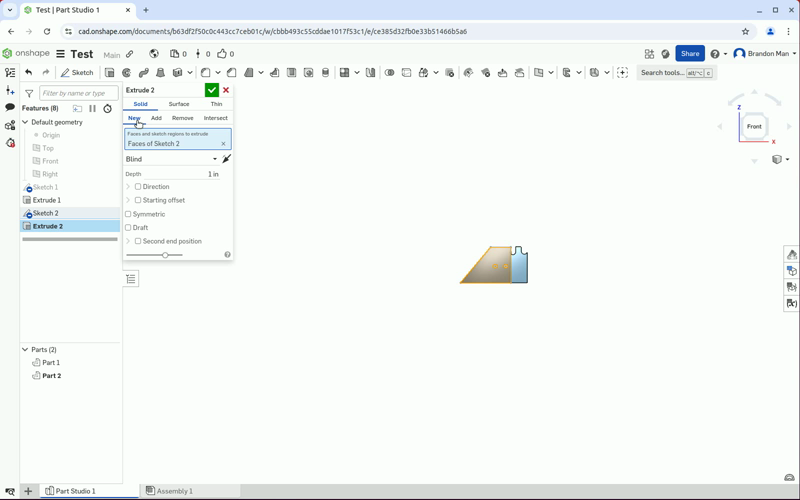
key(tab, 4)
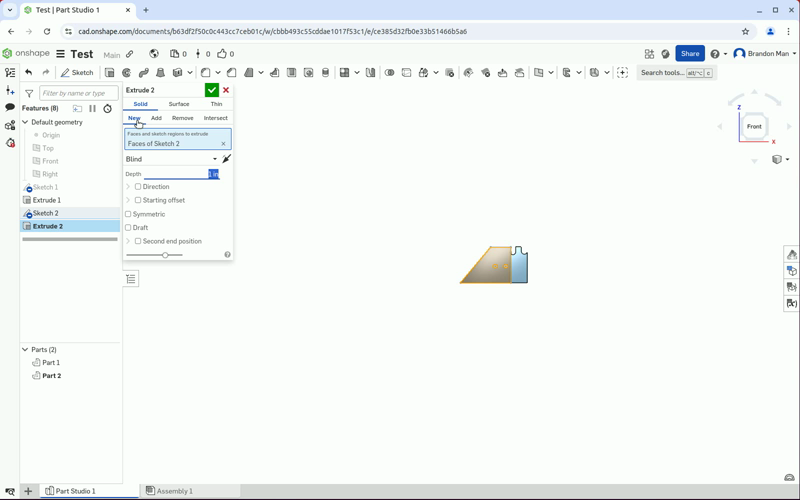
text(-0.241)
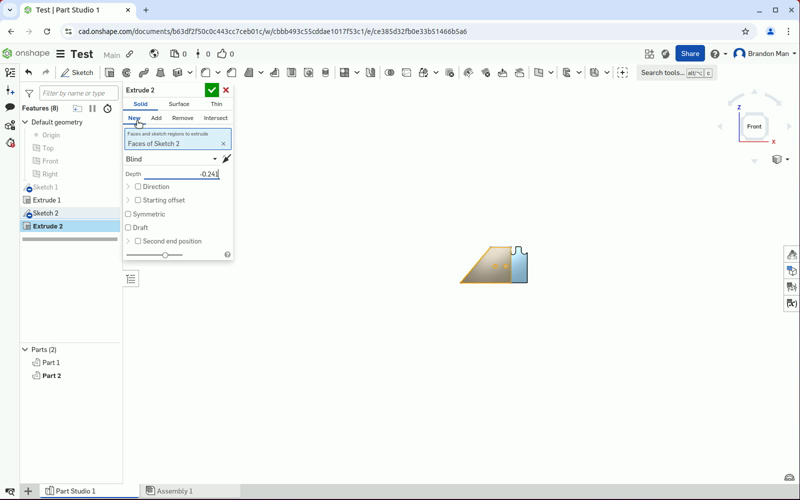
key(enter)
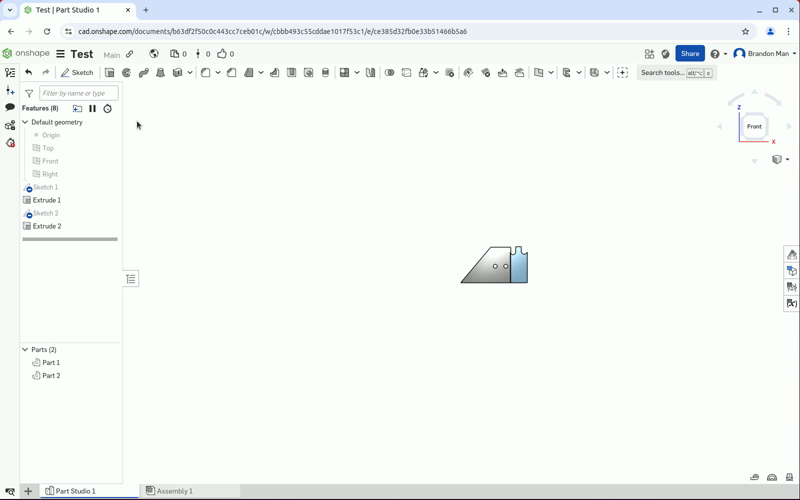
key(shift+h)
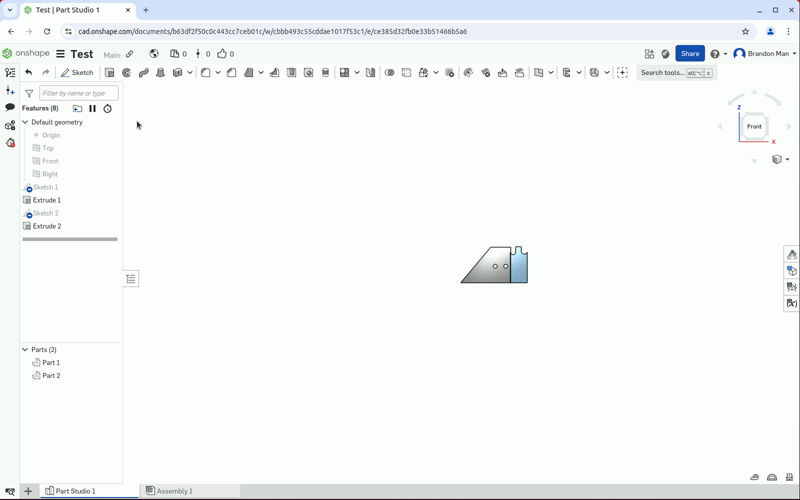
key(shift+h)
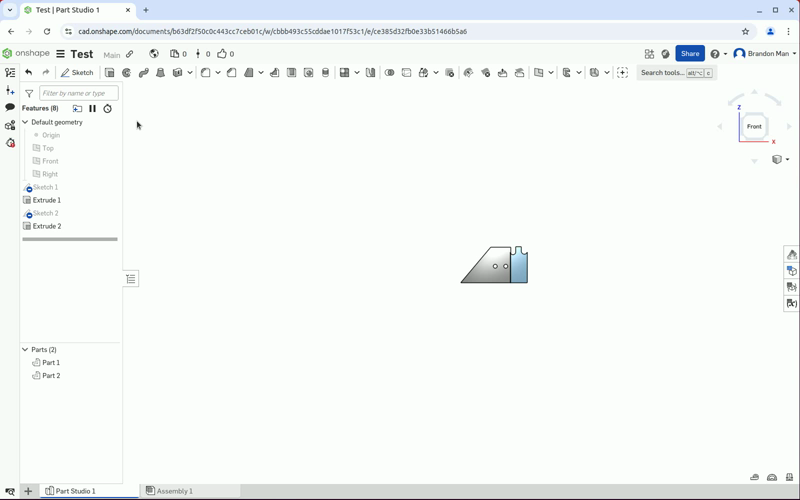
mouse_move(73, 189)
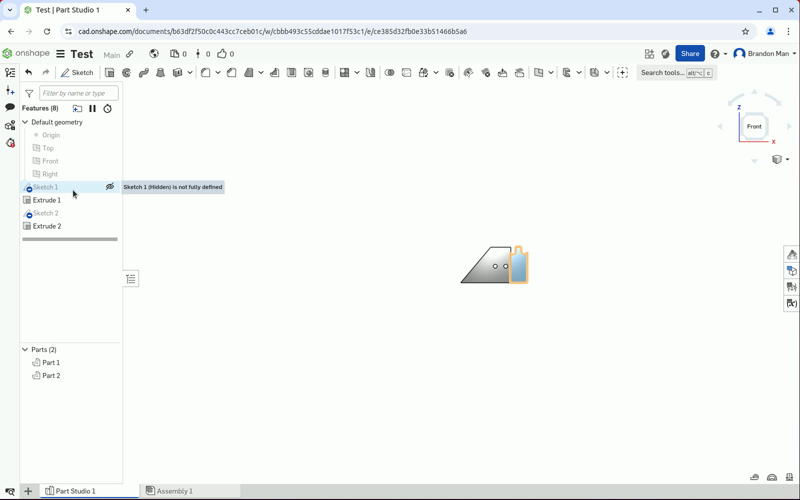
click(73, 189)
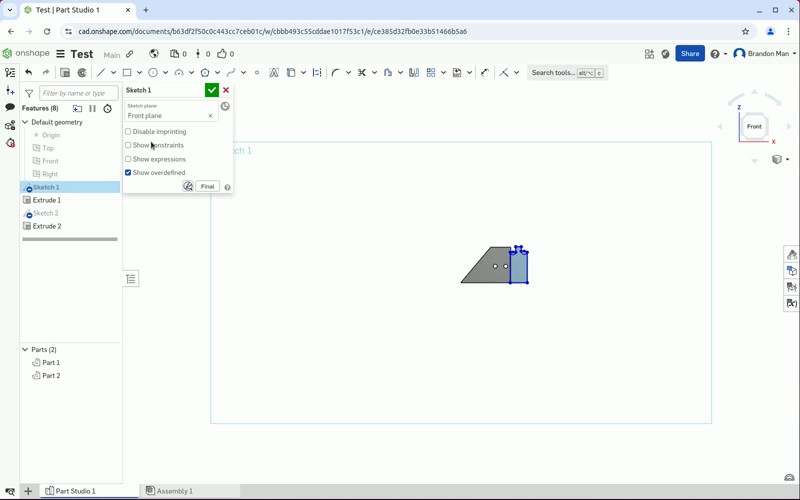
mouse_move(229, 92)
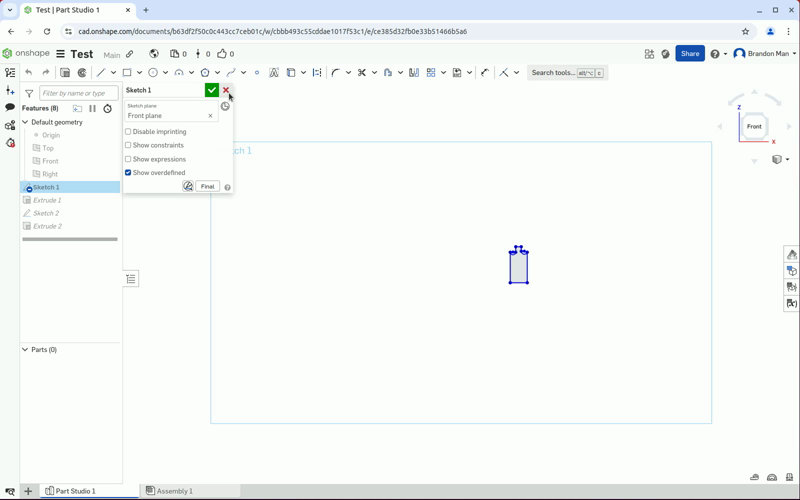
click(229, 92)
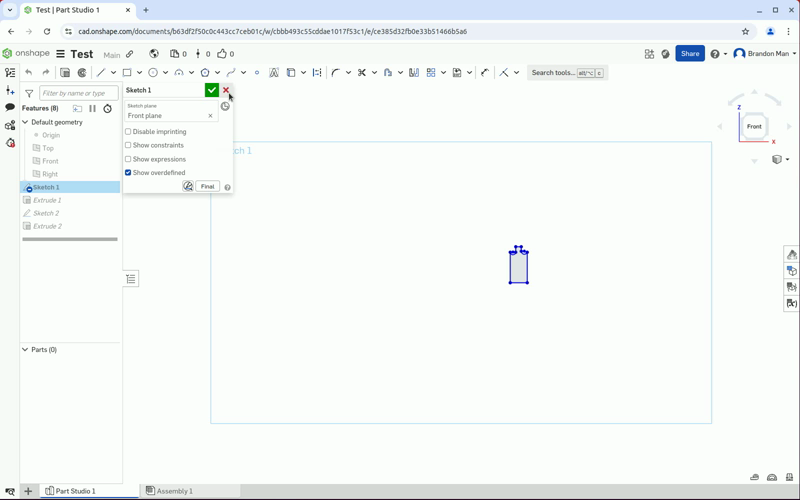
key(shift+s)
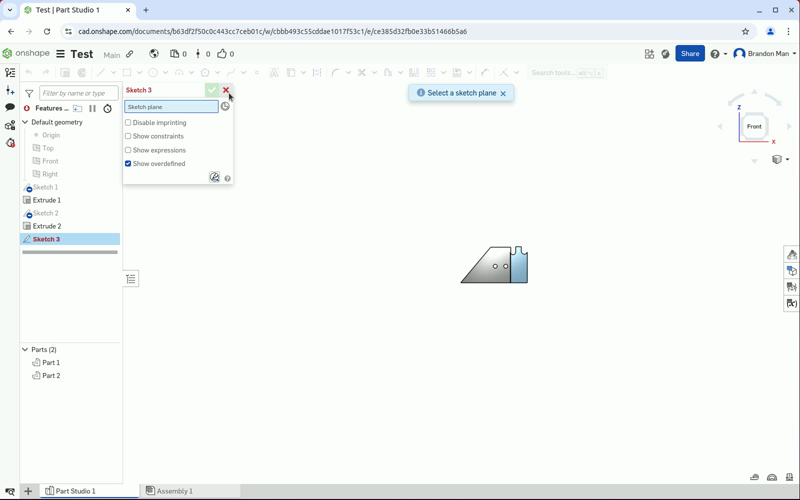
mouse_move(73, 163)
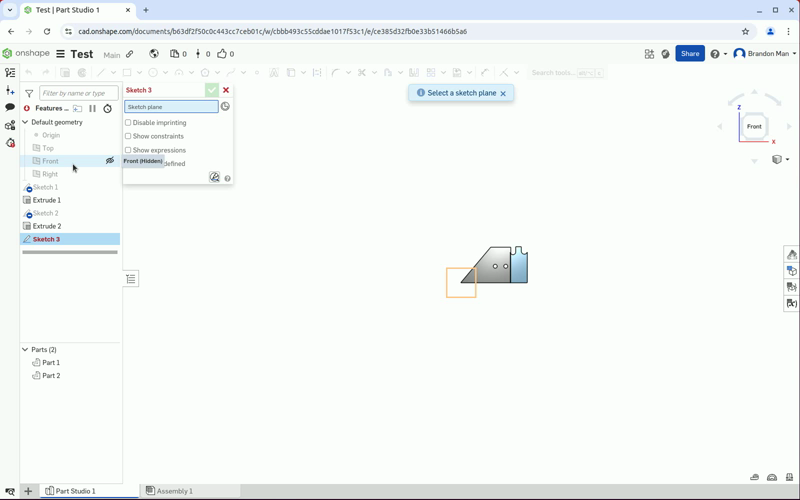
click(73, 163)
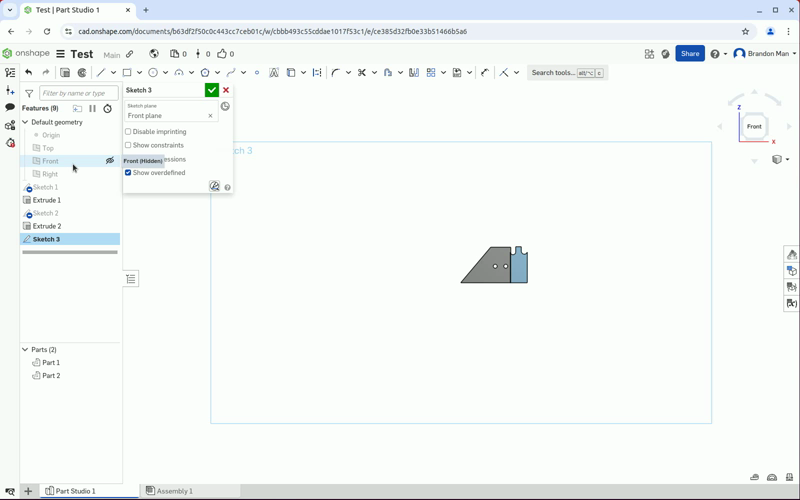
mouse_move(73, 352)
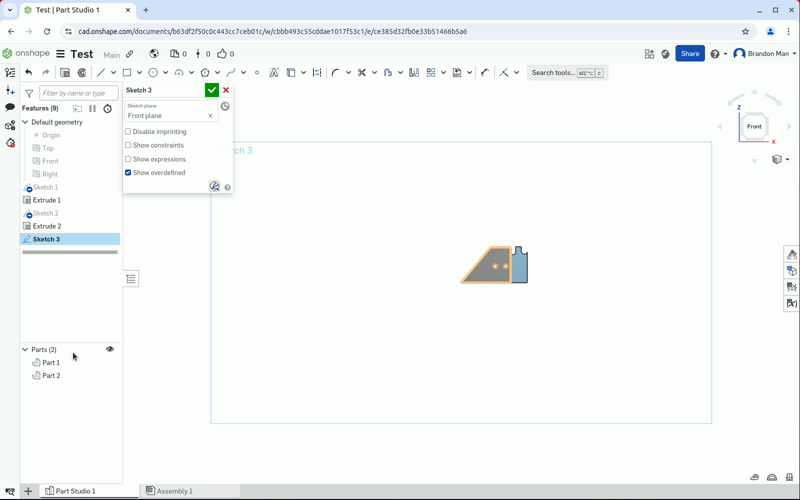
key(y)
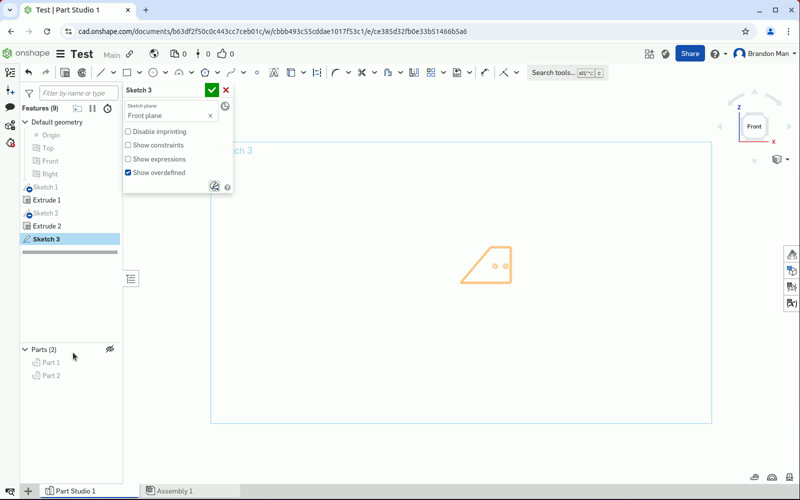
key(l)
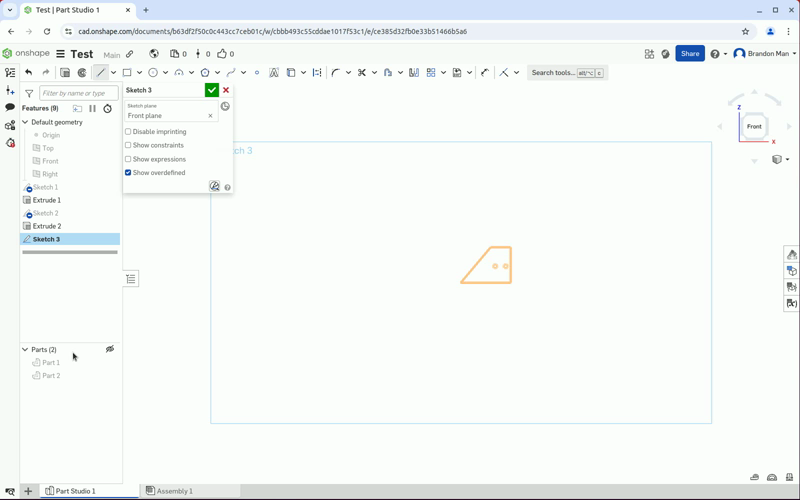
key_down(shift)
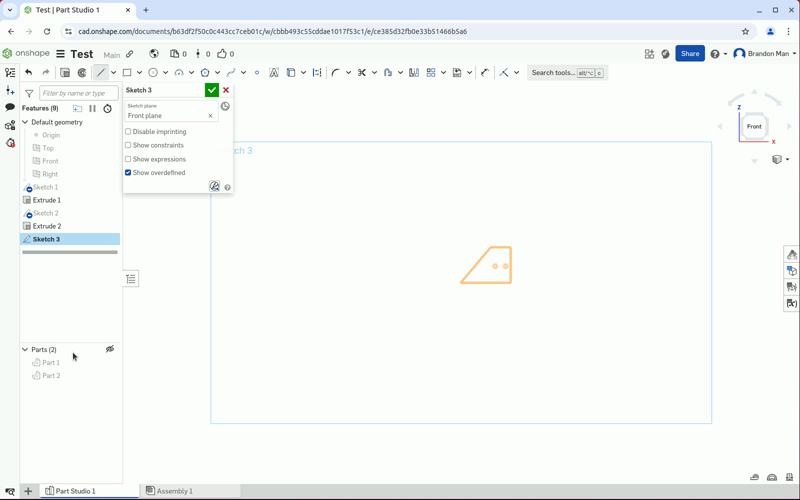
mouse_move(526, 282)
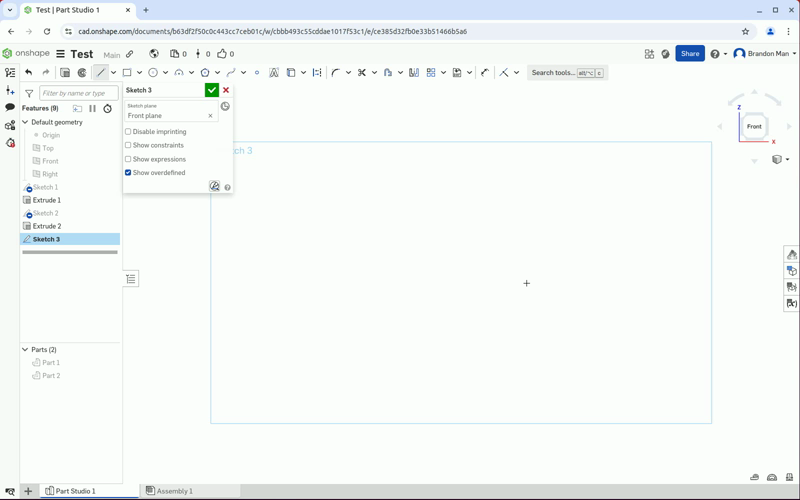
click(526, 282)
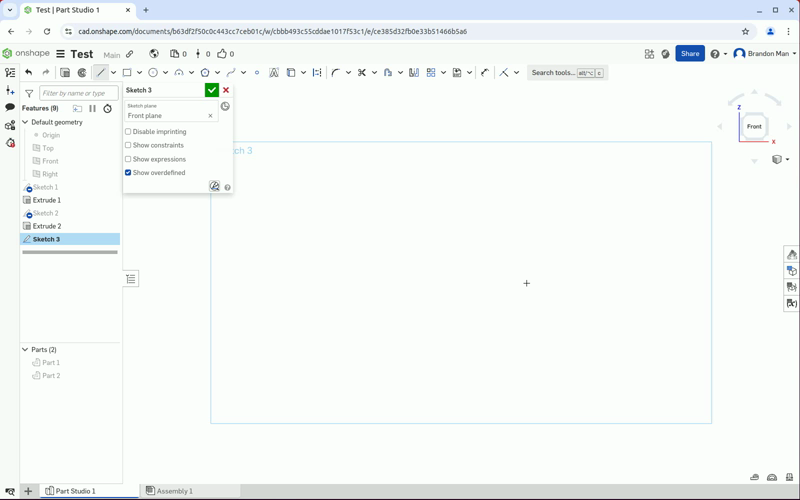
key_up(shift)
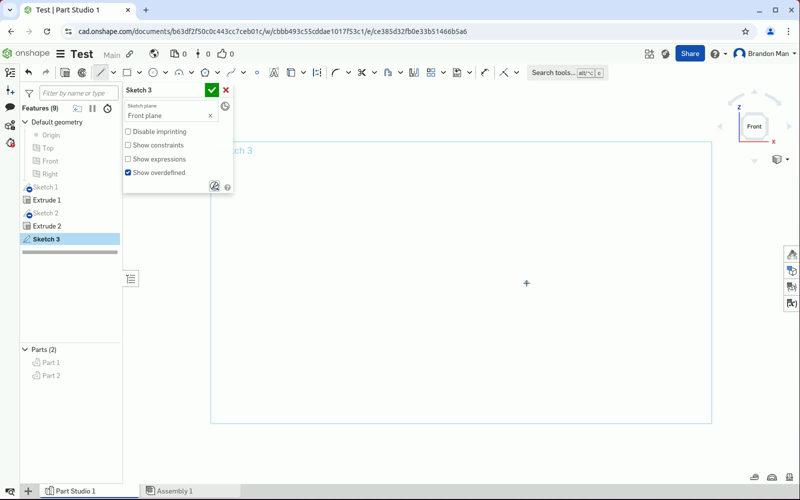
key_down(shift)
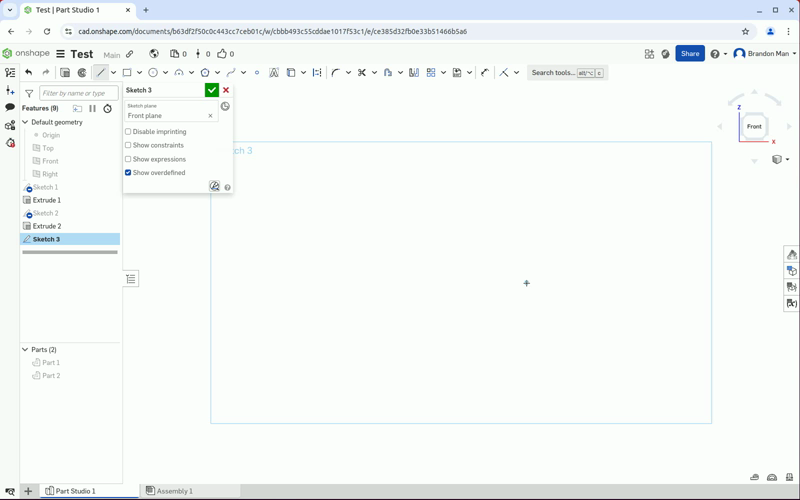
mouse_move(556, 282)
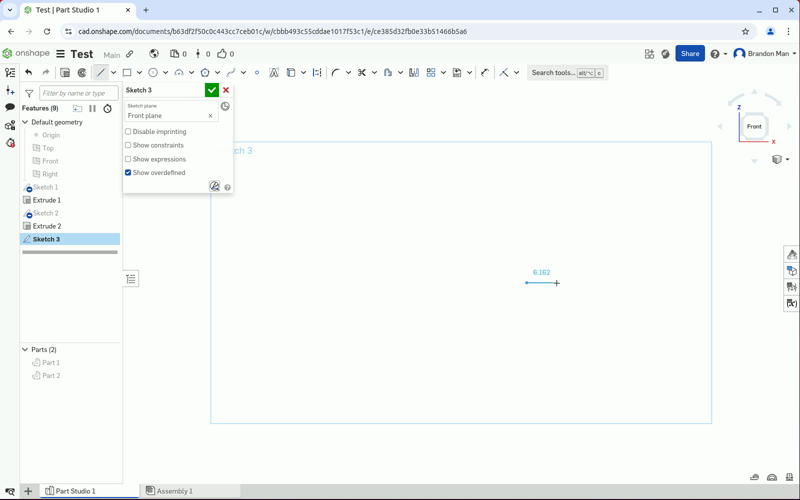
mouse_move(573, 282)
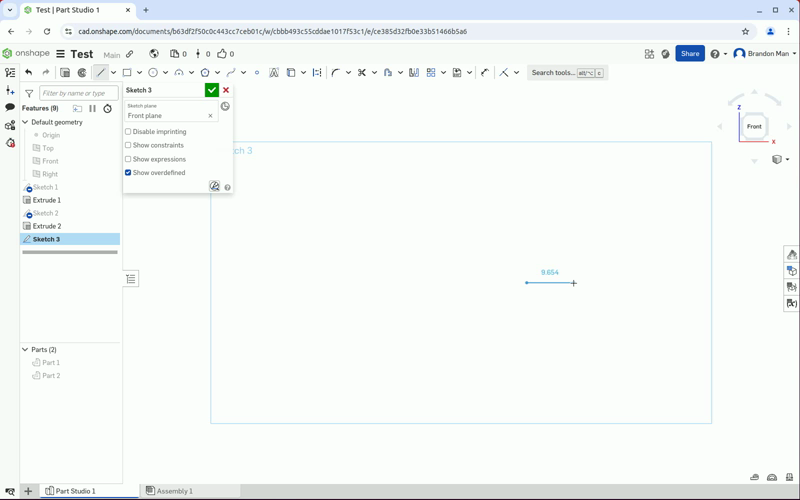
click(573, 282)
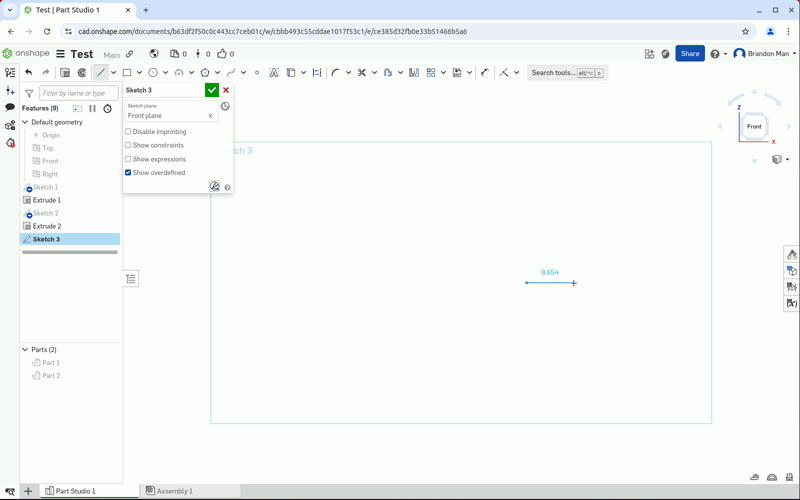
key_up(shift)
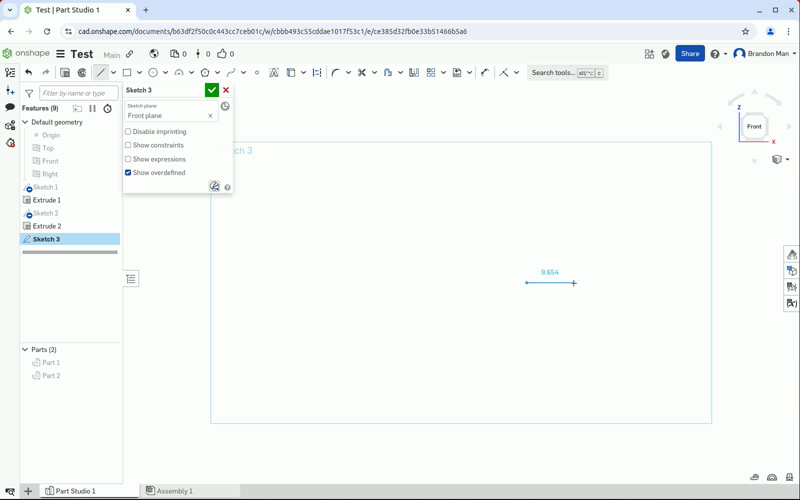
key_down(shift)
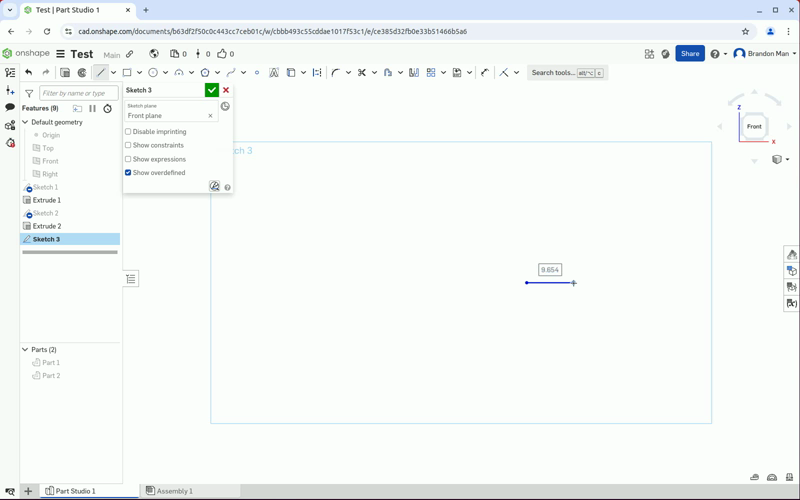
mouse_move(589, 282)
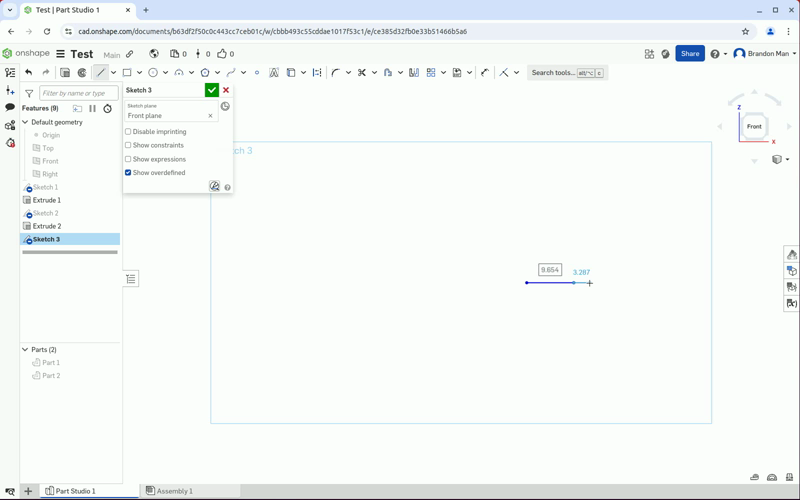
mouse_move(546, 247)
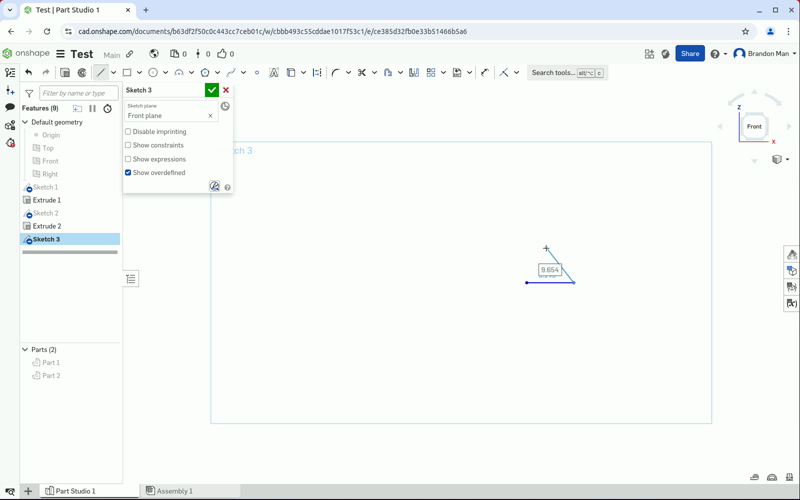
click(546, 247)
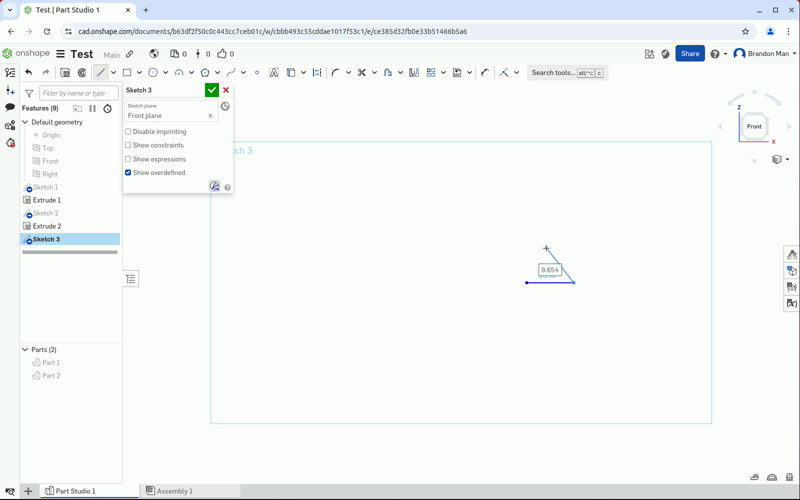
key_up(shift)
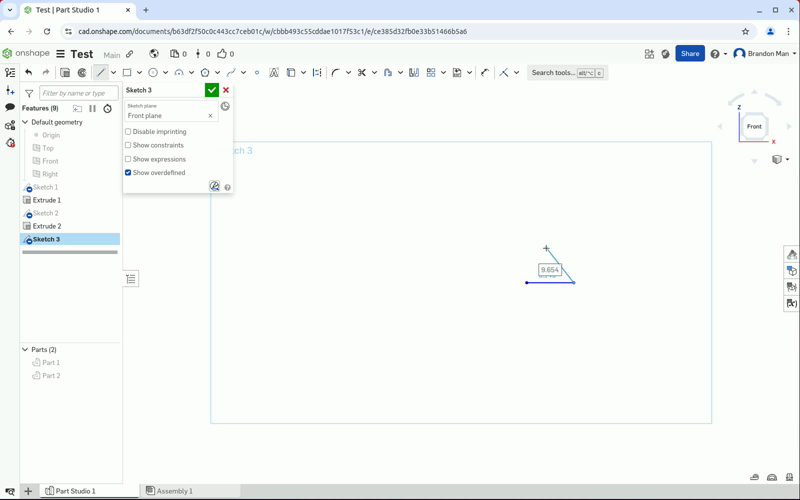
key_down(shift)
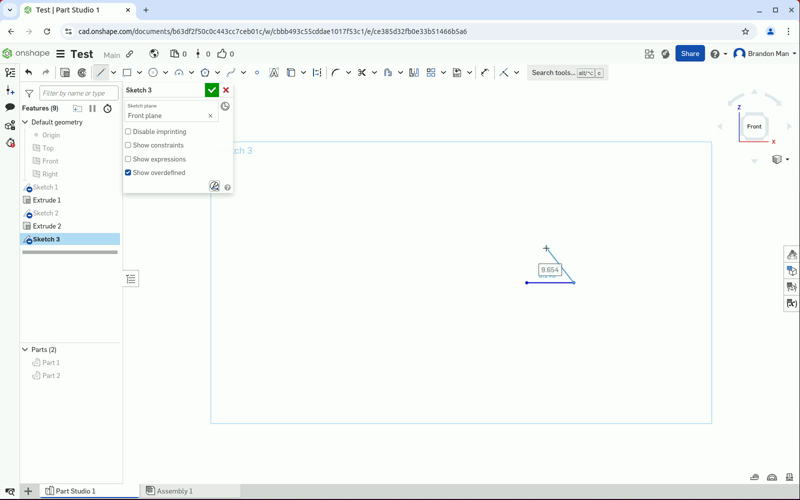
mouse_move(576, 247)
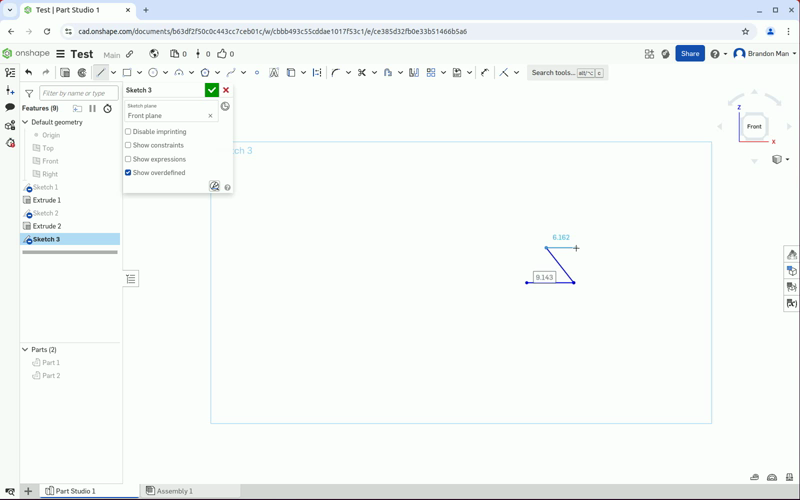
mouse_move(526, 247)
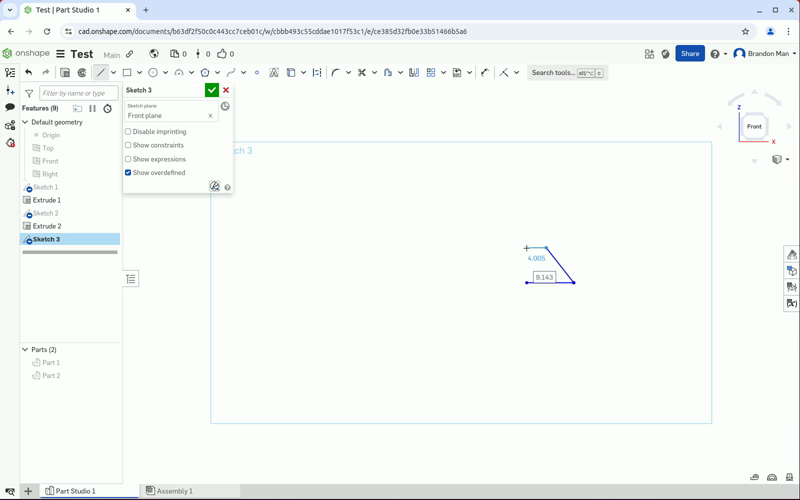
click(526, 247)
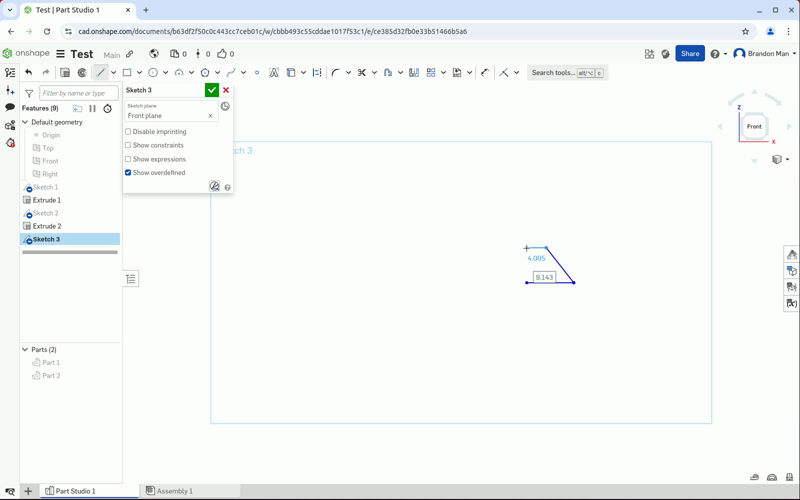
key_up(shift)
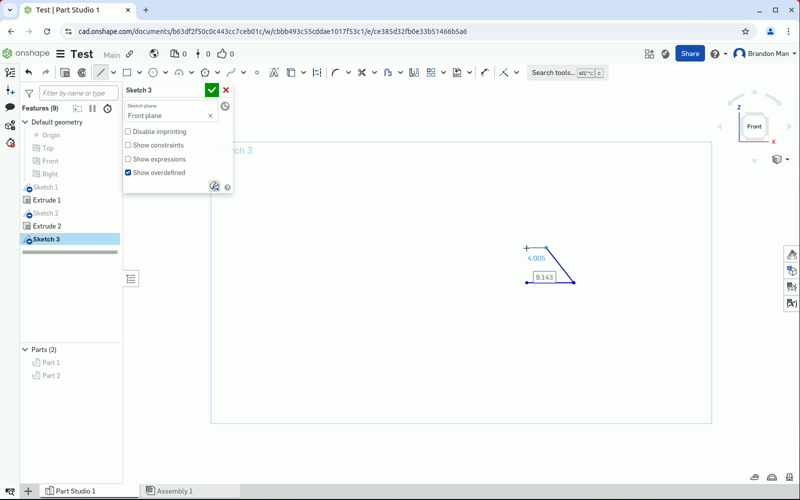
key_down(shift)
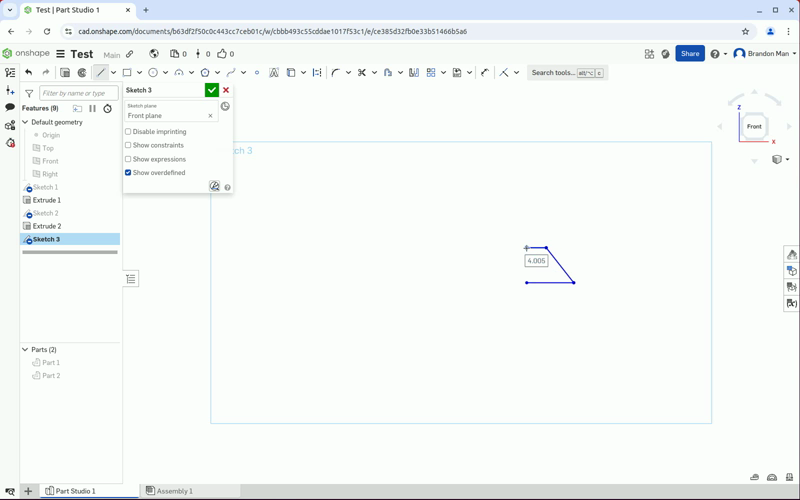
mouse_move(556, 247)
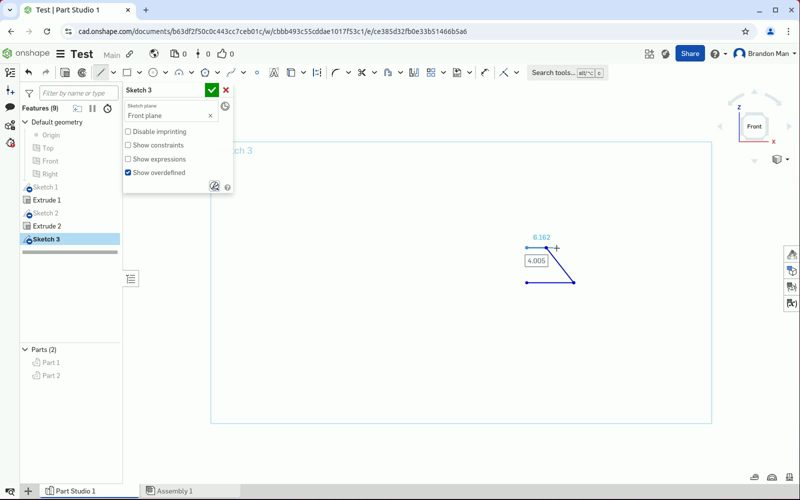
mouse_move(526, 252)
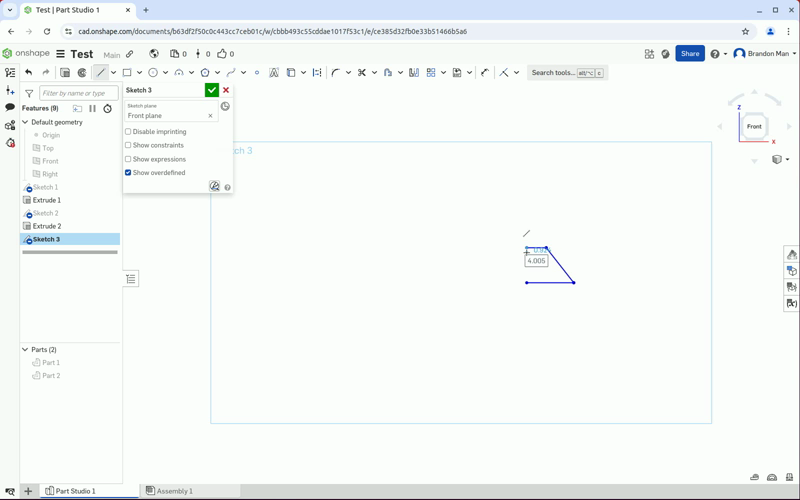
scroll(6)
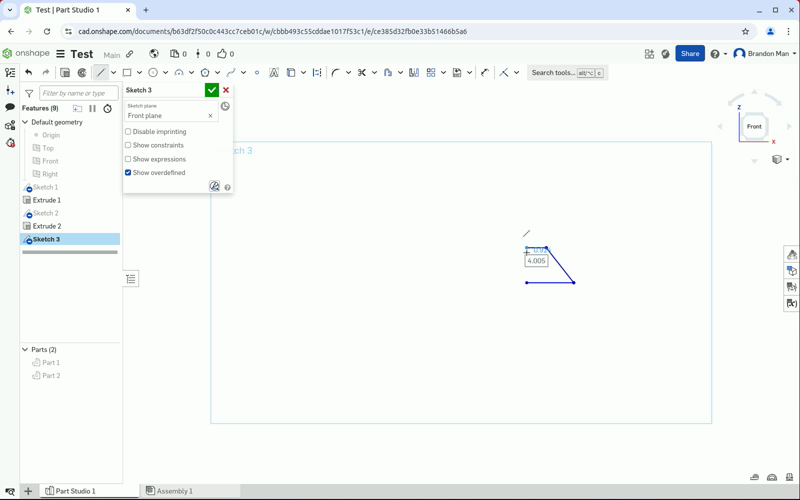
scroll(6)
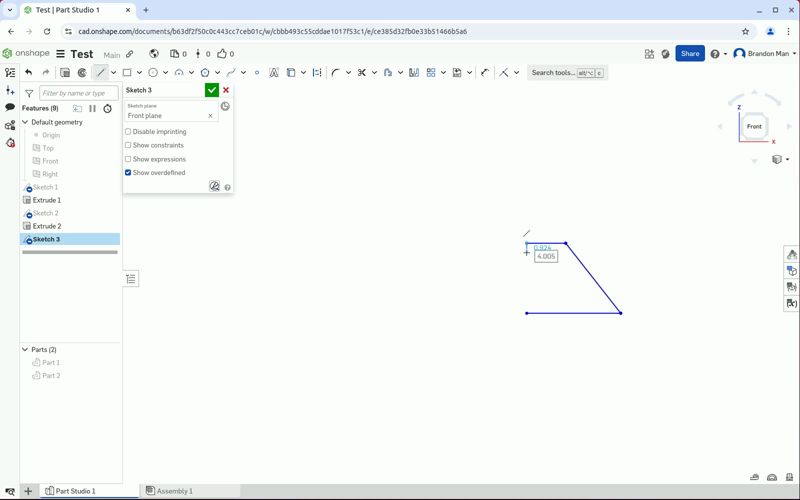
scroll(6)
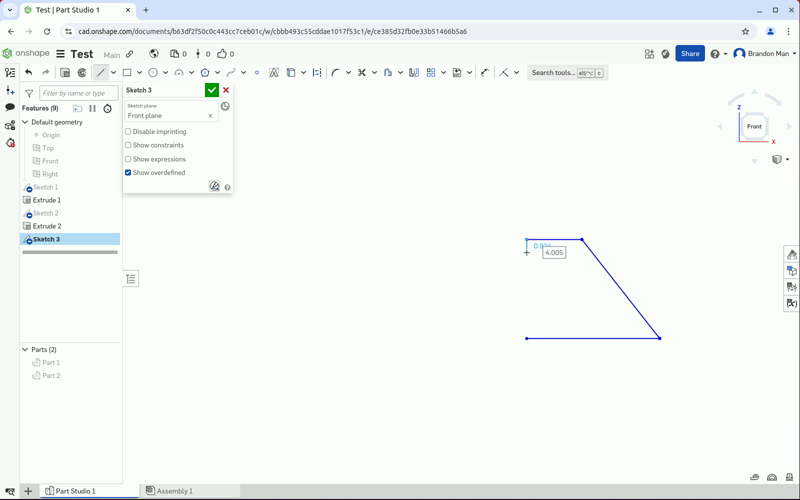
scroll(6)
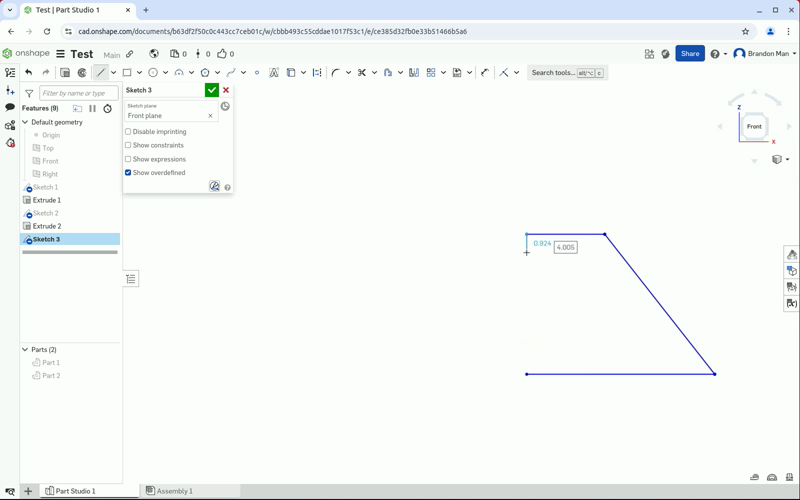
scroll(6)
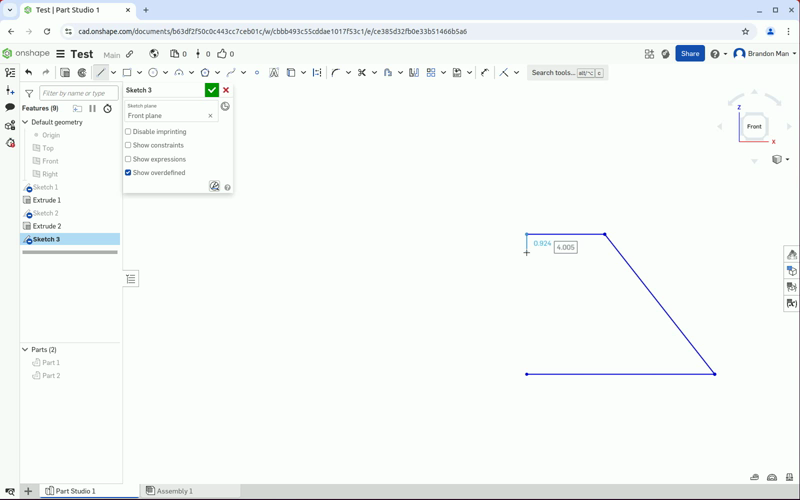
scroll(6)
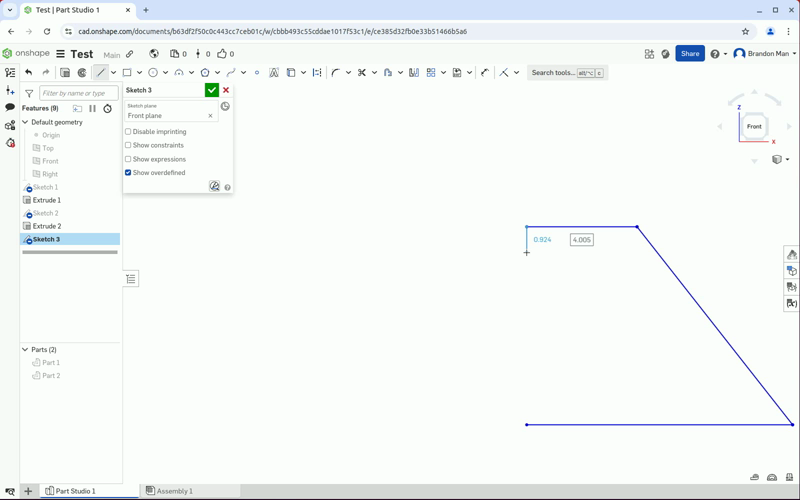
scroll(6)
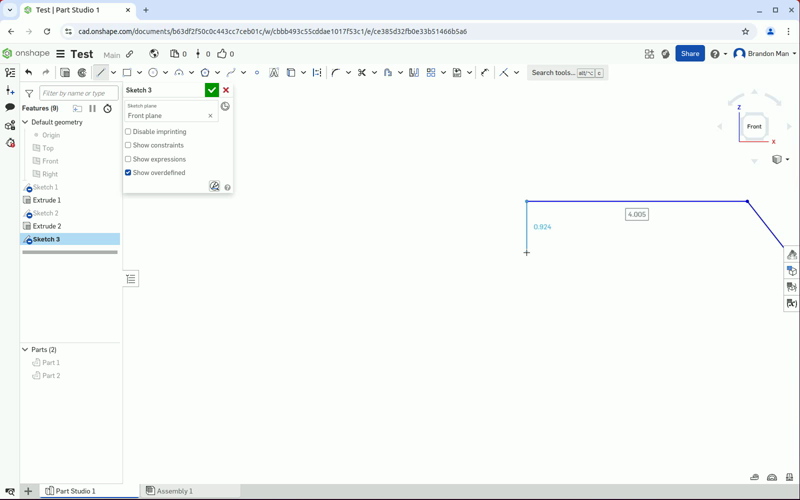
click(526, 252)
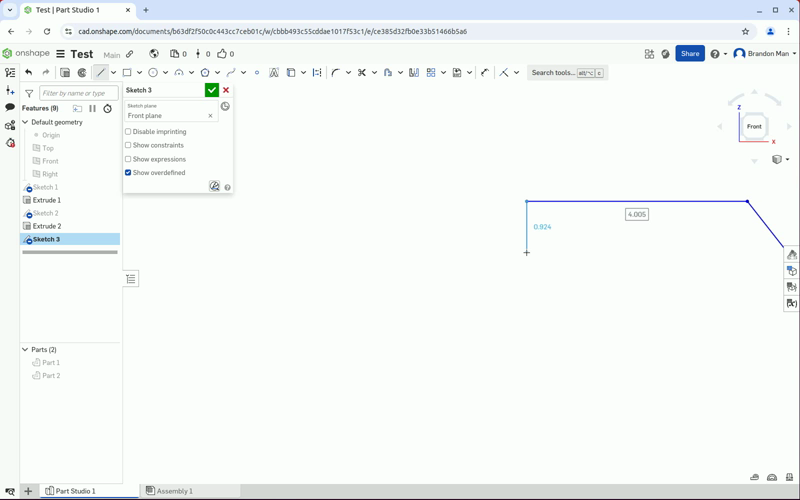
scroll(-6)
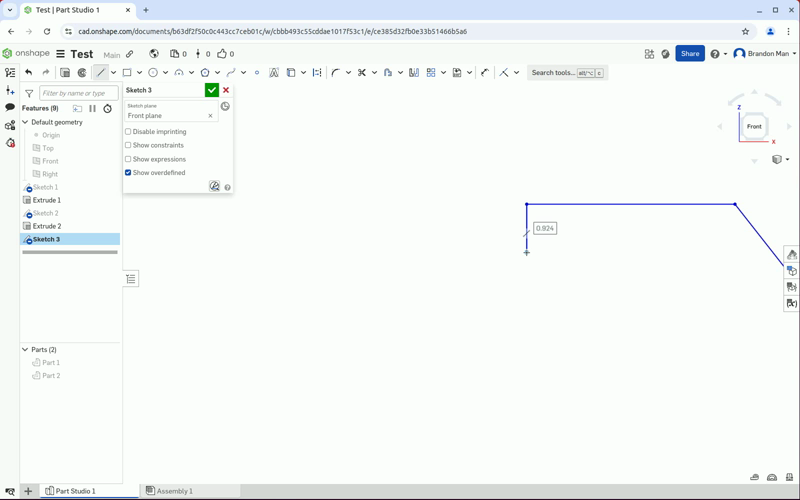
scroll(-6)
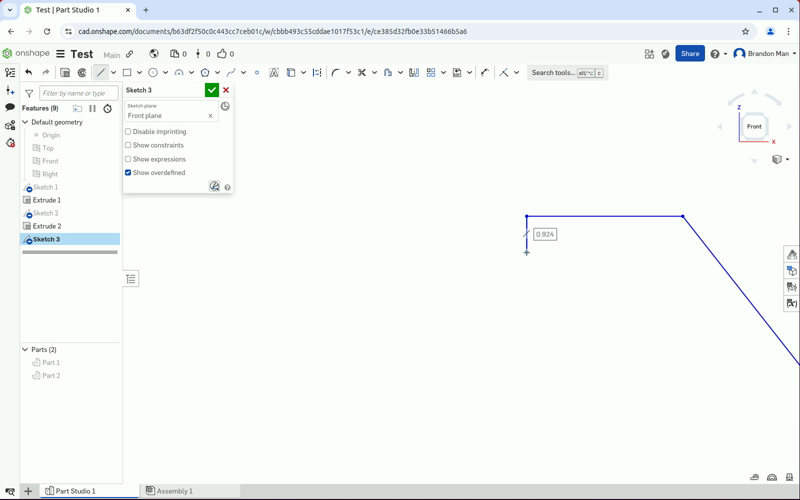
scroll(-6)
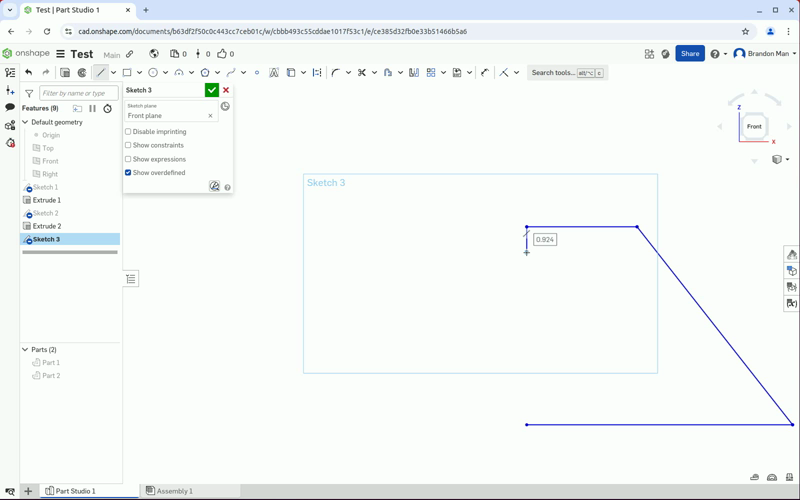
scroll(-6)
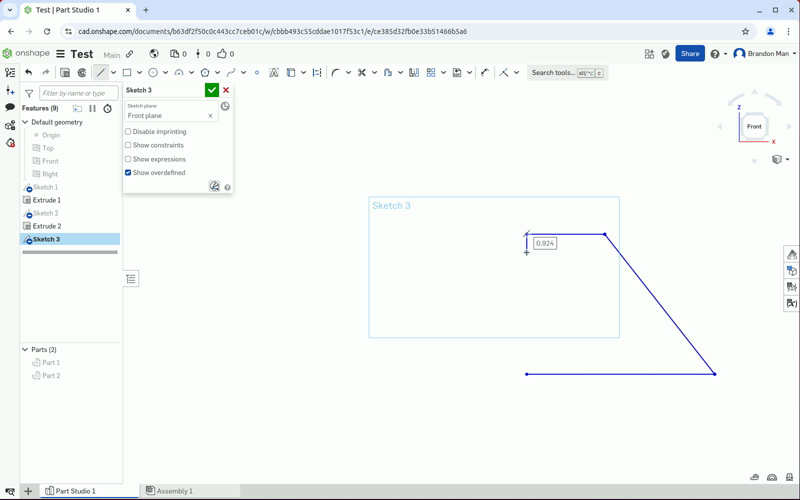
scroll(-6)
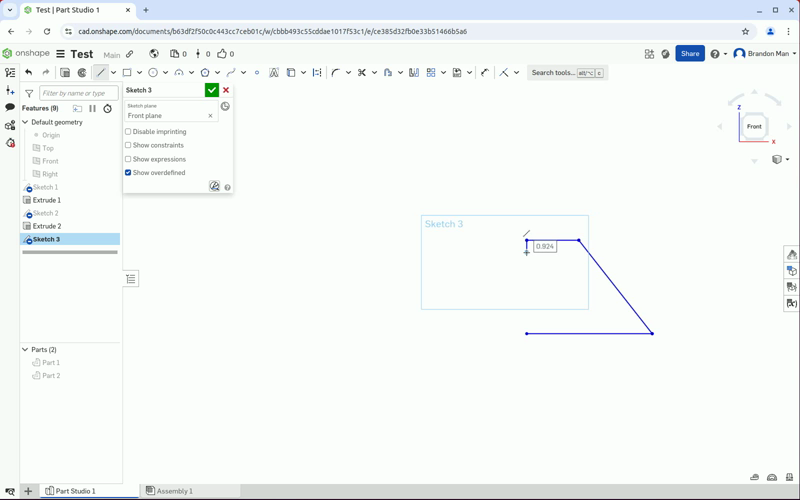
scroll(-6)
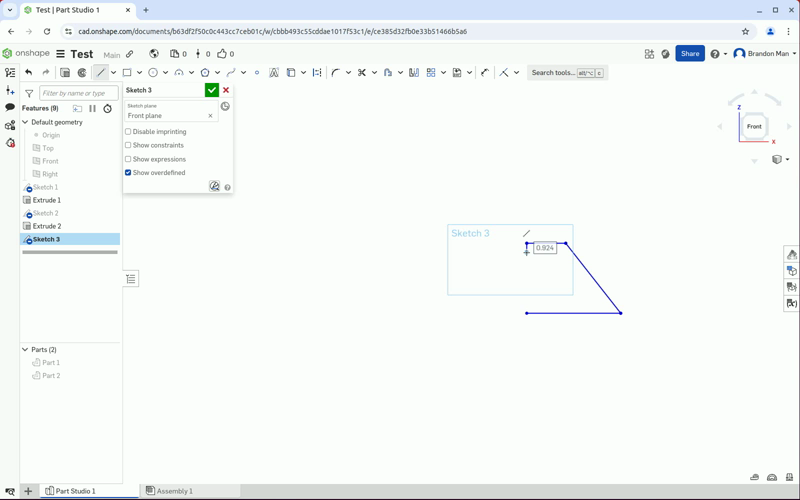
scroll(-6)
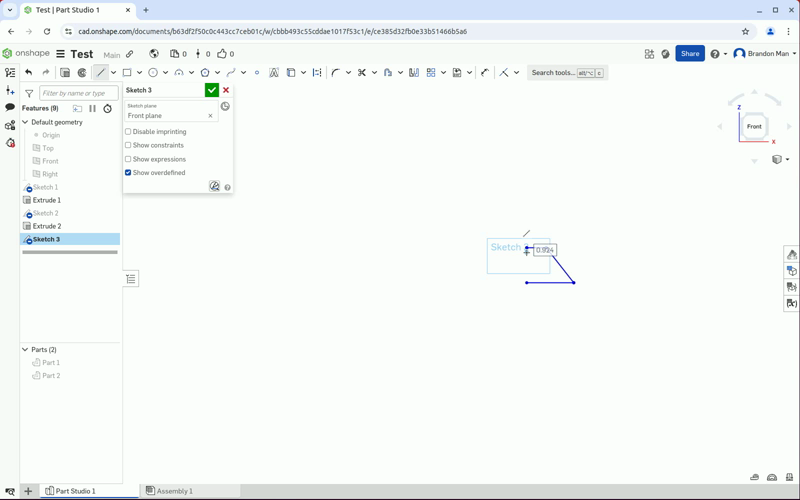
key_up(shift)
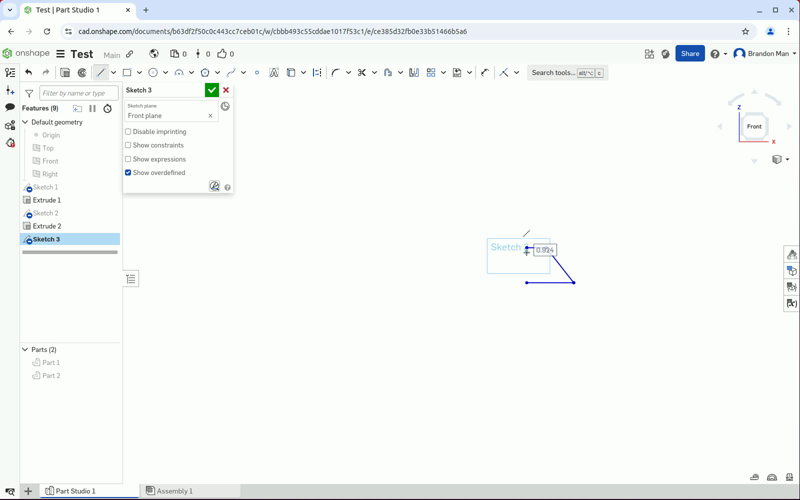
key(esc)
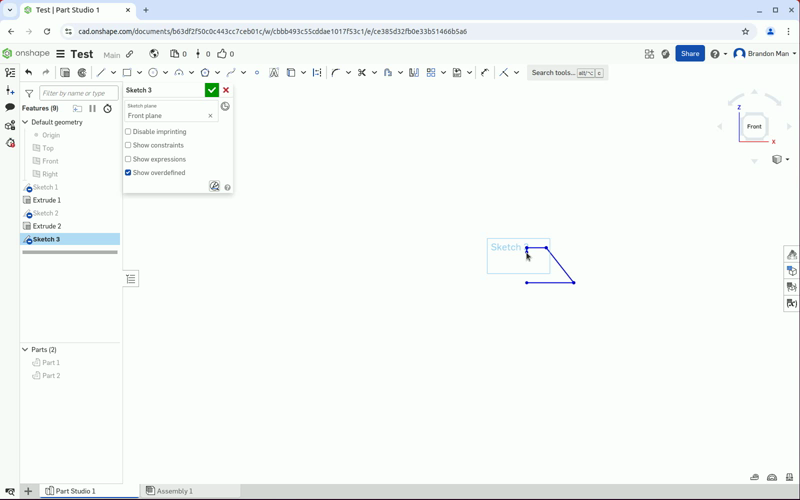
key(a)
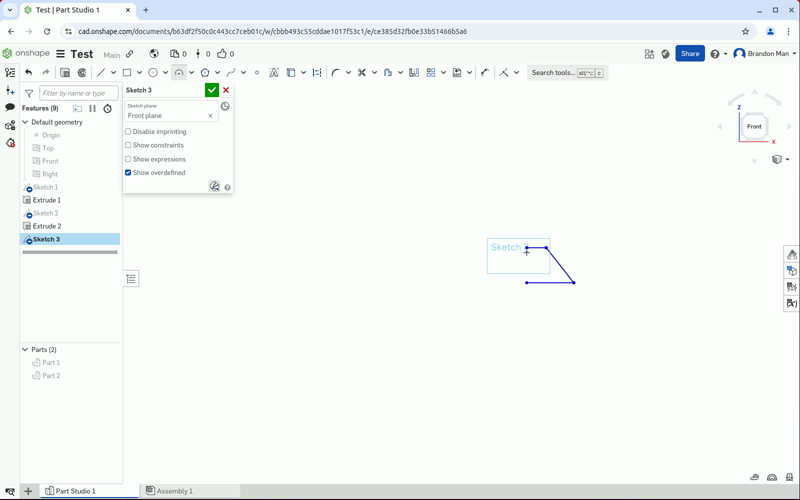
mouse_move(526, 252)
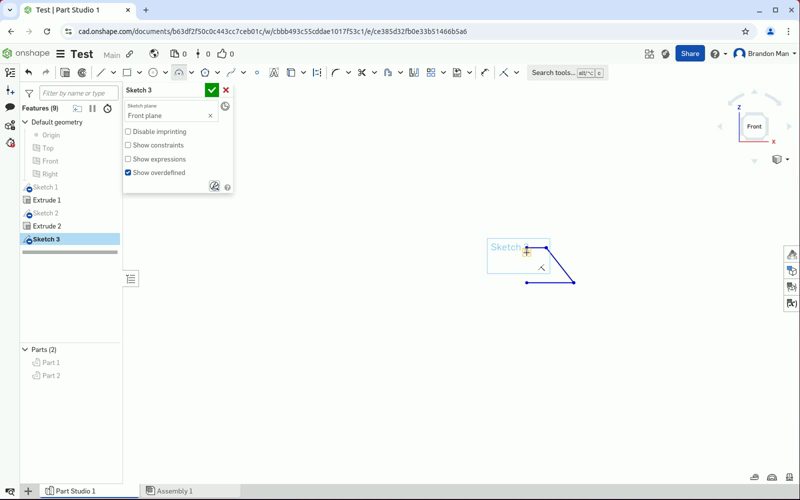
click(526, 252)
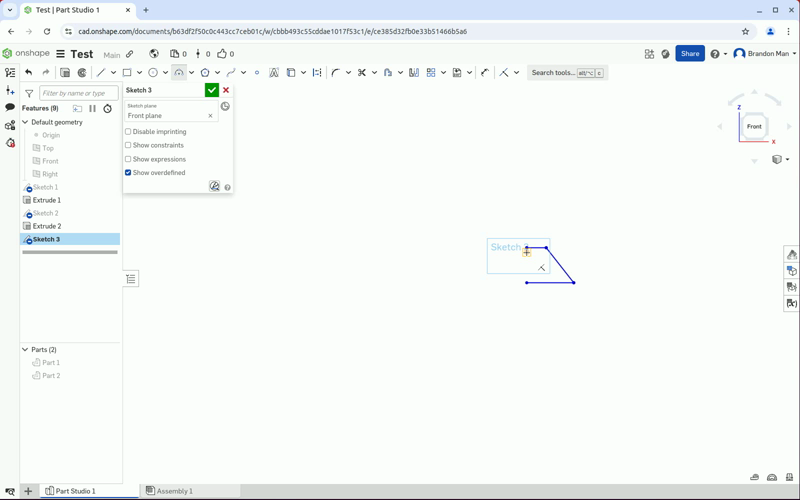
key_down(shift)
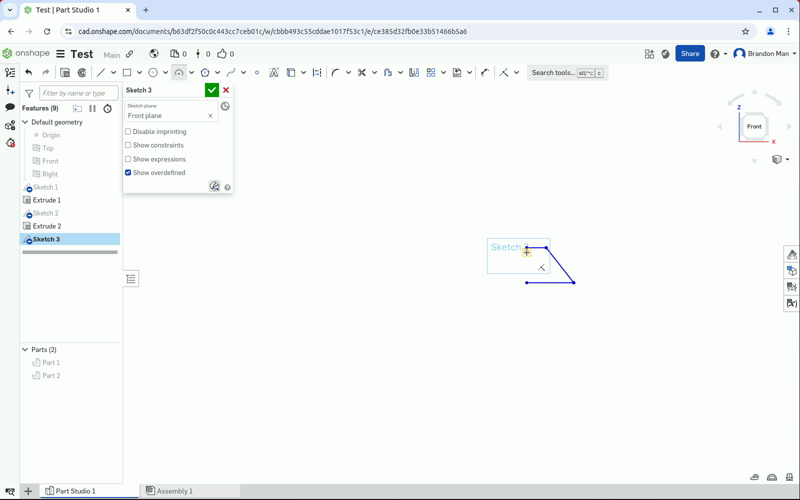
mouse_move(526, 252)
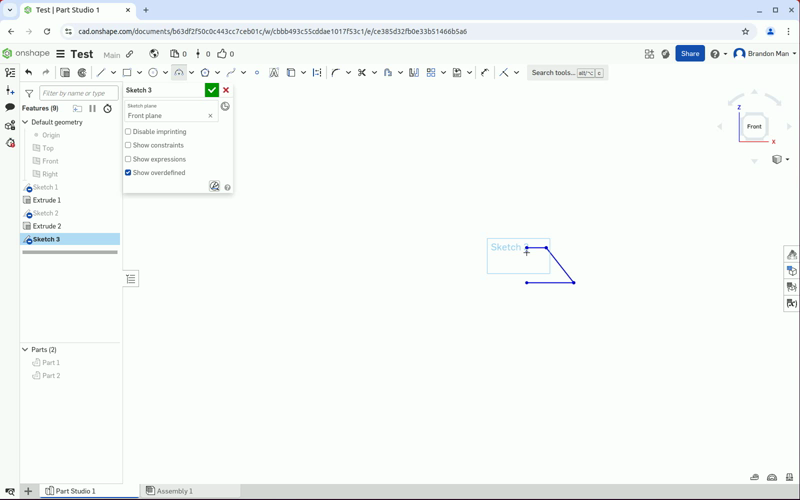
scroll(6)
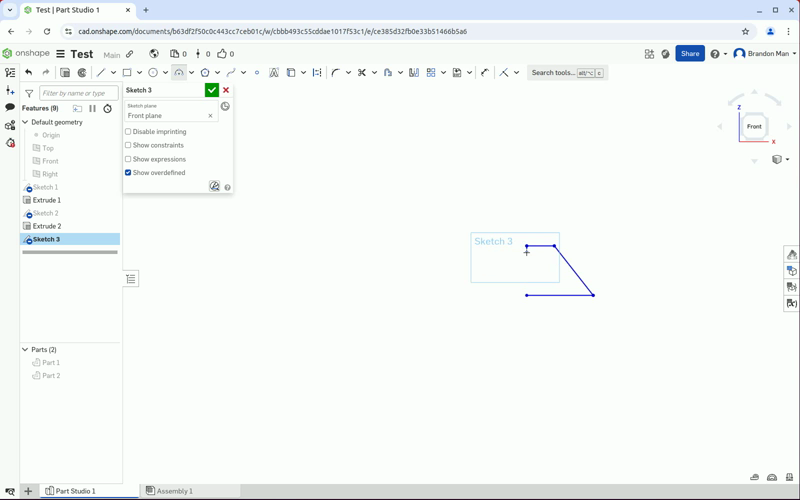
scroll(6)
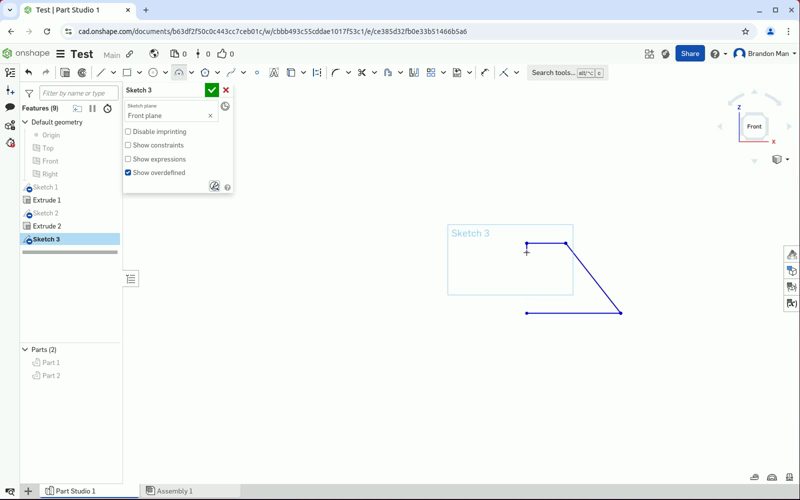
scroll(6)
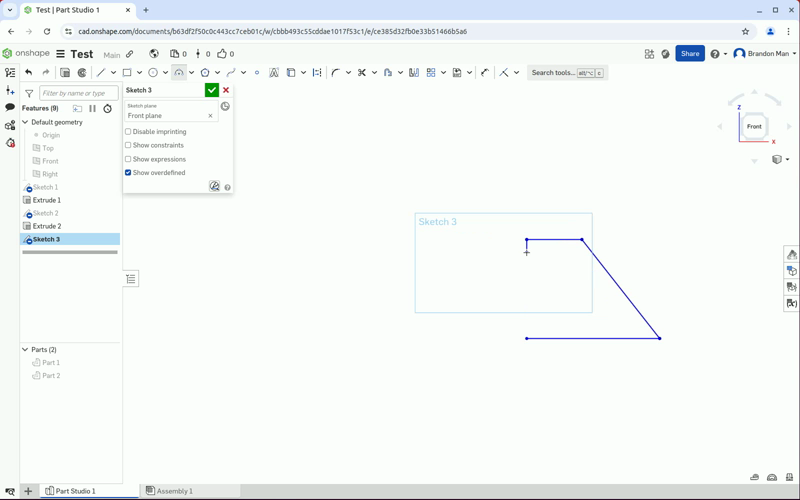
scroll(6)
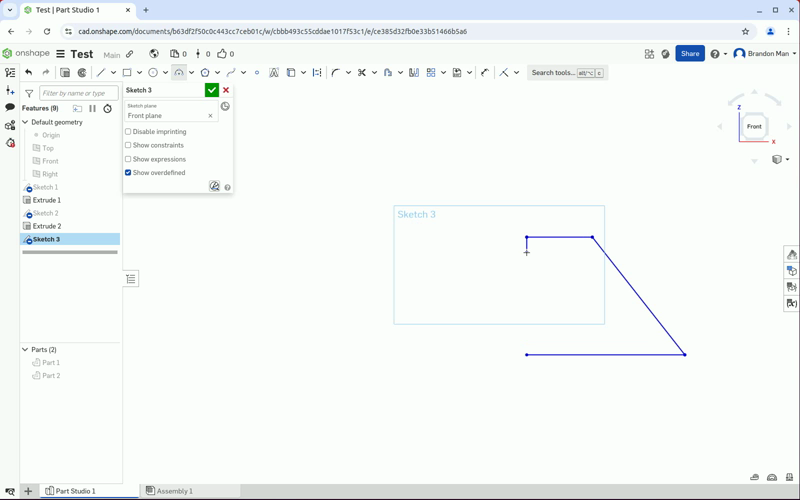
scroll(6)
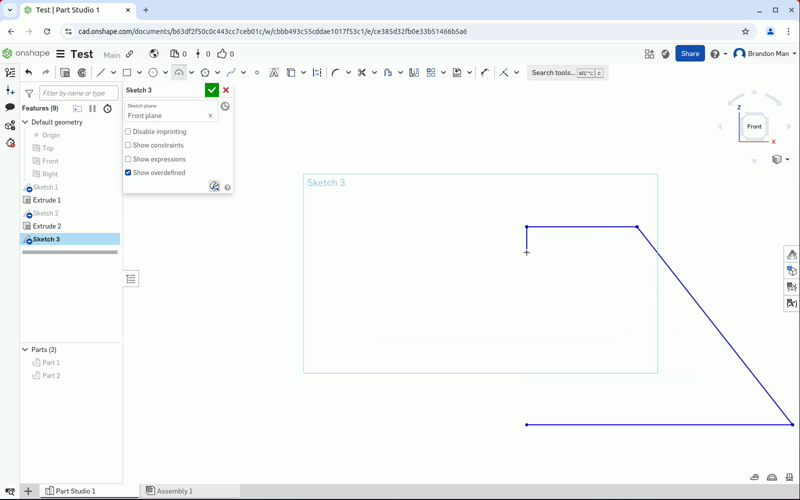
scroll(6)
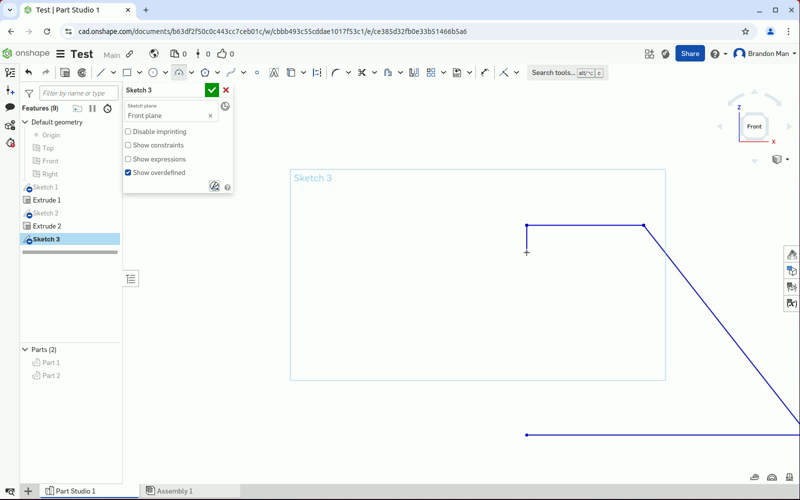
scroll(6)
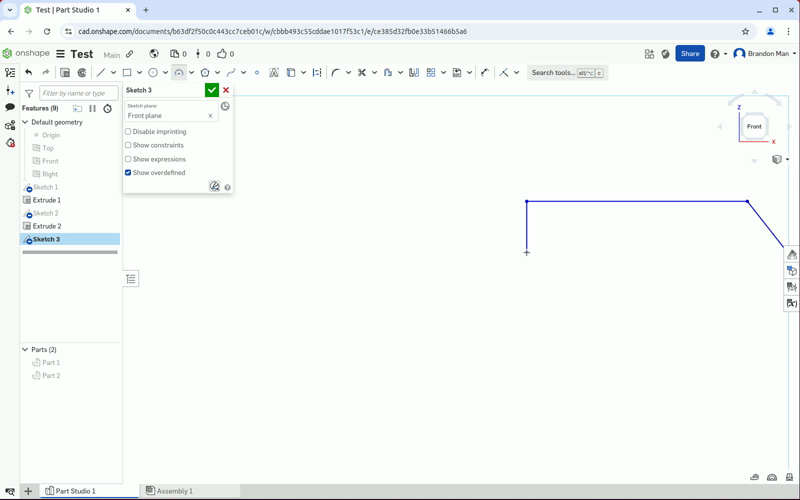
click(526, 252)
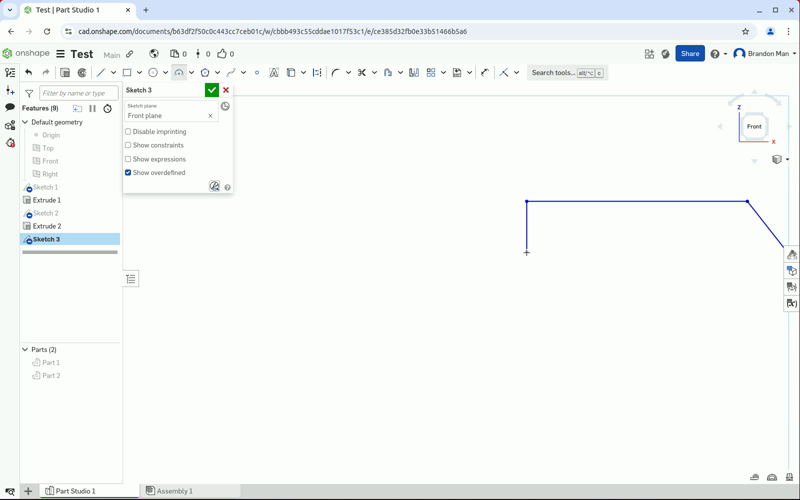
scroll(-6)
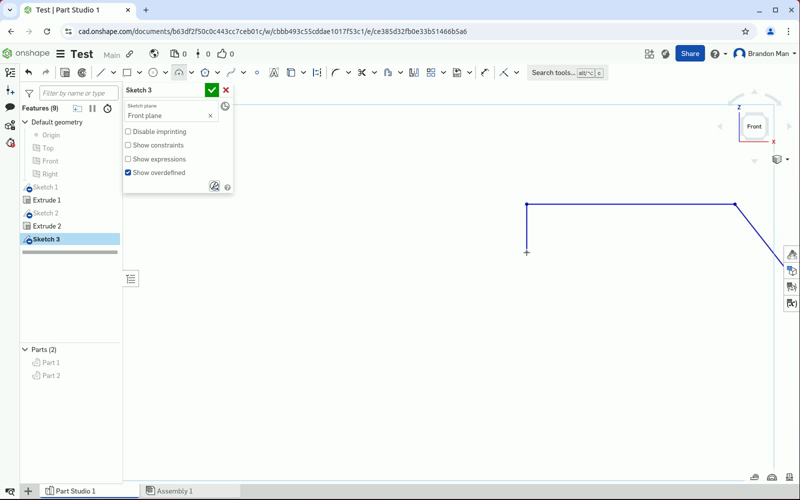
scroll(-6)
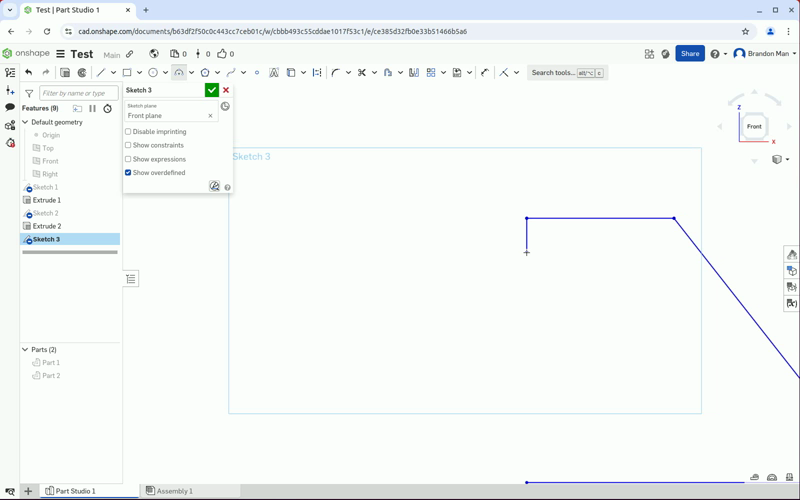
scroll(-6)
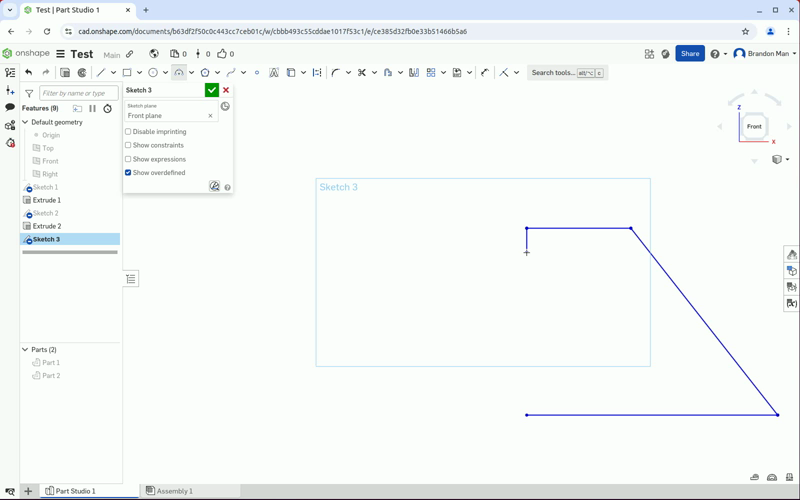
scroll(-6)
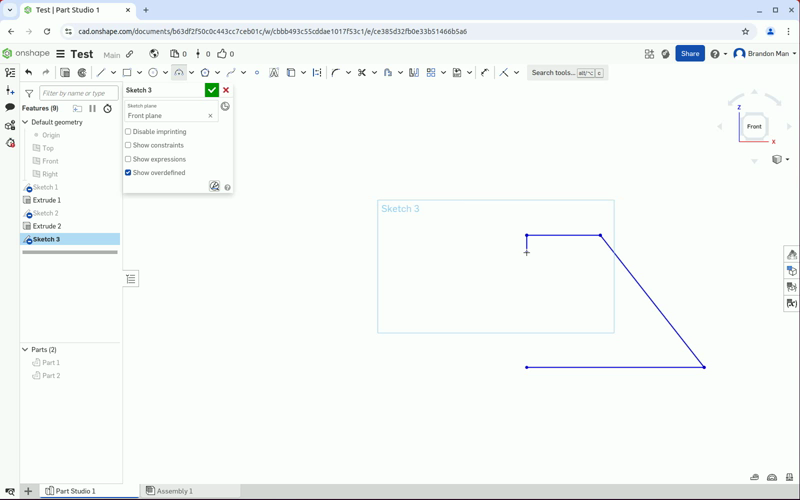
scroll(-6)
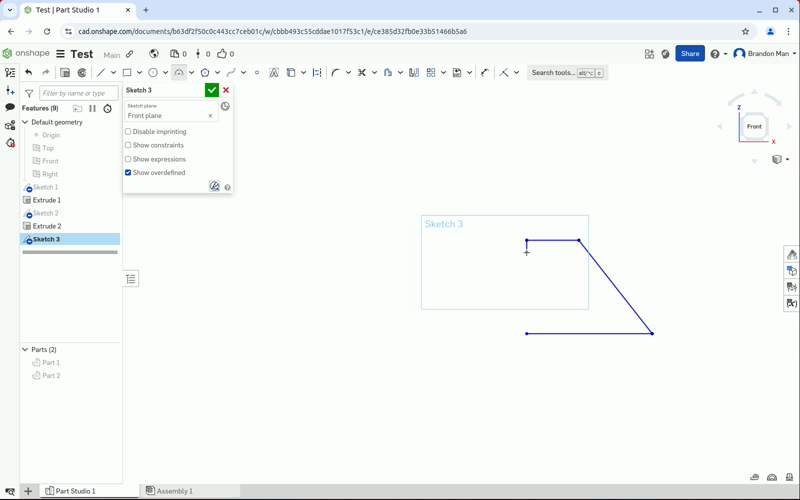
scroll(-6)
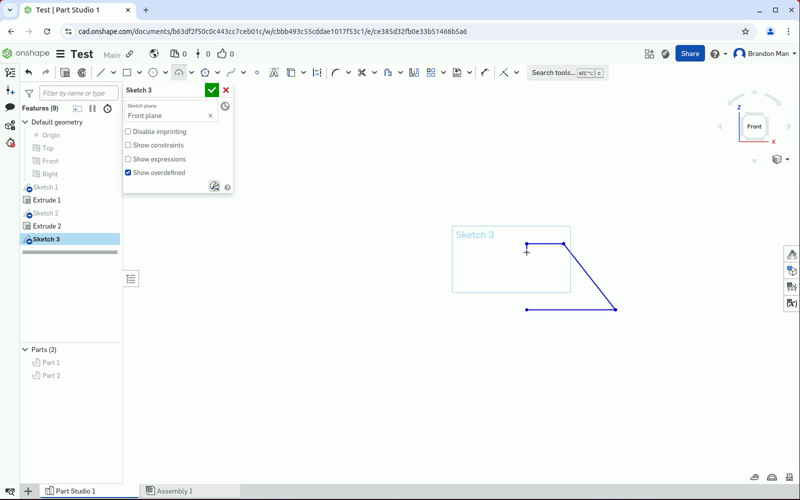
scroll(-6)
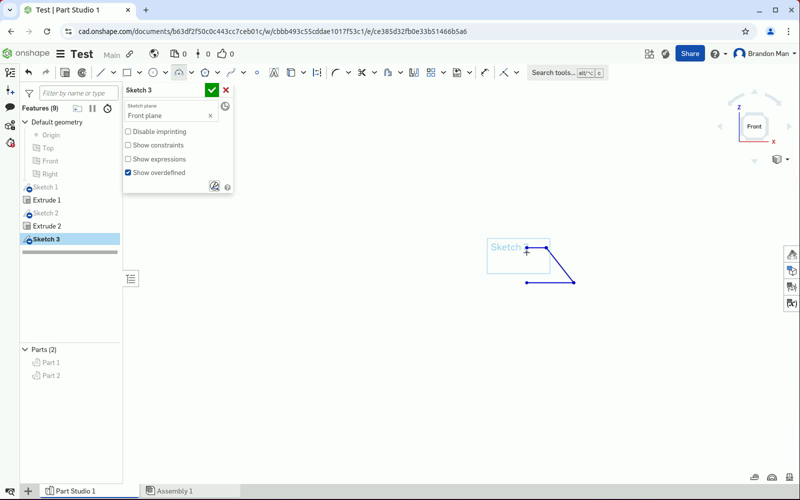
mouse_move(526, 252)
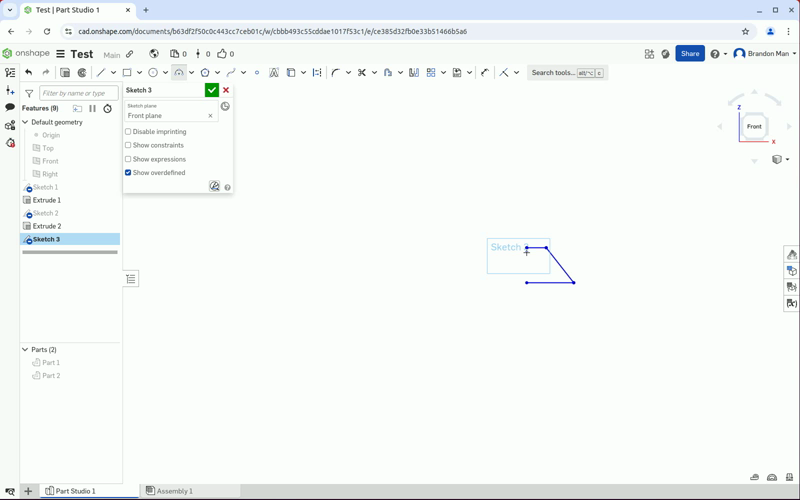
scroll(6)
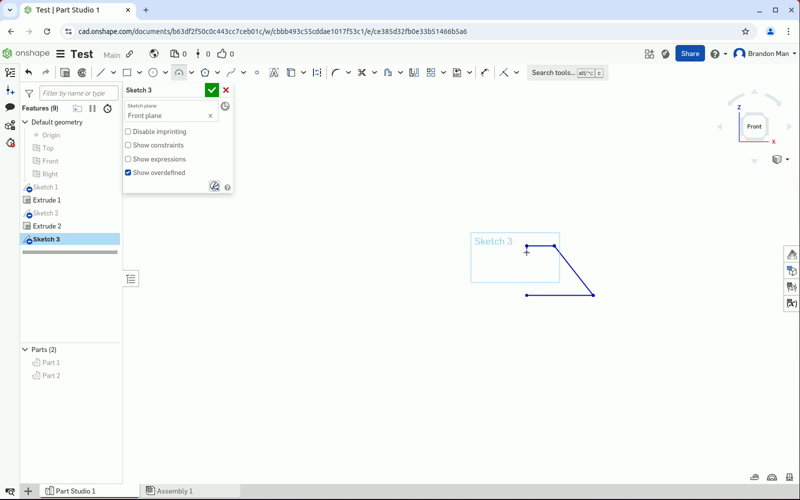
scroll(6)
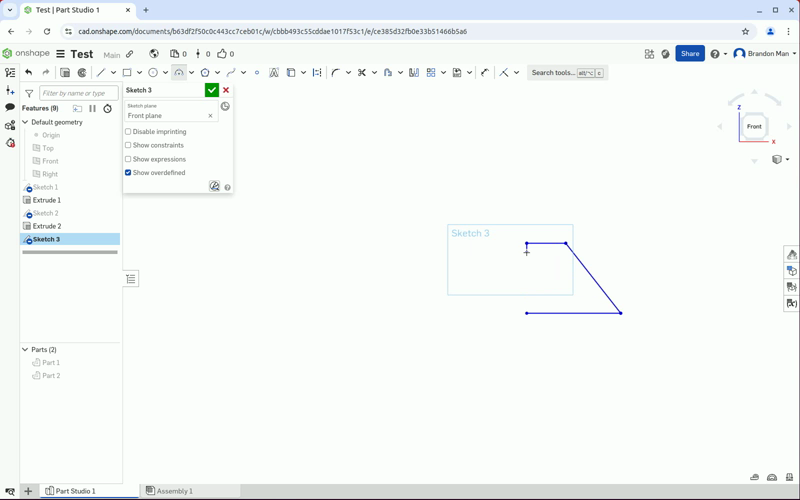
scroll(6)
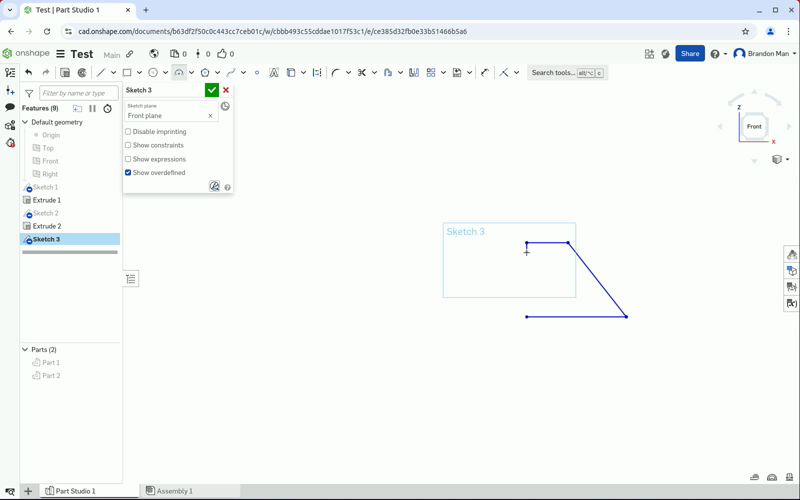
scroll(6)
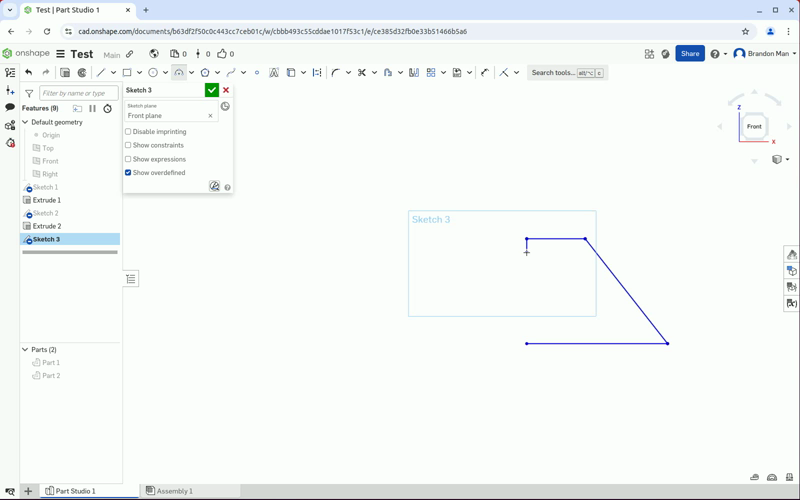
scroll(6)
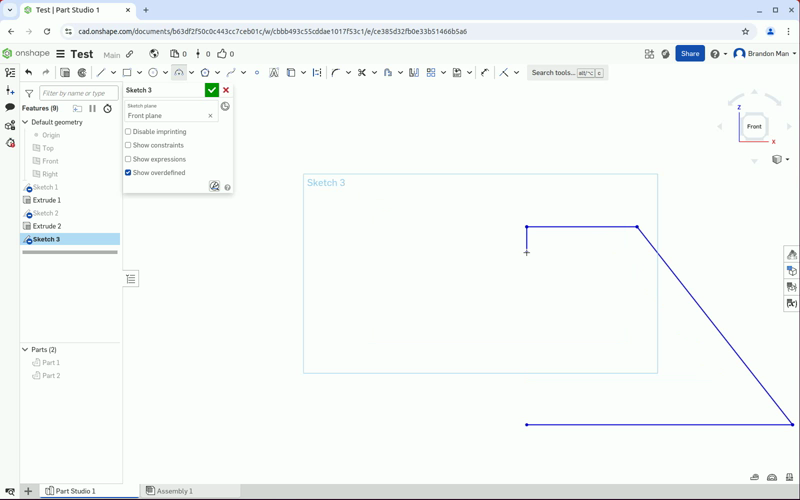
scroll(6)
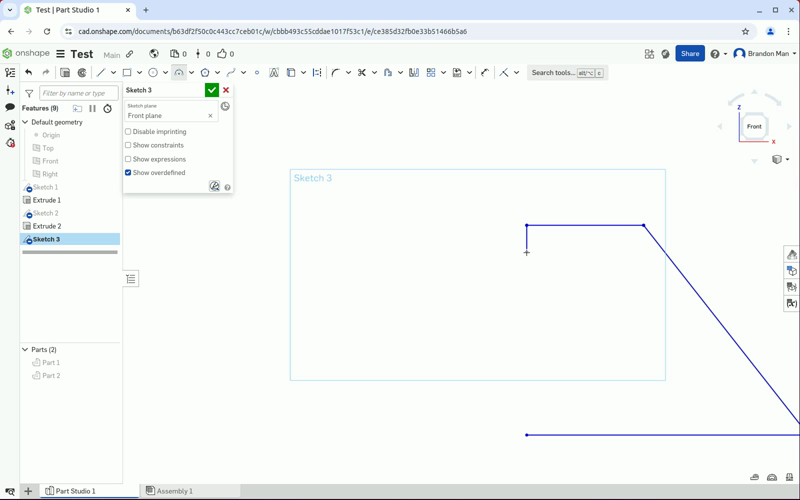
scroll(6)
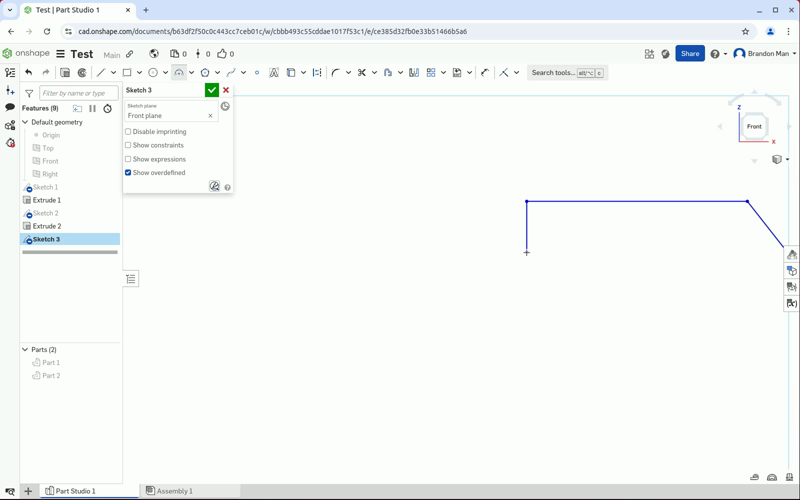
click(526, 252)
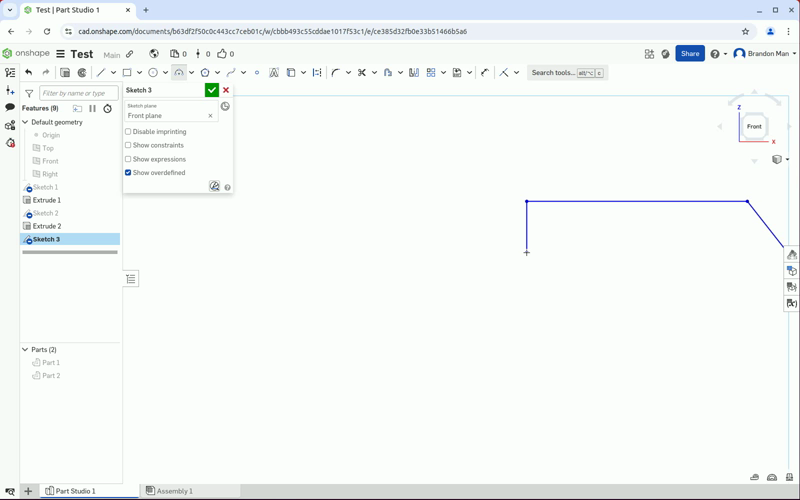
scroll(-6)
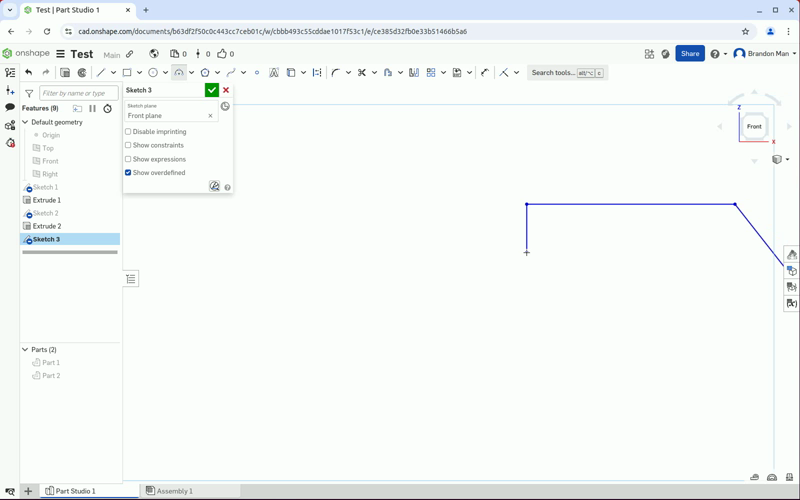
scroll(-6)
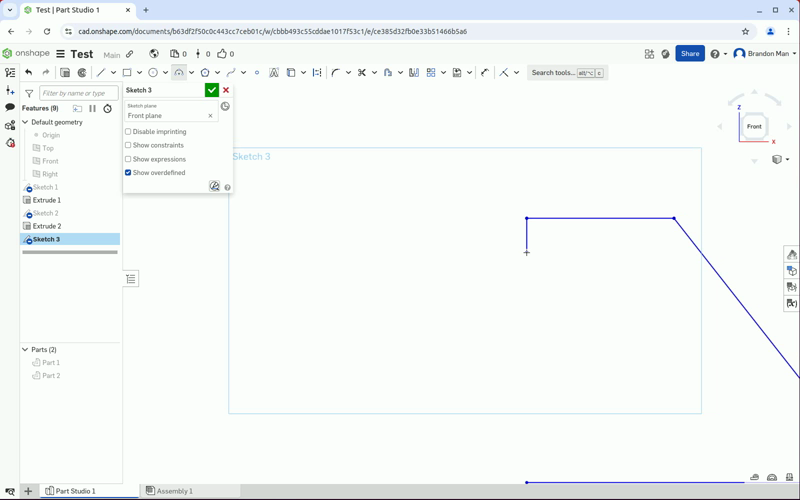
scroll(-6)
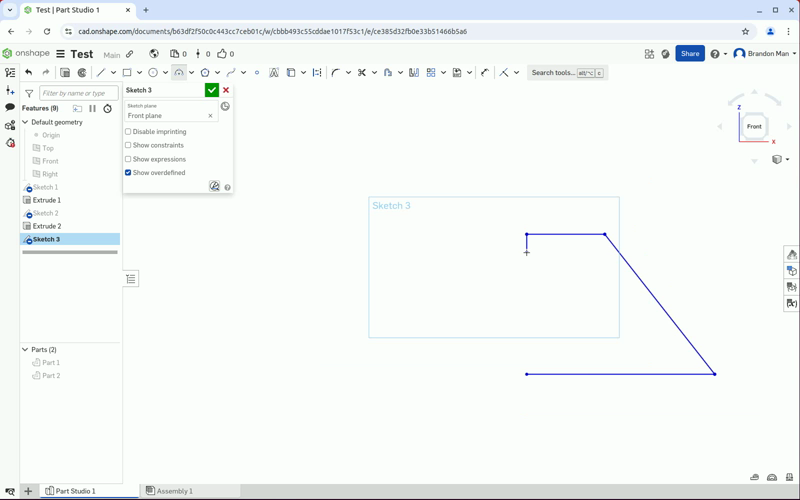
scroll(-6)
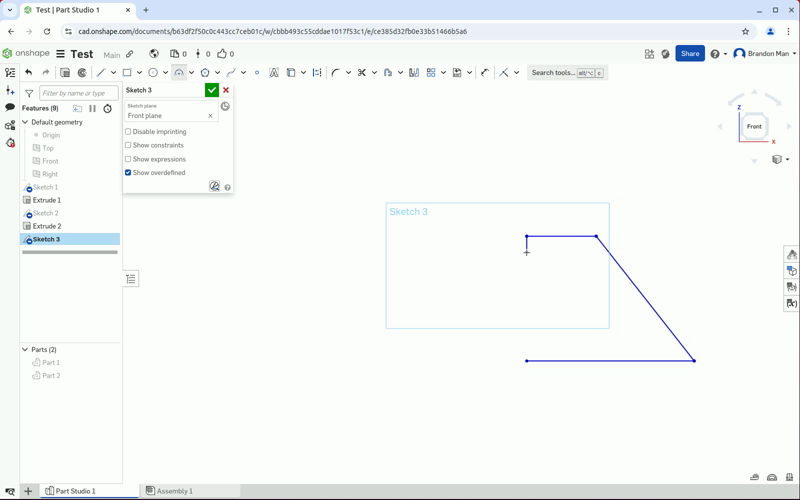
scroll(-6)
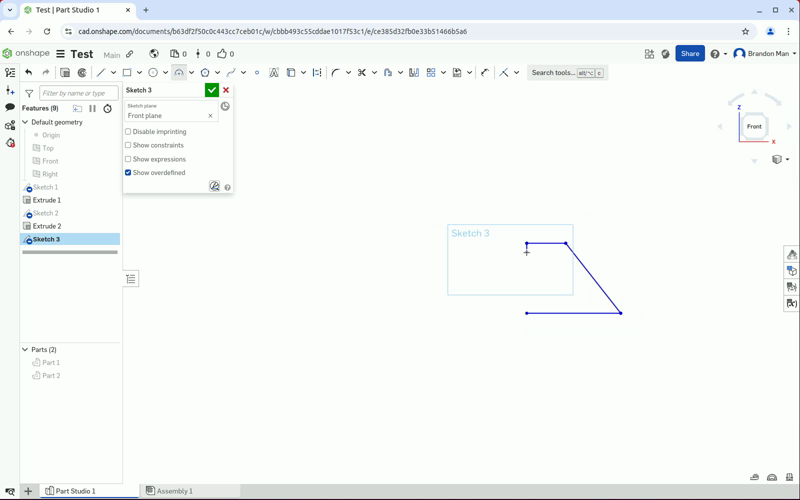
scroll(-6)
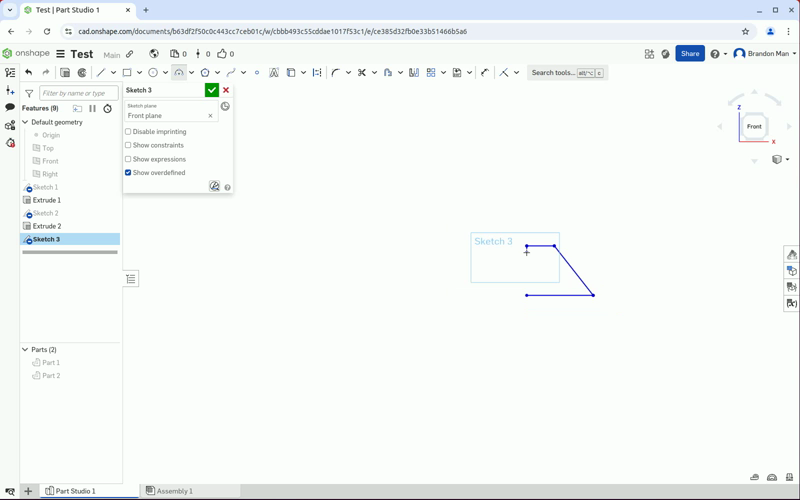
scroll(-6)
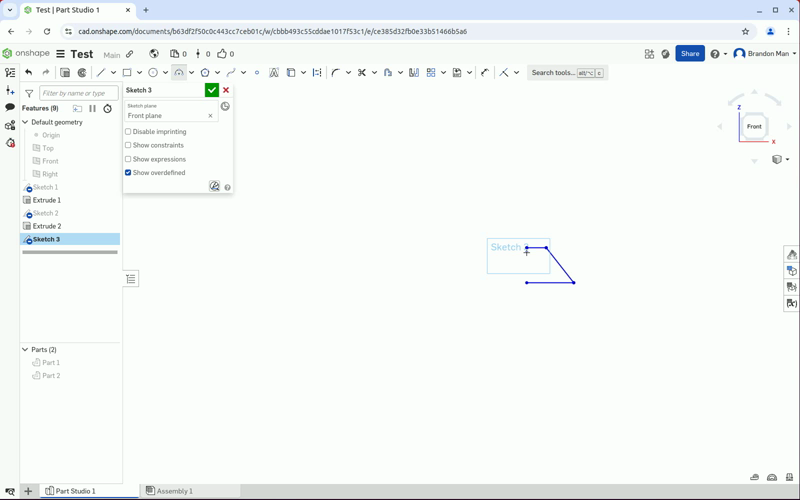
key_up(shift)
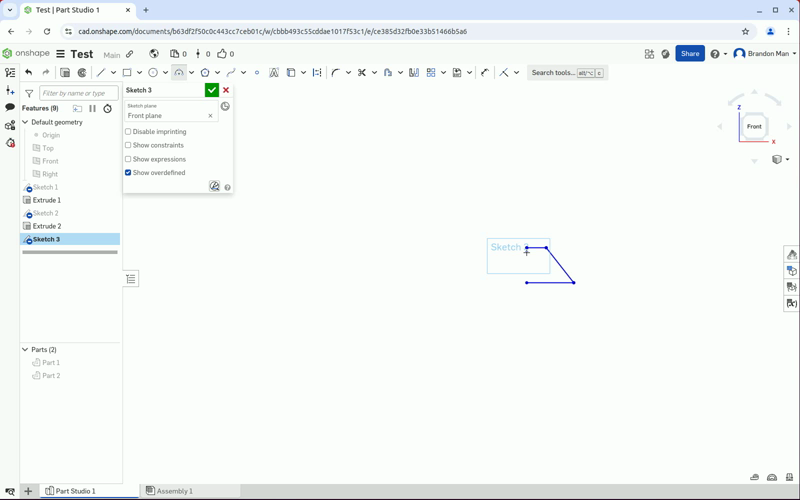
key(esc)
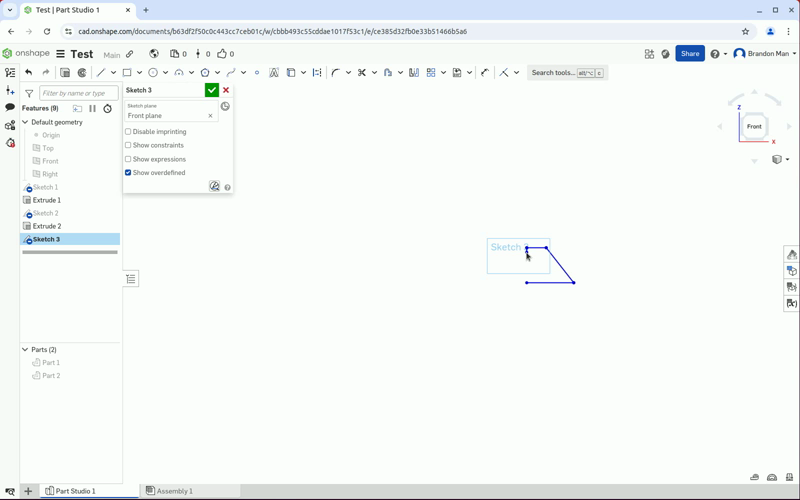
key(l)
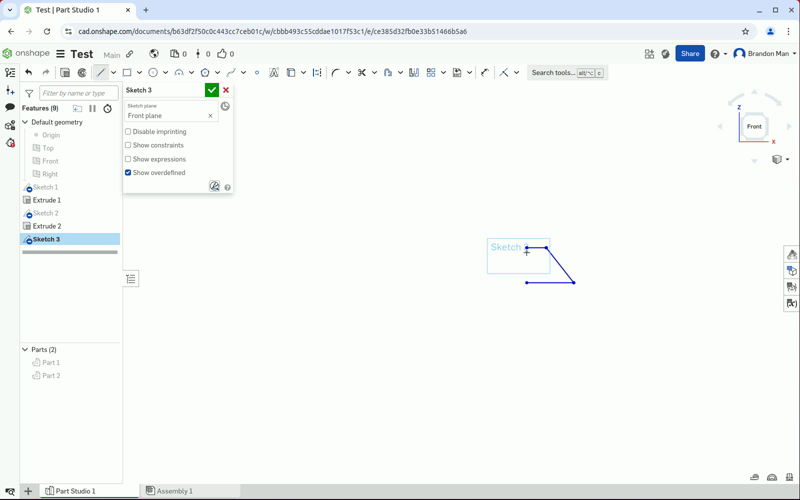
mouse_move(526, 252)
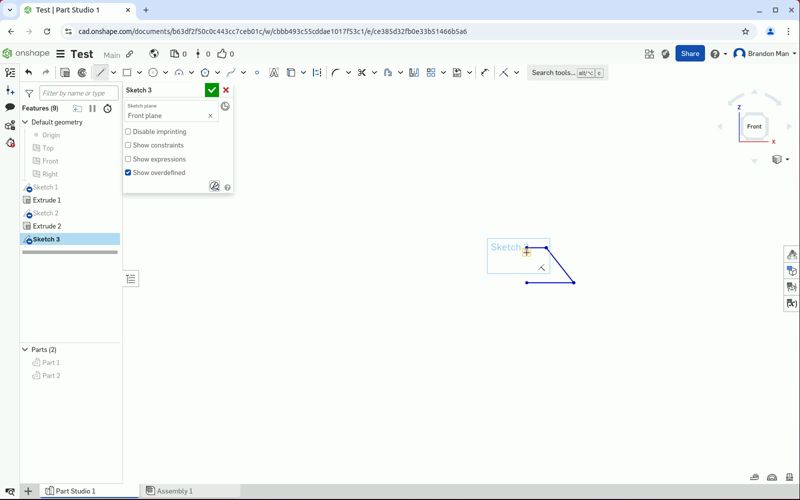
click(526, 252)
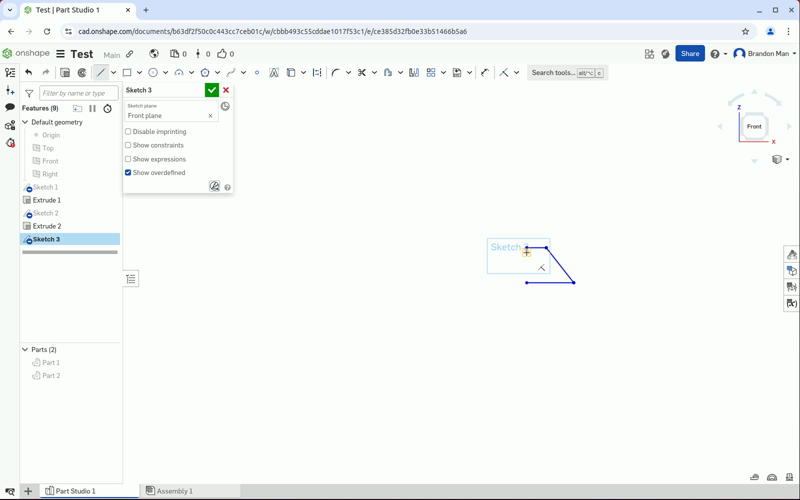
mouse_move(556, 252)
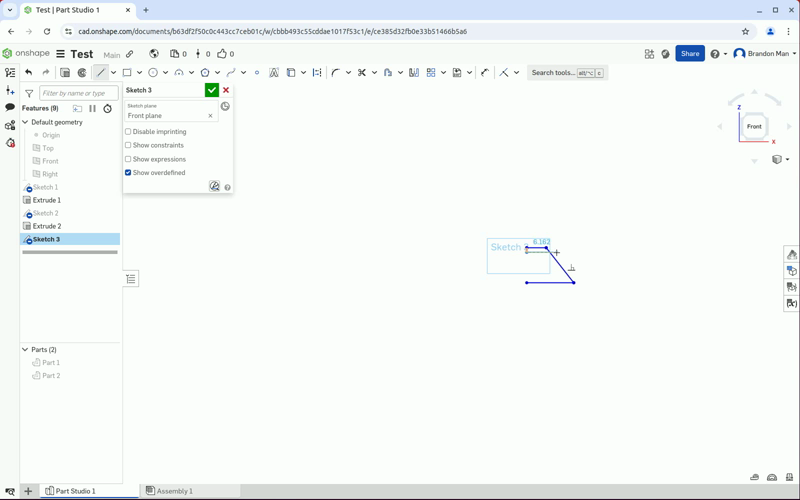
key_down(shift)
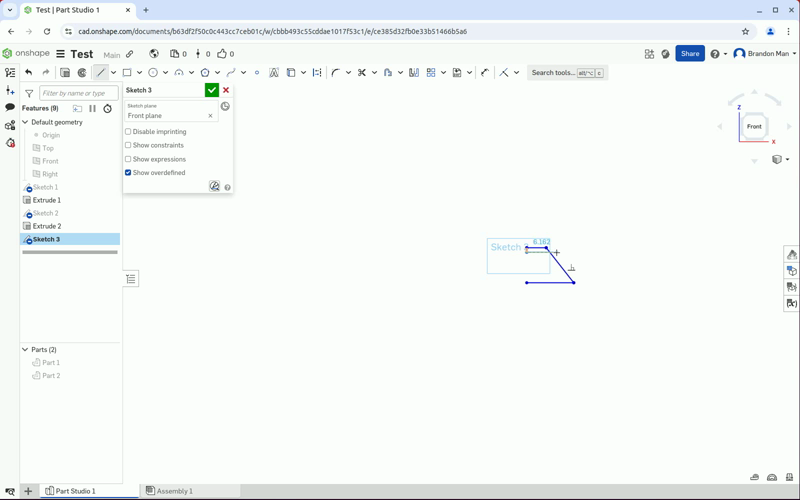
mouse_move(526, 282)
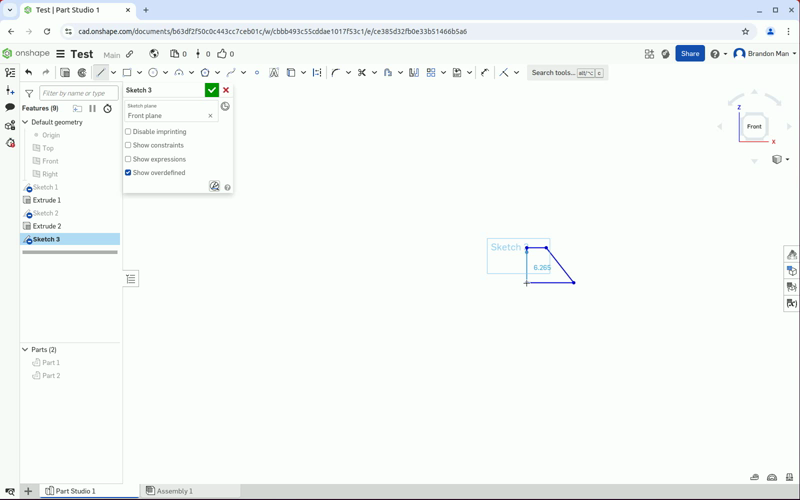
key_up(shift)
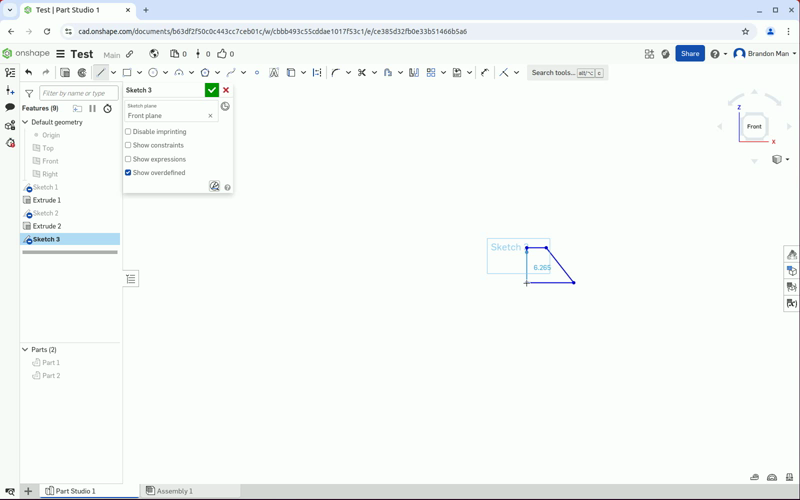
click(526, 282)
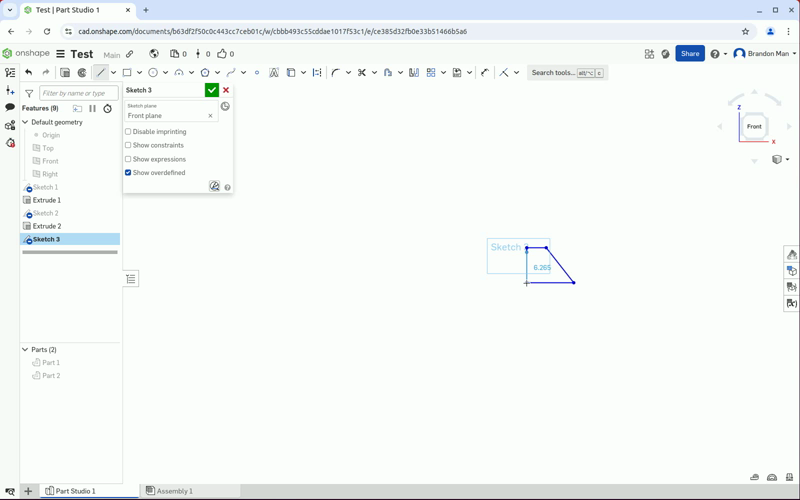
key(esc)
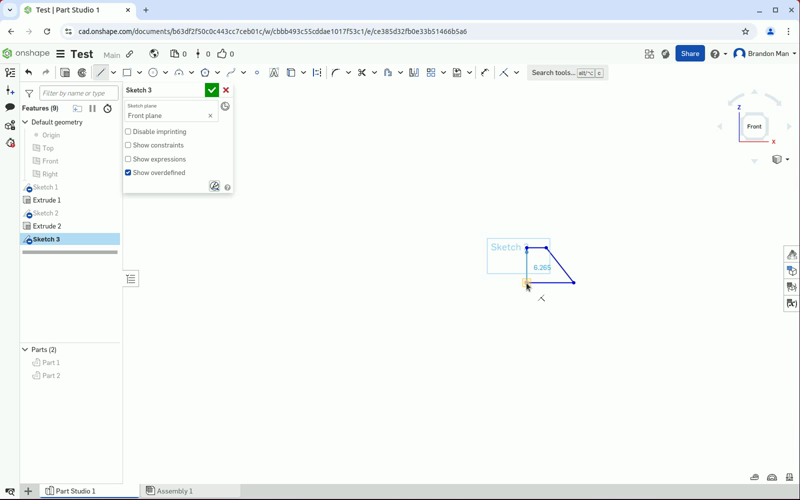
key(c)
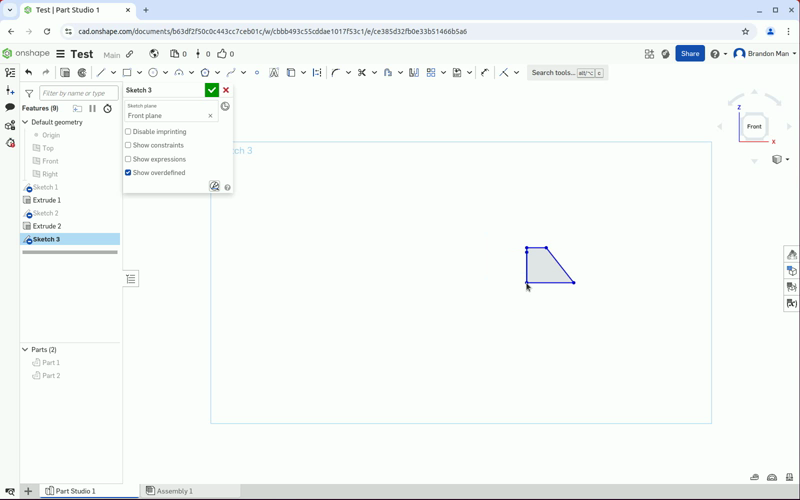
key_down(shift)
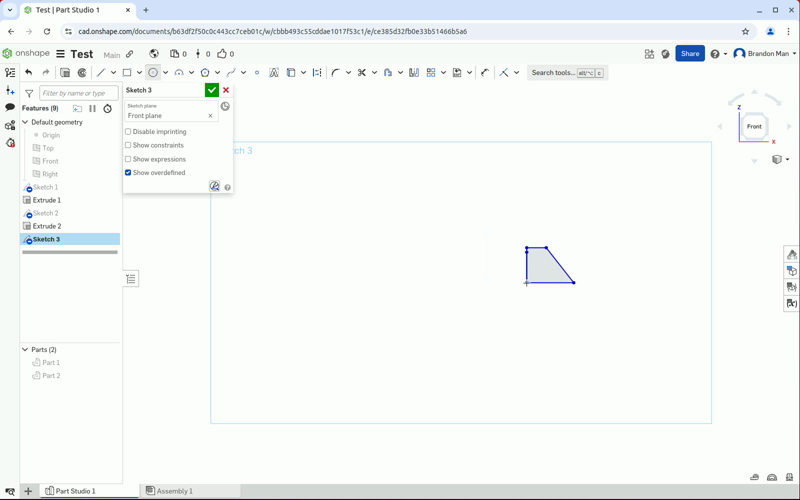
mouse_move(529, 265)
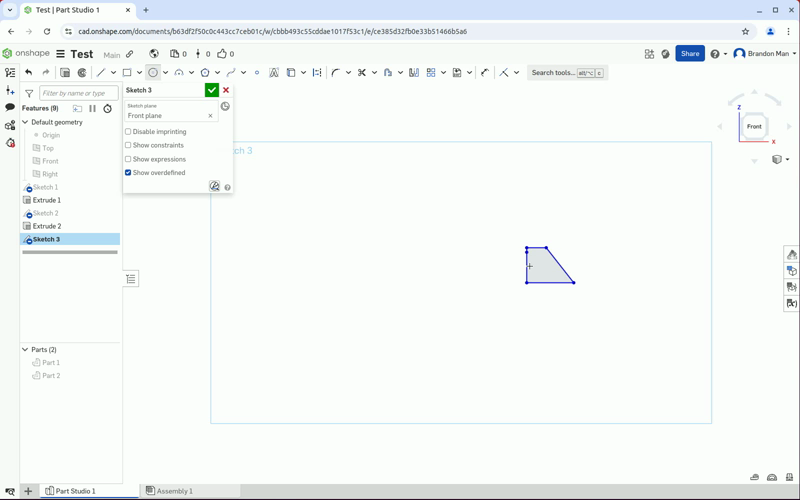
click(529, 265)
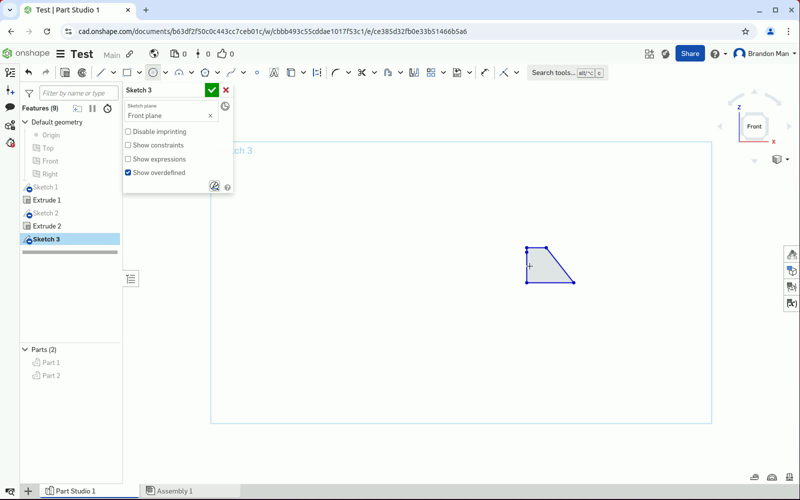
key_up(shift)
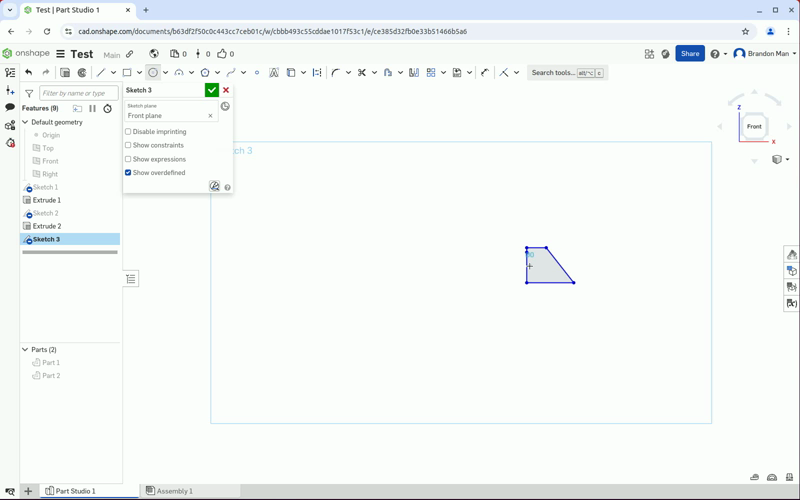
mouse_move(531, 265)
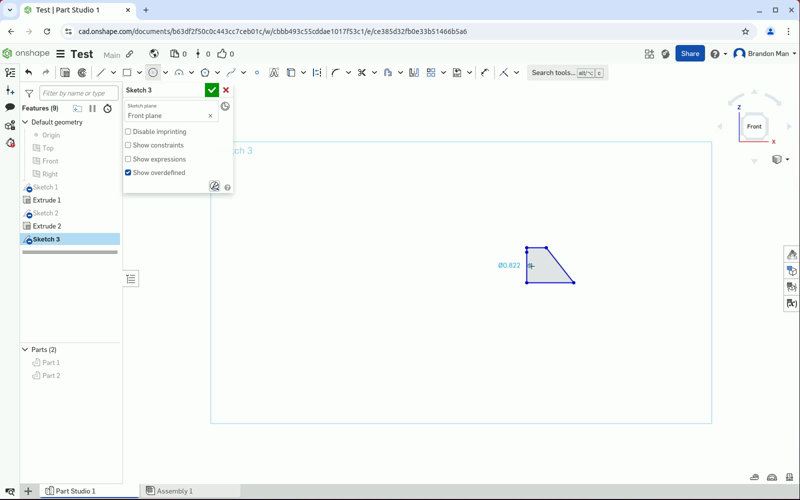
scroll(6)
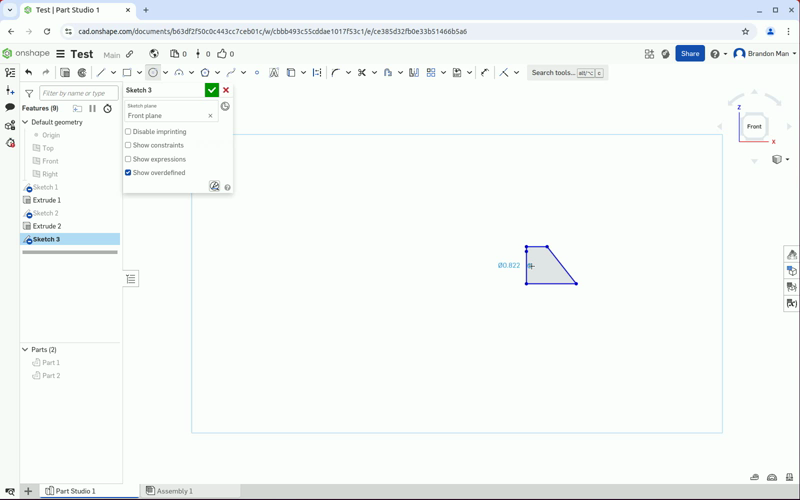
scroll(6)
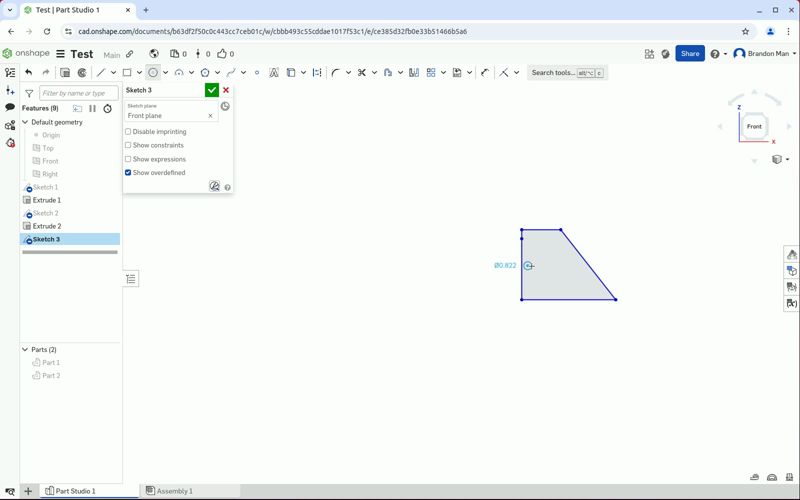
scroll(6)
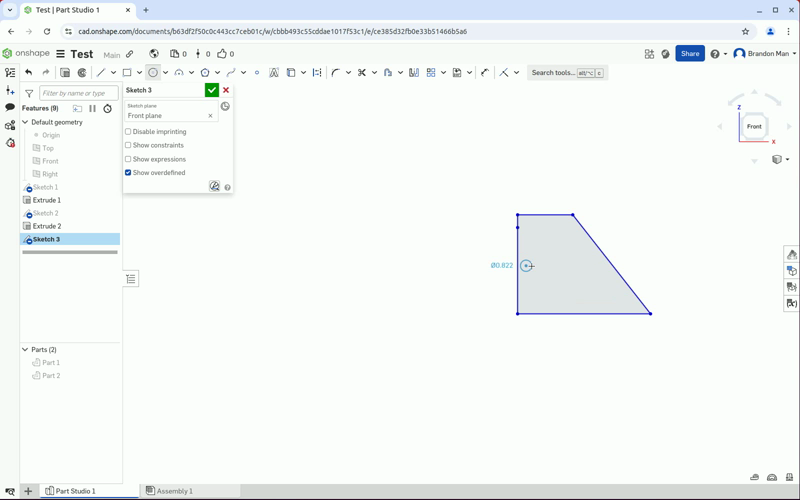
scroll(6)
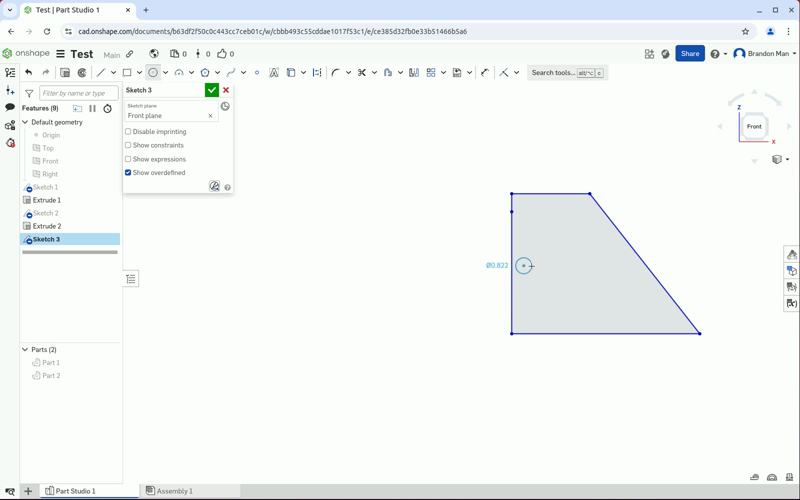
scroll(6)
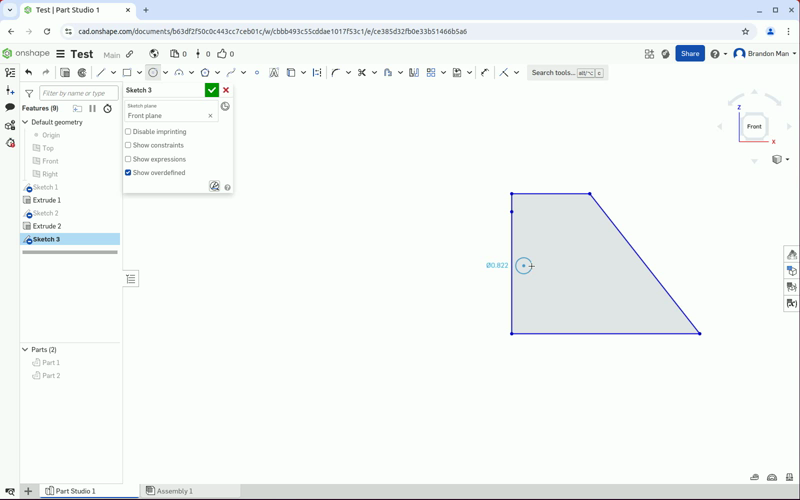
scroll(6)
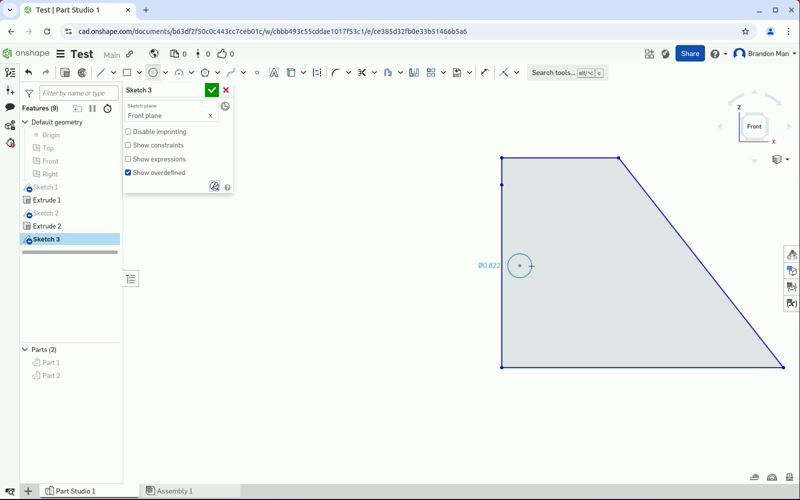
scroll(6)
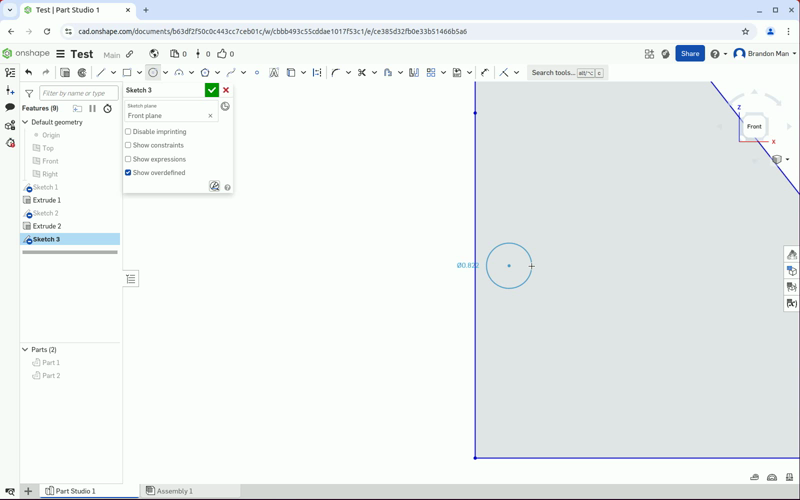
click(531, 265)
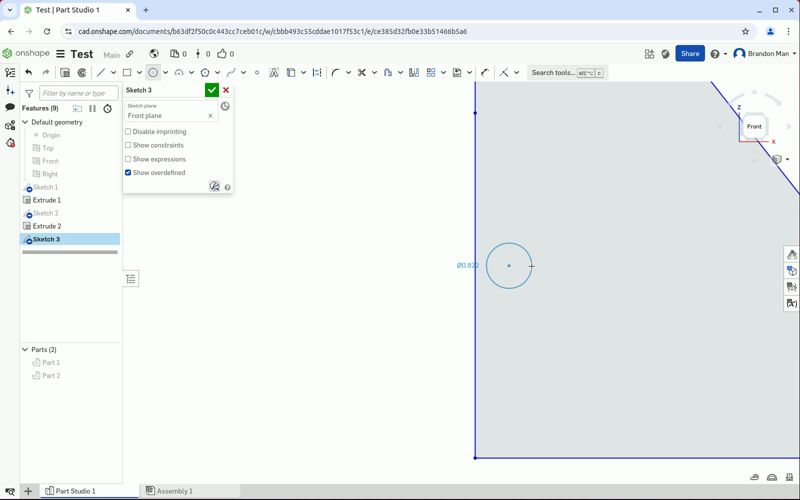
scroll(-6)
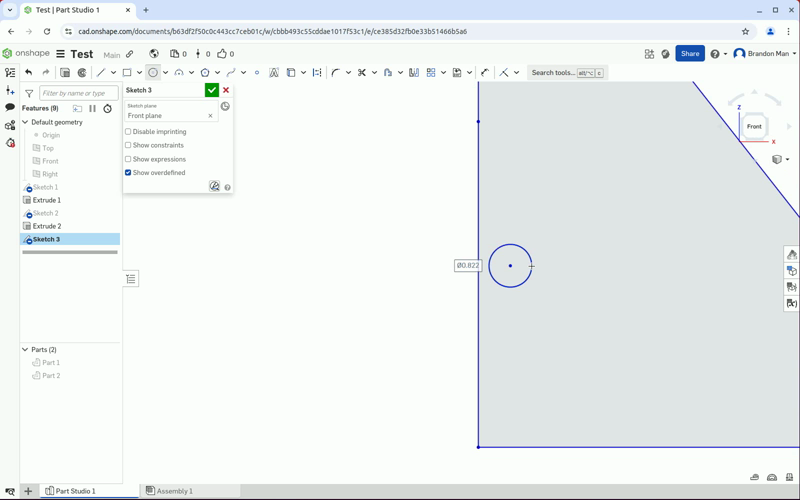
scroll(-6)
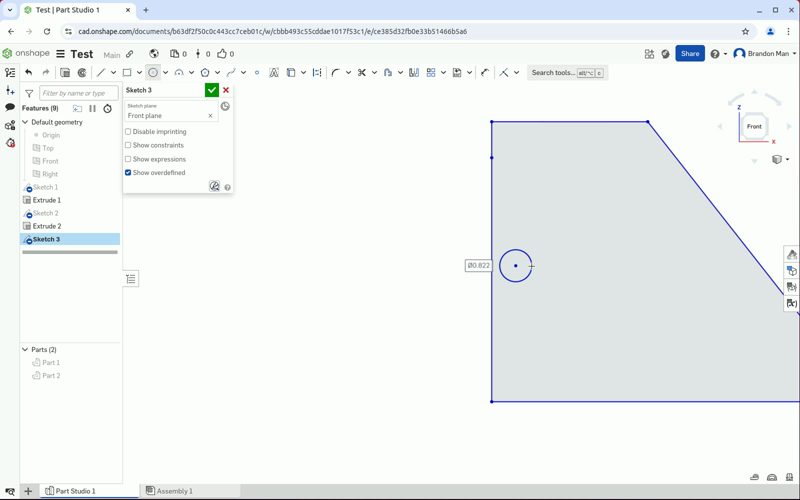
scroll(-6)
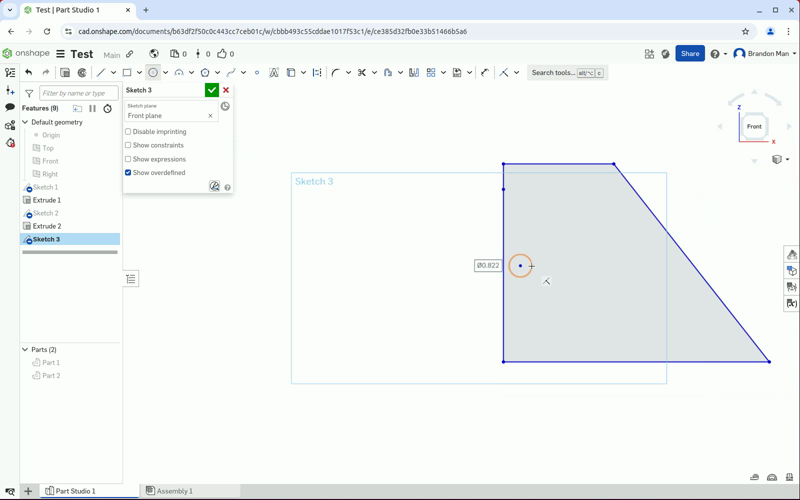
scroll(-6)
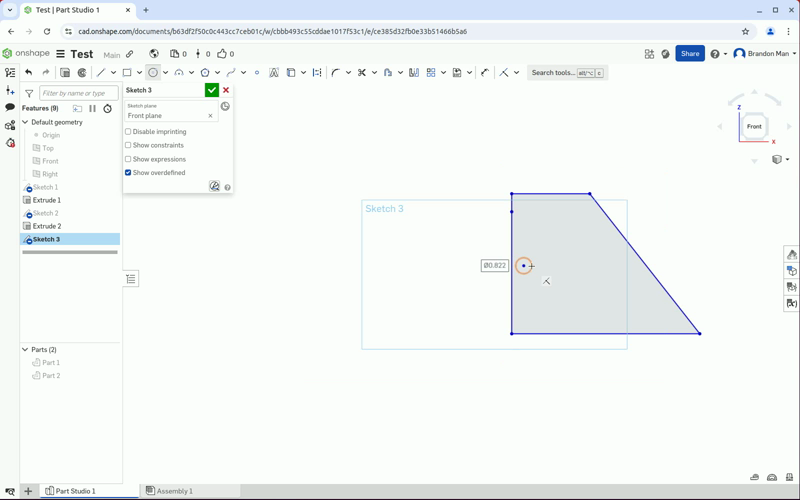
scroll(-6)
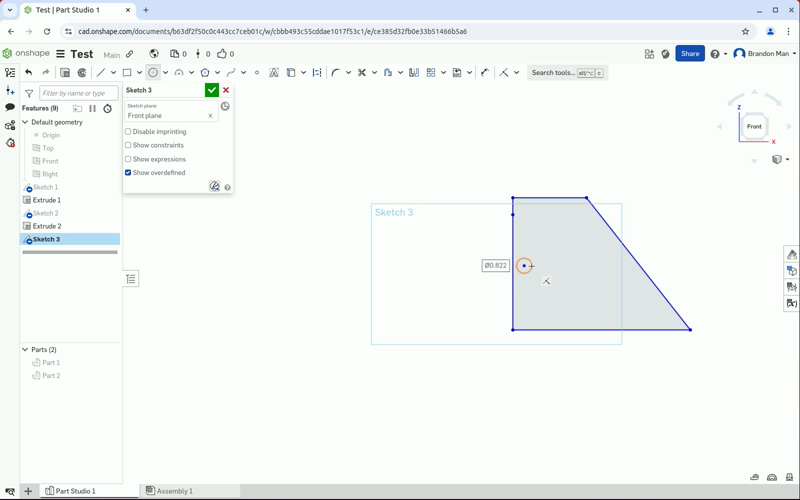
scroll(-6)
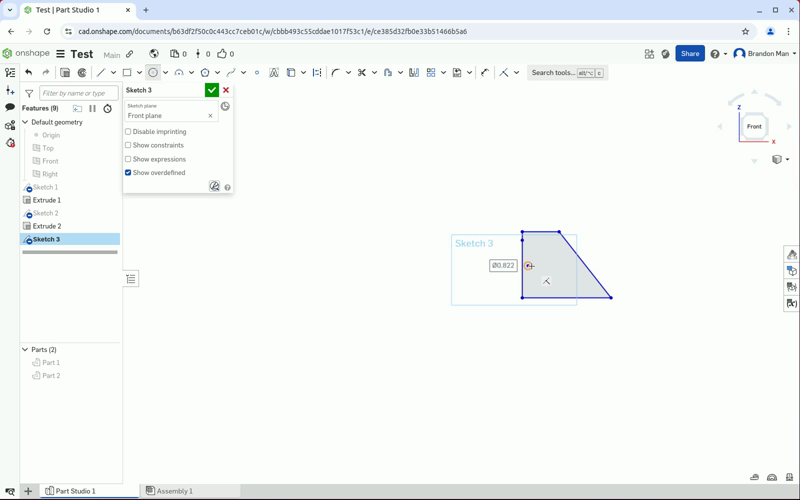
scroll(-6)
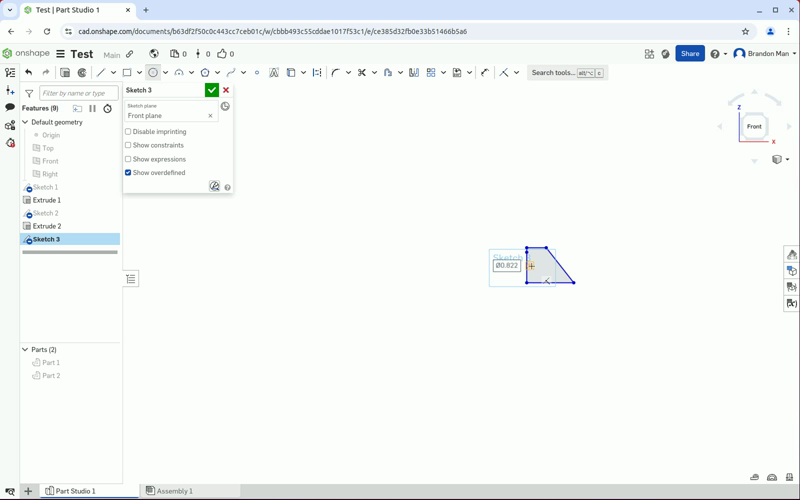
key(esc)
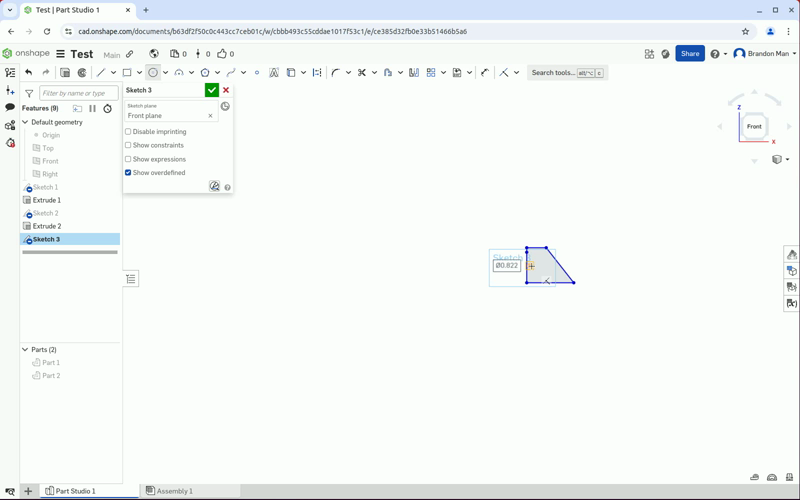
key(c)
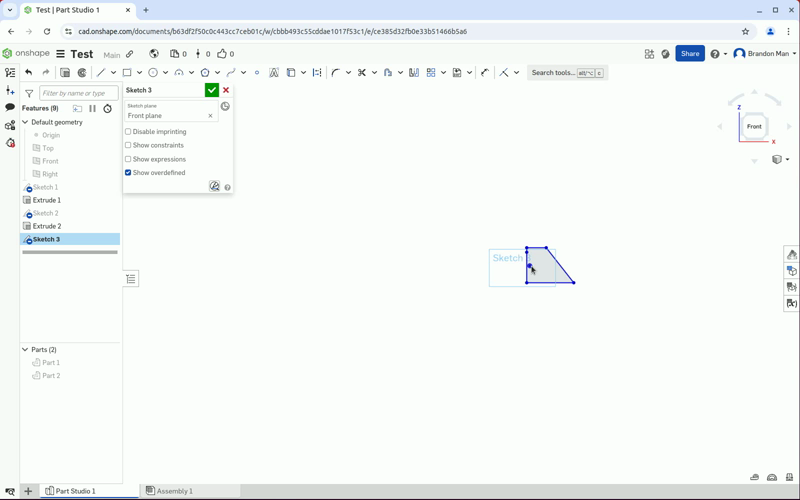
key_down(shift)
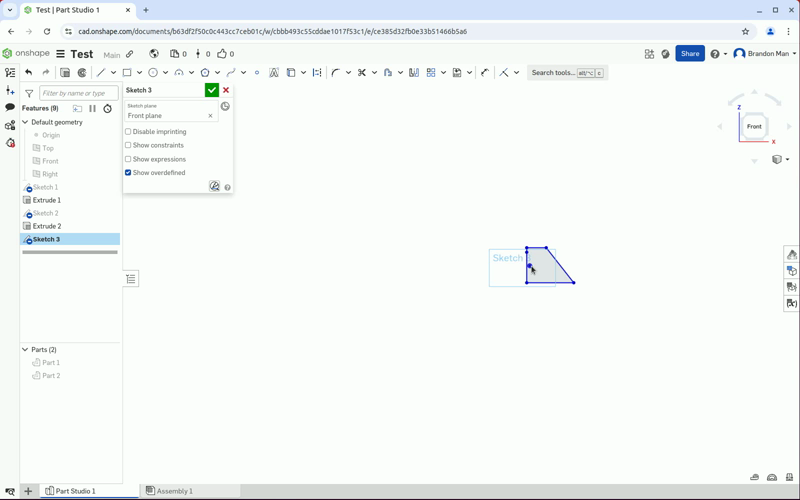
mouse_move(540, 265)
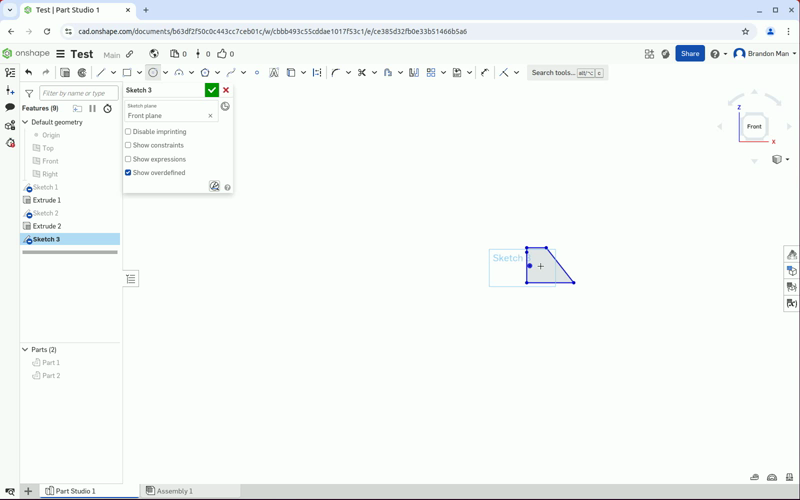
click(540, 265)
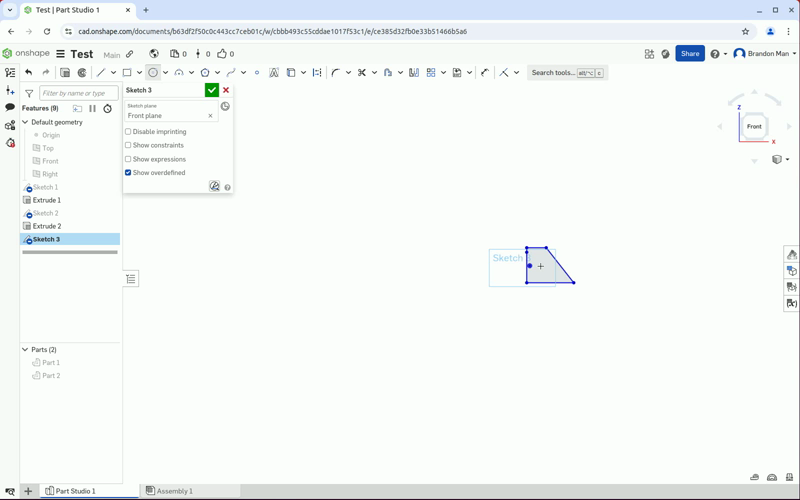
key_up(shift)
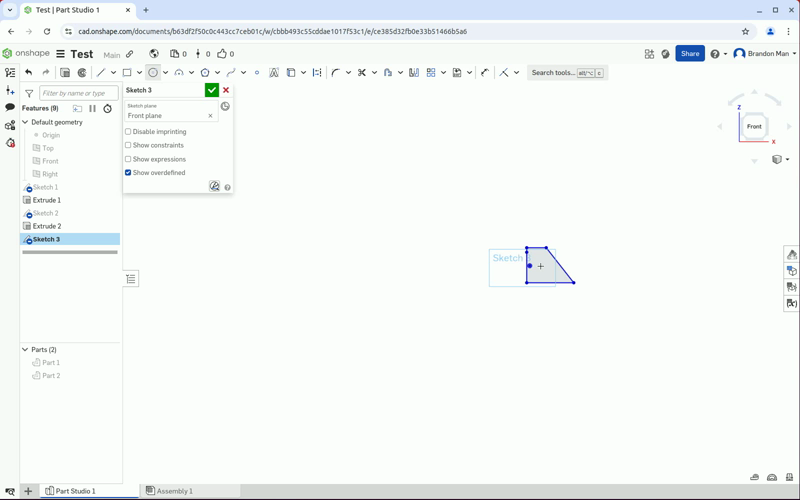
mouse_move(543, 265)
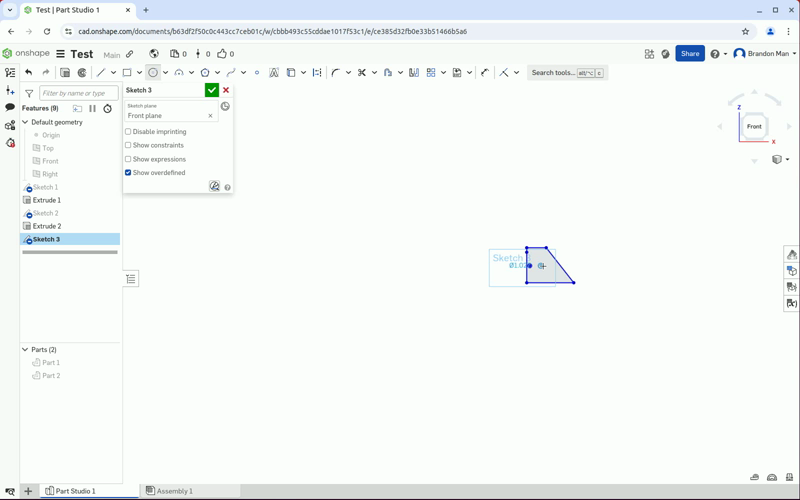
scroll(6)
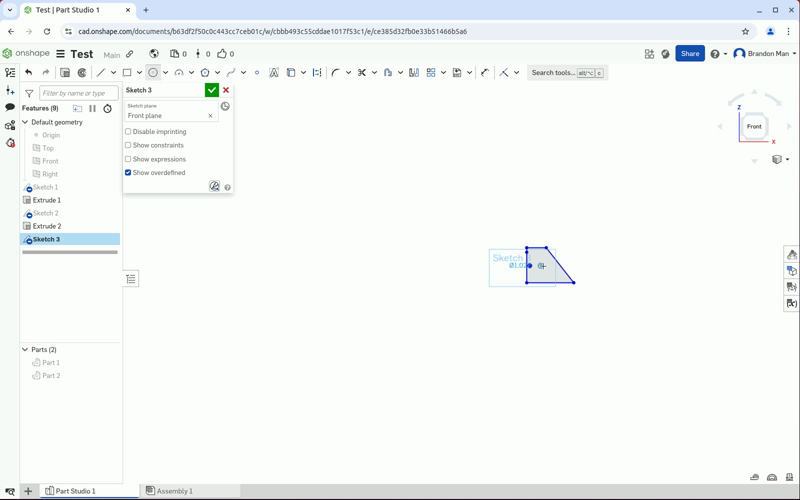
scroll(6)
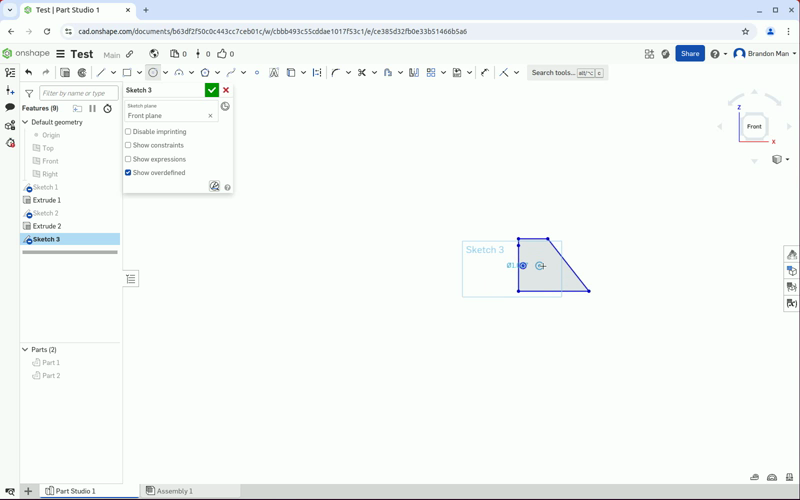
scroll(6)
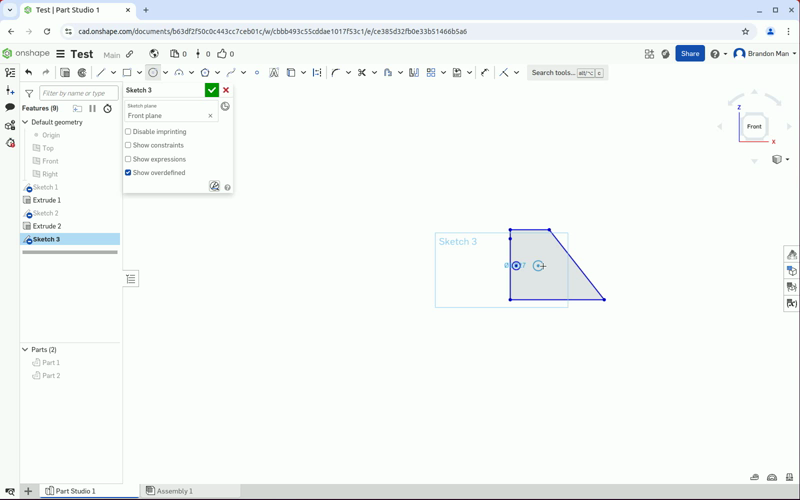
scroll(6)
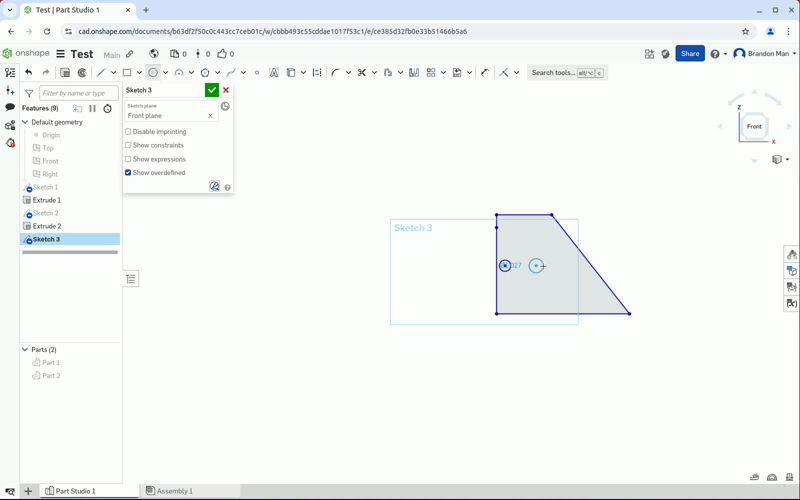
scroll(6)
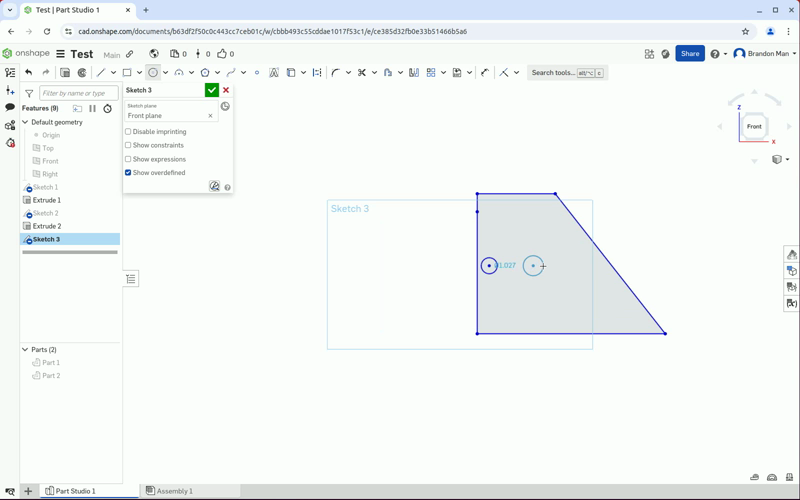
scroll(6)
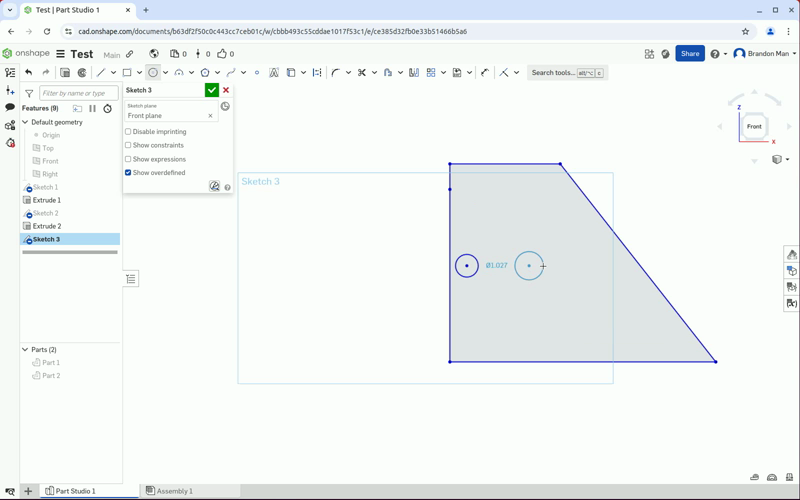
scroll(6)
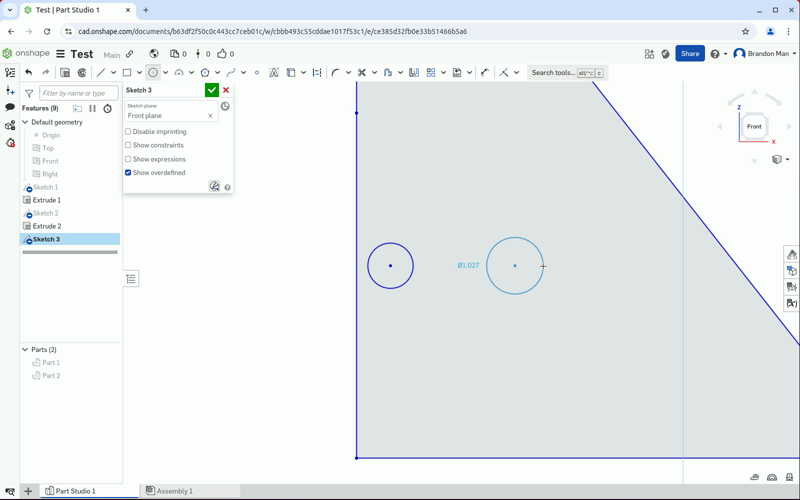
click(543, 265)
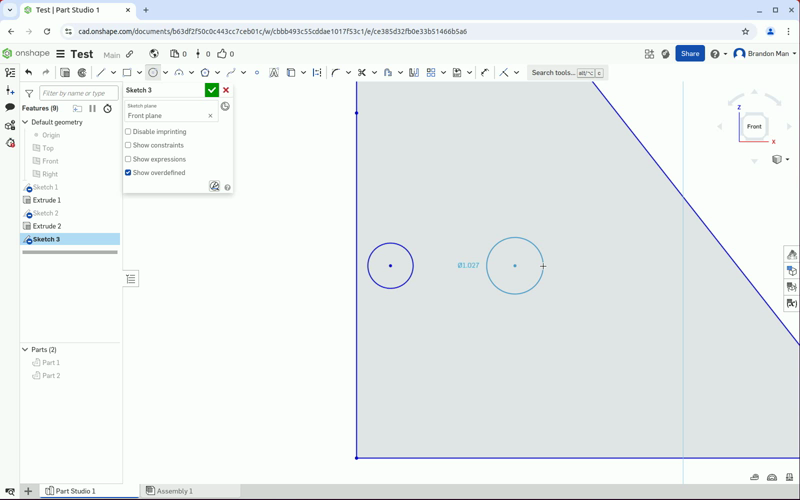
scroll(-6)
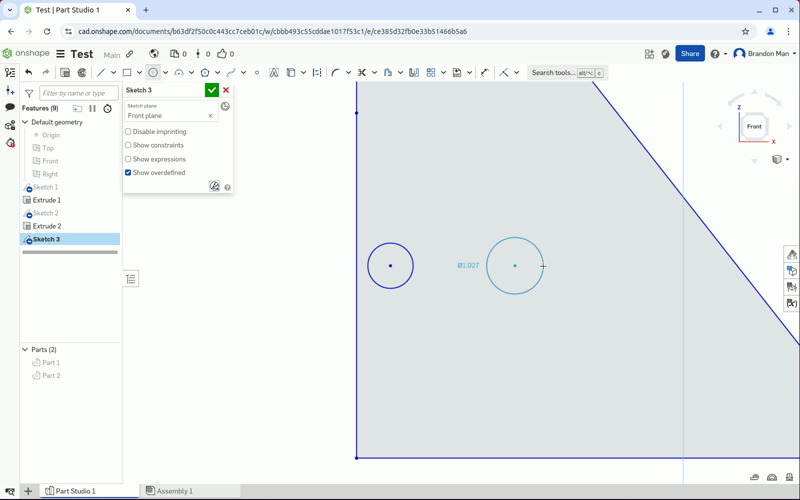
scroll(-6)
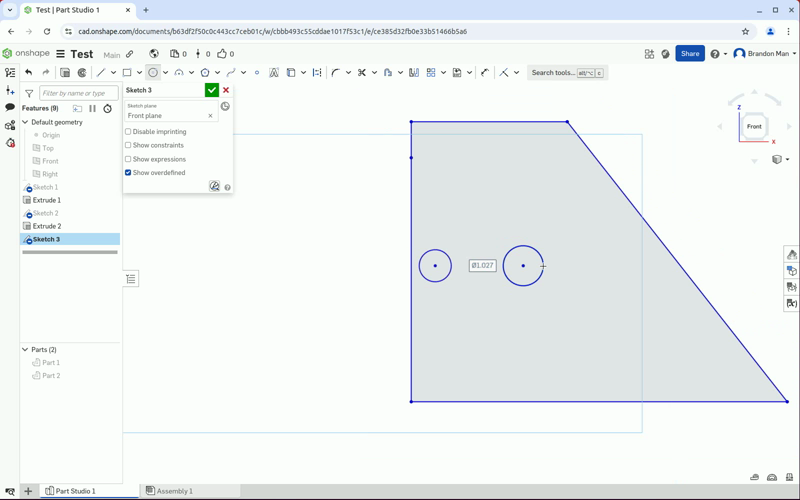
scroll(-6)
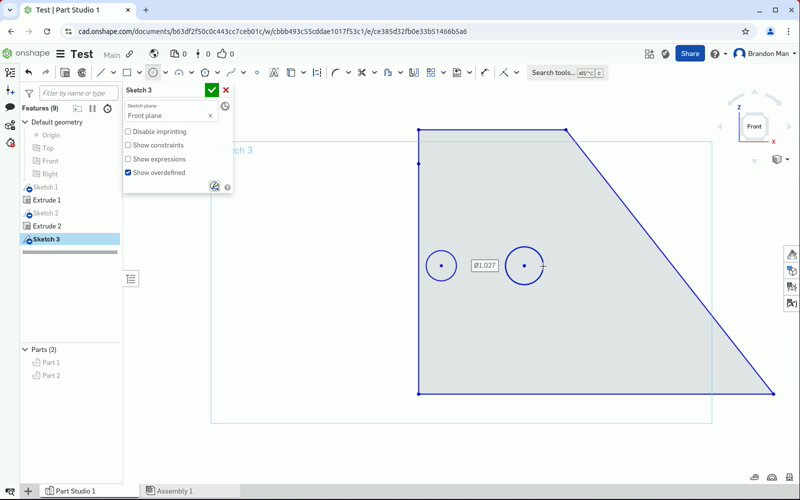
scroll(-6)
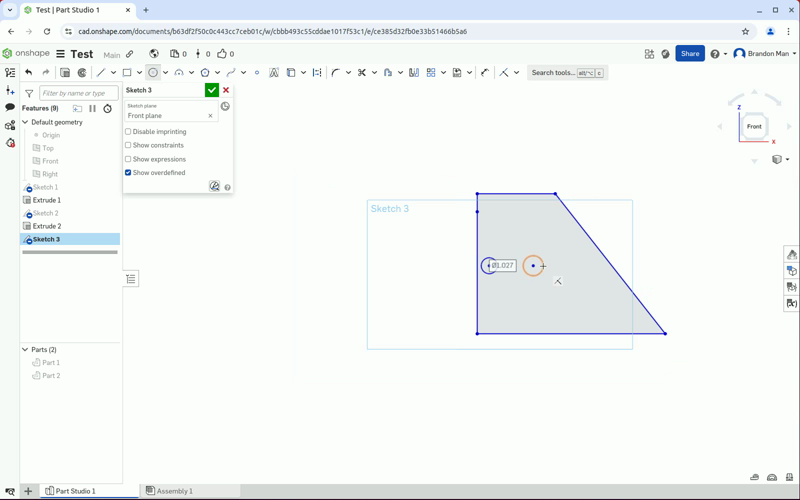
scroll(-6)
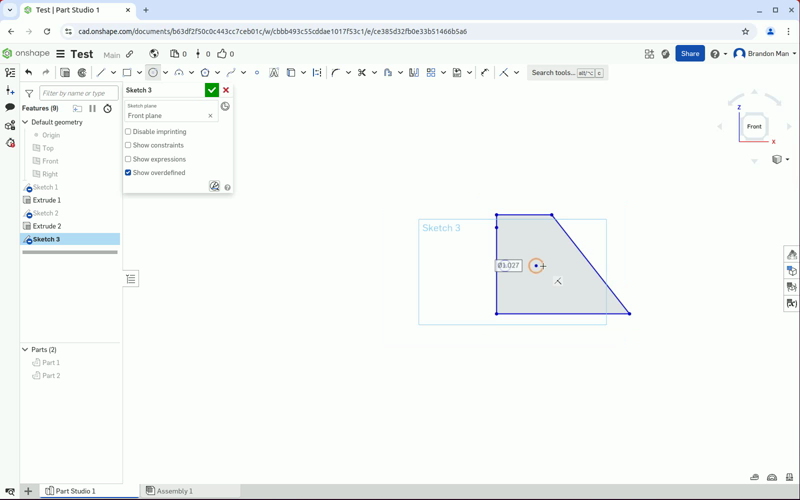
scroll(-6)
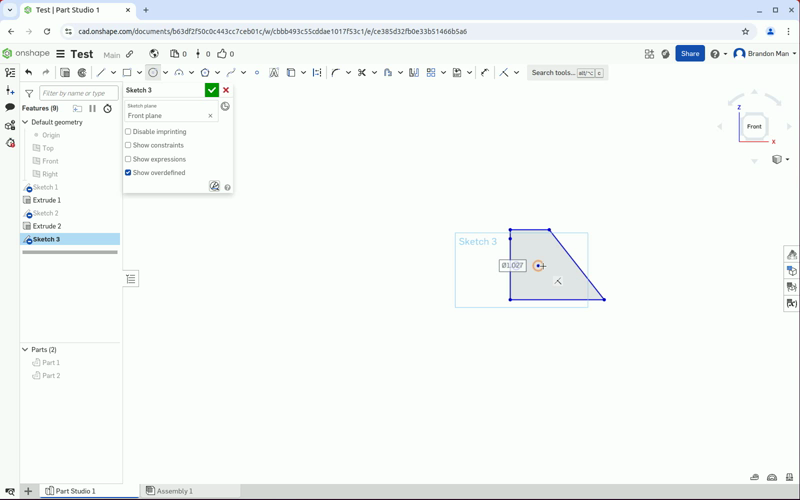
scroll(-6)
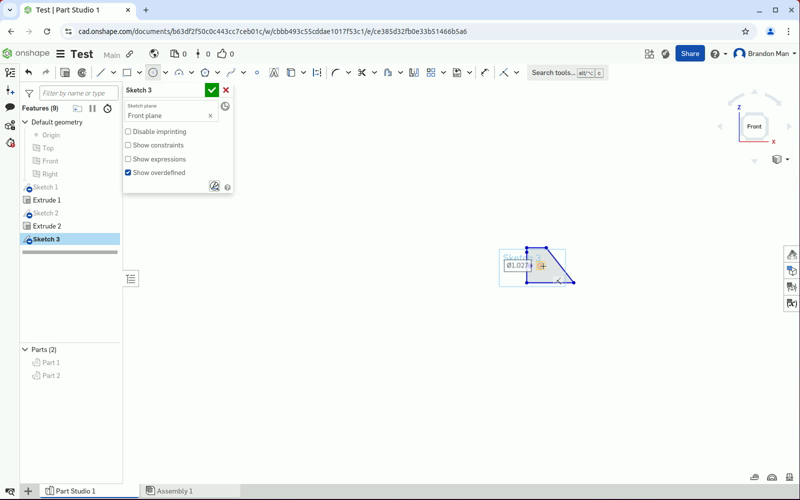
key(esc)
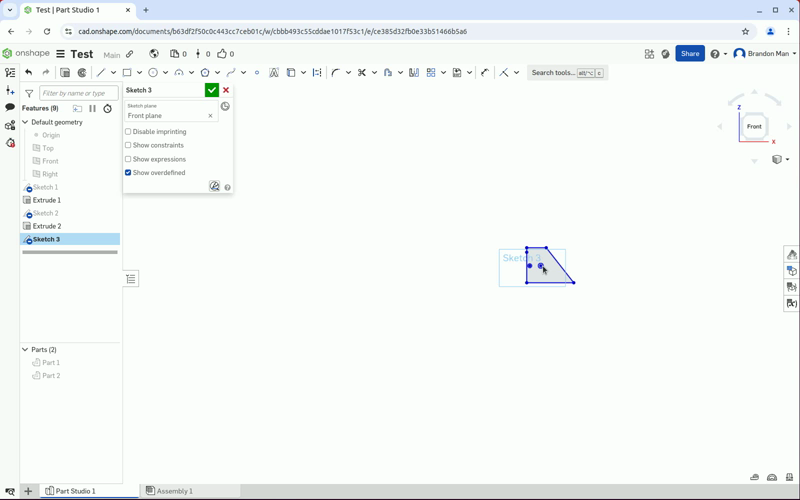
mouse_move(557, 278)
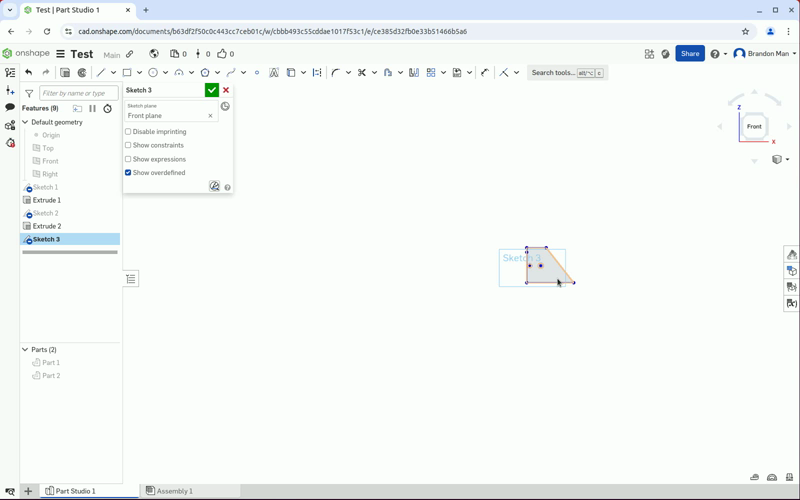
scroll(6)
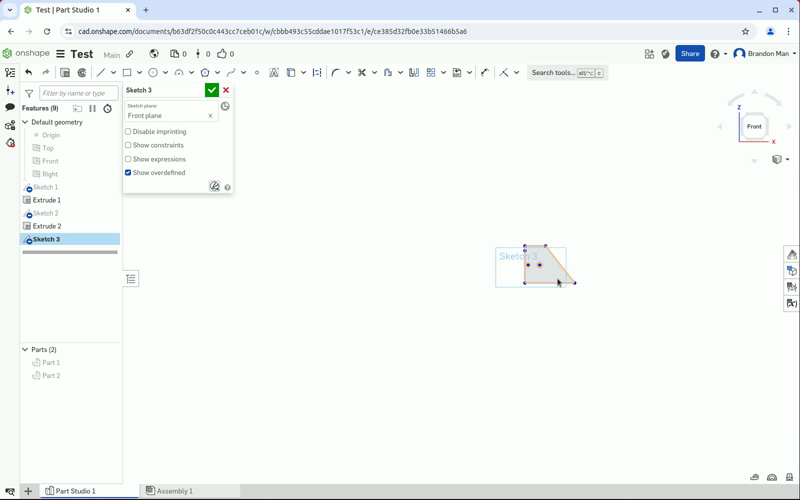
scroll(6)
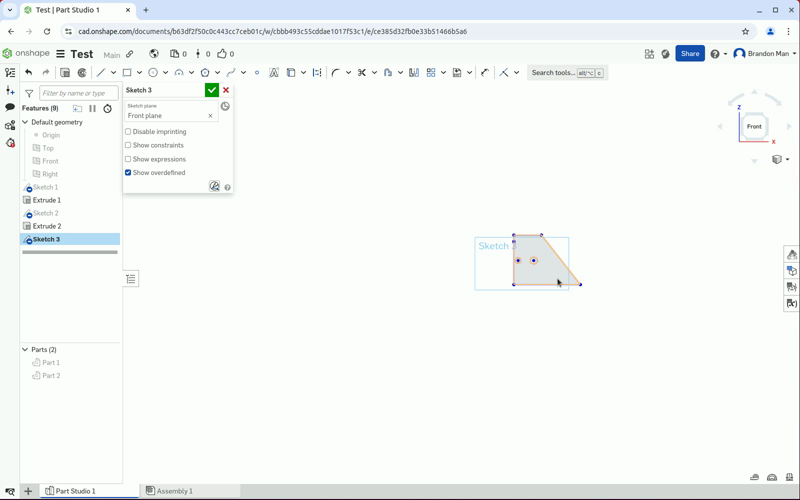
scroll(6)
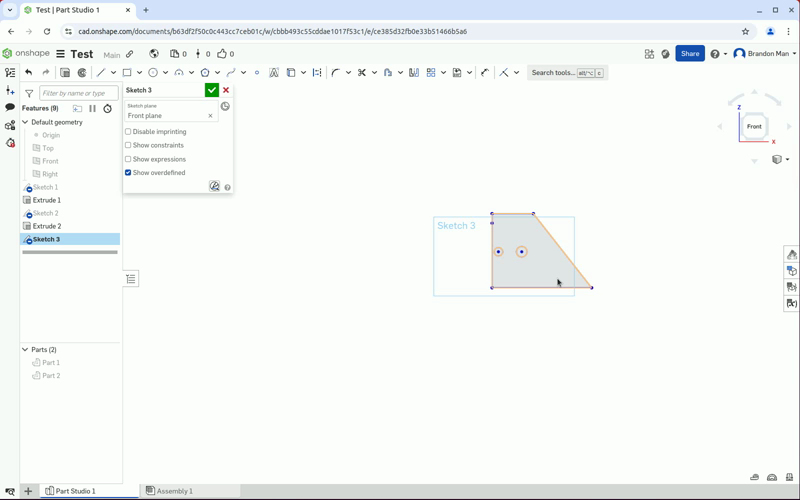
scroll(6)
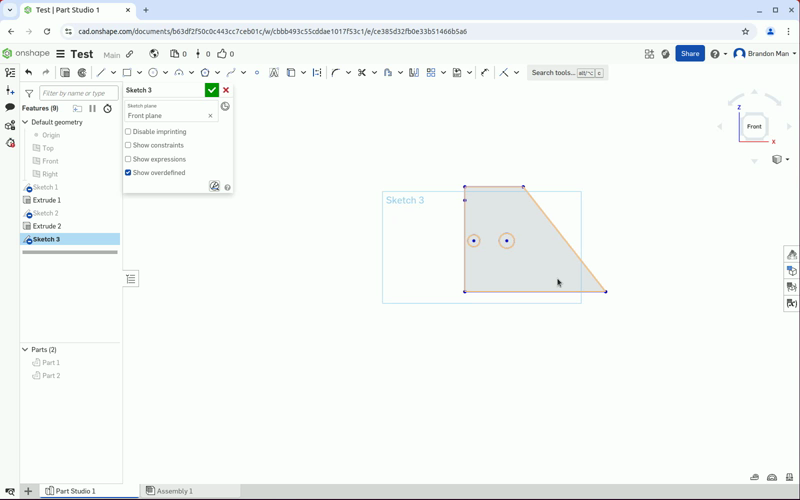
scroll(6)
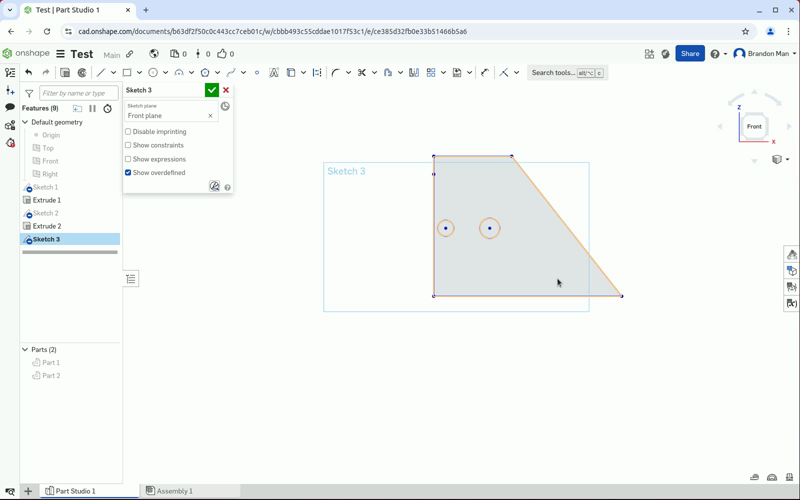
scroll(6)
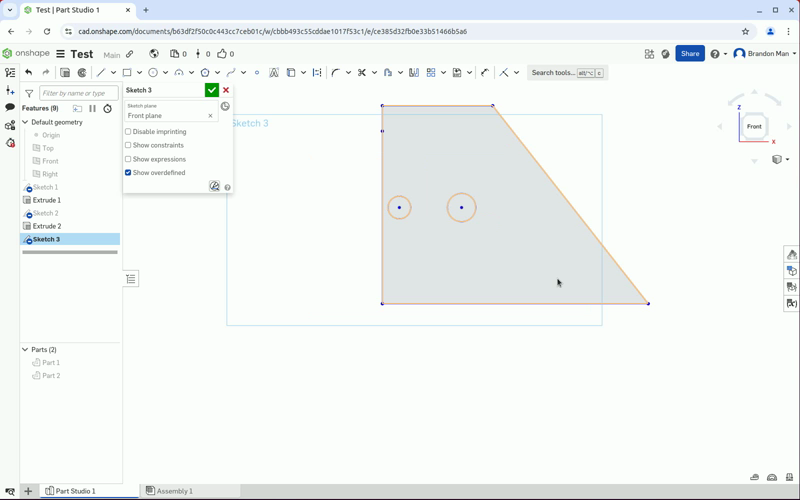
scroll(6)
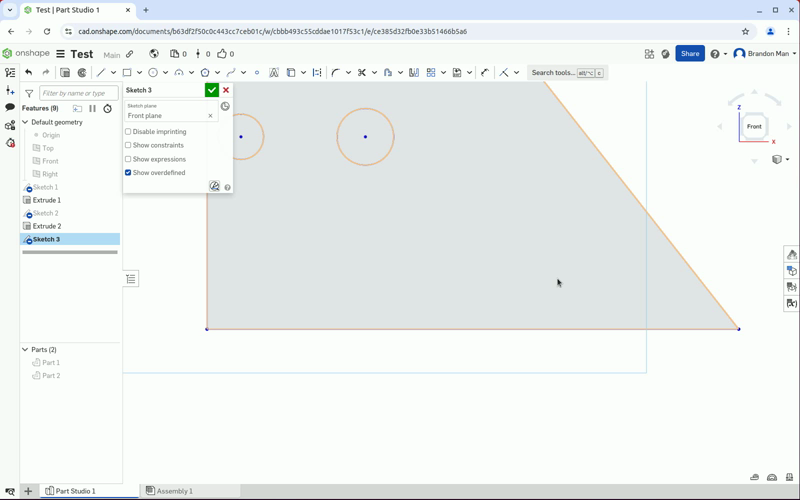
click(557, 278)
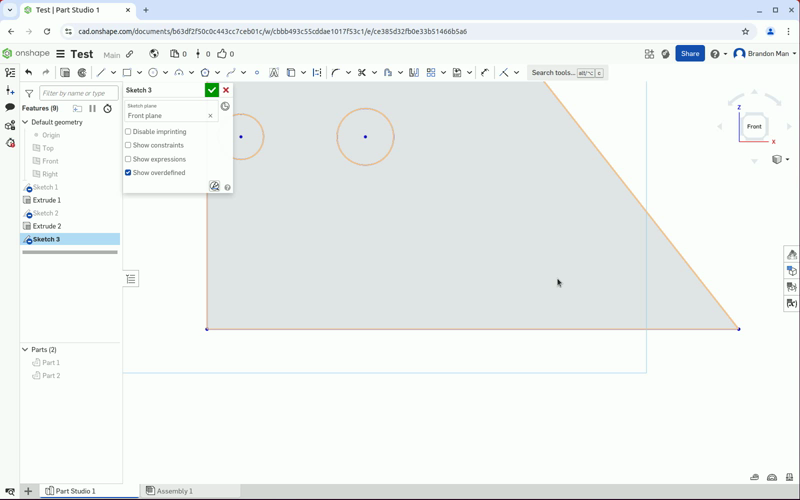
scroll(-6)
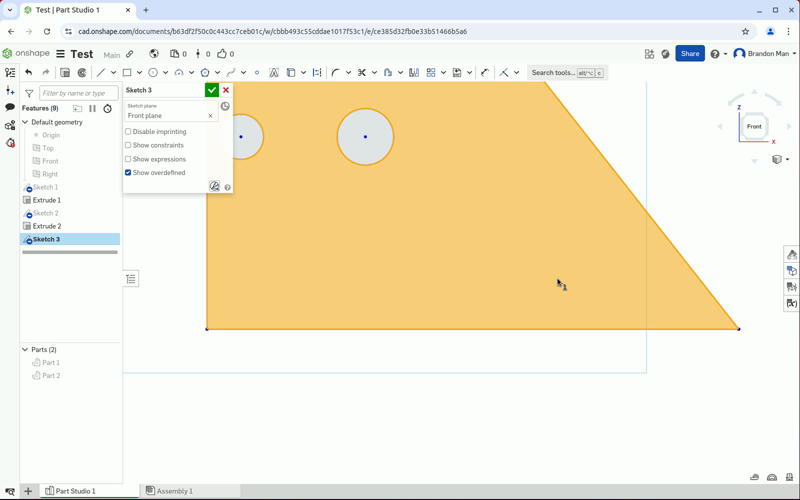
scroll(-6)
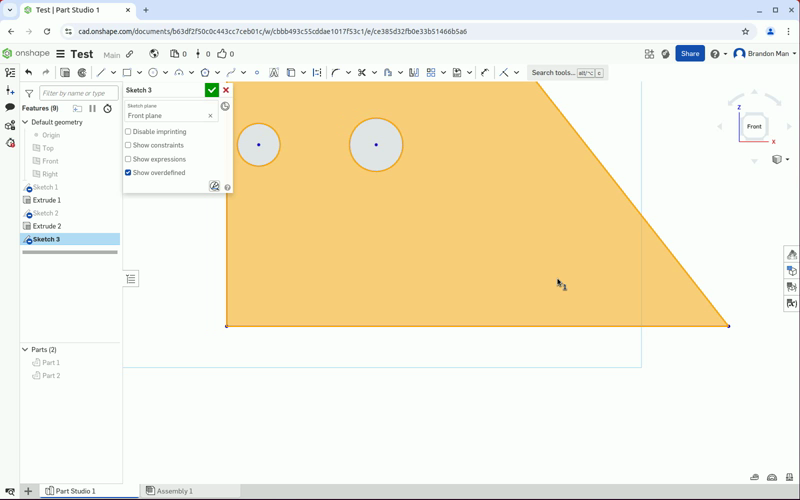
scroll(-6)
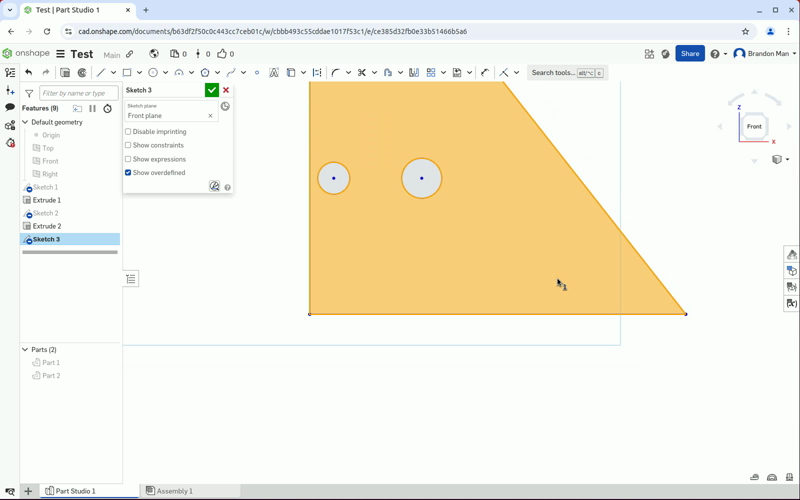
scroll(-6)
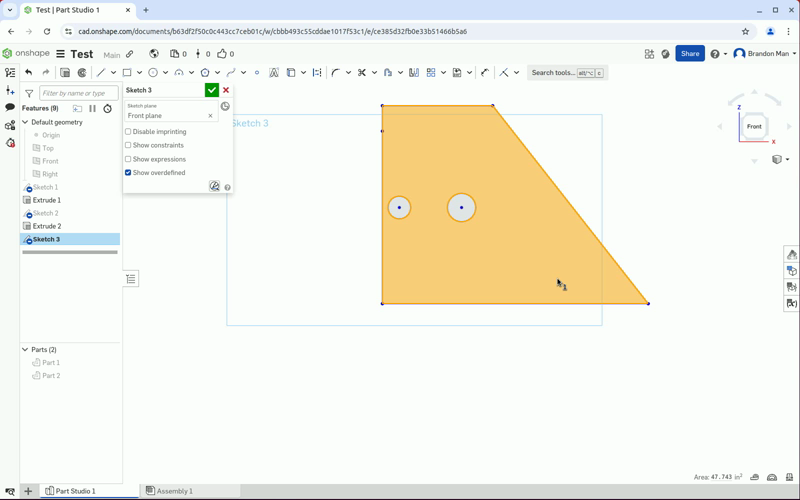
scroll(-6)
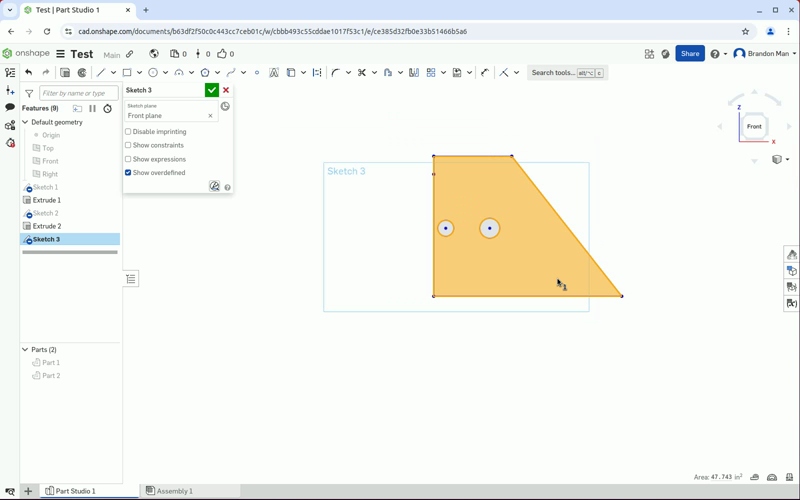
scroll(-6)
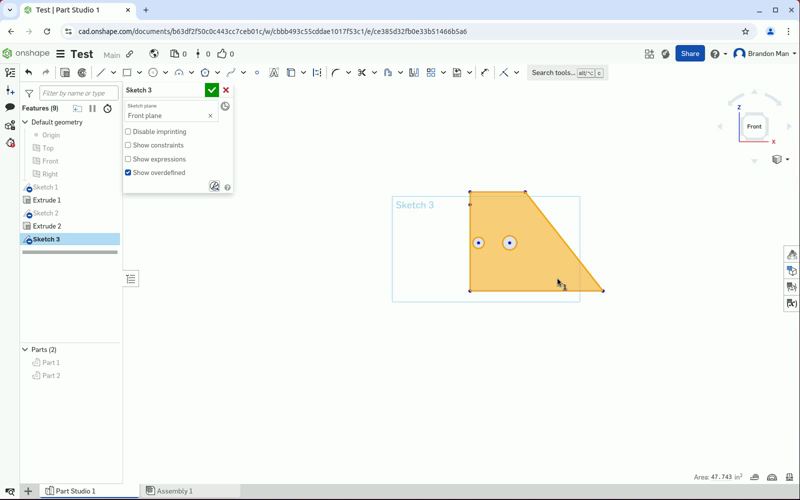
scroll(-6)
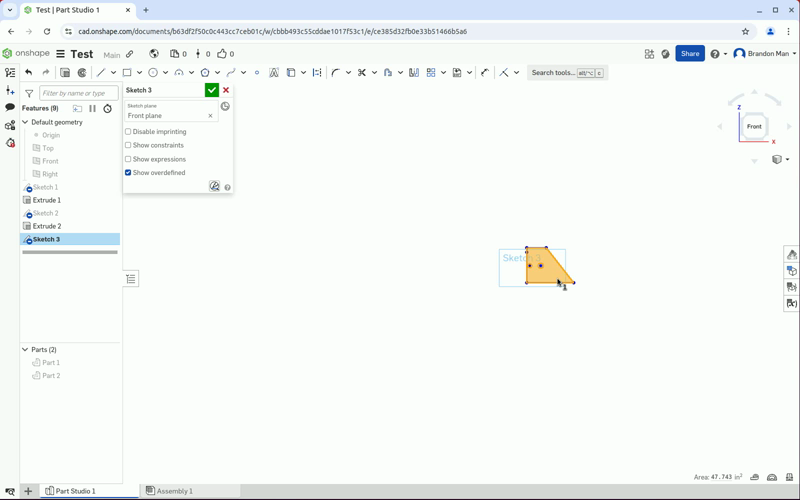
mouse_move(73, 352)
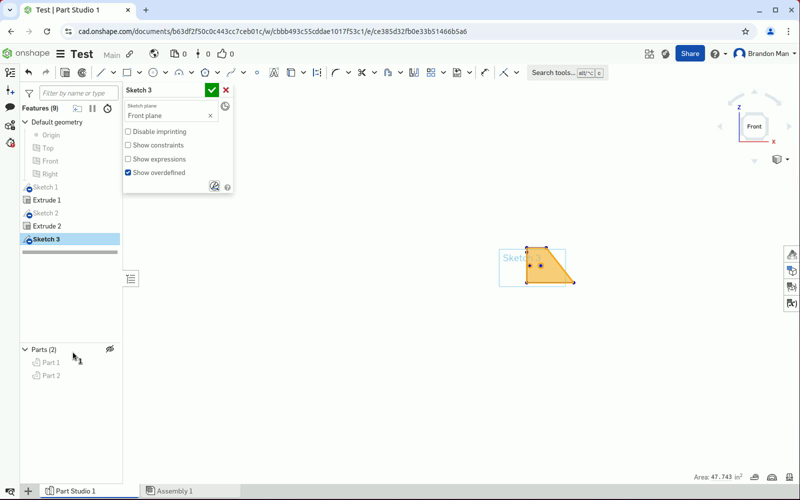
key(shift+y)
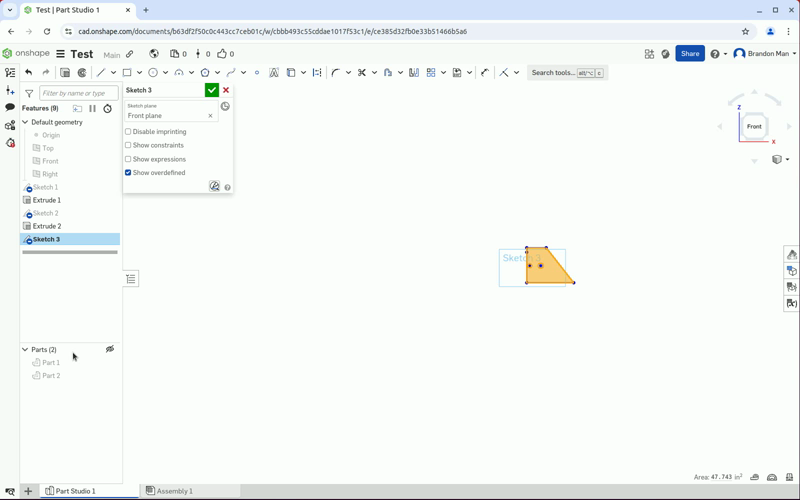
key(shift+e)
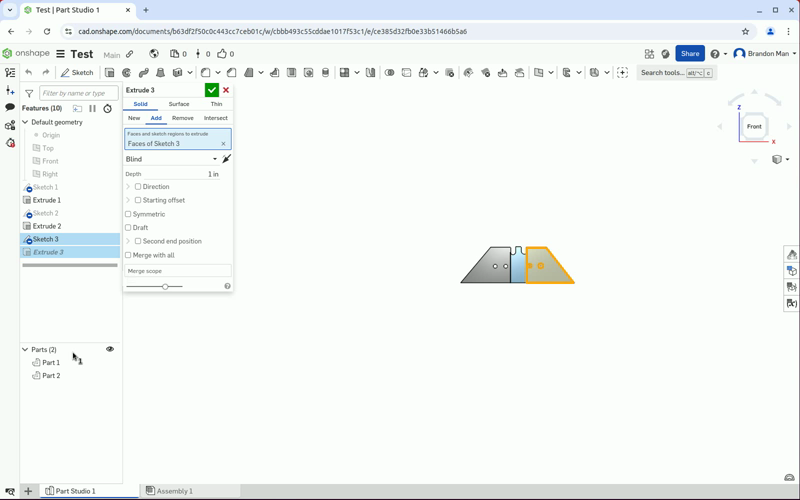
mouse_move(143, 106)
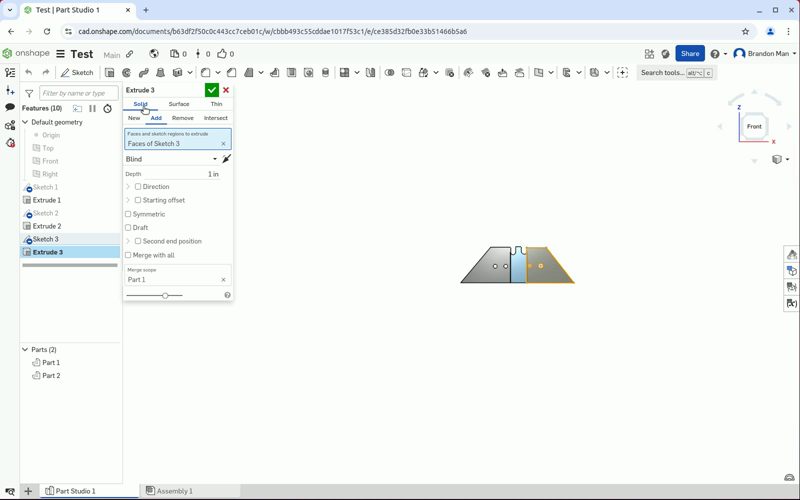
click(143, 106)
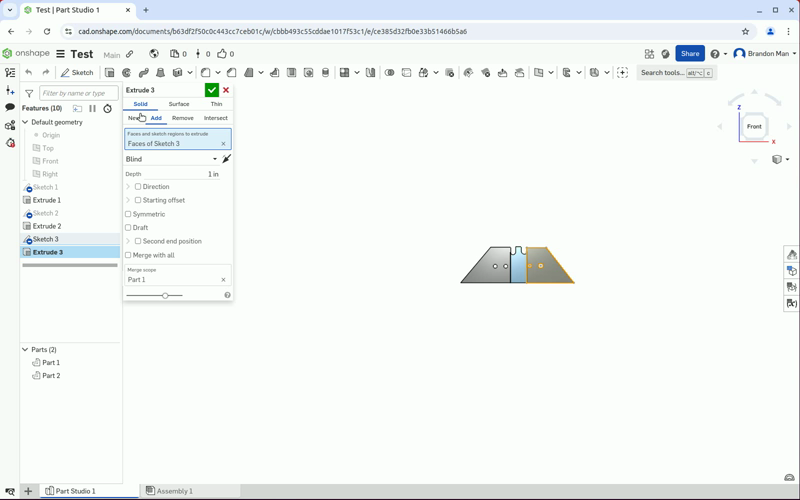
mouse_move(137, 120)
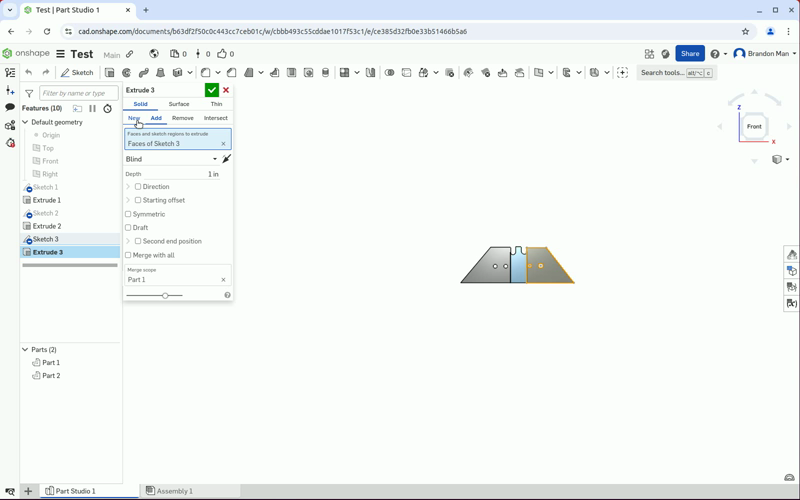
click(137, 120)
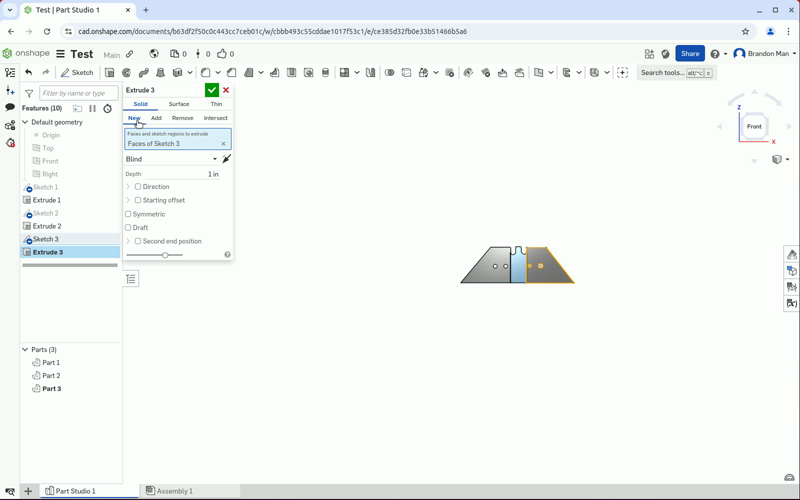
key(tab, 4)
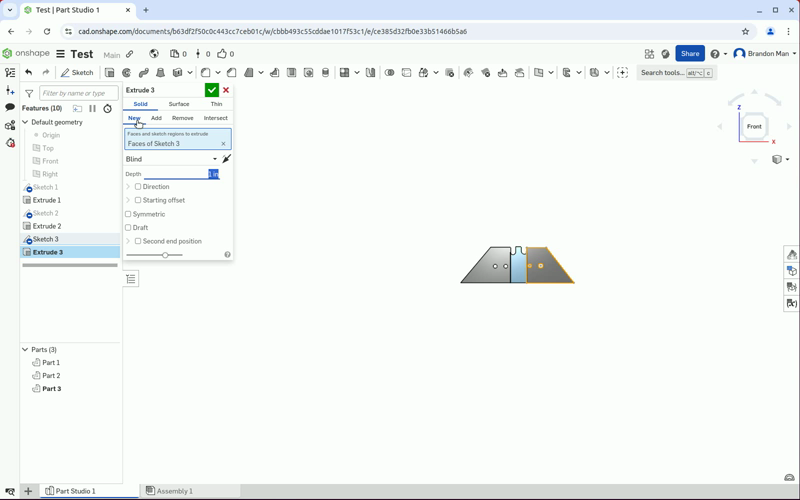
text(-0.241)
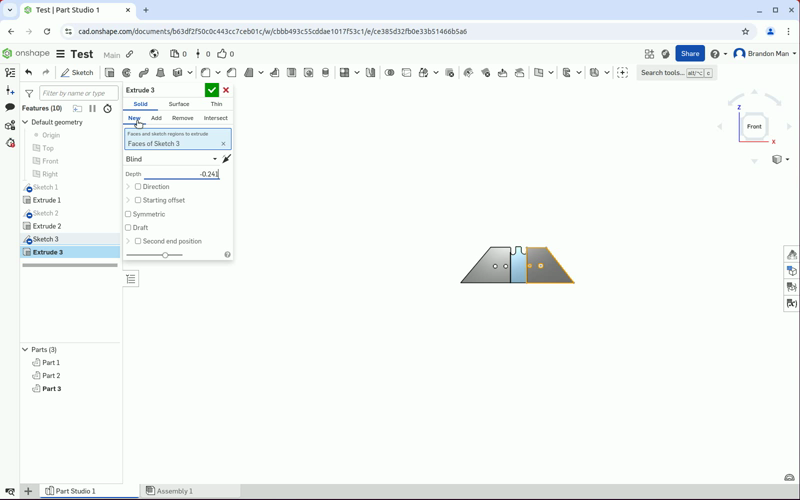
key(enter)
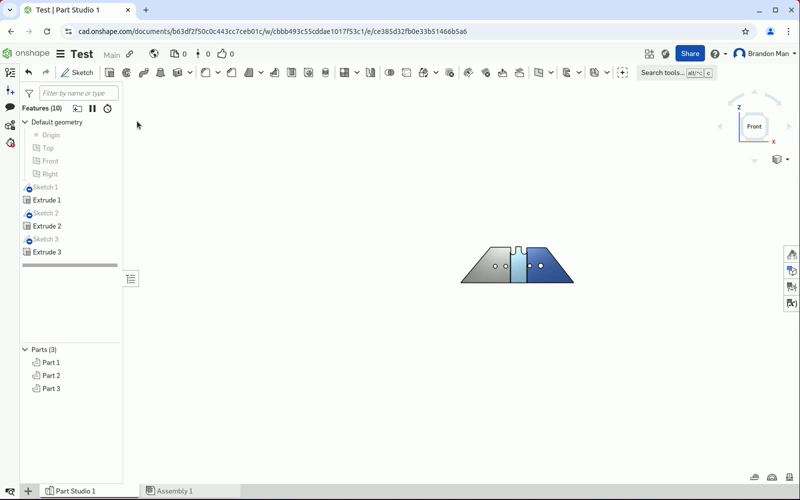
key(shift+h)
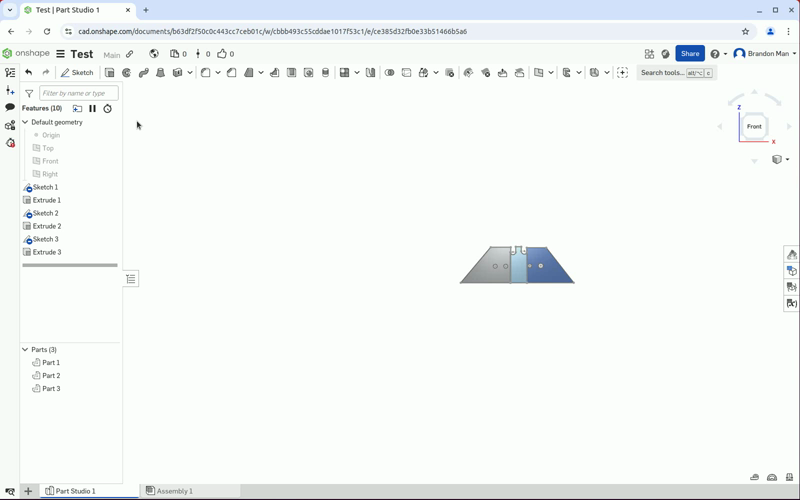
key(shift+h)
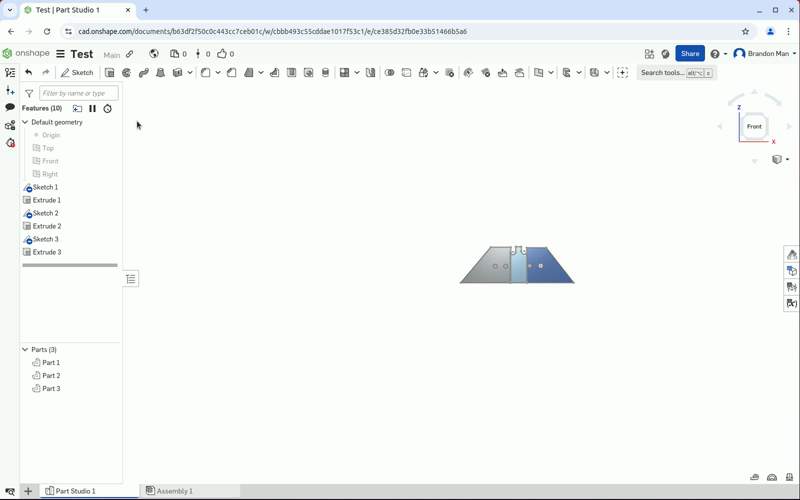
key(shift+7)
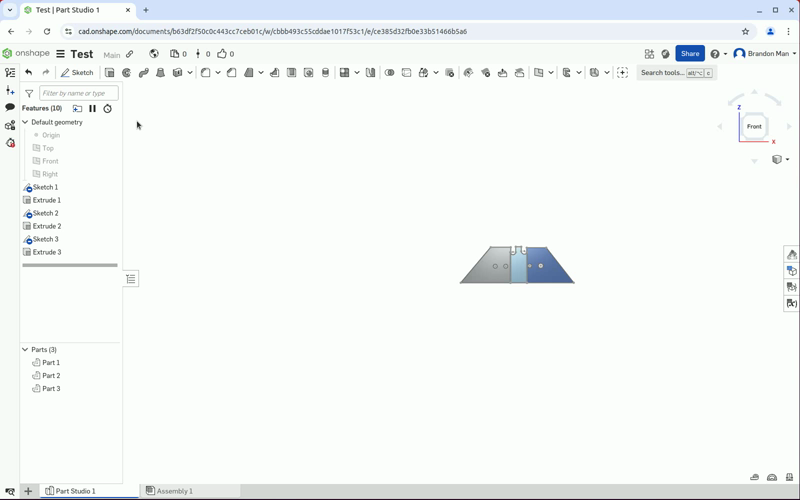
key(left, 2)
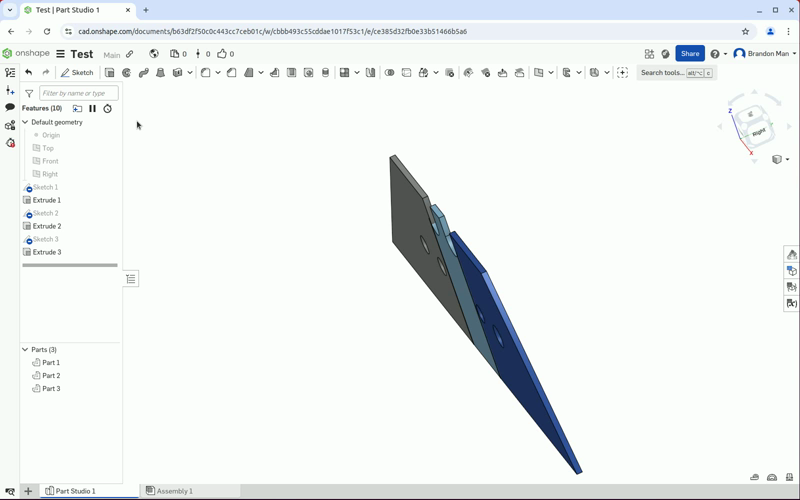
key(down, 2)
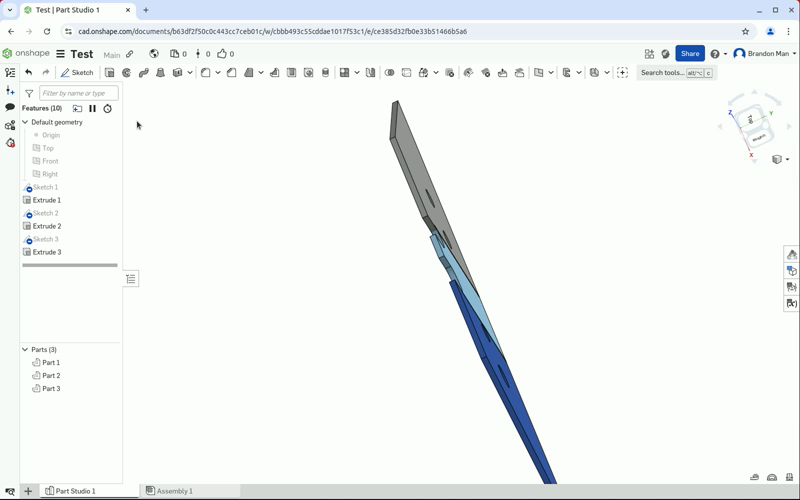
key(up, 2)
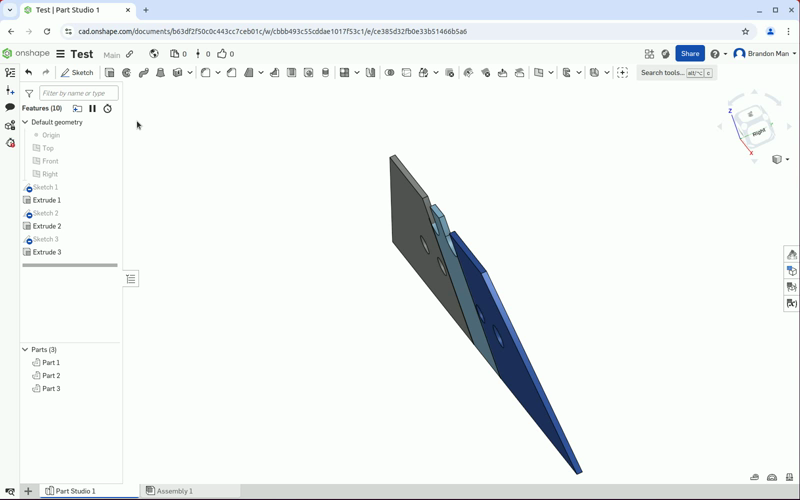
key(right, 2)
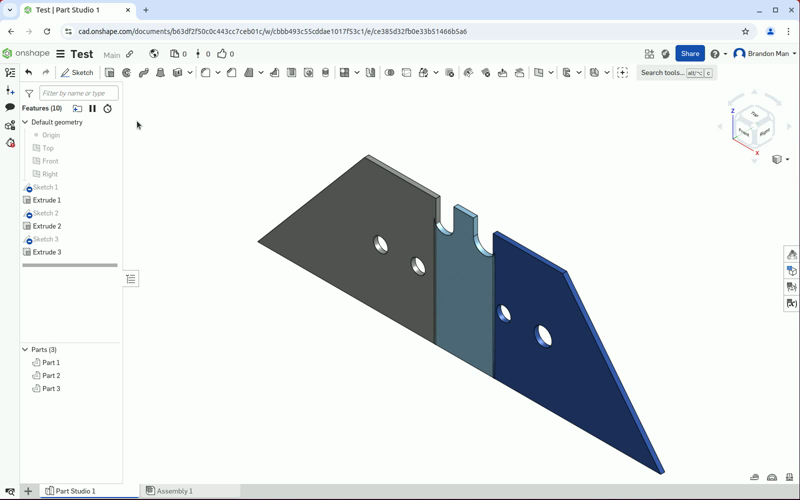
mouse_move(73, 189)
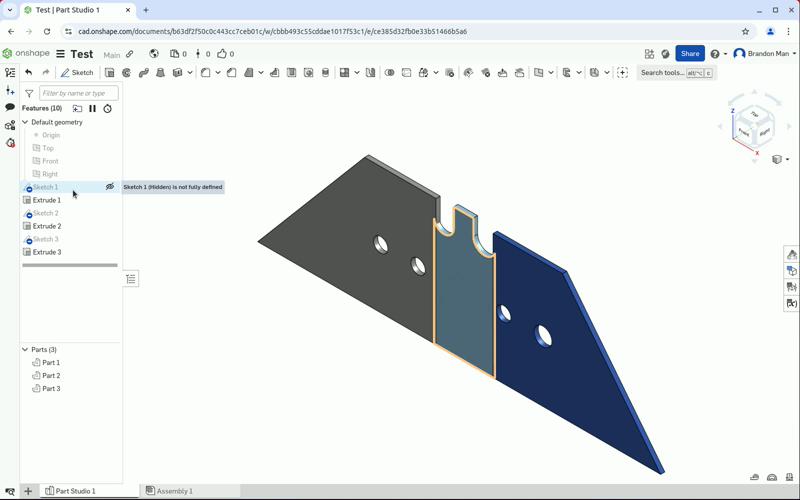
click(73, 189)